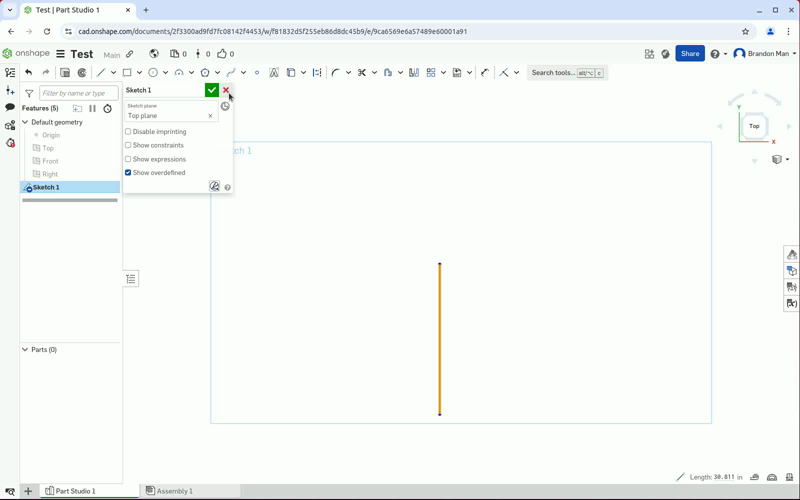
key(shift+h)
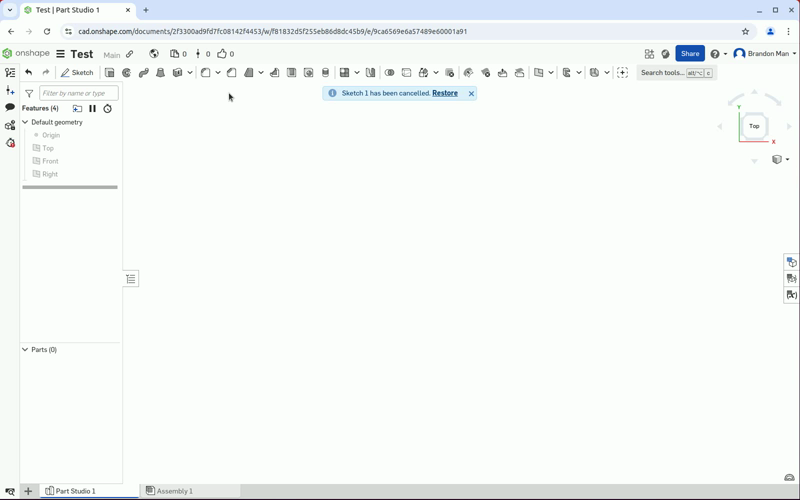
mouse_move(73, 352)
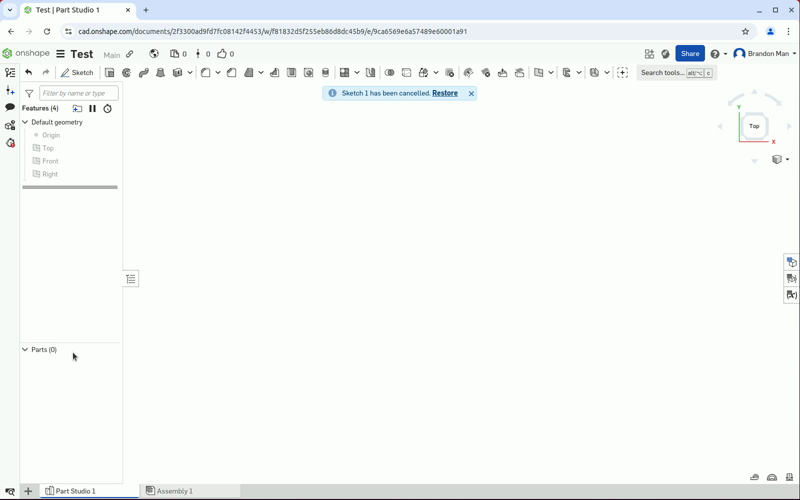
key(y)
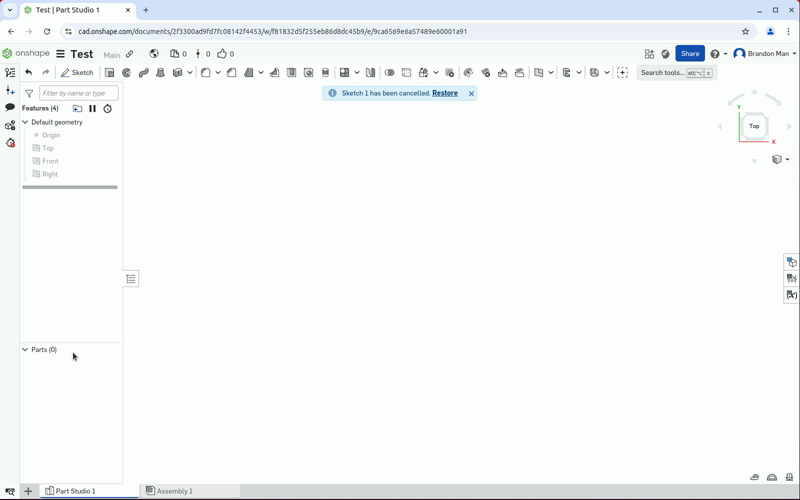
key(shift+p)
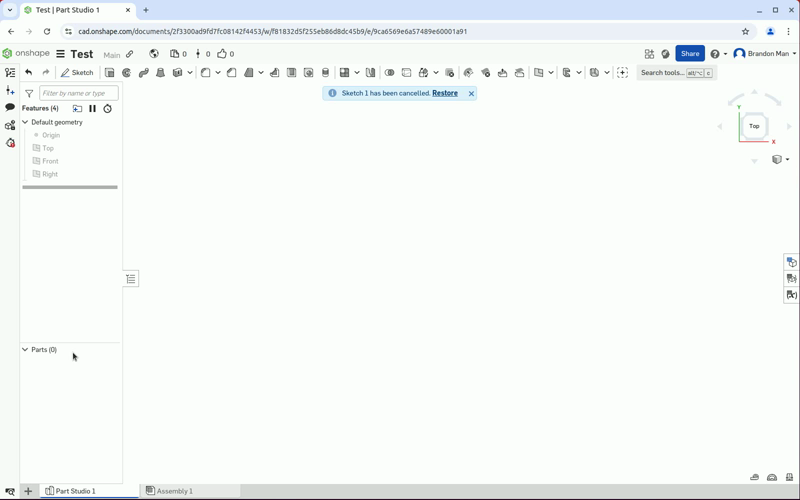
key(space)
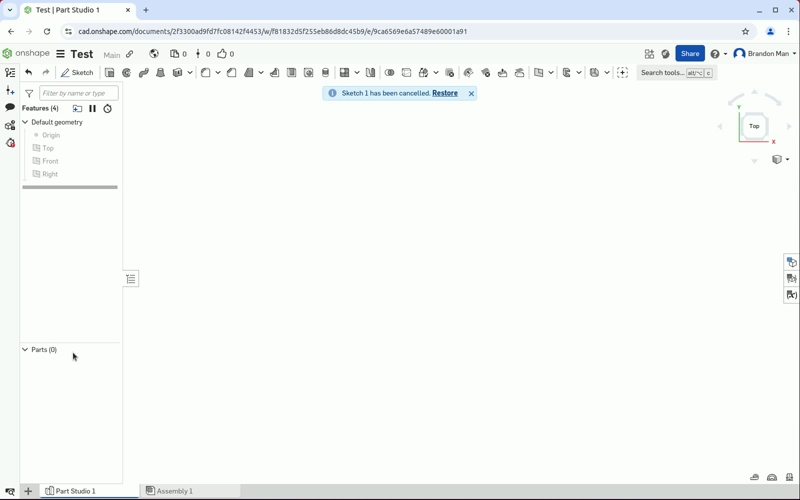
key_down(shift)
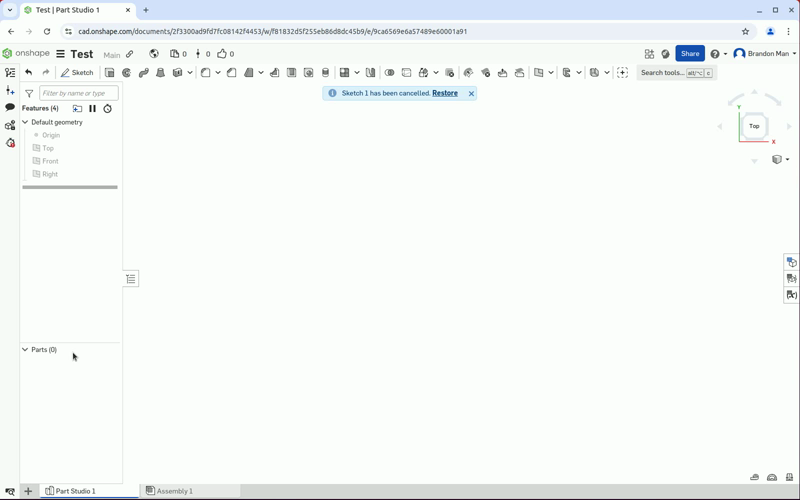
key(up)
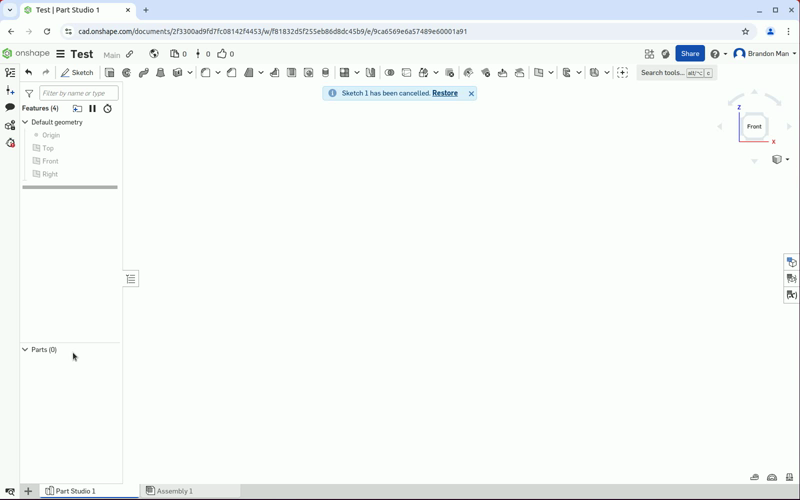
key_up(shift)
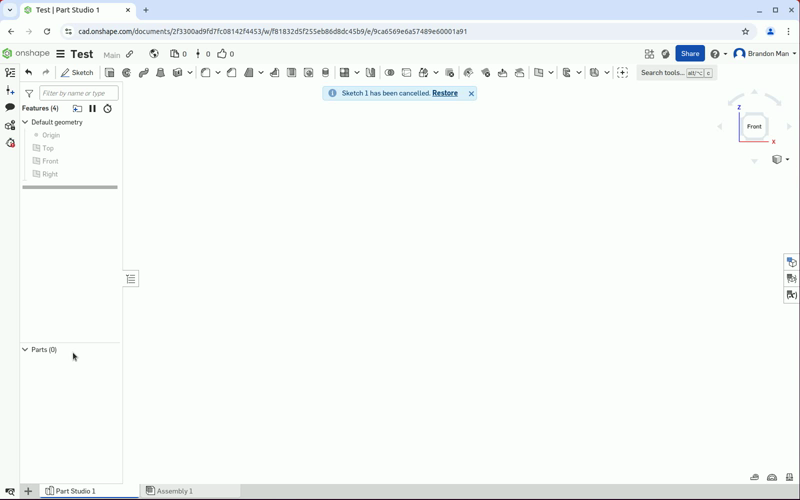
key(space)
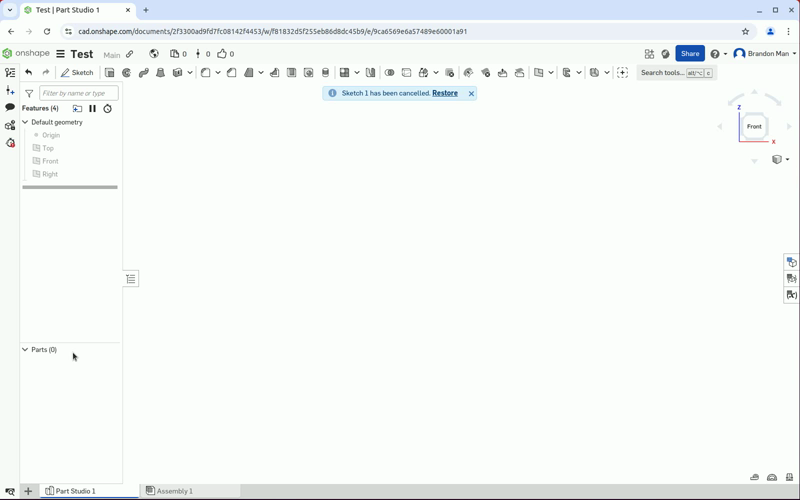
key_down(shift)
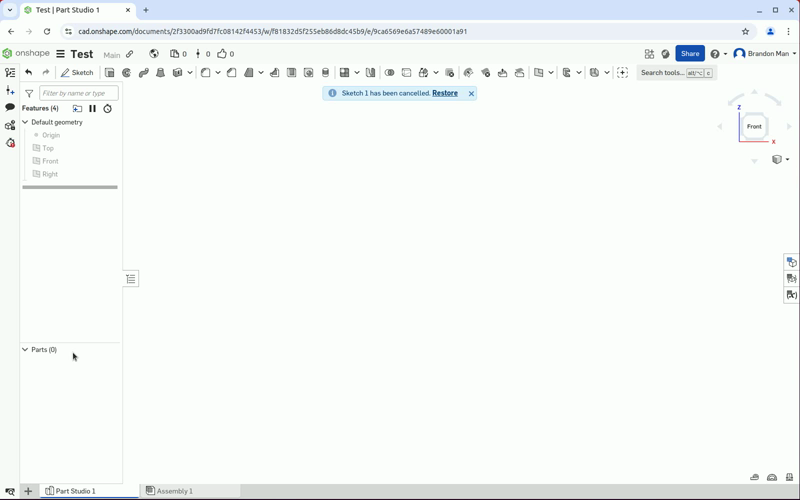
key(left)
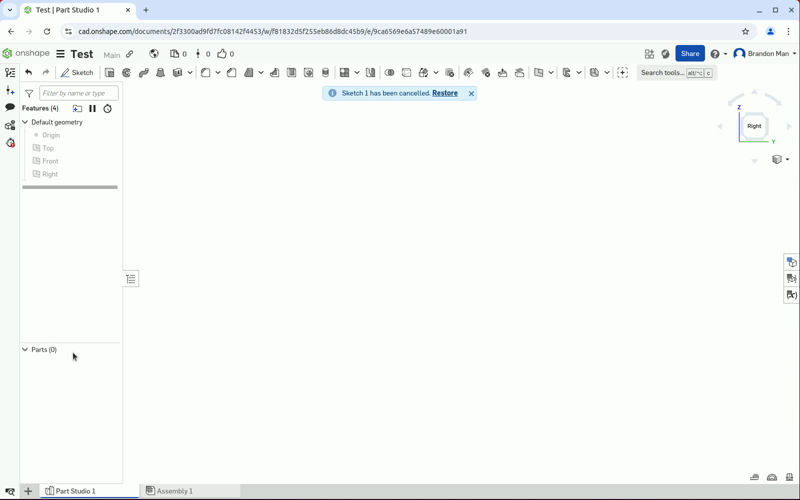
key_up(shift)
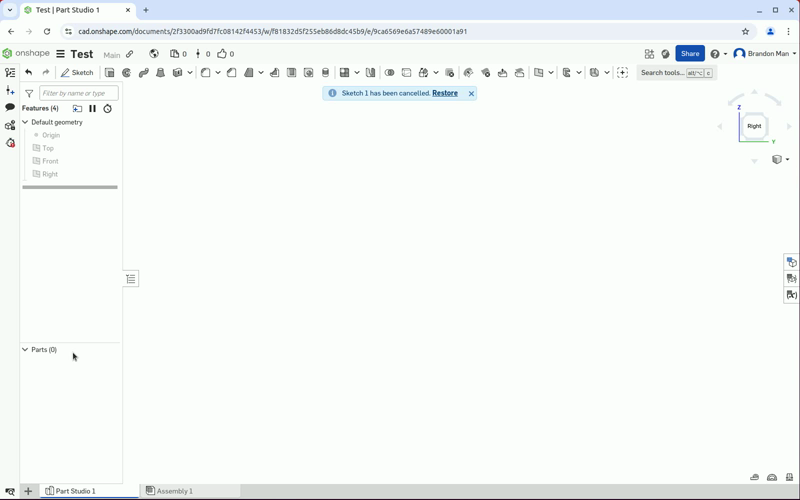
mouse_move(73, 352)
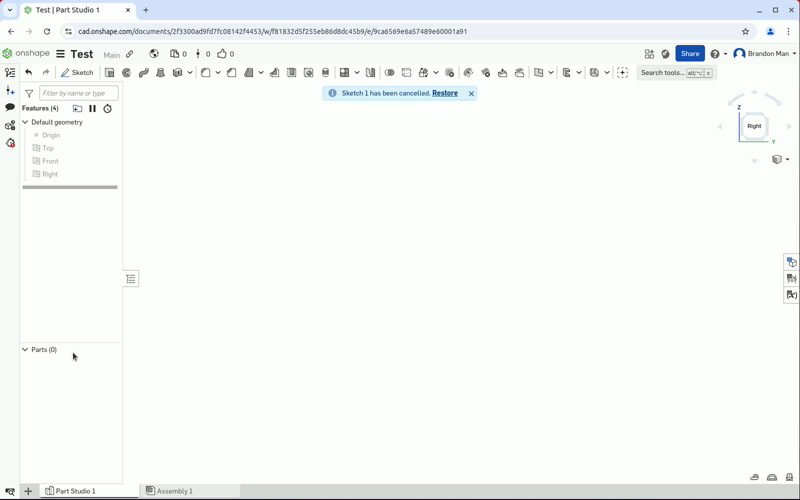
key(shift+y)
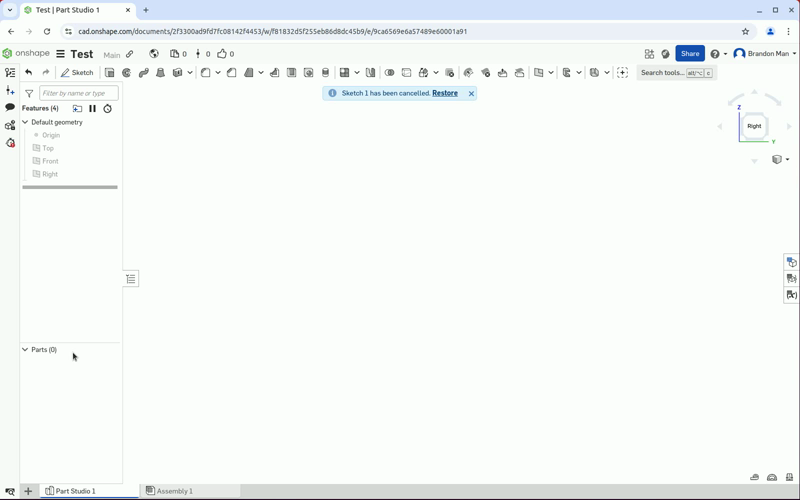
key(shift+s)
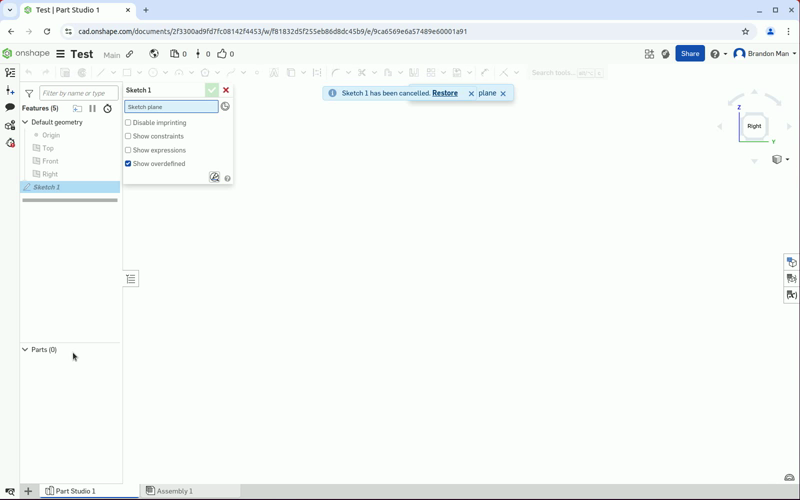
mouse_move(73, 176)
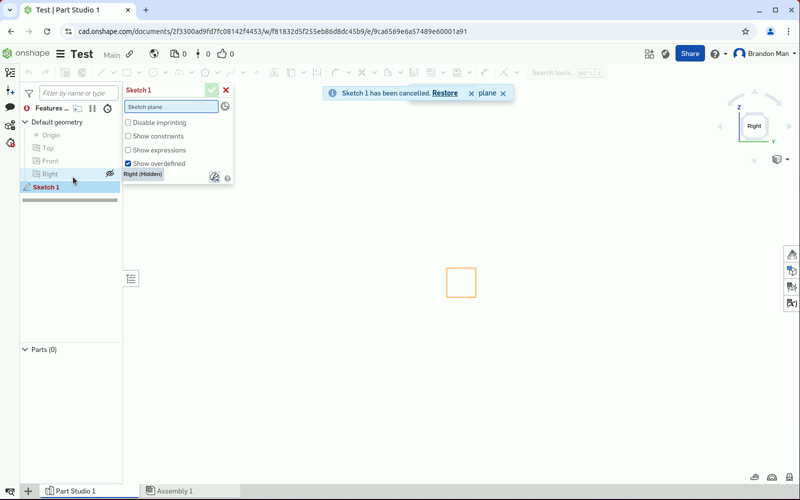
click(73, 176)
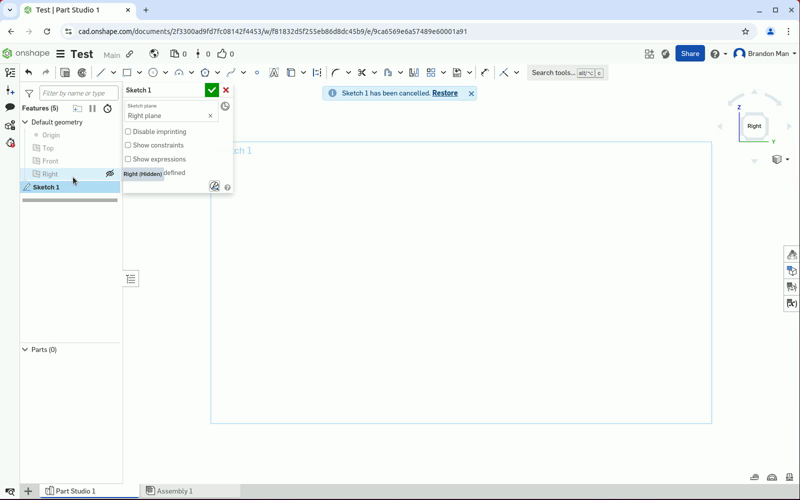
mouse_move(73, 352)
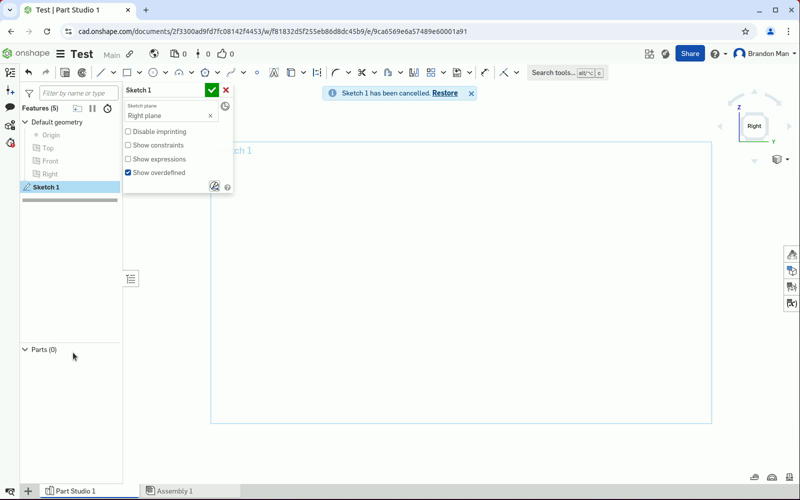
key(y)
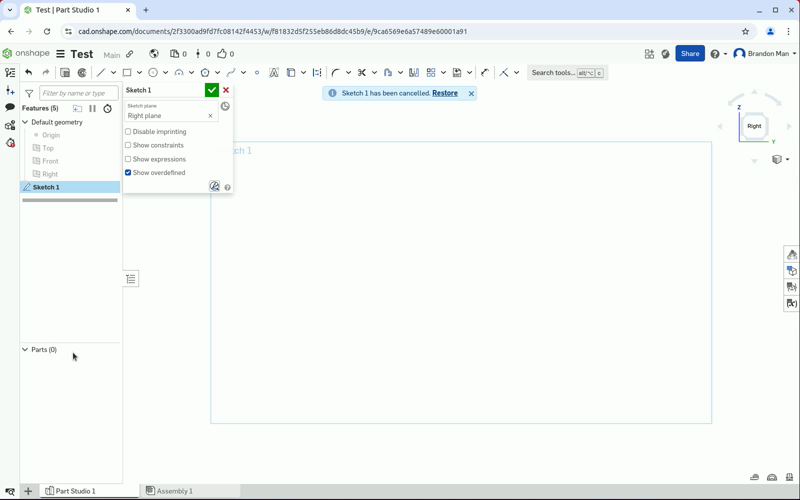
key(l)
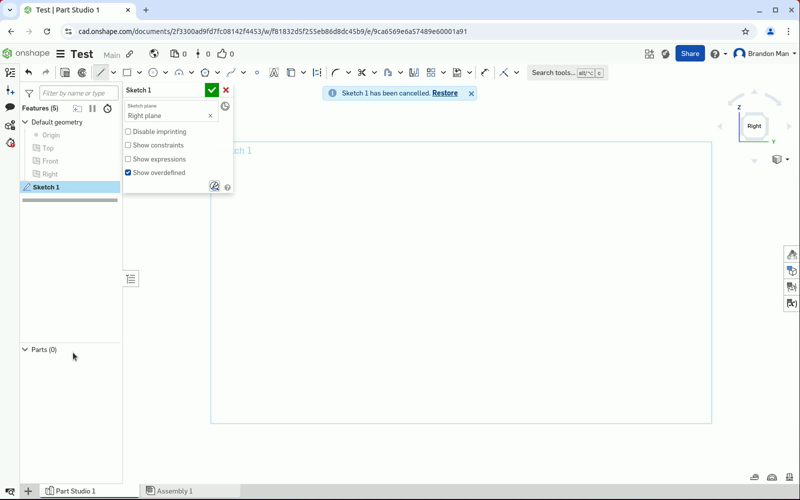
key_down(shift)
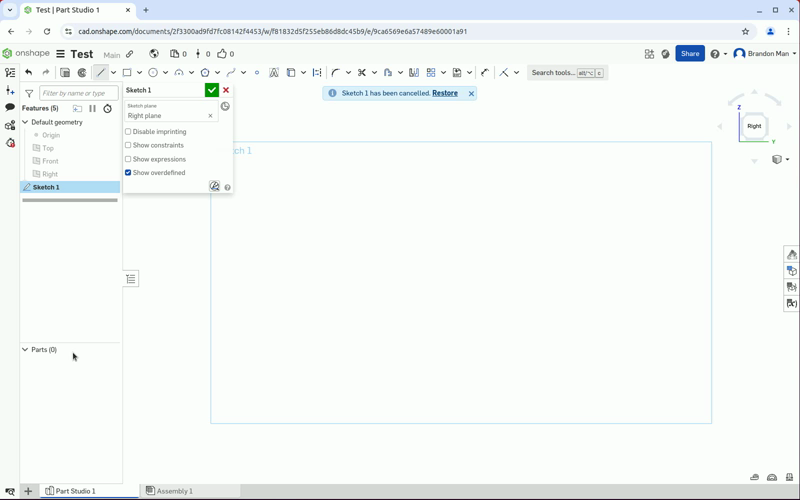
mouse_move(423, 278)
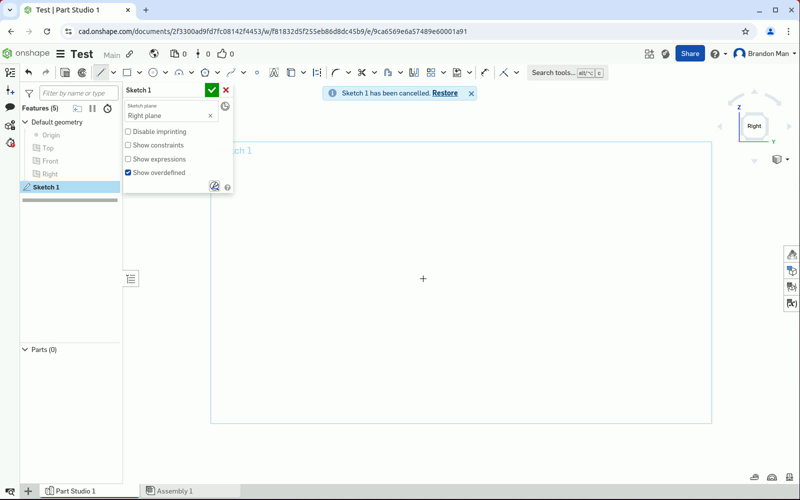
click(423, 278)
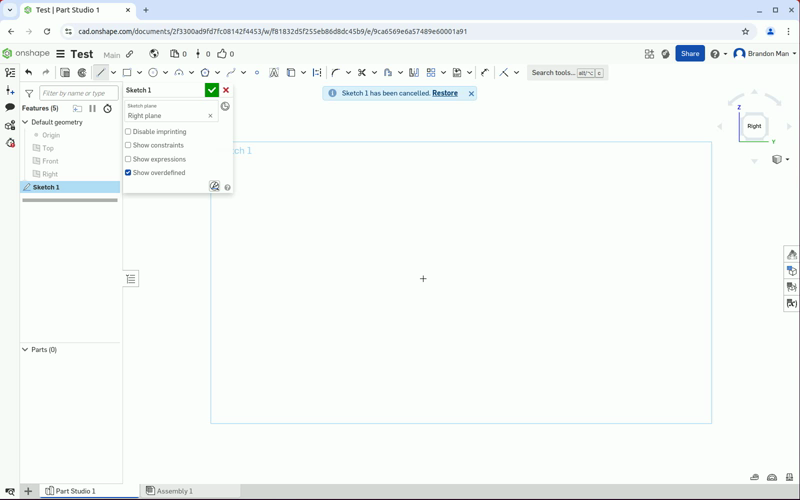
key_up(shift)
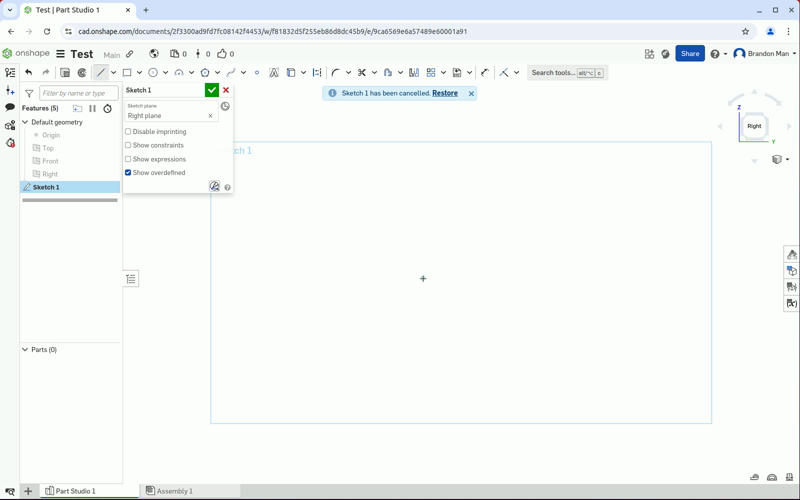
key_down(shift)
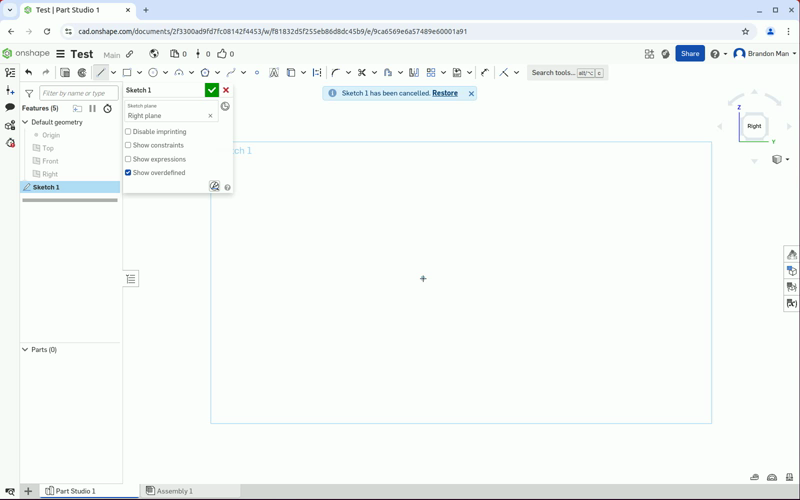
mouse_move(497, 278)
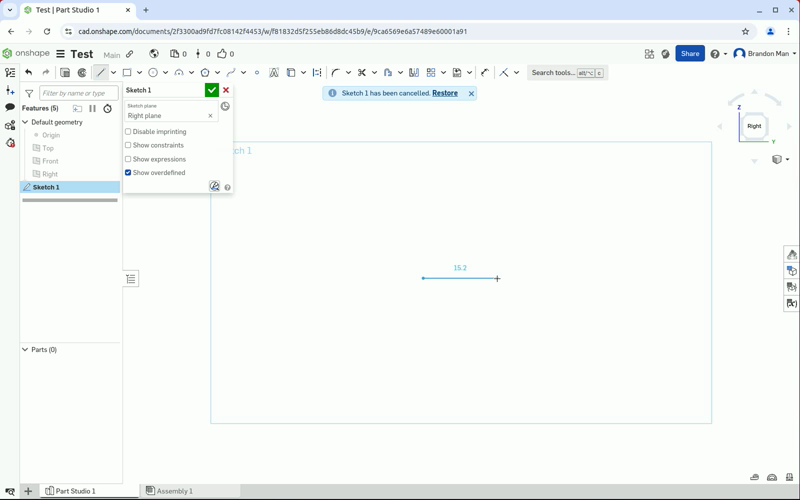
click(497, 278)
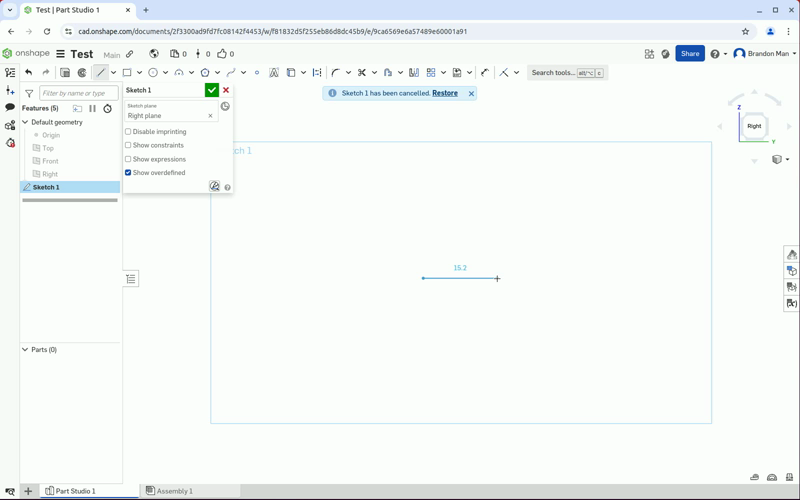
key_up(shift)
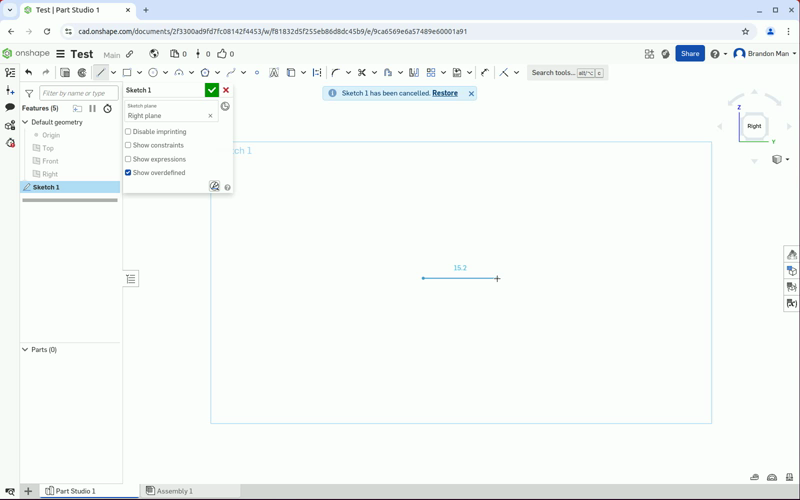
key(esc)
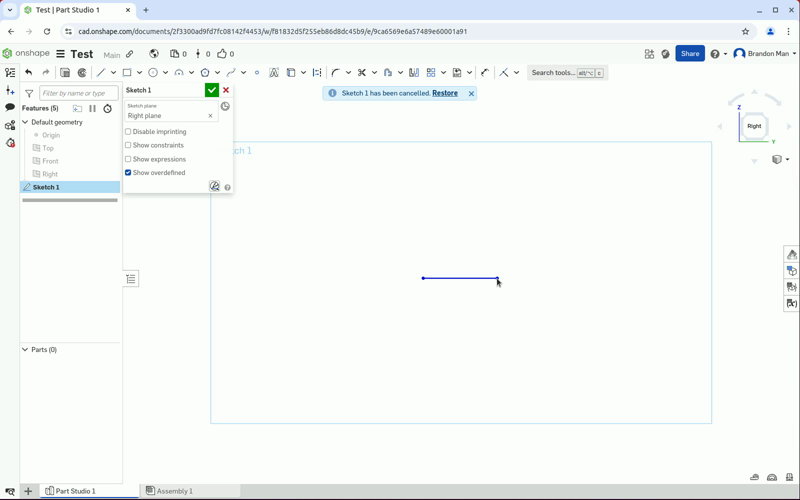
key(a)
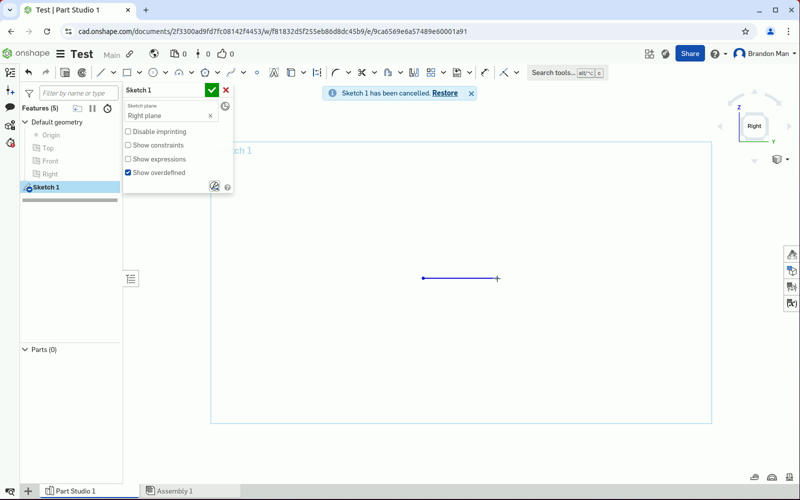
mouse_move(497, 278)
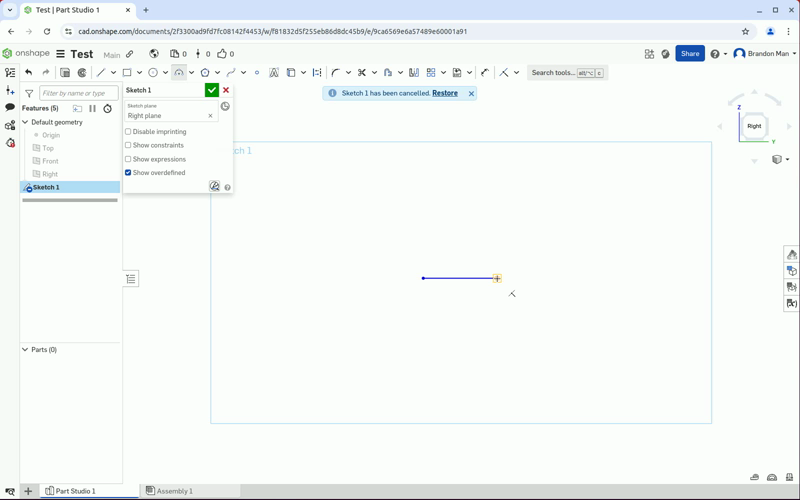
click(497, 278)
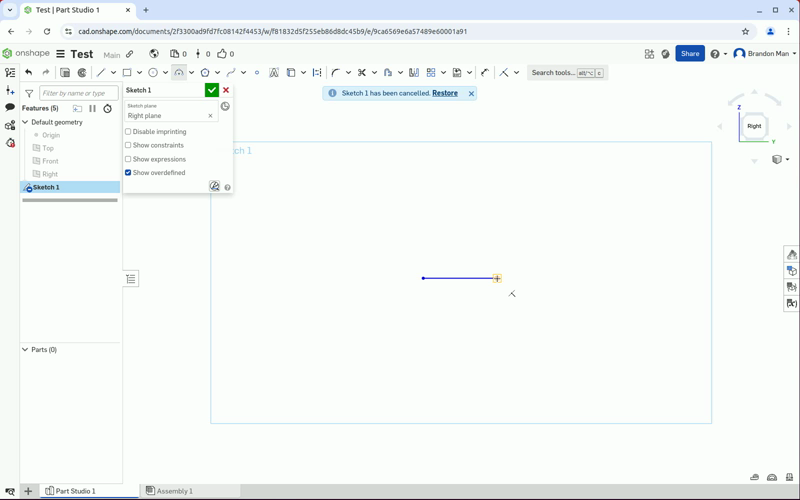
mouse_move(423, 278)
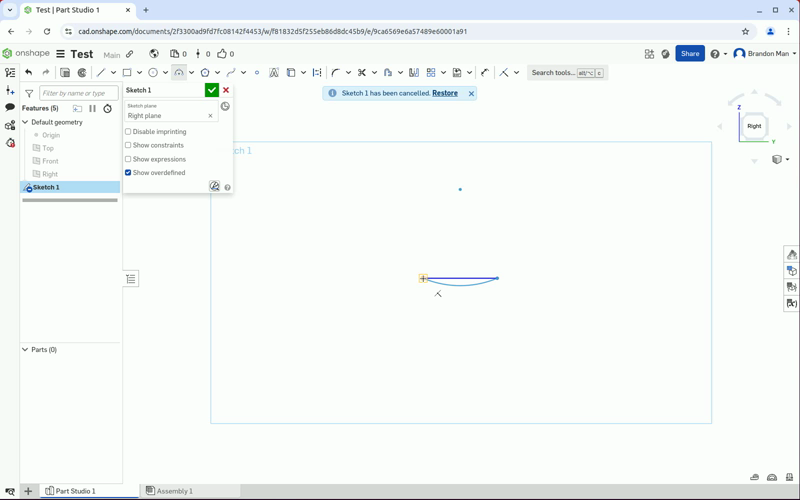
click(423, 278)
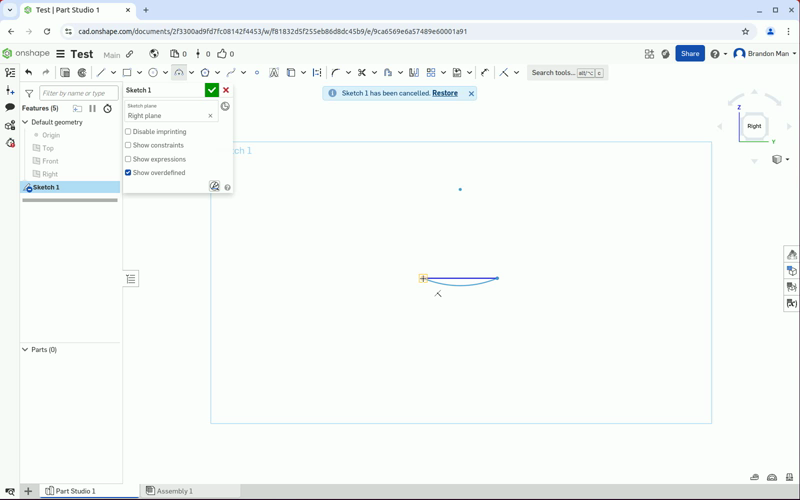
key_down(shift)
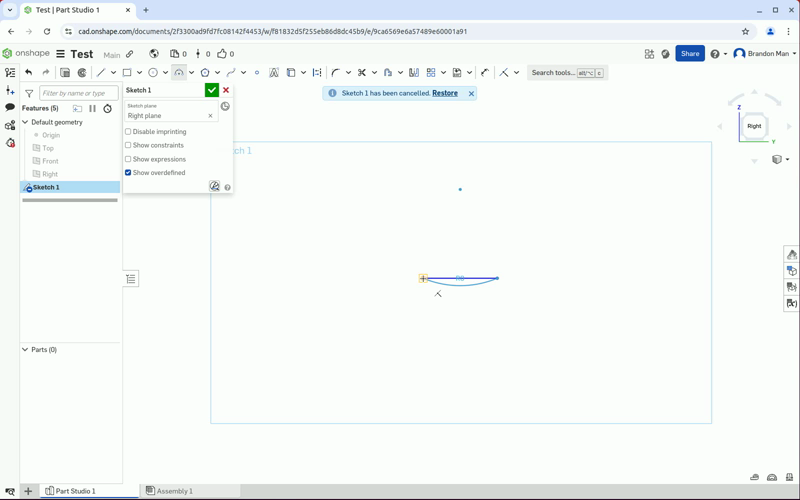
mouse_move(460, 245)
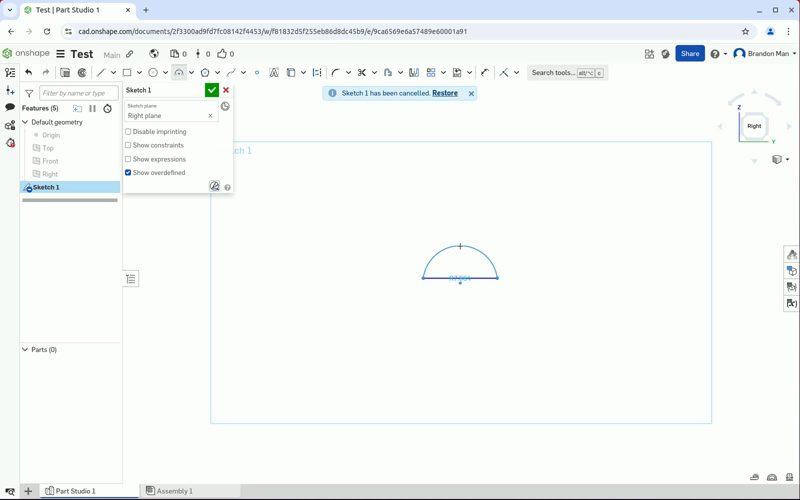
click(460, 245)
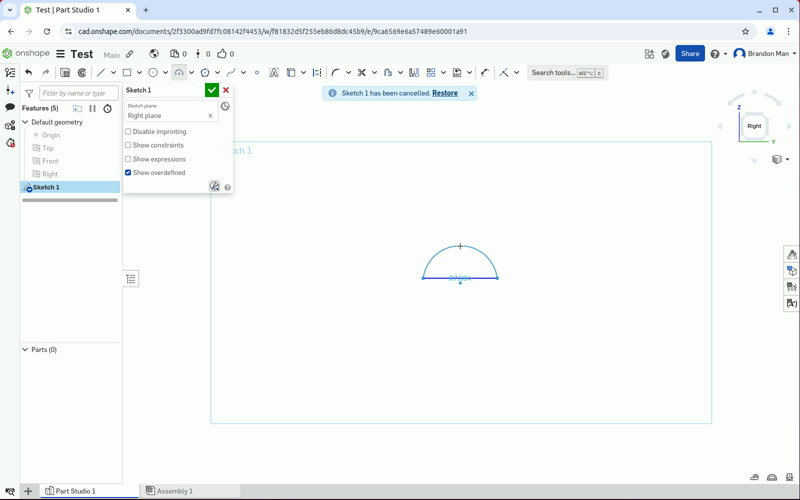
key_up(shift)
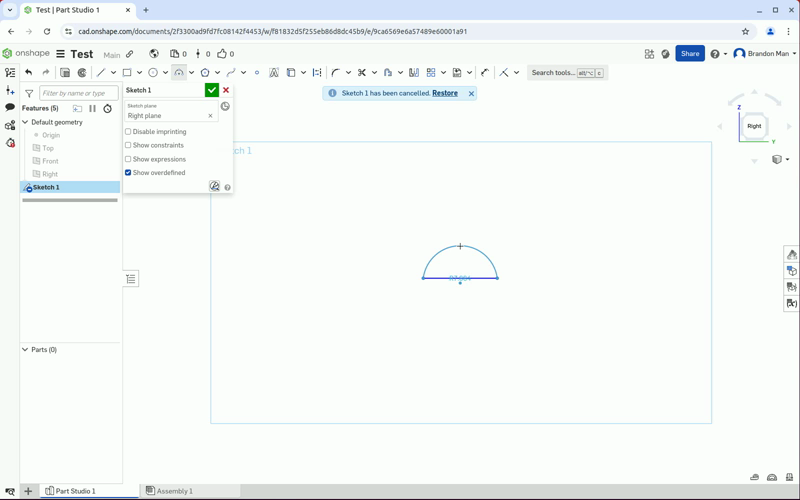
key(esc)
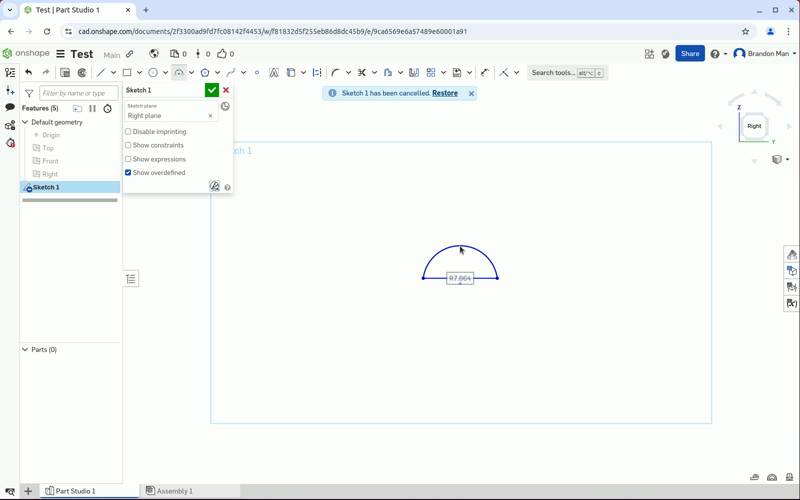
mouse_move(458, 253)
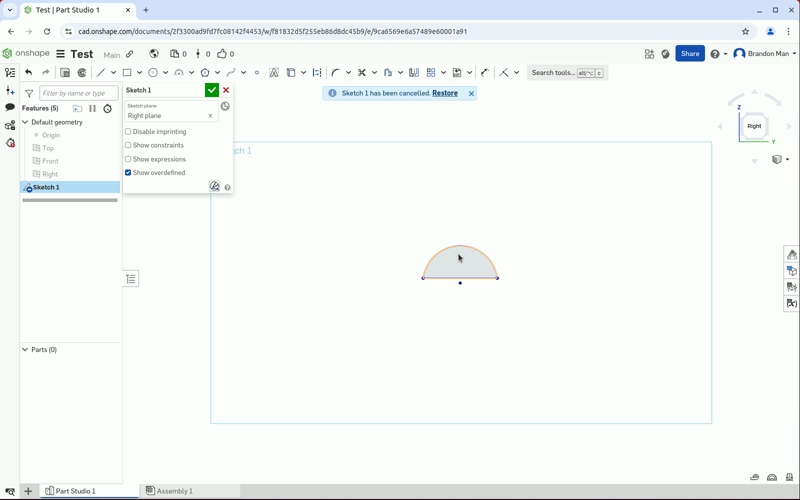
click(458, 253)
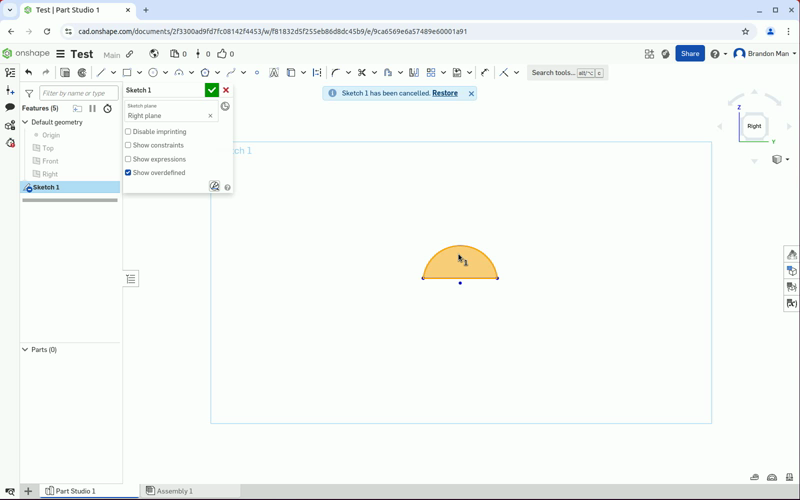
mouse_move(73, 352)
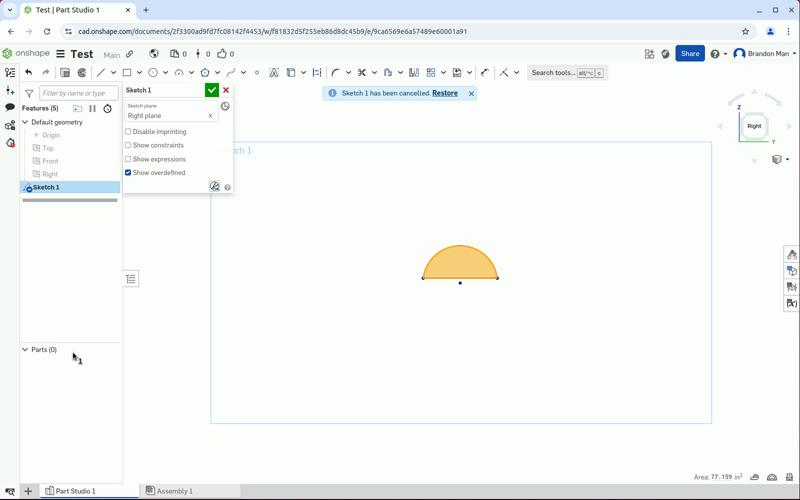
key(shift+y)
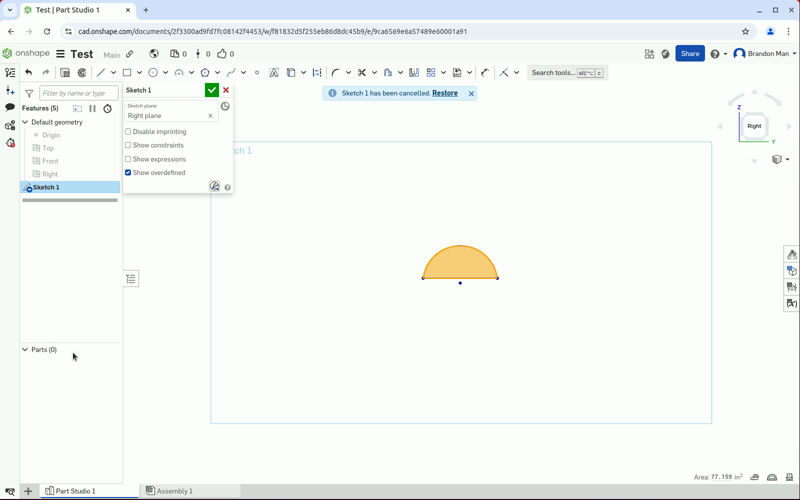
key(shift+e)
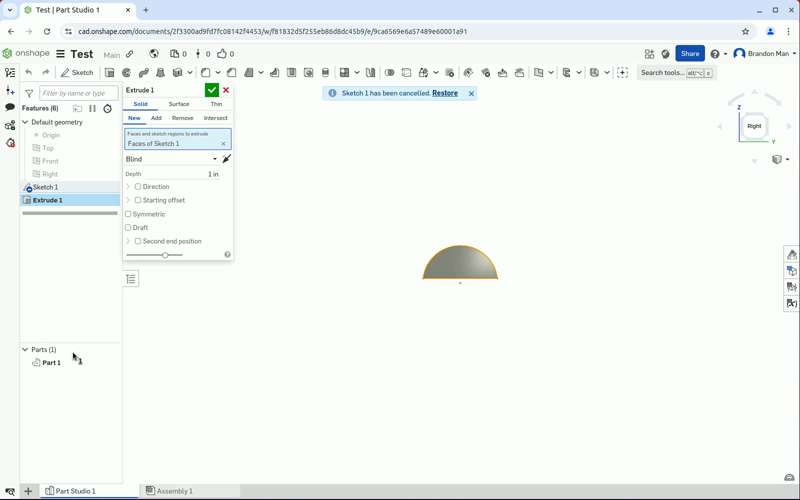
mouse_move(143, 106)
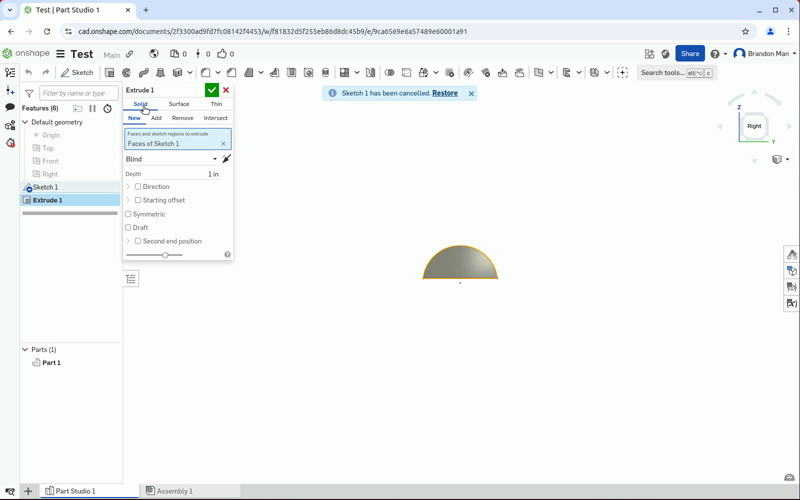
click(143, 106)
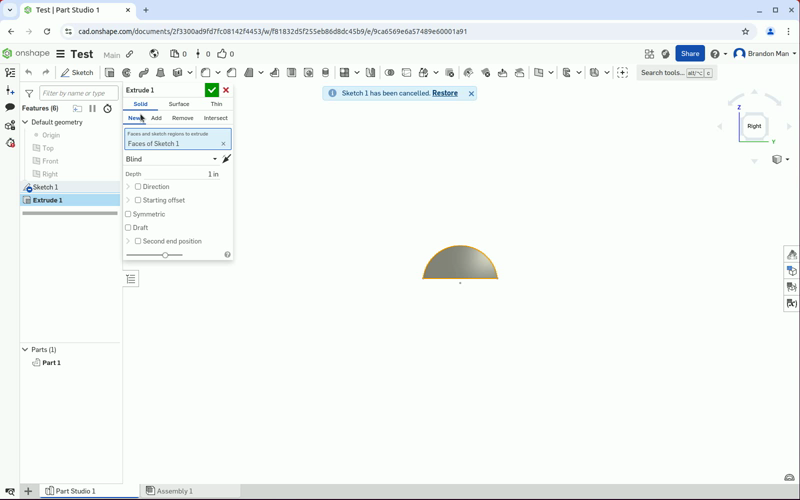
mouse_move(137, 120)
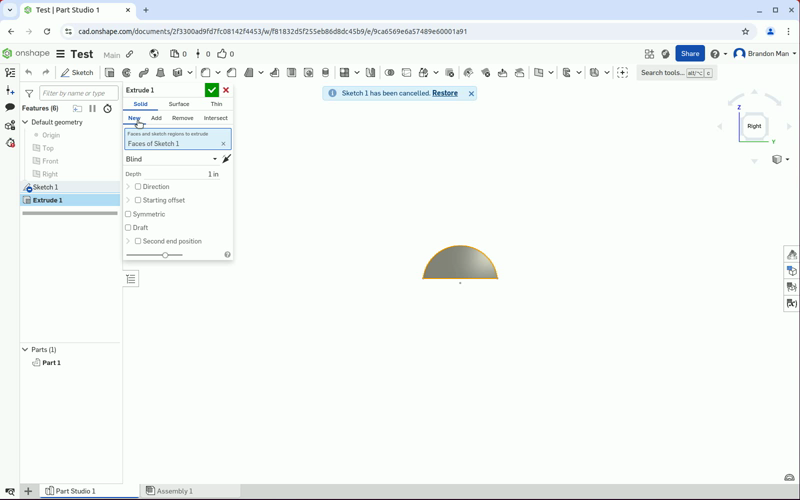
click(137, 120)
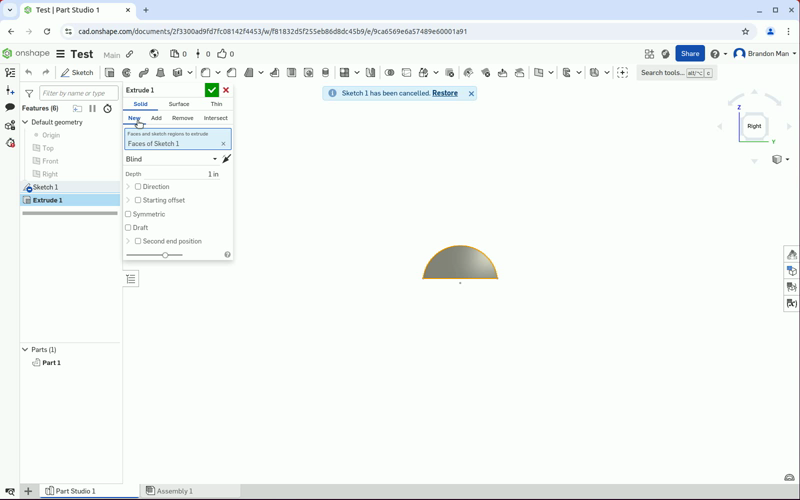
key(tab, 4)
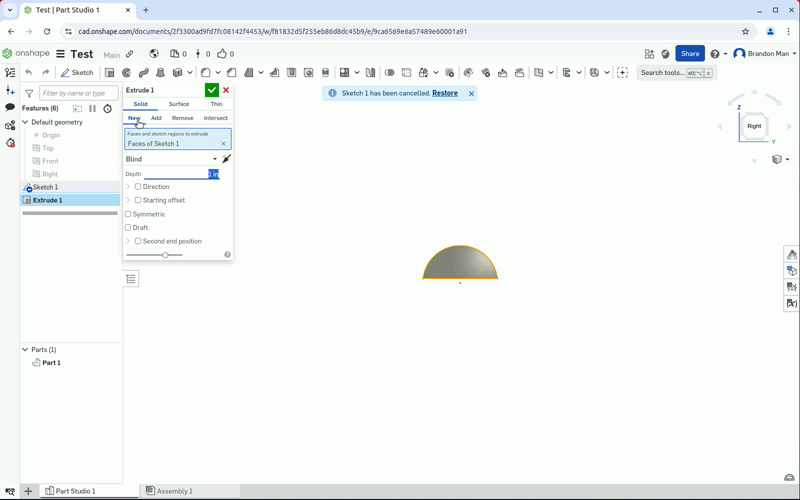
text(3.611)
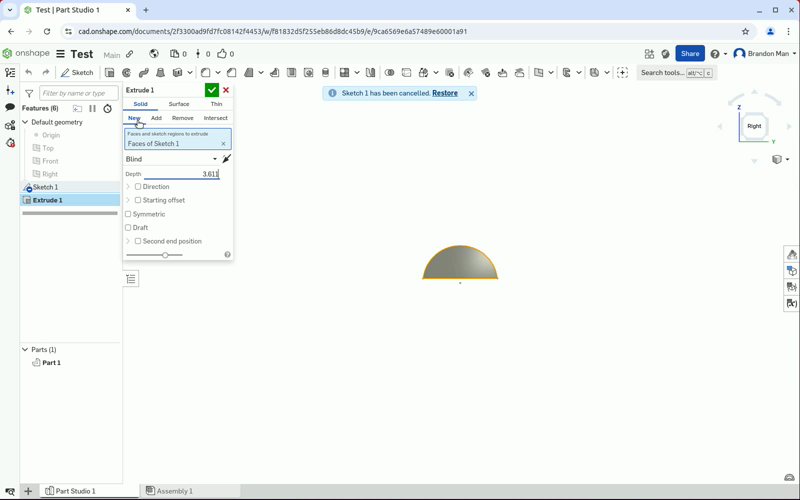
key(enter)
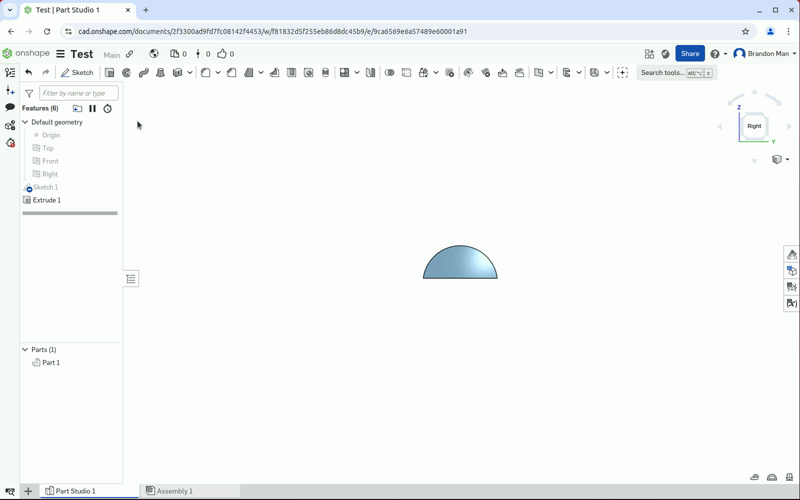
key(shift+h)
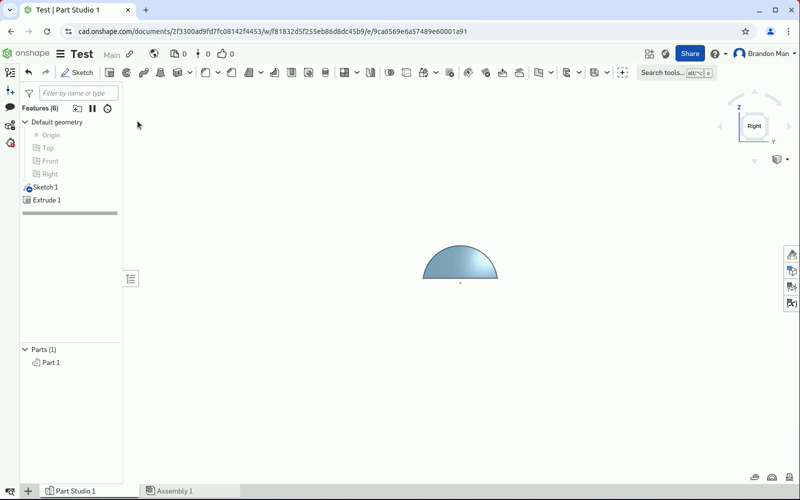
key(shift+h)
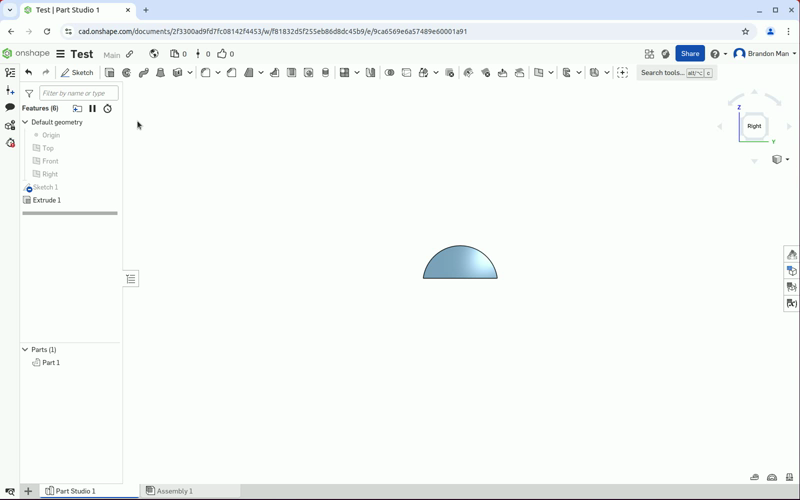
mouse_move(73, 189)
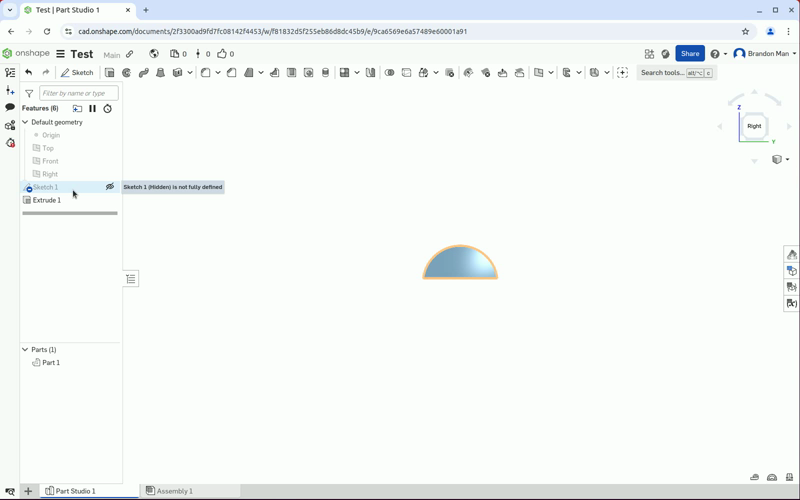
click(73, 189)
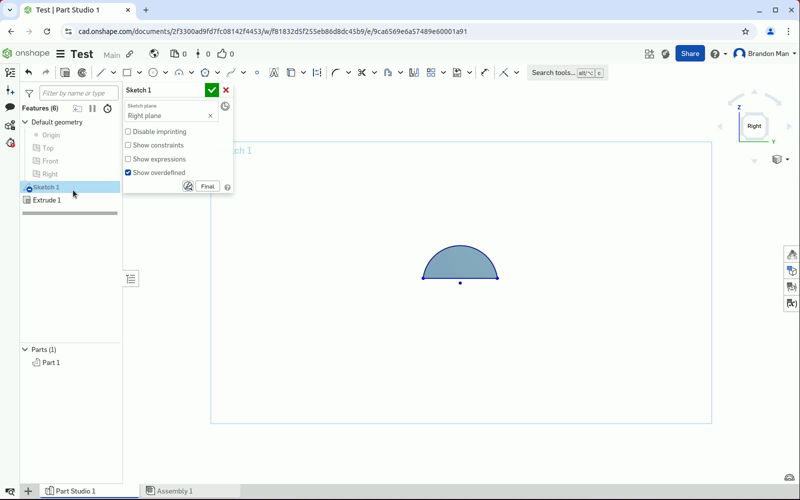
mouse_move(229, 92)
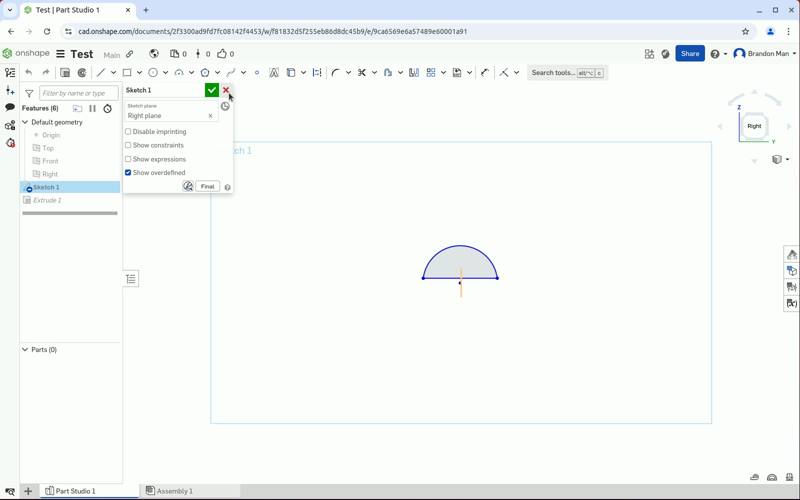
click(229, 92)
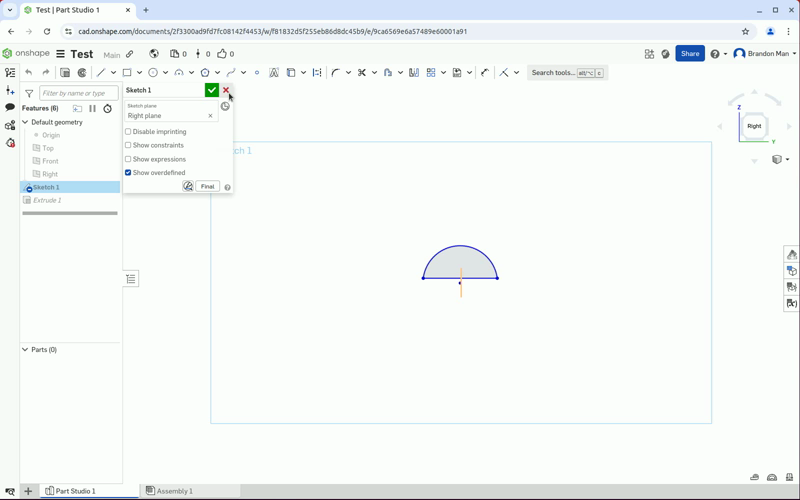
key(shift+s)
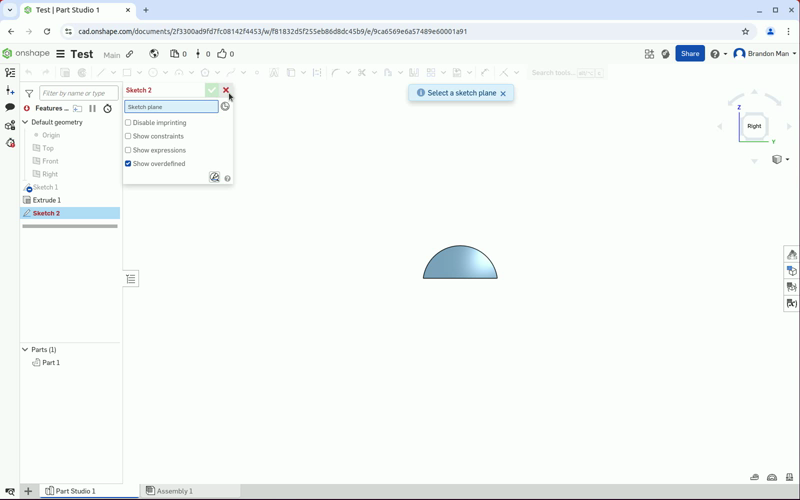
mouse_move(73, 176)
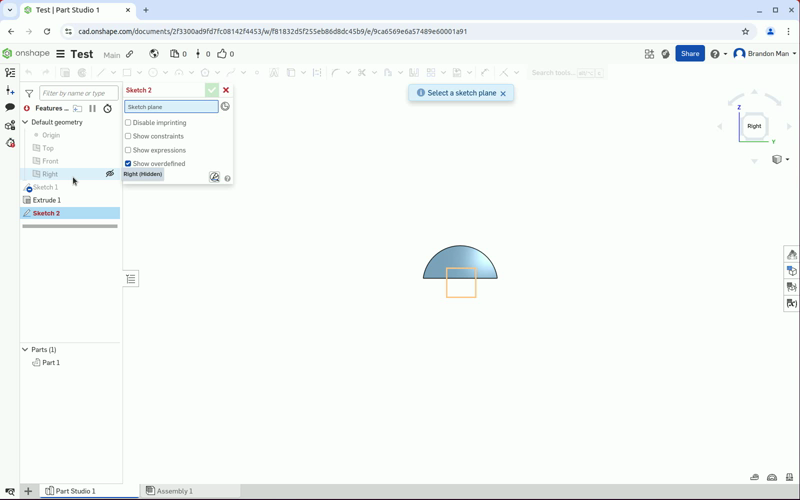
click(73, 176)
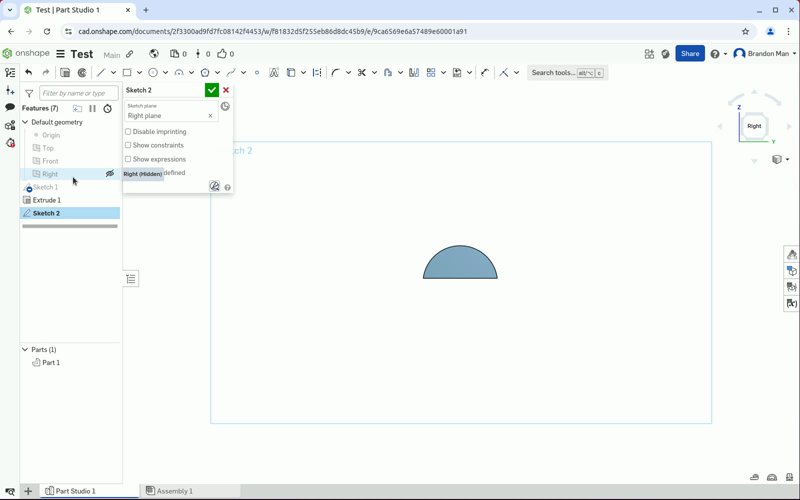
mouse_move(73, 352)
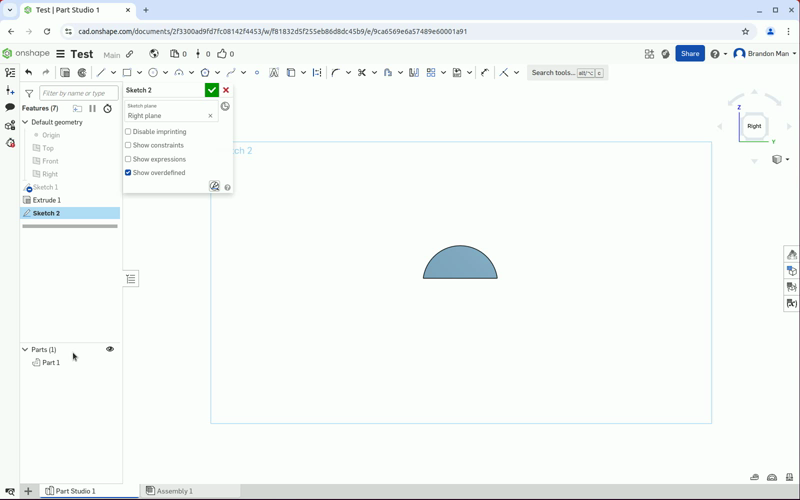
key(y)
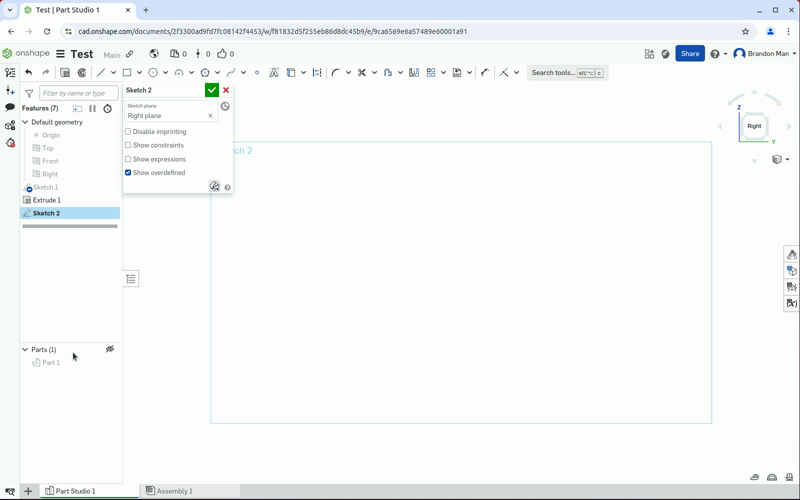
key(a)
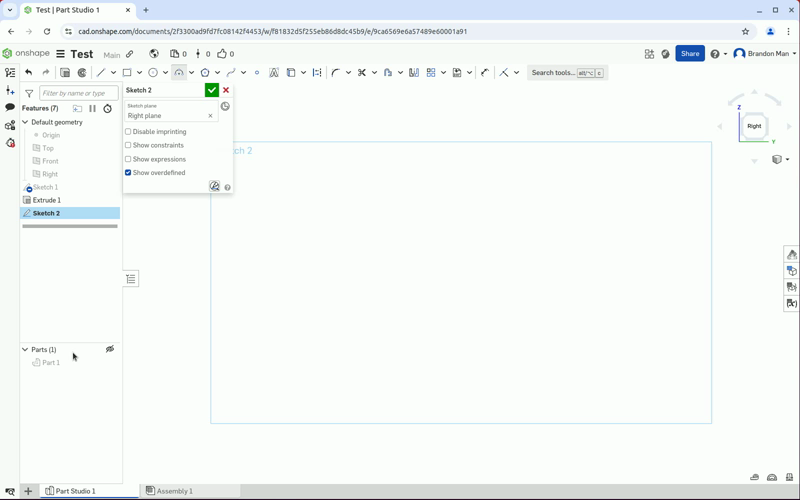
key_down(shift)
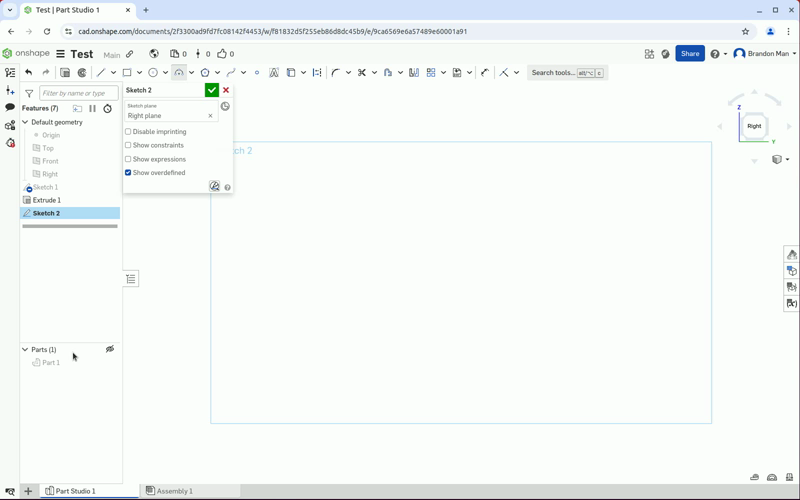
mouse_move(423, 287)
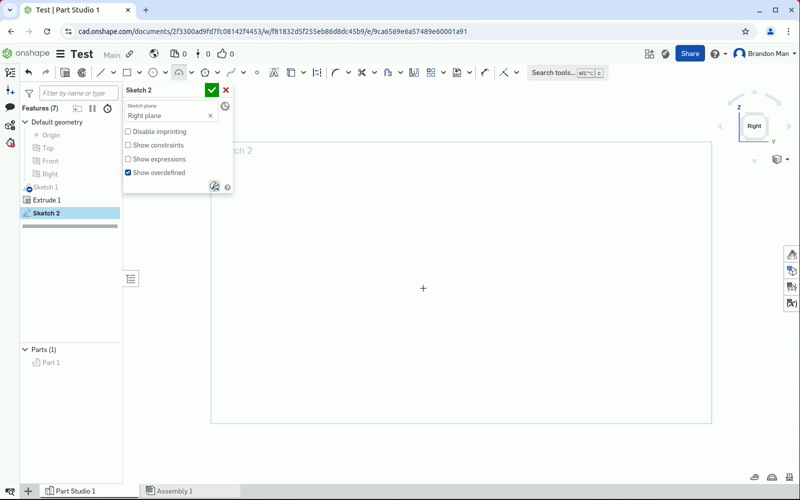
click(423, 287)
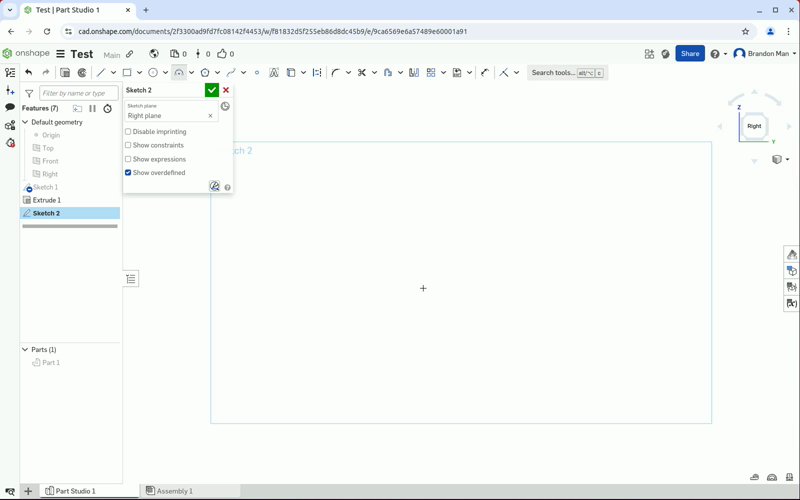
key_up(shift)
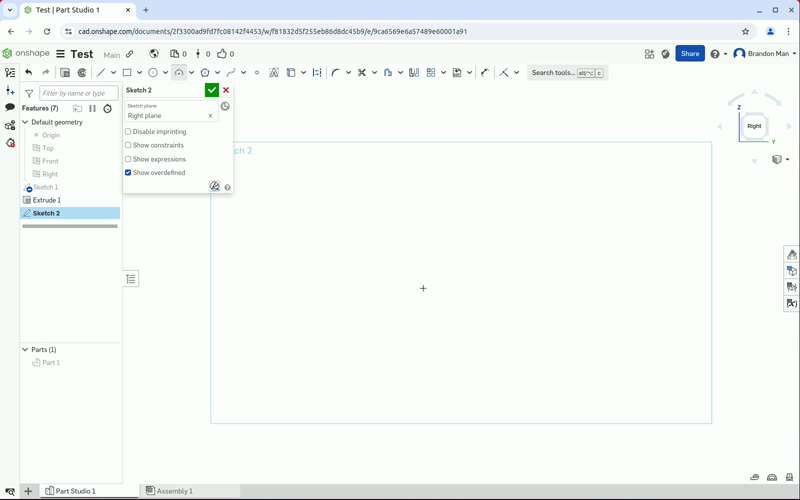
key_down(shift)
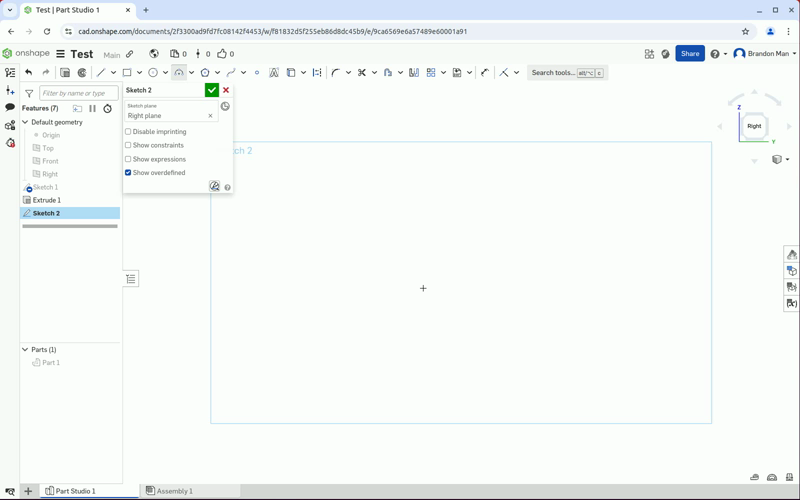
mouse_move(497, 287)
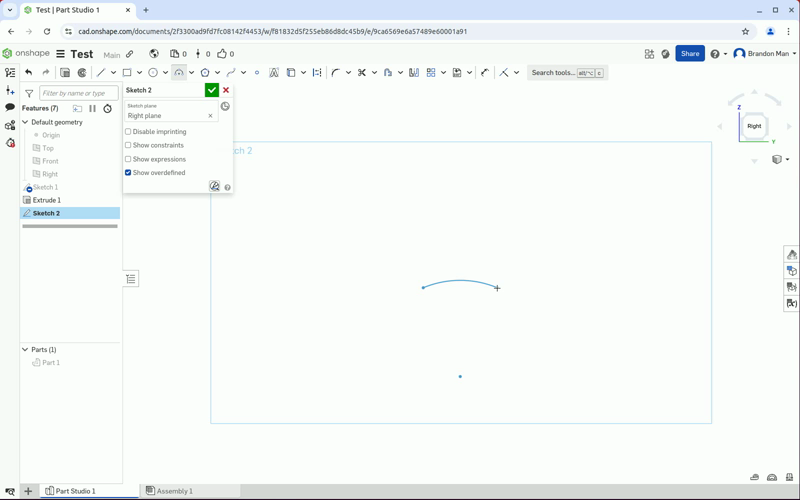
click(497, 287)
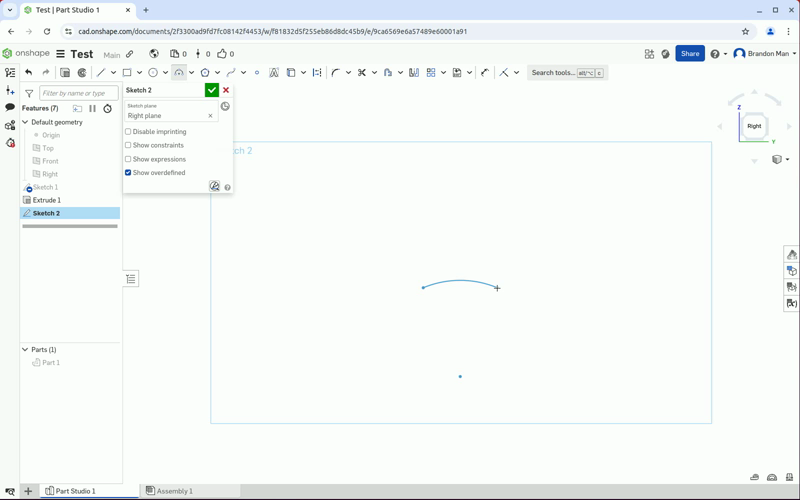
mouse_move(460, 320)
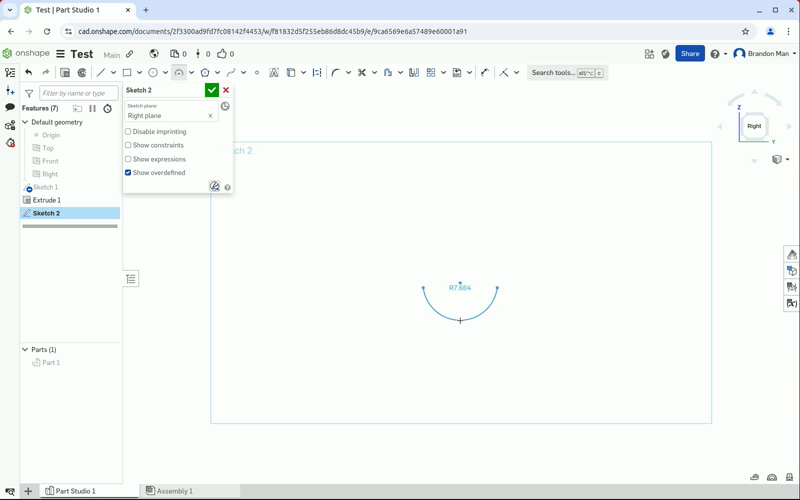
click(460, 320)
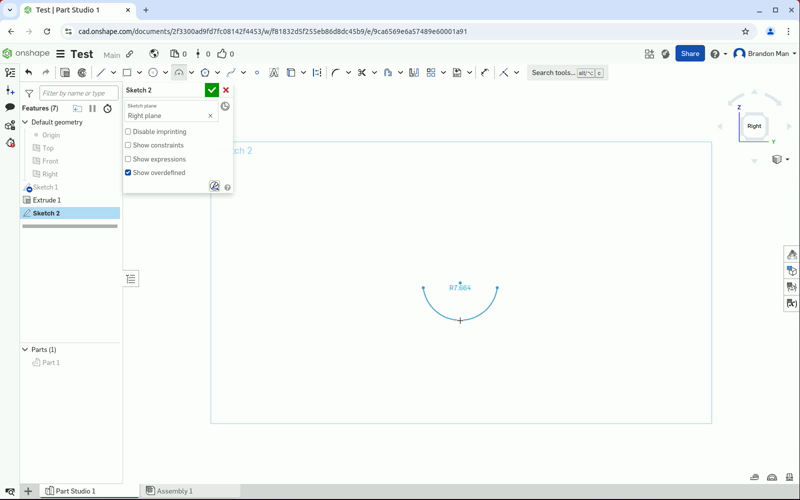
key_up(shift)
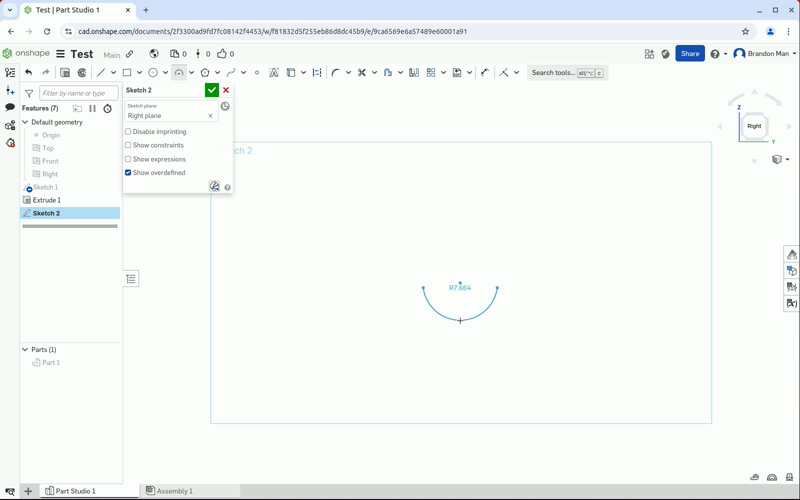
key(esc)
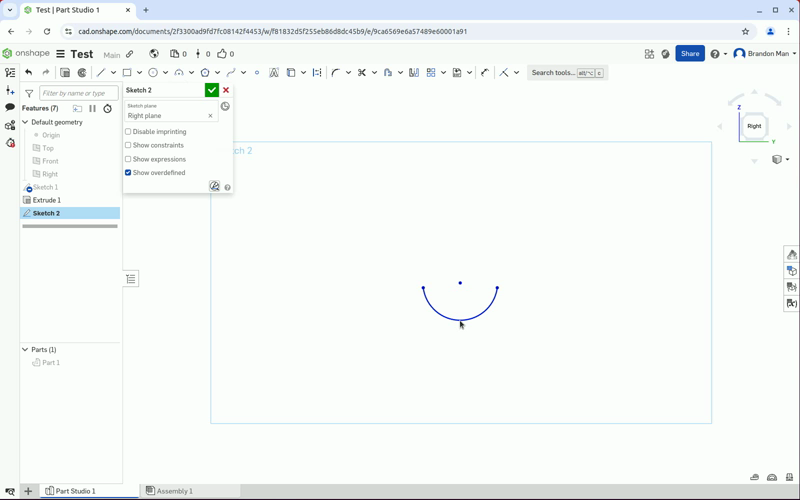
key(l)
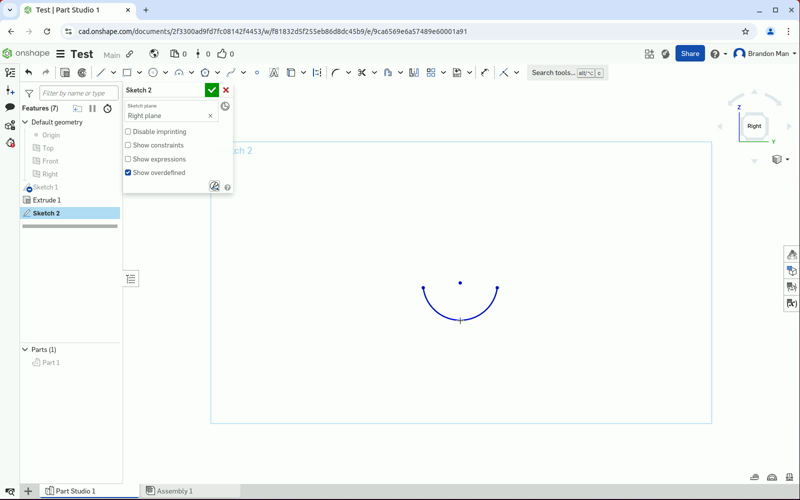
mouse_move(497, 287)
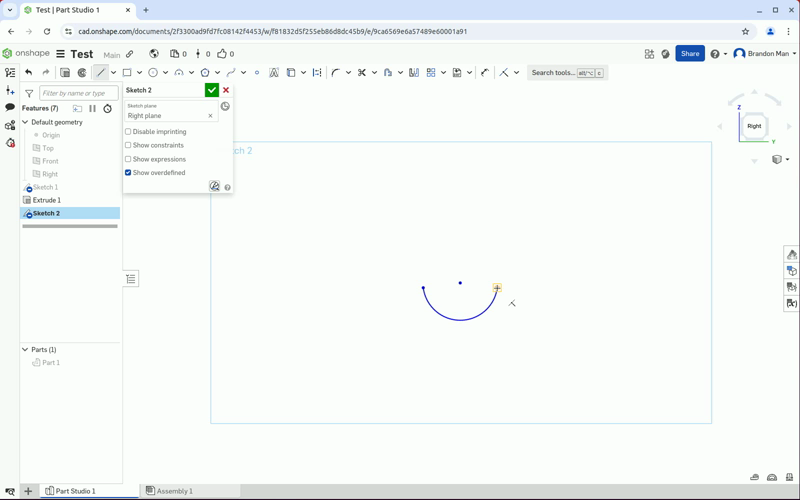
click(497, 287)
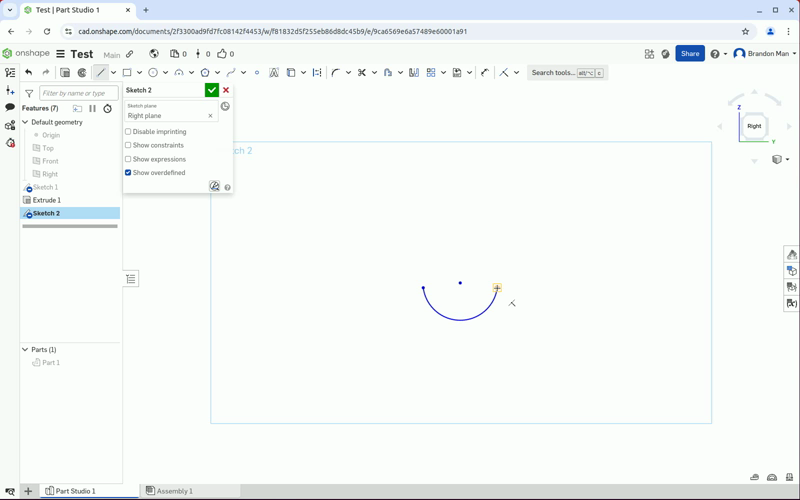
key_down(shift)
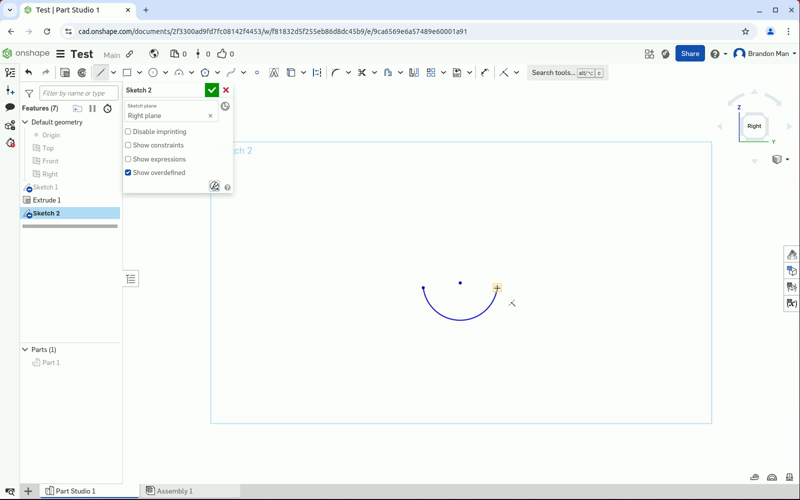
mouse_move(423, 287)
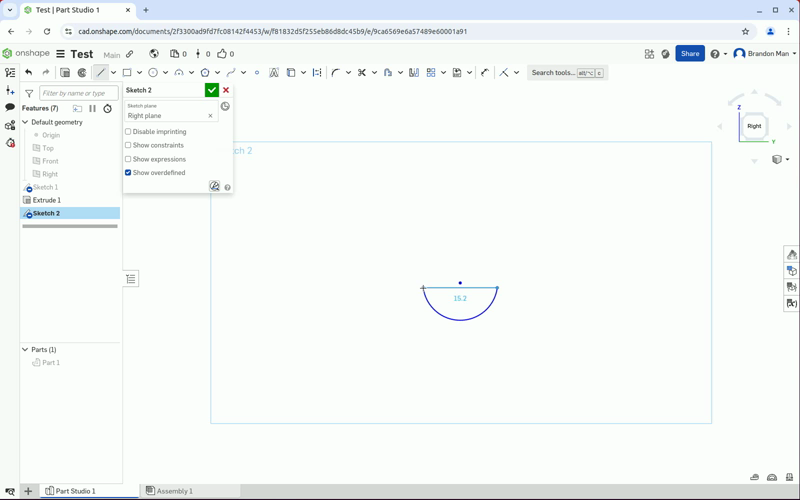
key_up(shift)
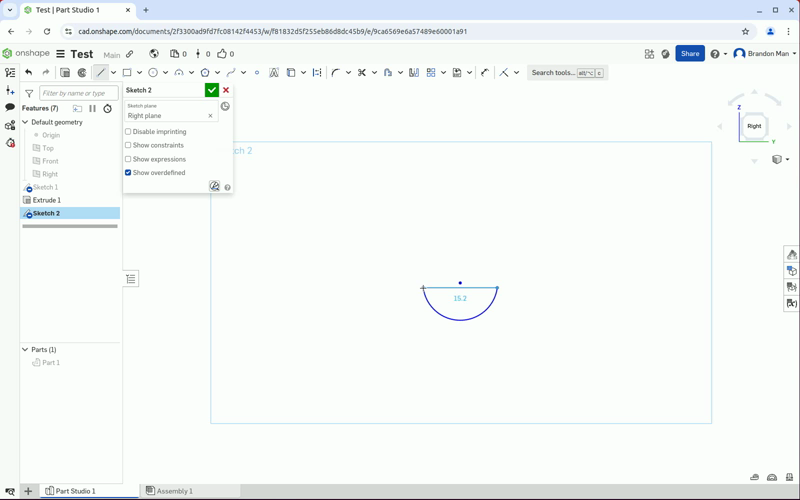
click(423, 287)
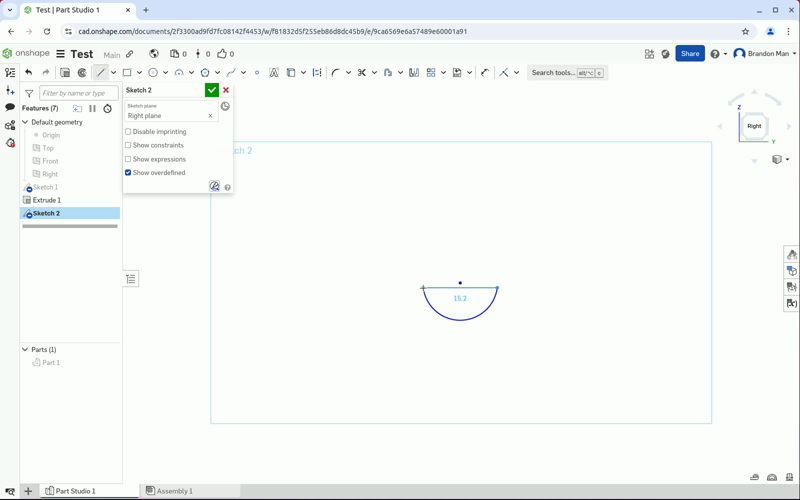
key(esc)
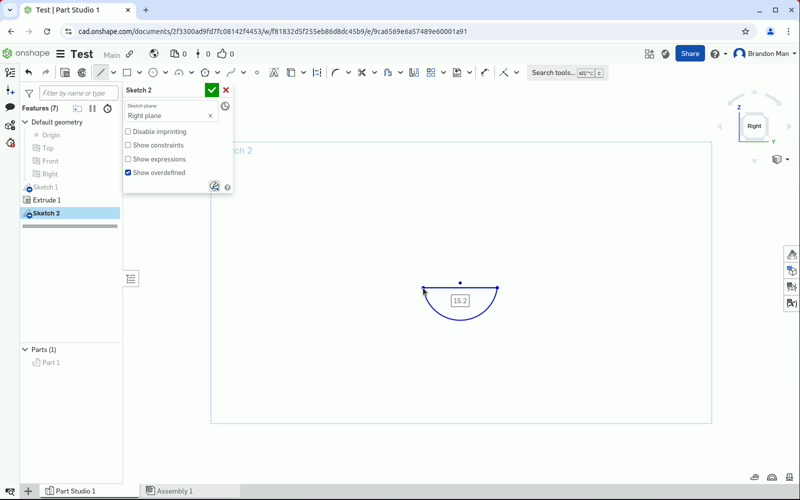
mouse_move(447, 299)
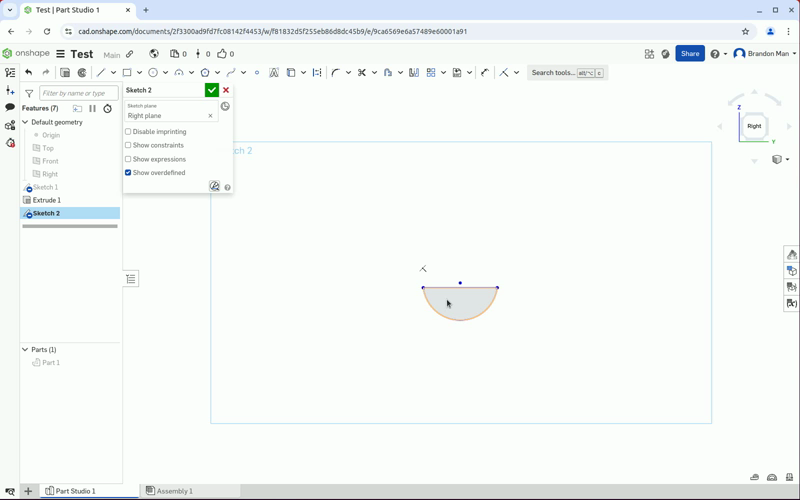
click(447, 299)
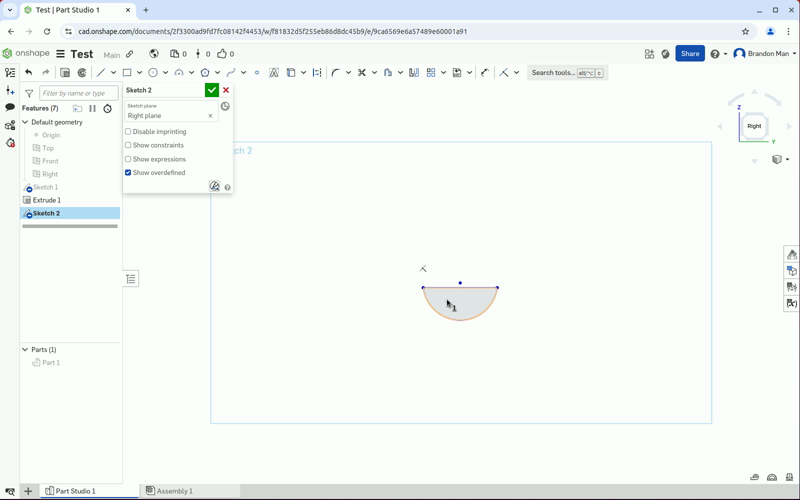
mouse_move(73, 352)
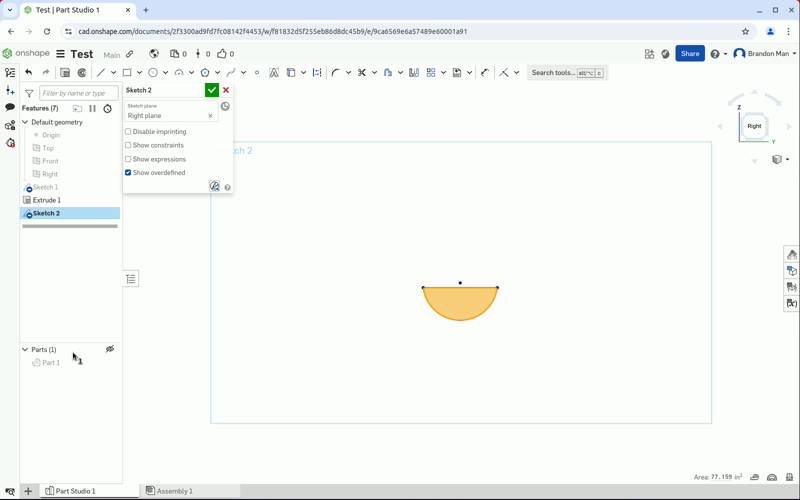
key(shift+y)
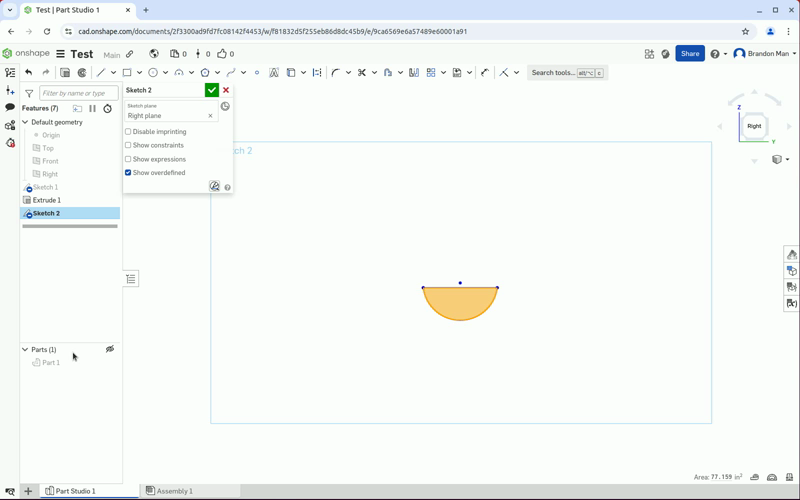
key(shift+e)
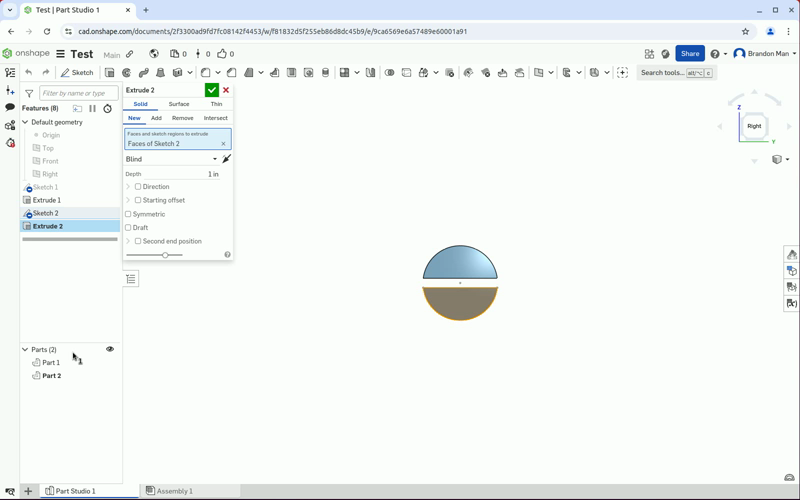
mouse_move(143, 106)
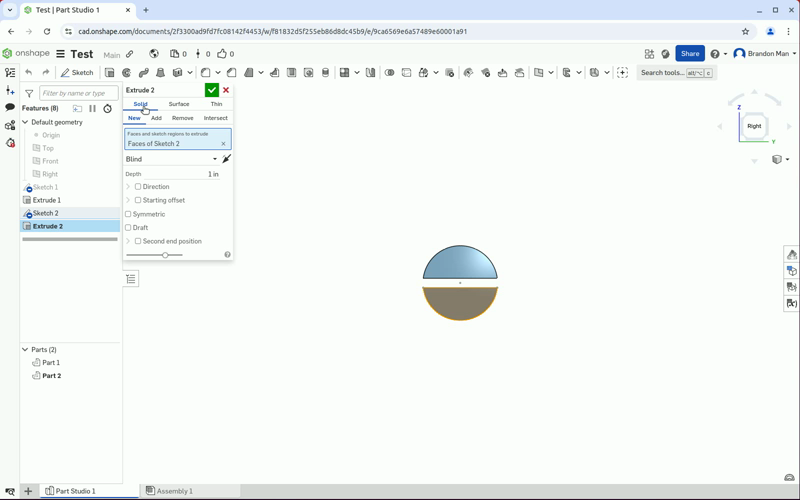
click(143, 106)
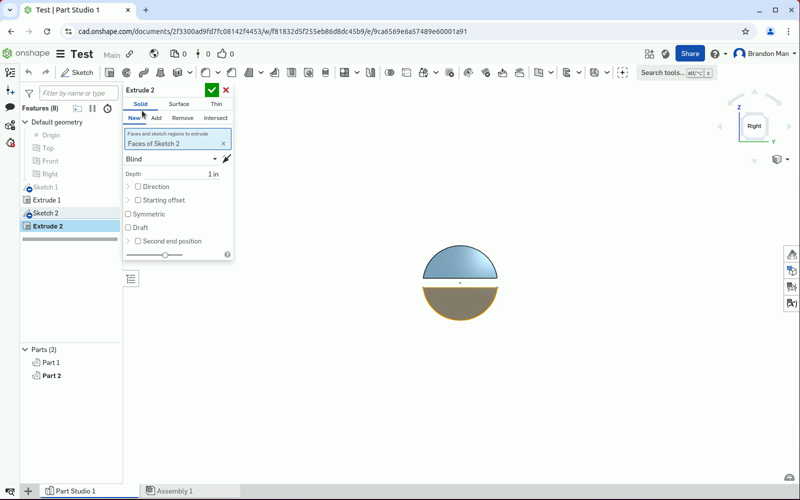
mouse_move(137, 120)
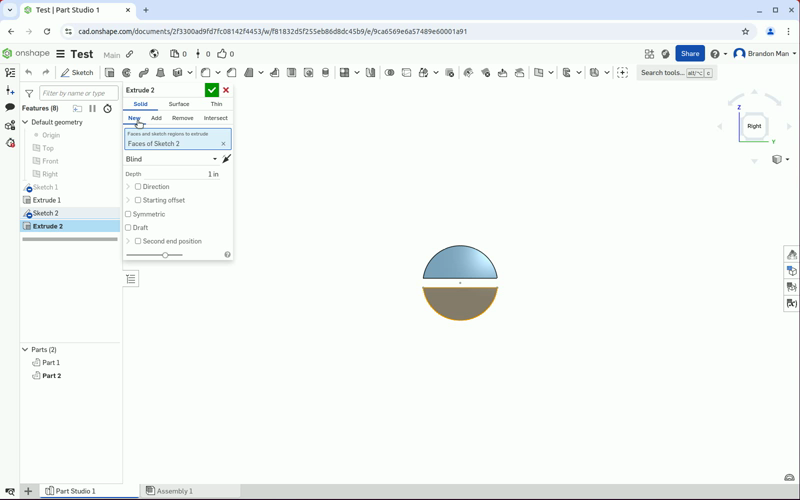
click(137, 120)
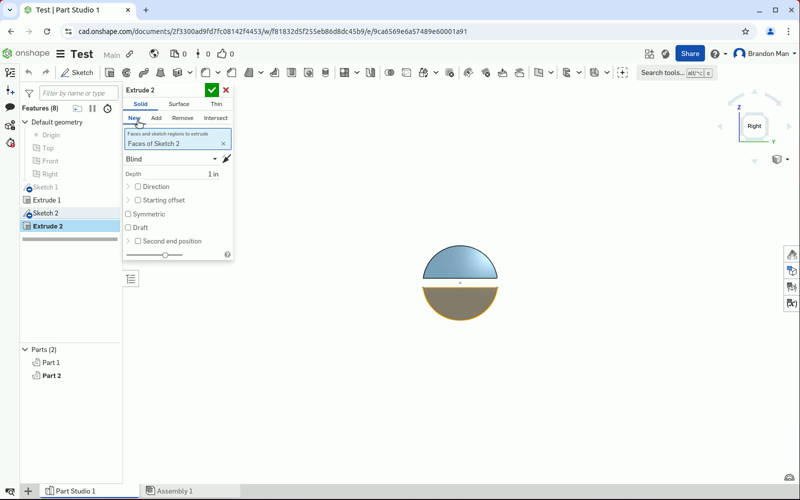
key(tab, 4)
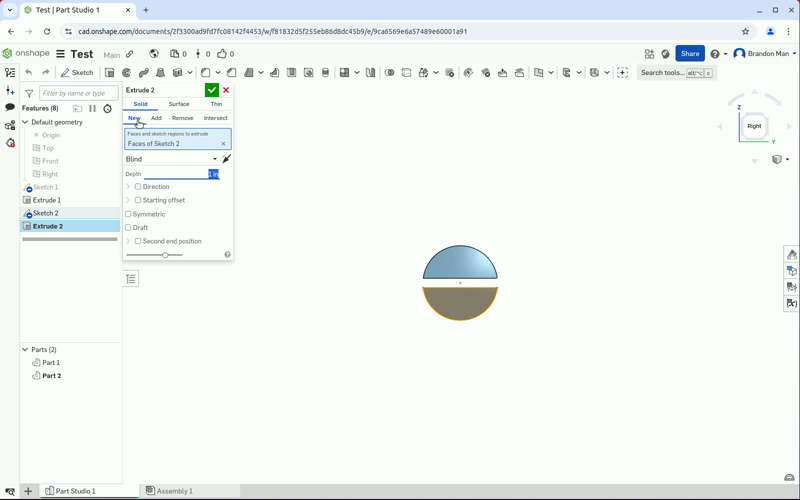
text(3.611)
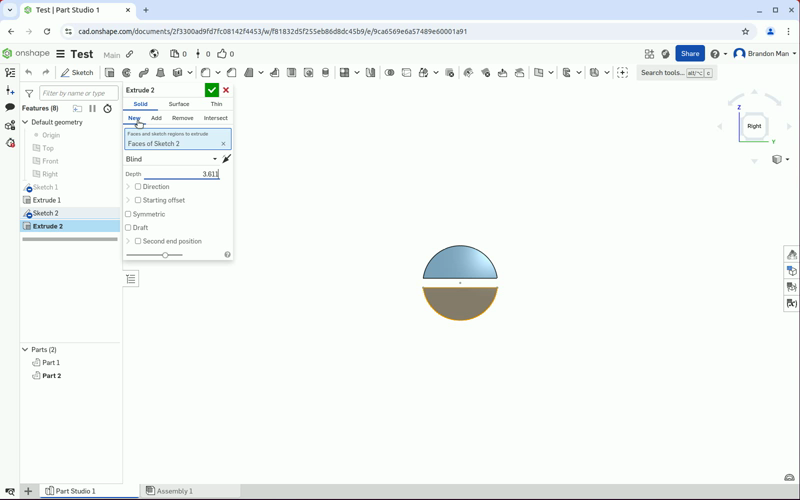
key(enter)
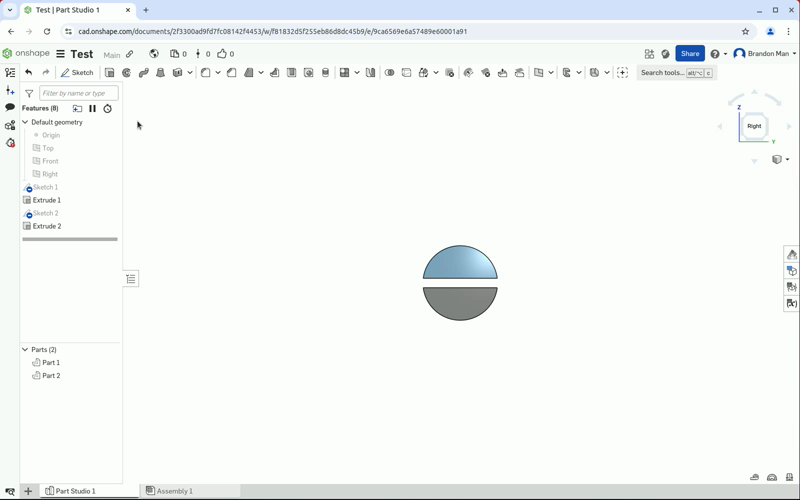
key(shift+h)
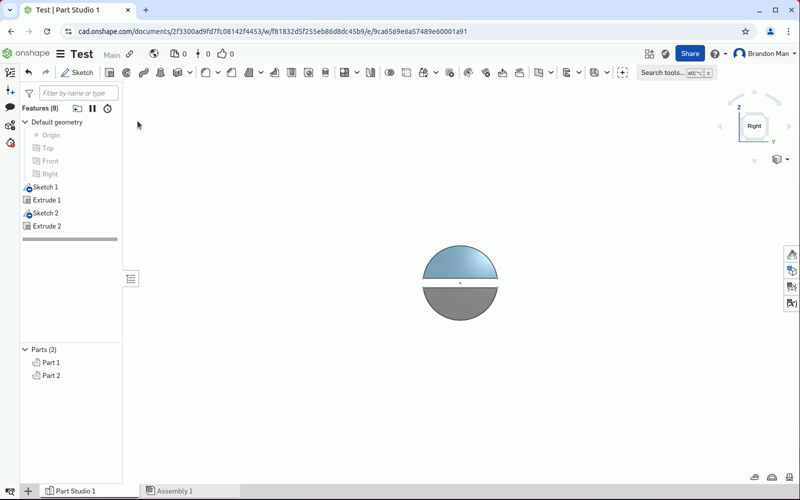
key(shift+h)
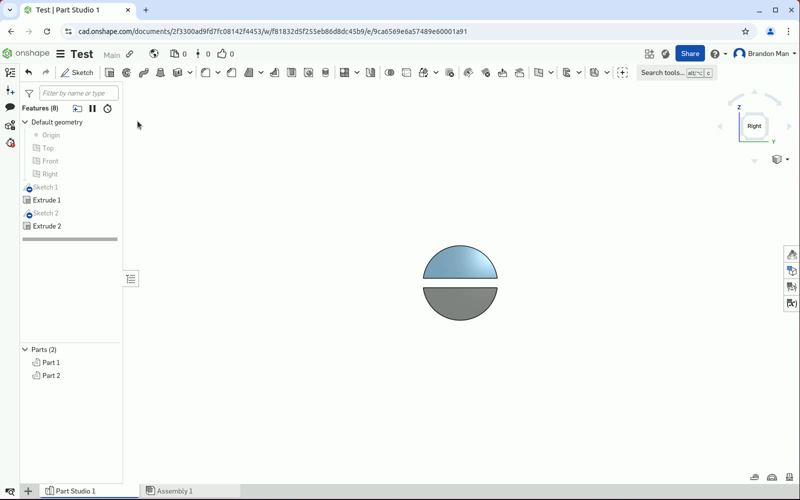
mouse_move(73, 189)
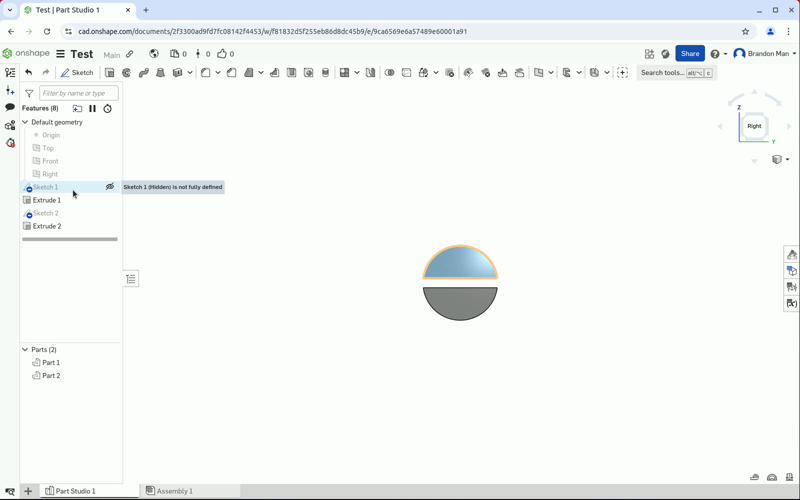
click(73, 189)
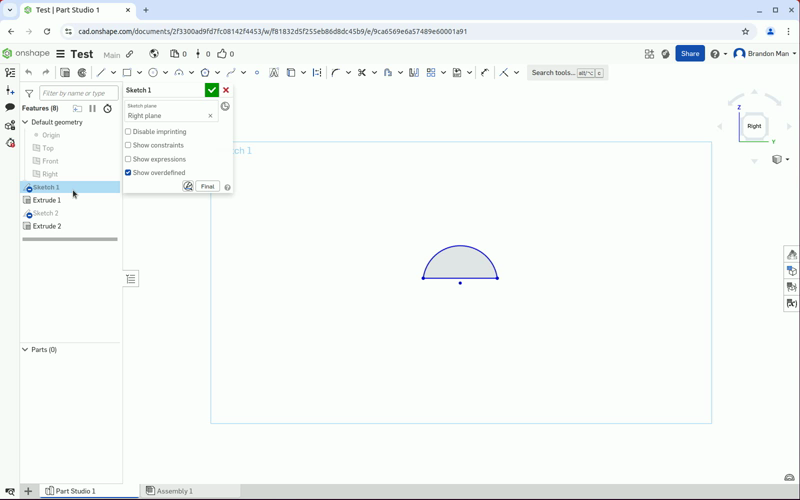
mouse_move(229, 92)
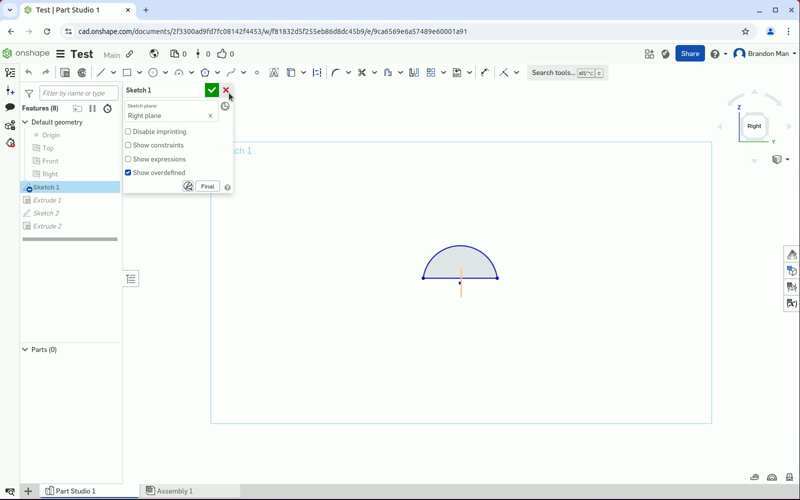
click(229, 92)
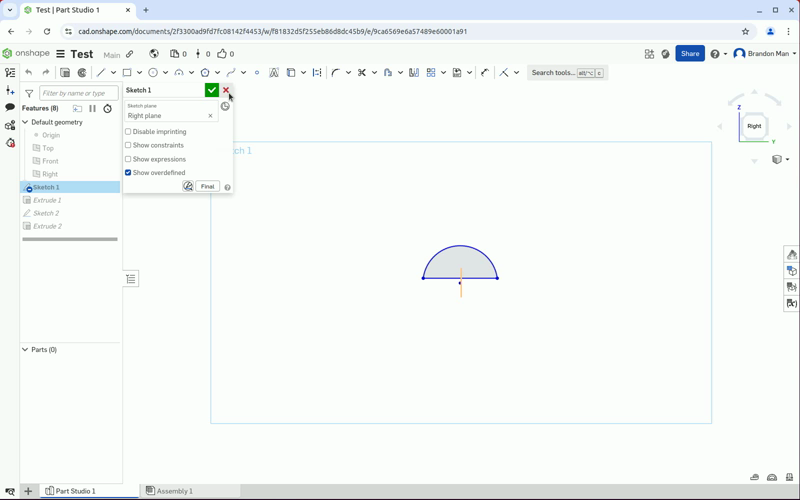
key(shift+s)
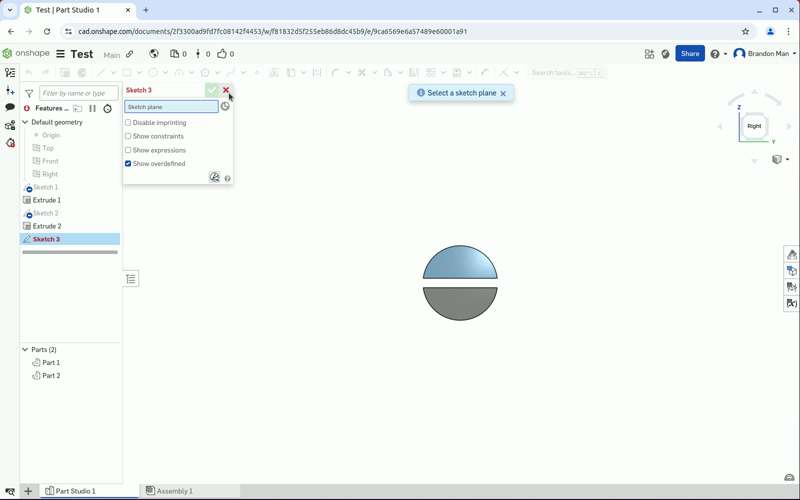
mouse_move(73, 176)
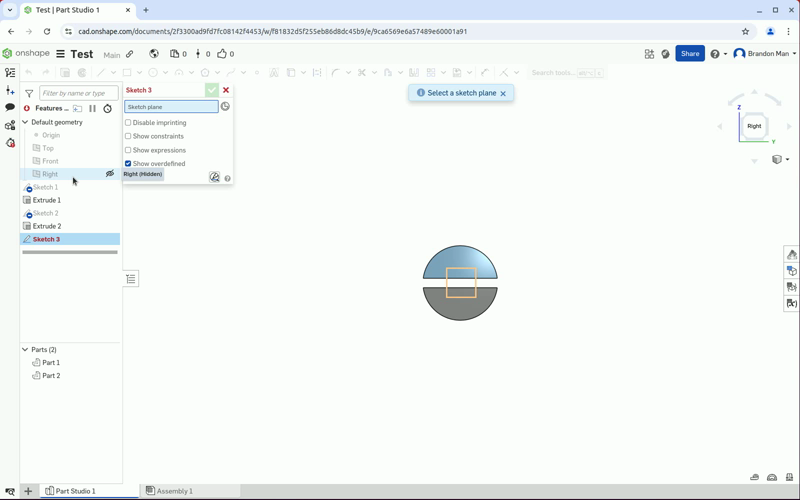
click(73, 176)
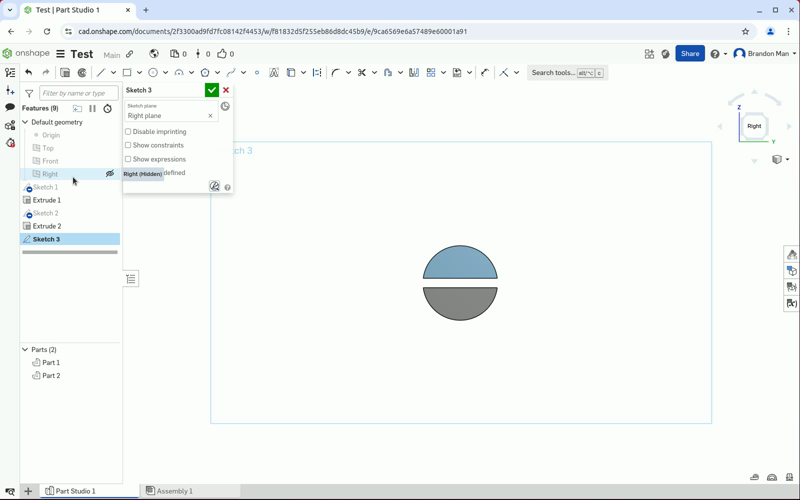
mouse_move(73, 352)
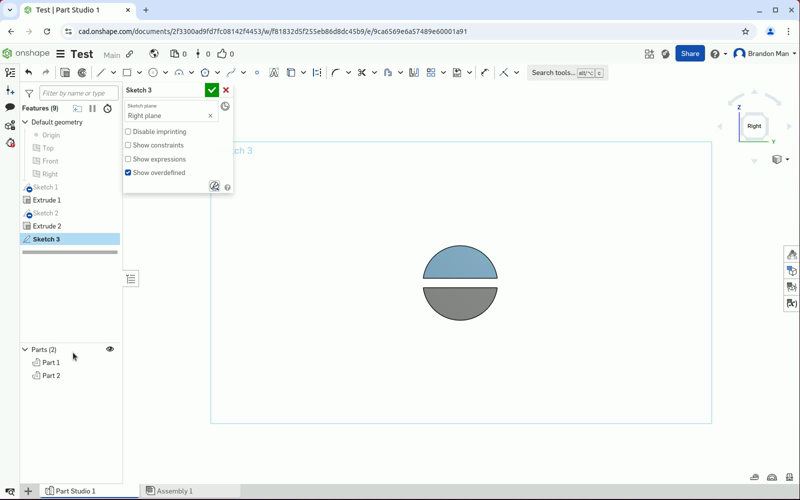
key(y)
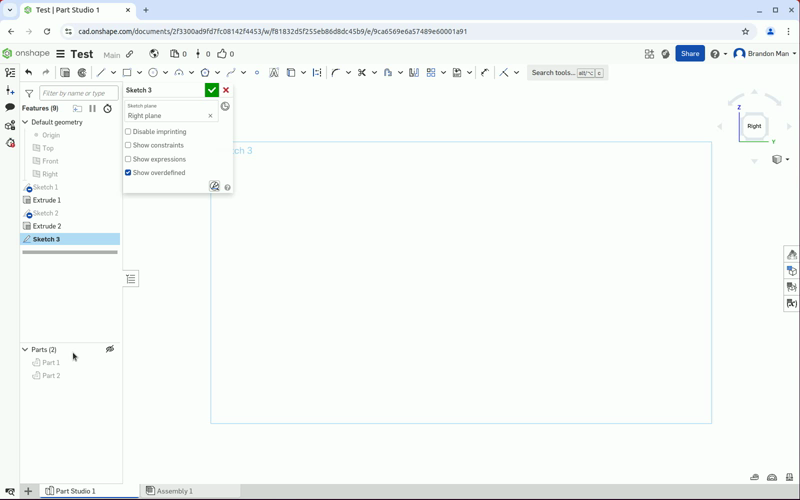
key(l)
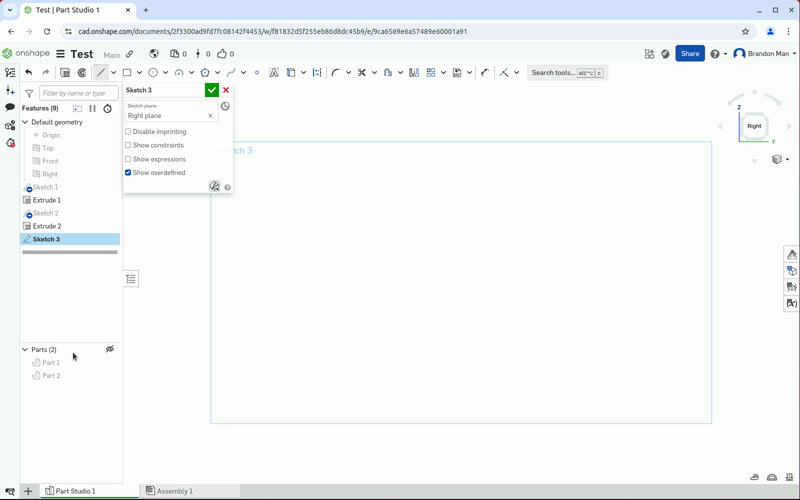
key_down(shift)
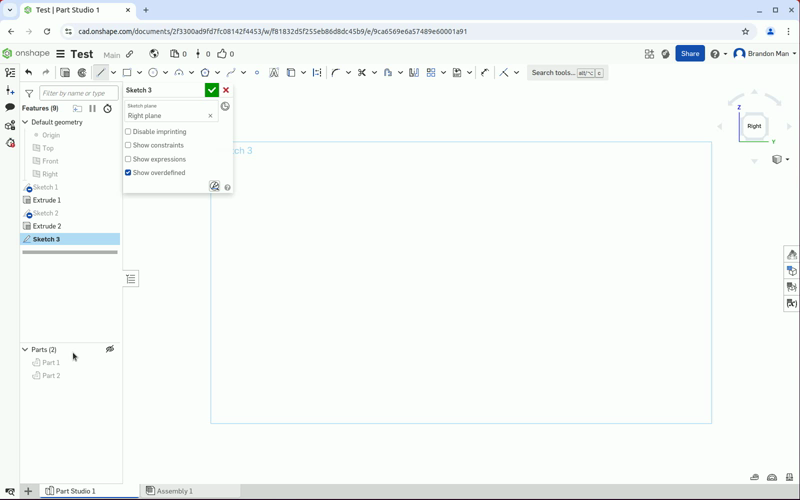
mouse_move(423, 287)
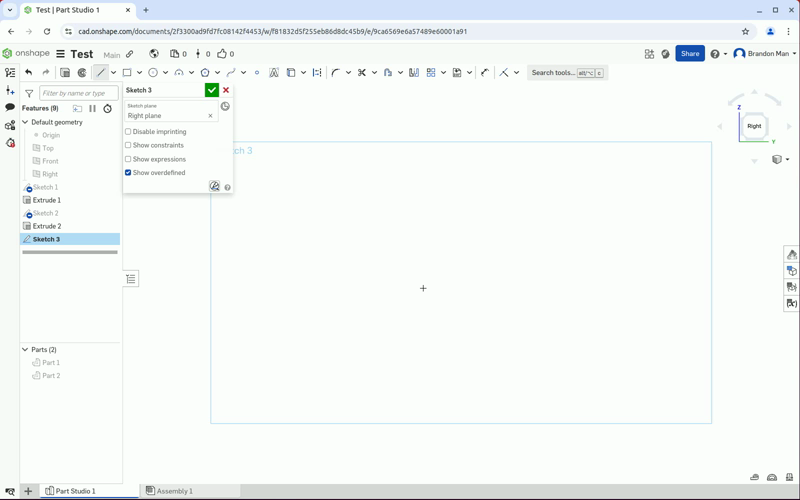
click(423, 287)
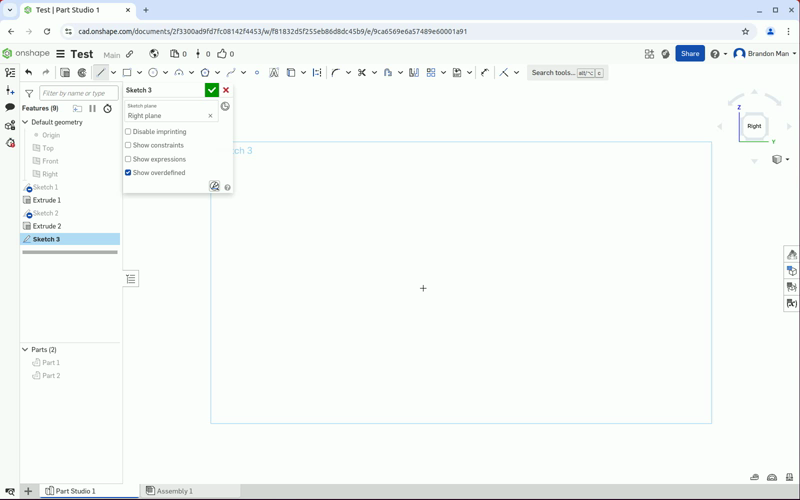
key_up(shift)
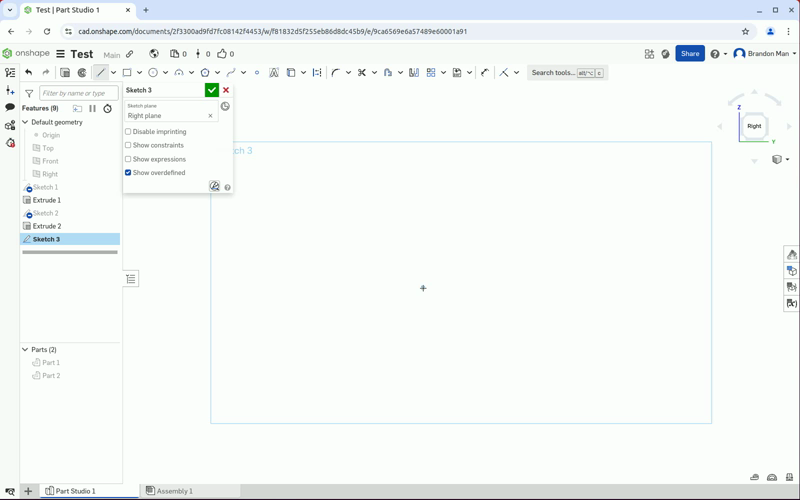
key_down(shift)
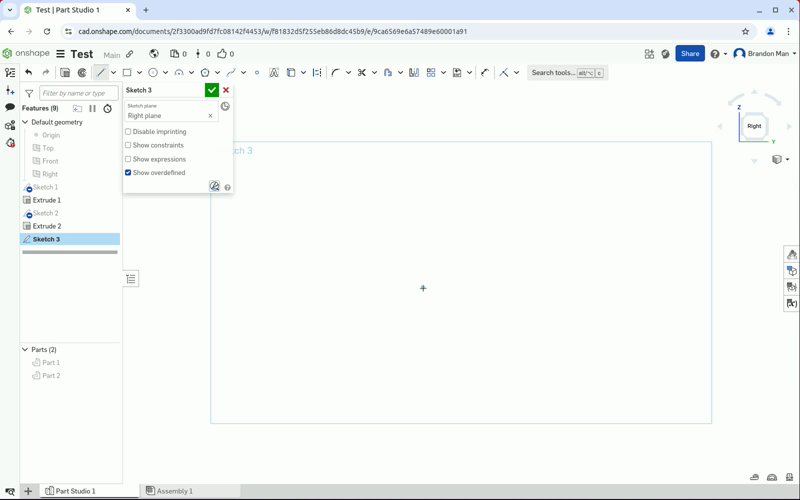
mouse_move(498, 287)
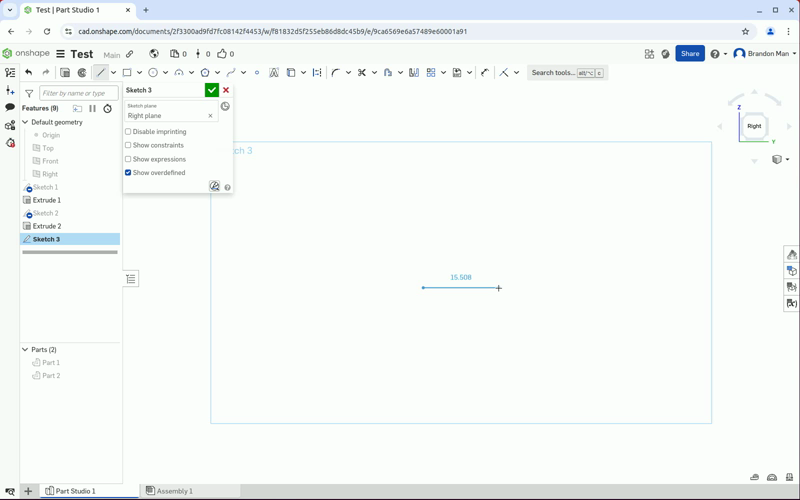
click(498, 287)
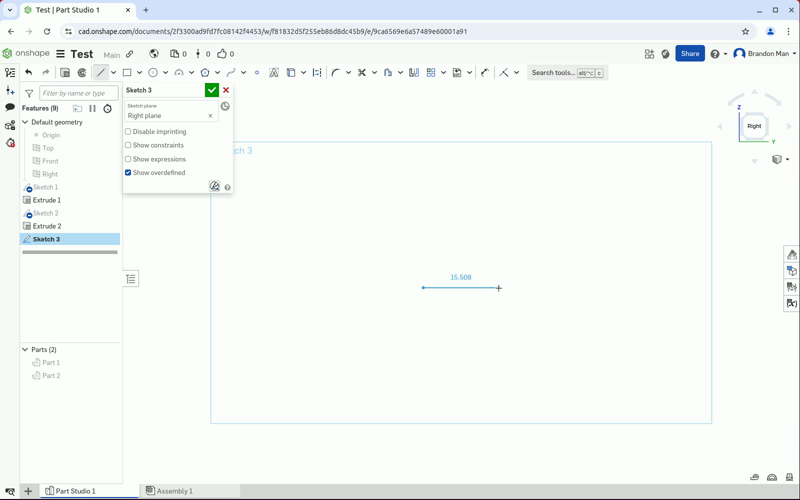
key_up(shift)
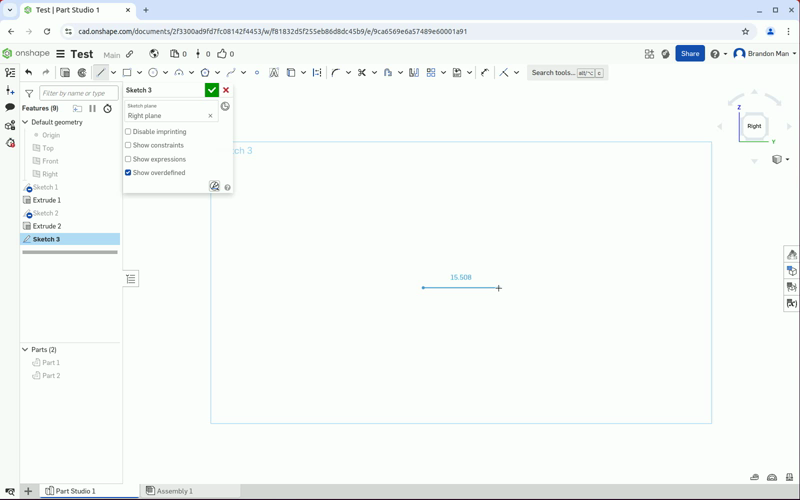
key(esc)
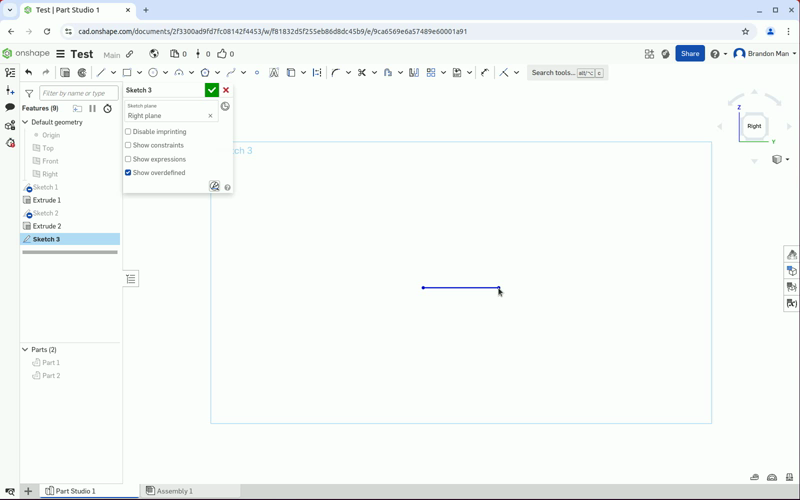
key(a)
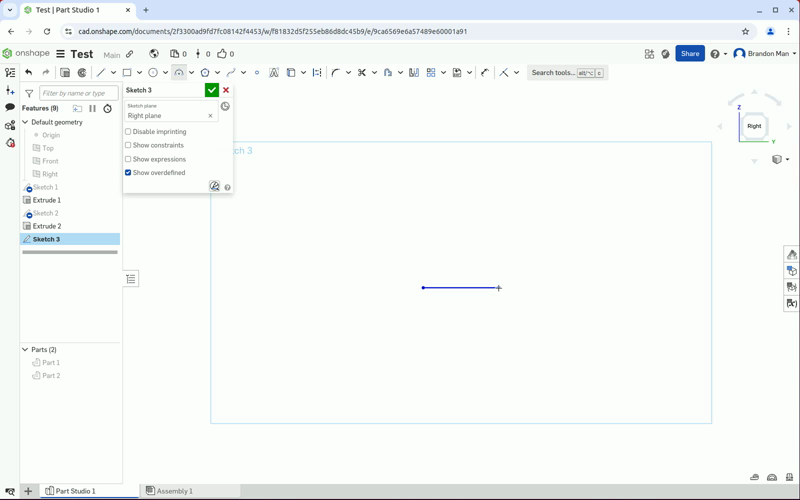
mouse_move(498, 287)
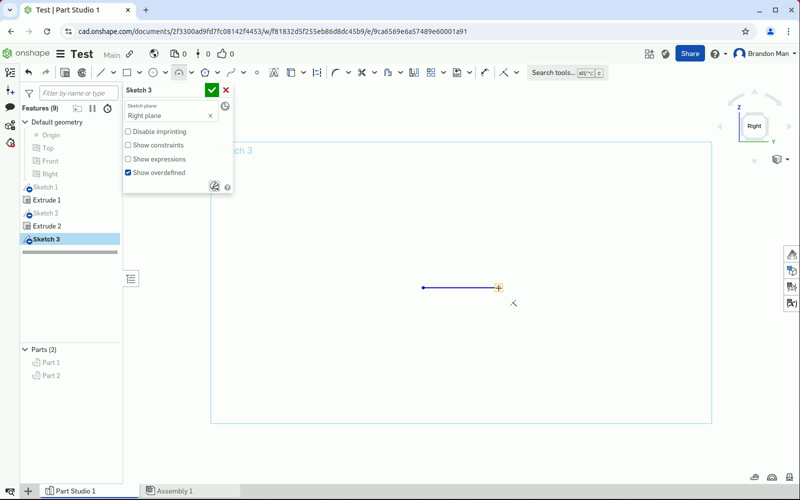
click(498, 287)
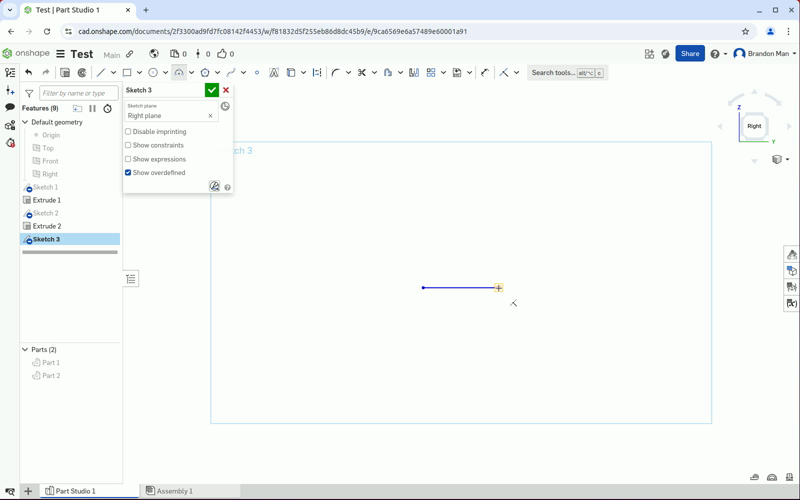
key_down(shift)
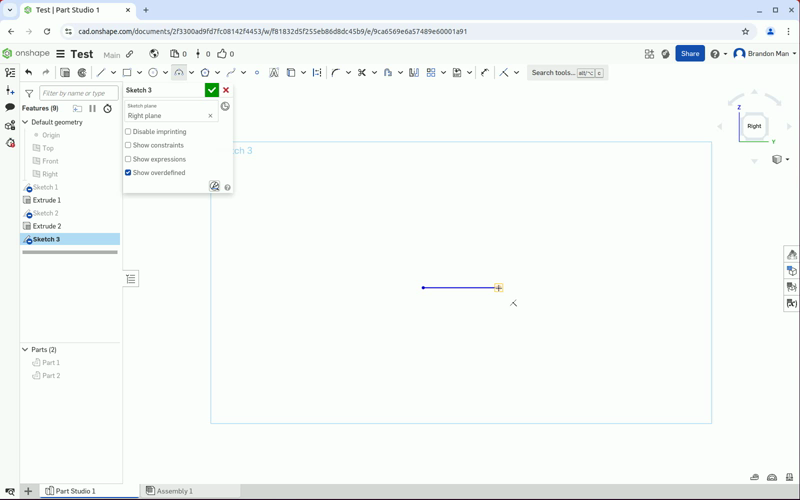
mouse_move(498, 277)
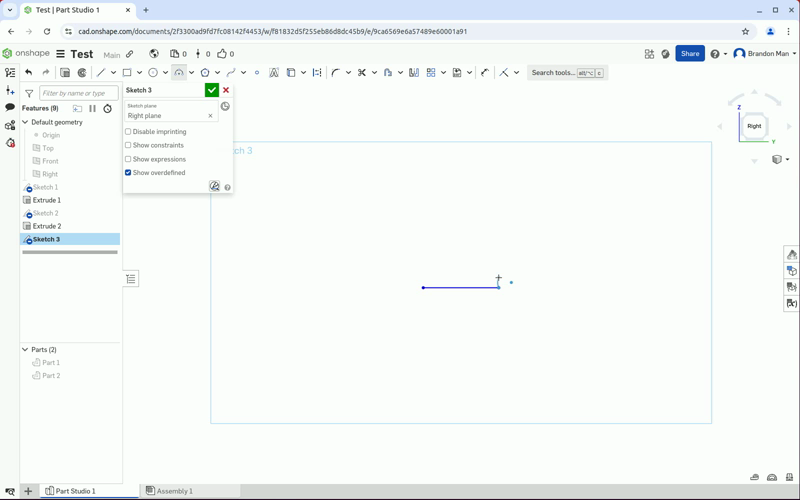
click(498, 277)
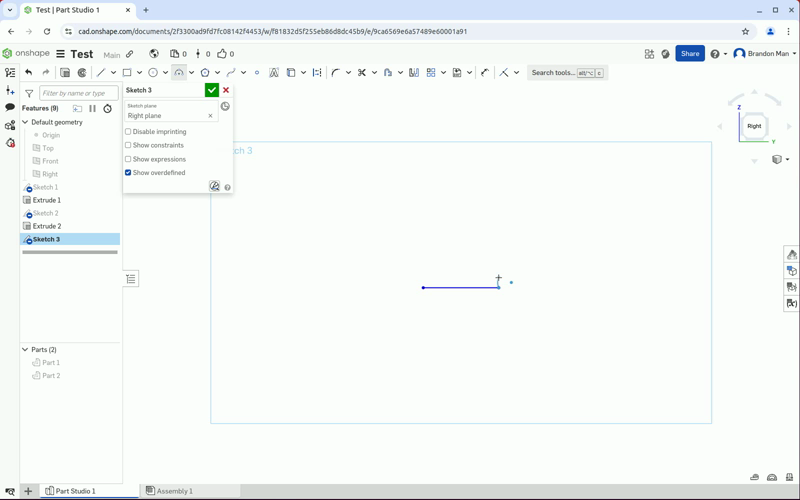
mouse_move(499, 282)
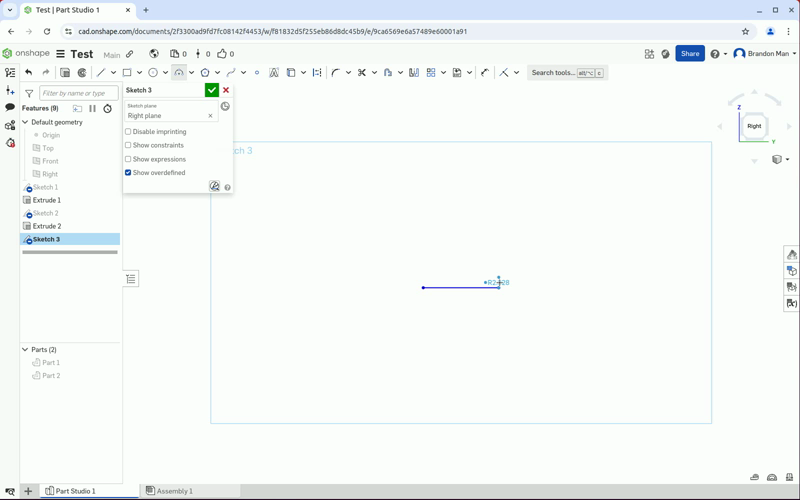
click(499, 282)
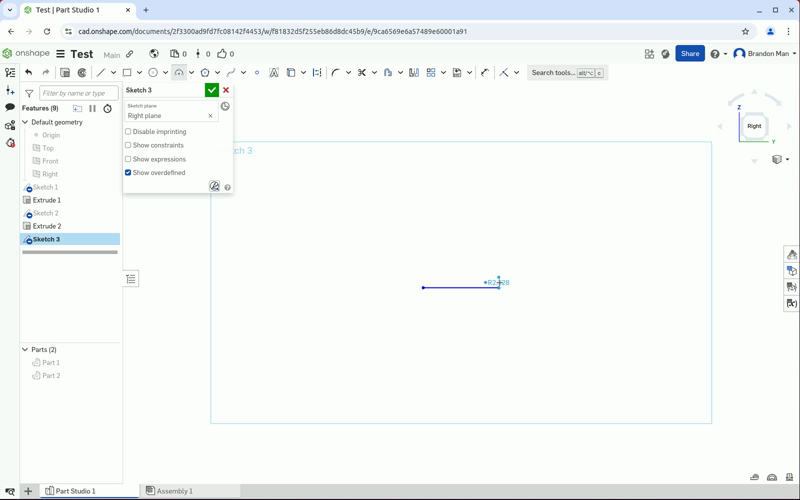
key_up(shift)
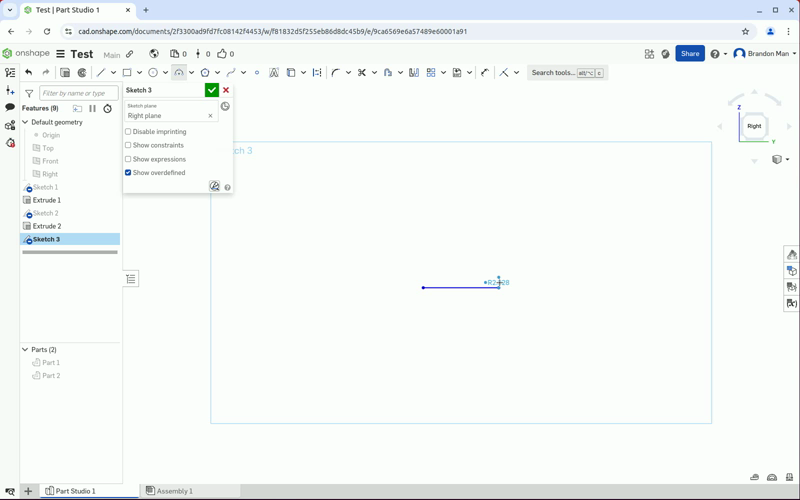
key(esc)
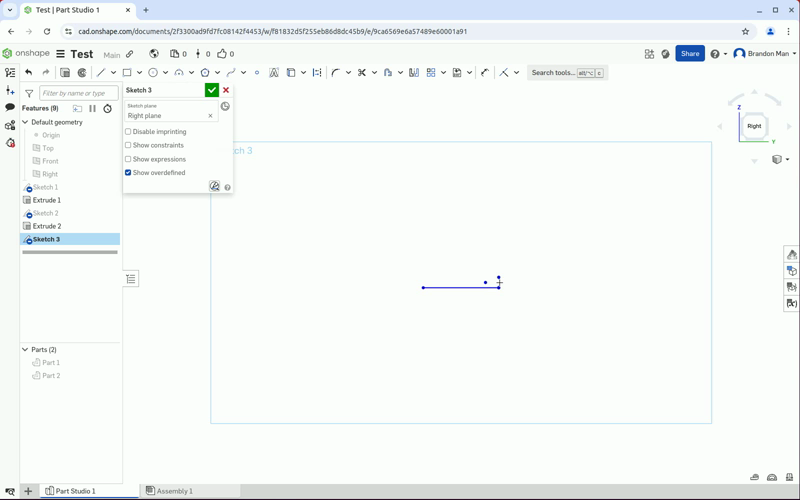
key(l)
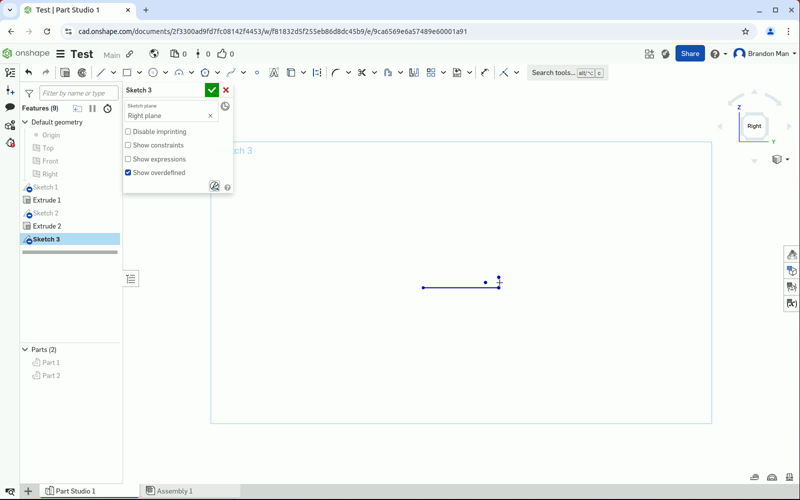
mouse_move(498, 277)
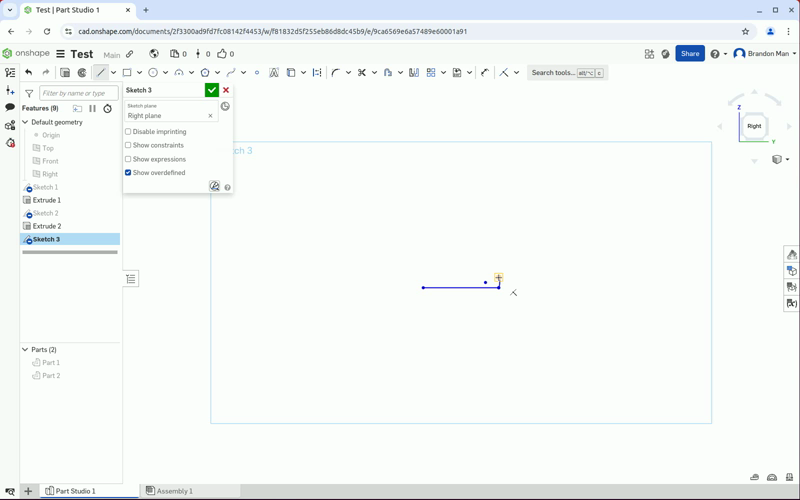
click(498, 277)
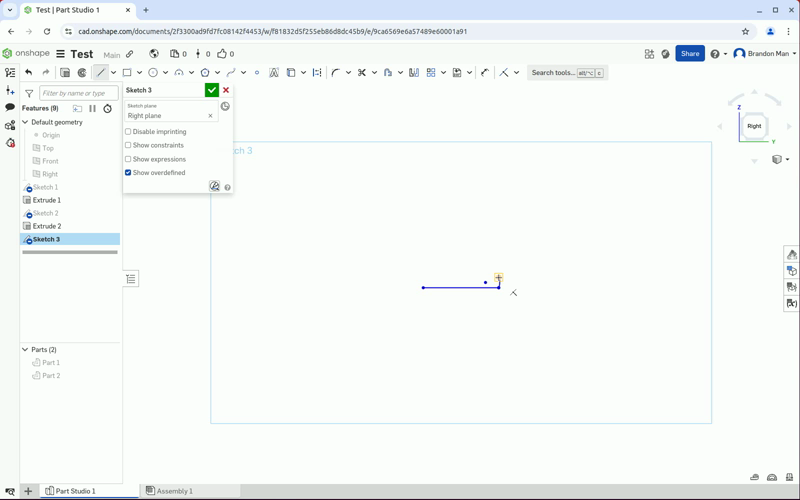
key_down(shift)
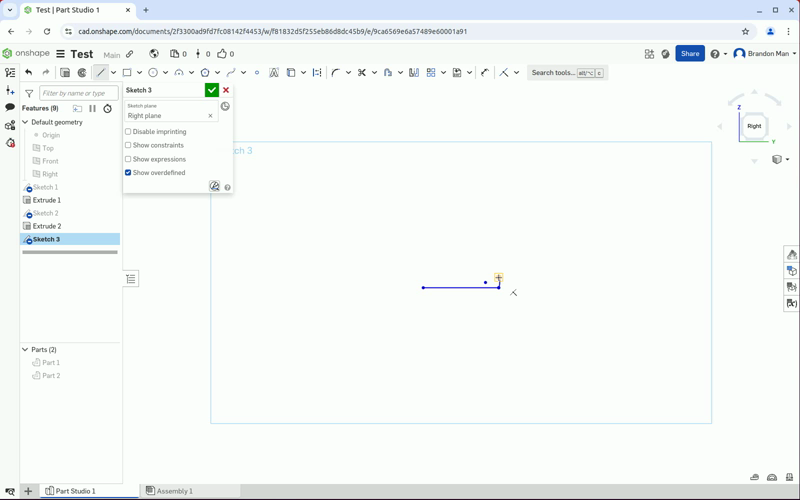
mouse_move(423, 277)
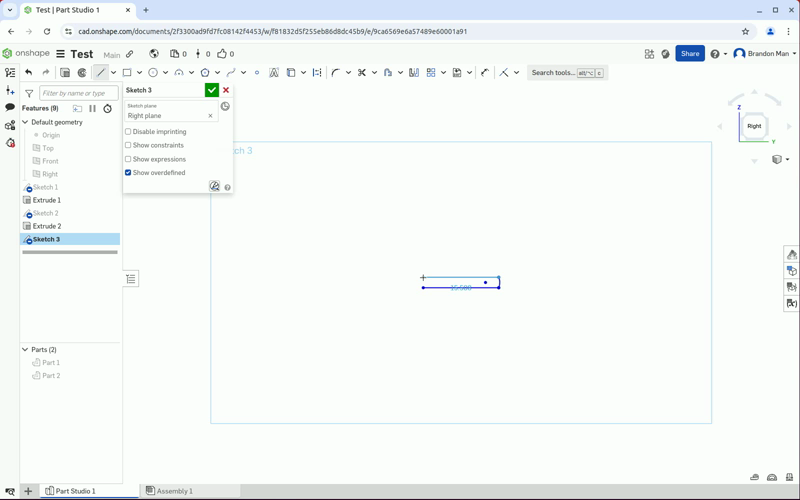
click(423, 277)
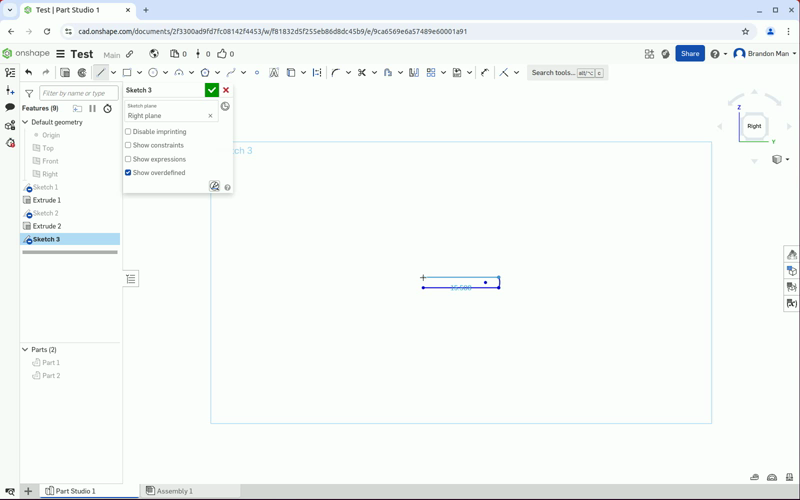
key_up(shift)
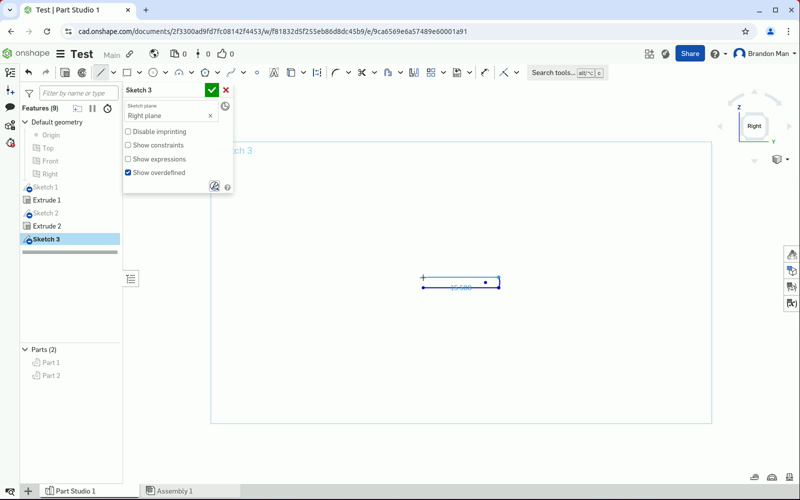
key(esc)
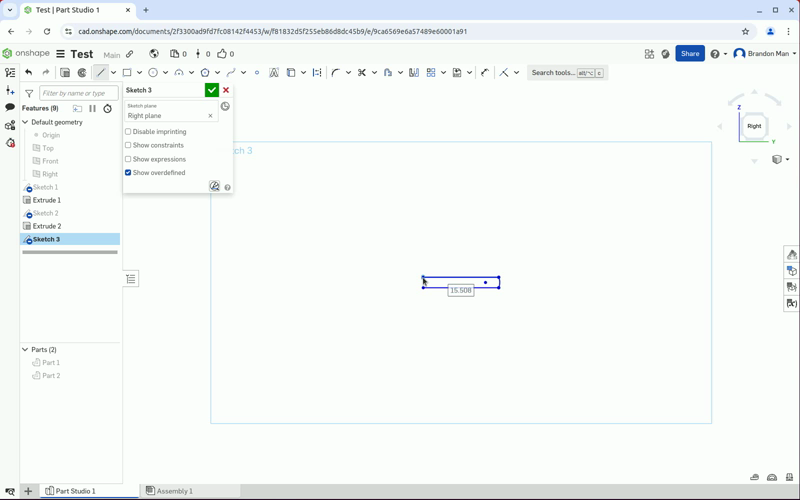
key(a)
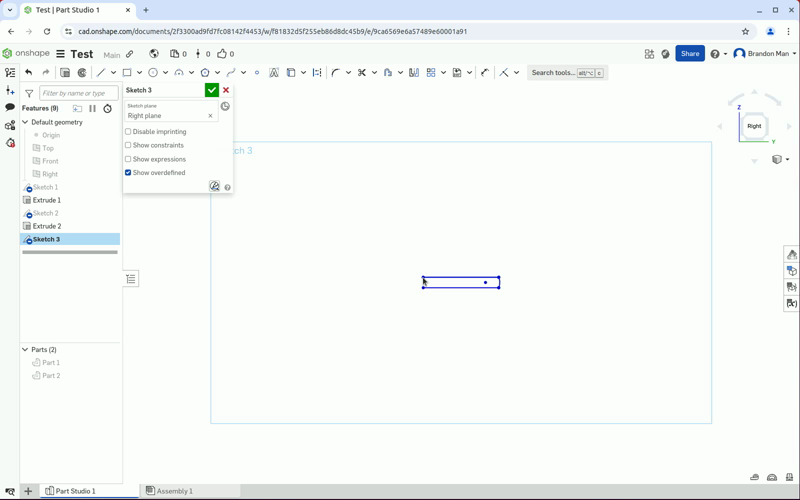
mouse_move(423, 277)
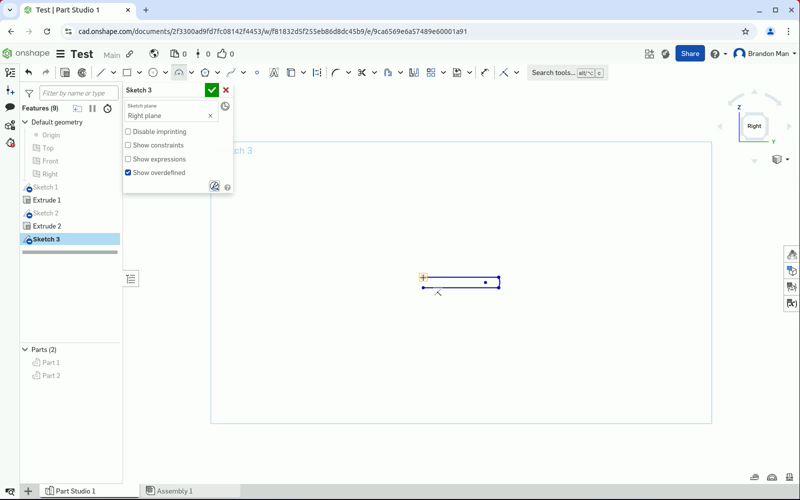
click(423, 277)
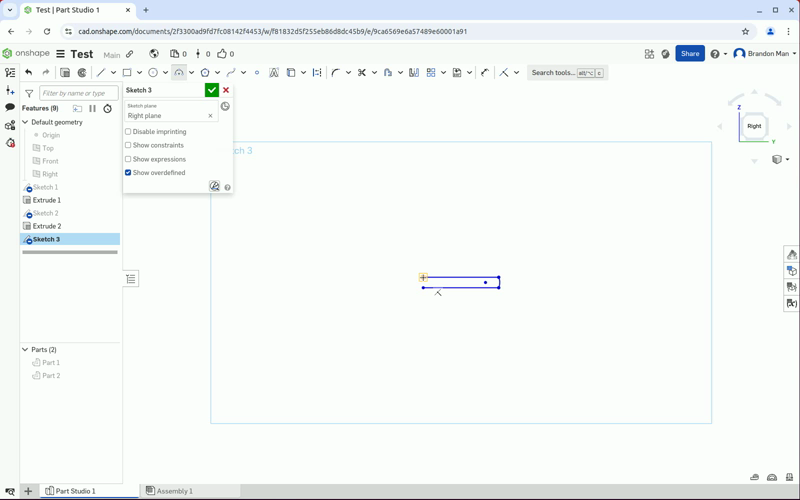
mouse_move(423, 287)
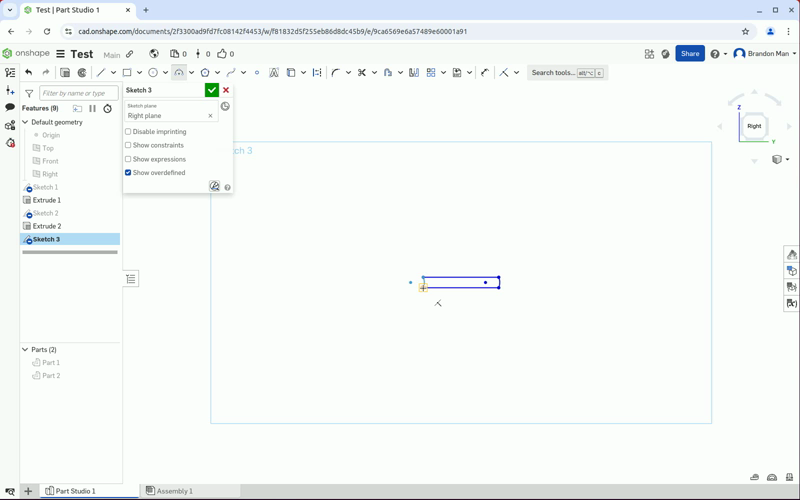
click(423, 287)
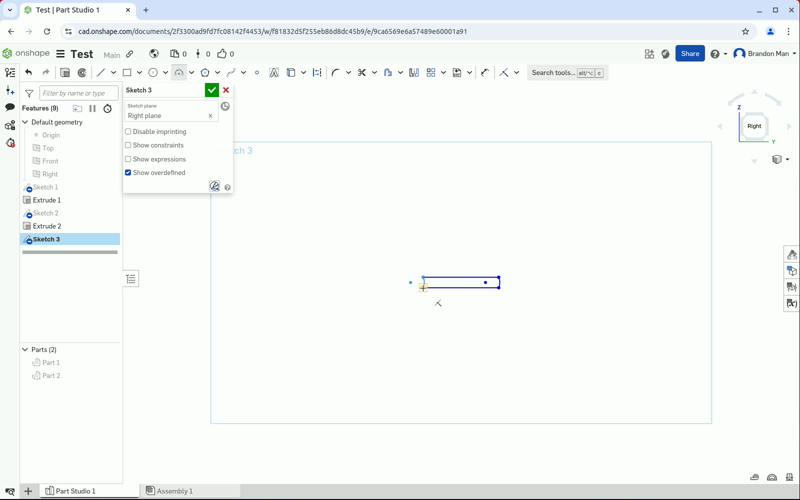
key_down(shift)
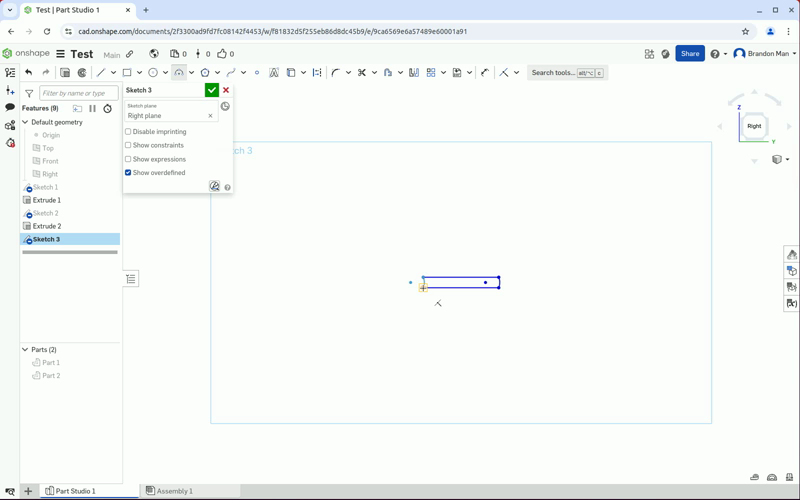
mouse_move(422, 282)
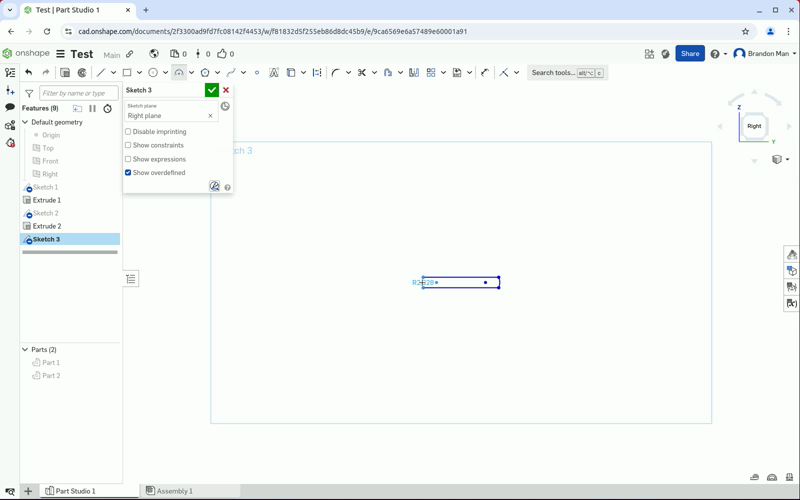
click(422, 282)
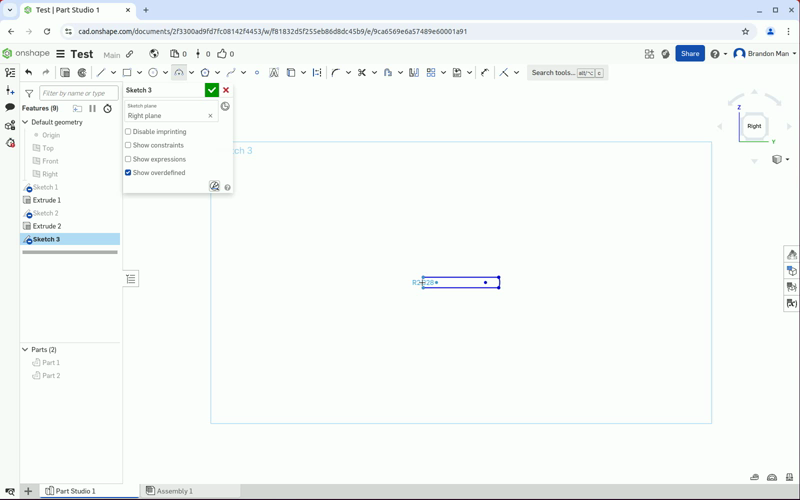
key_up(shift)
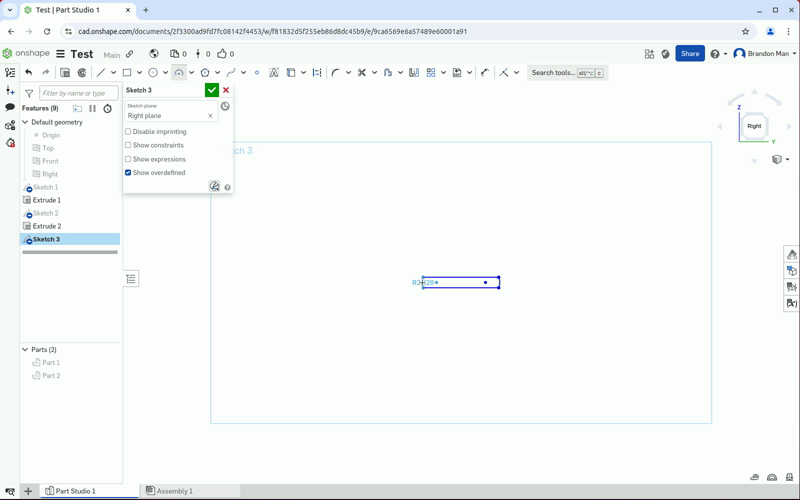
key(esc)
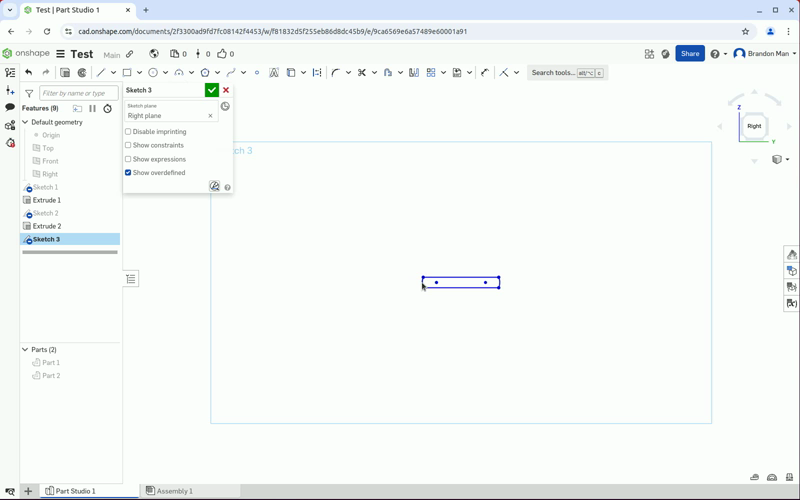
mouse_move(493, 281)
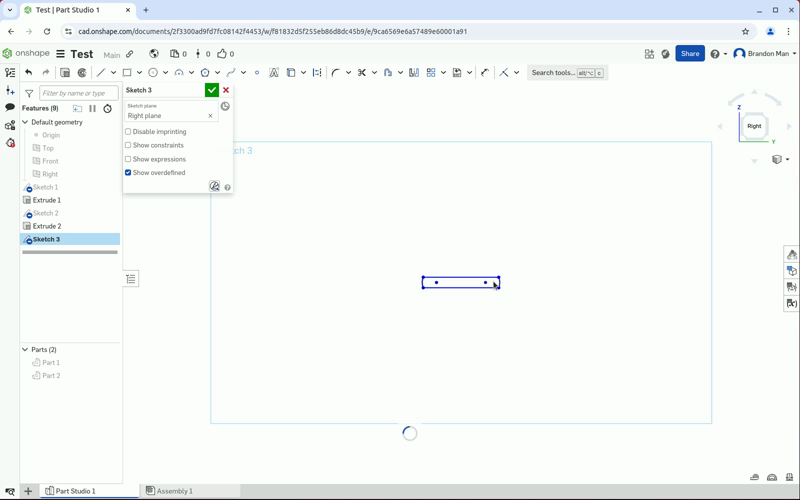
scroll(6)
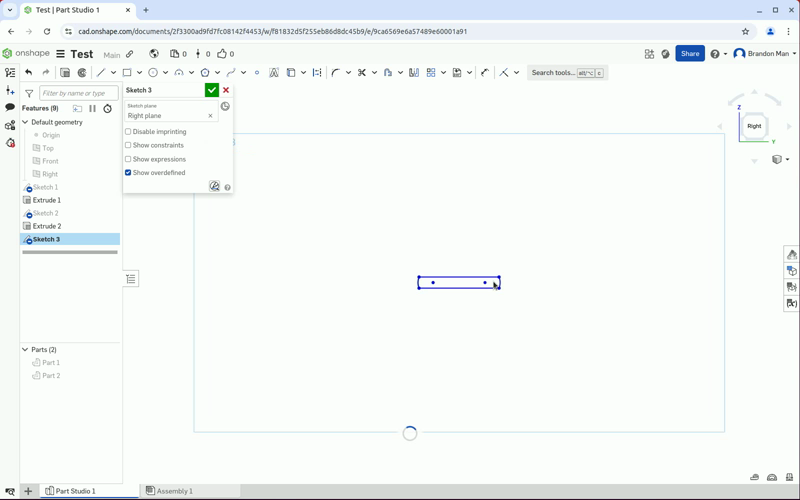
scroll(6)
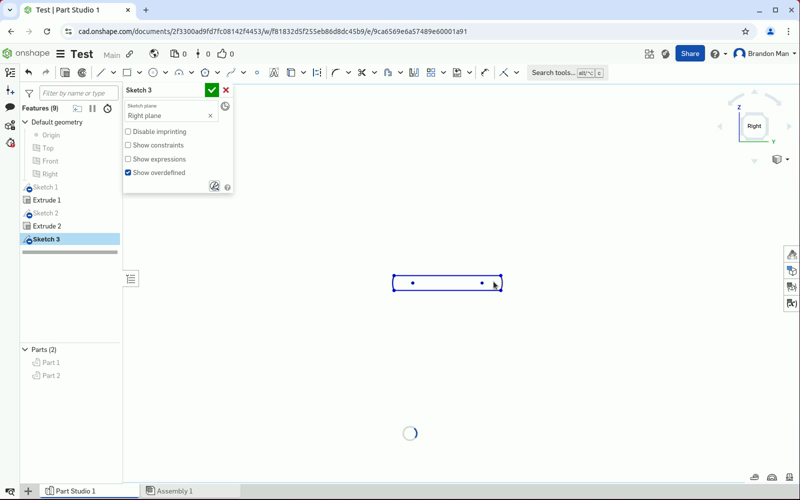
scroll(6)
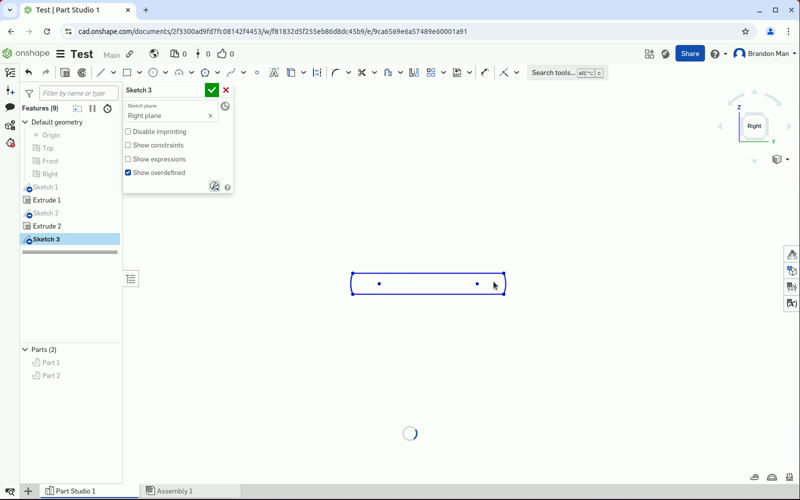
scroll(6)
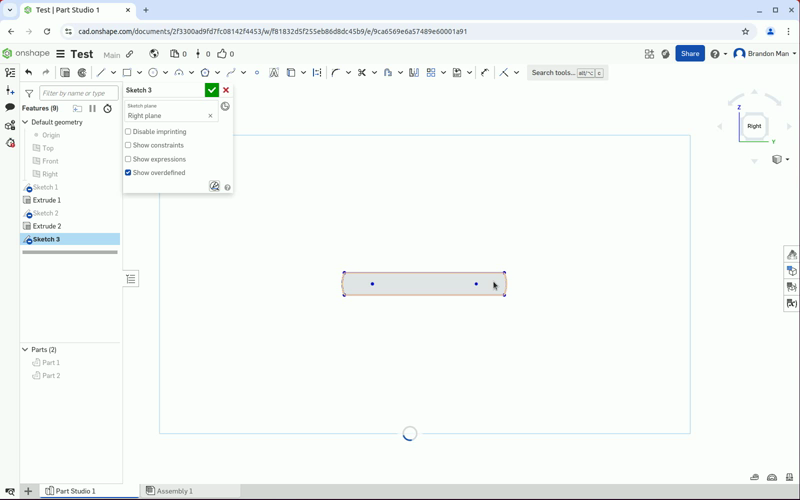
scroll(6)
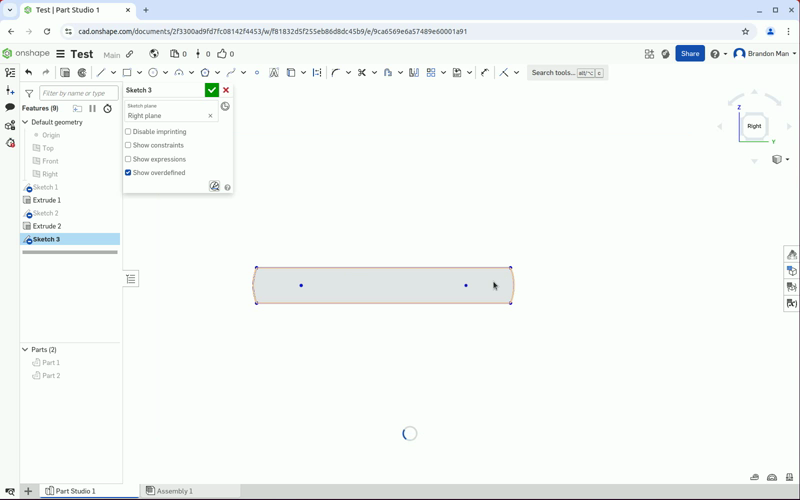
scroll(6)
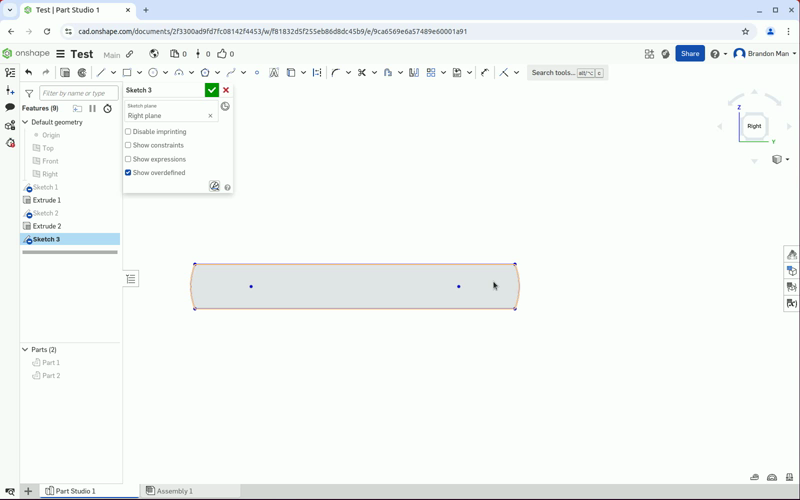
scroll(6)
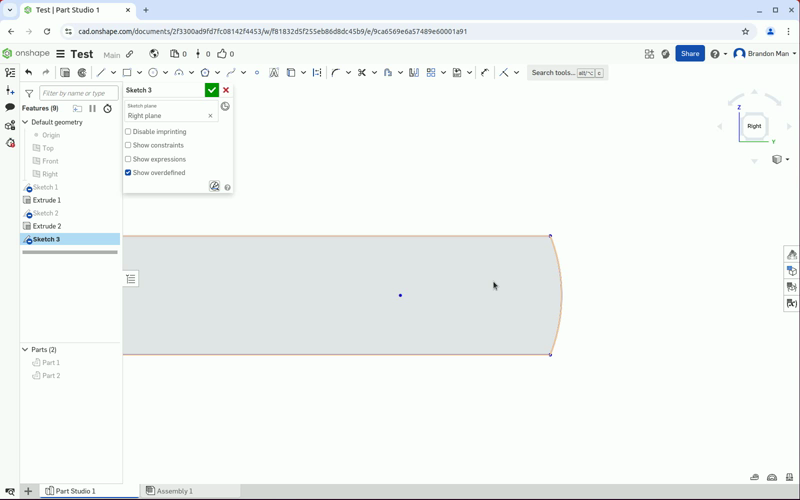
click(493, 281)
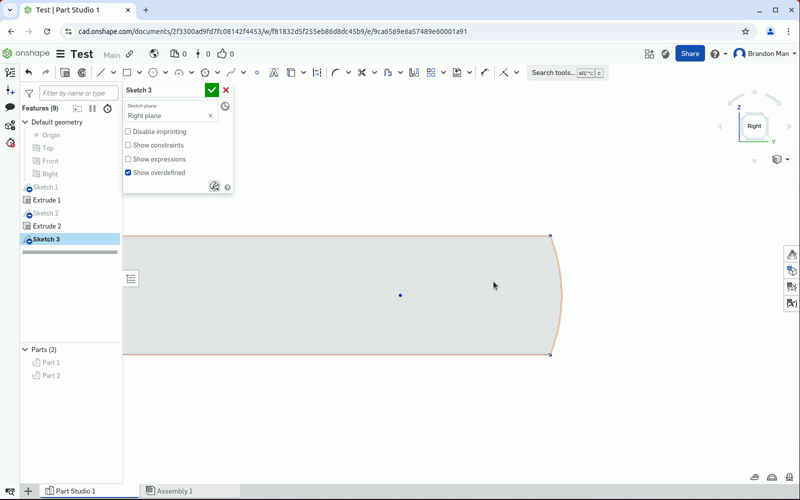
scroll(-6)
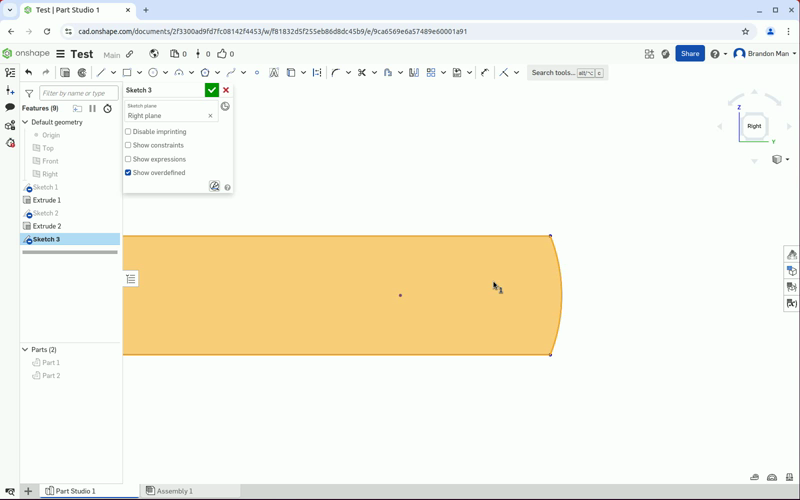
scroll(-6)
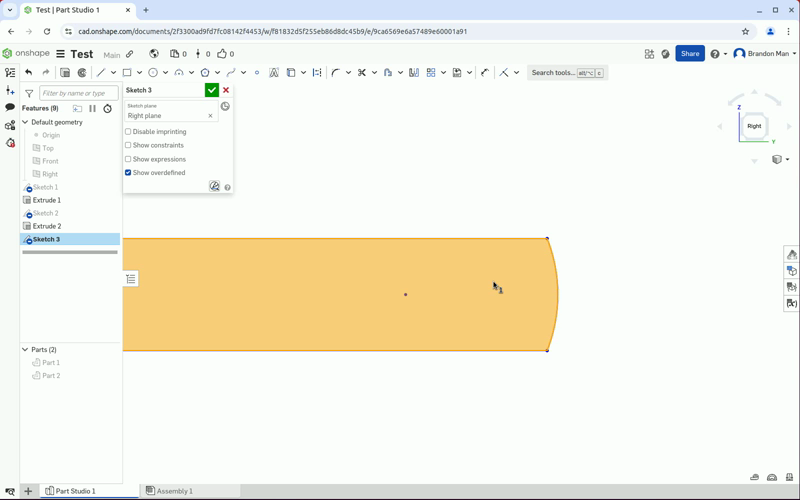
scroll(-6)
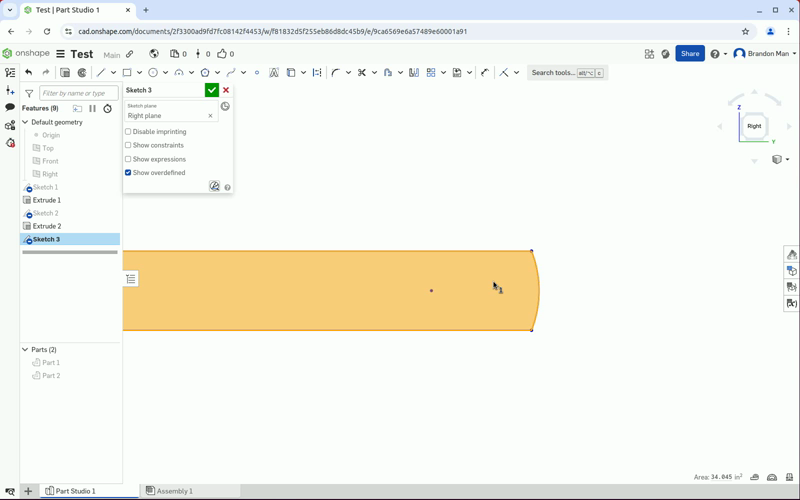
scroll(-6)
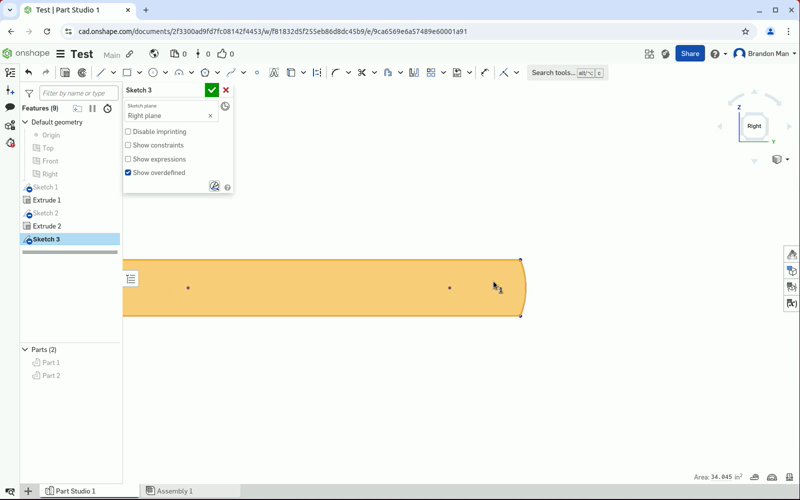
scroll(-6)
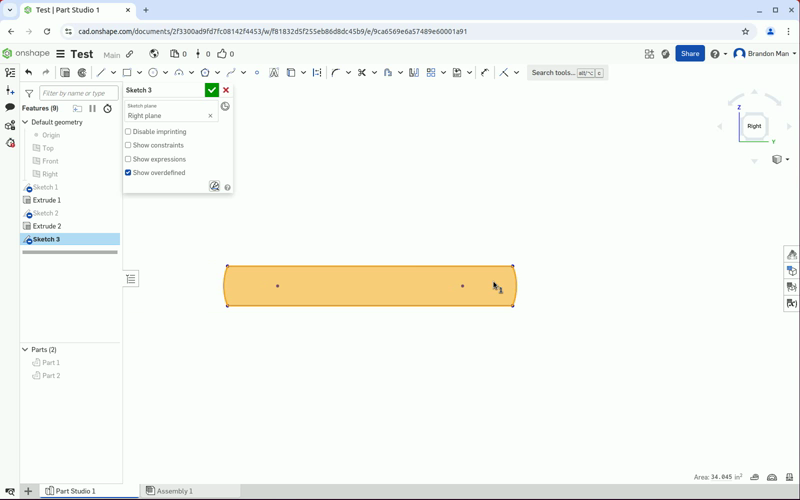
scroll(-6)
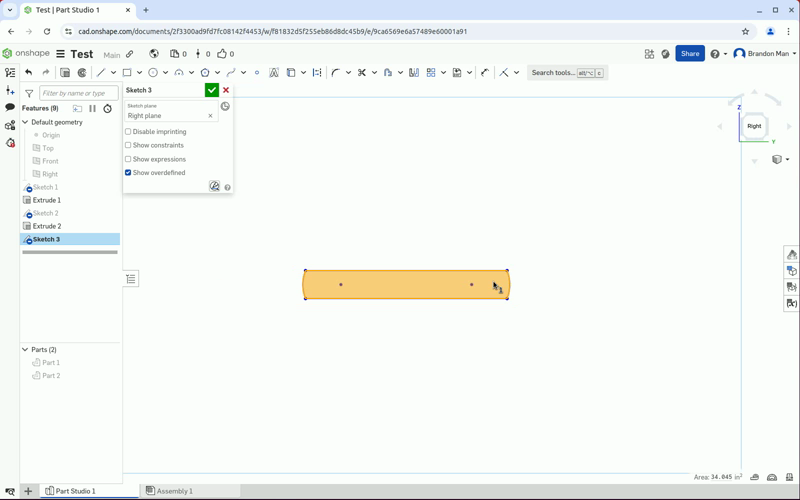
scroll(-6)
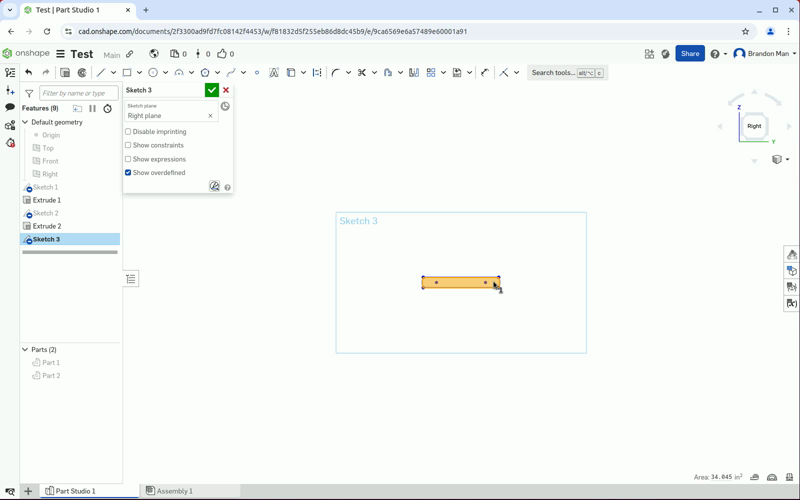
mouse_move(73, 352)
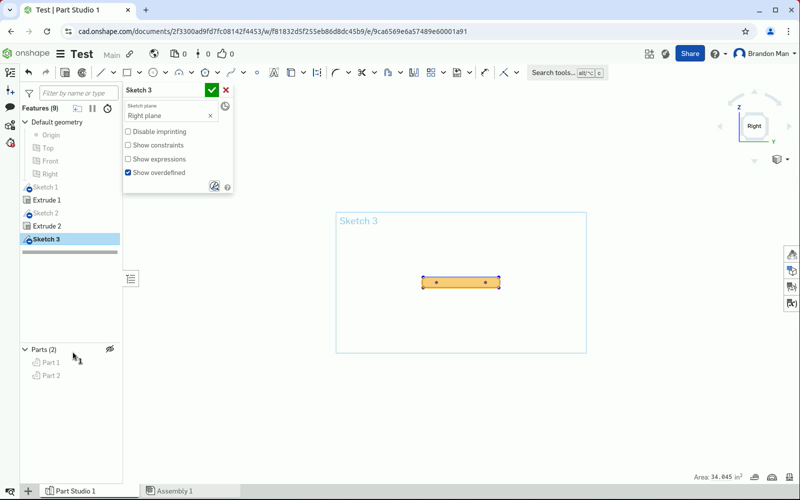
key(shift+y)
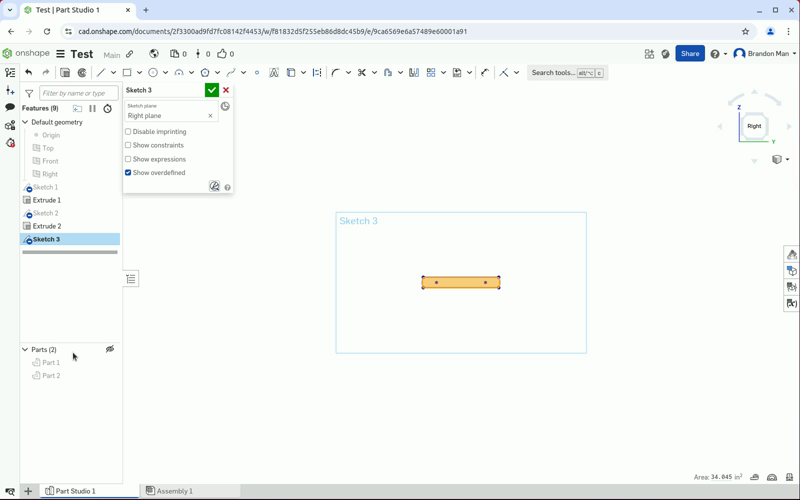
key(shift+e)
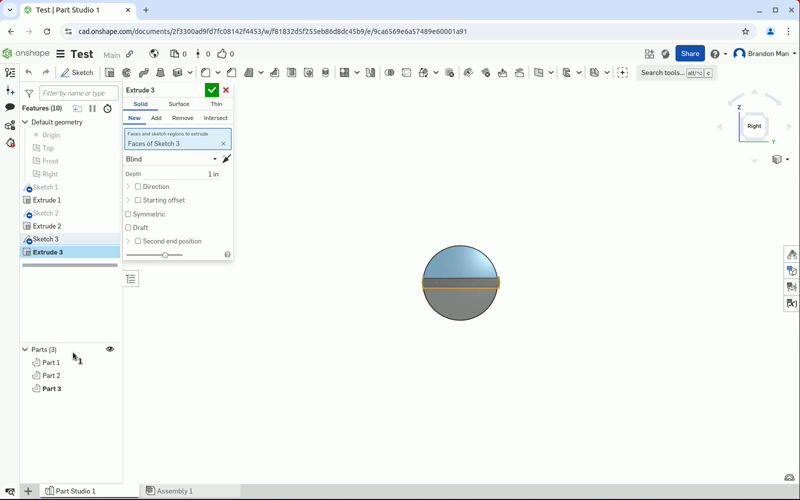
mouse_move(143, 106)
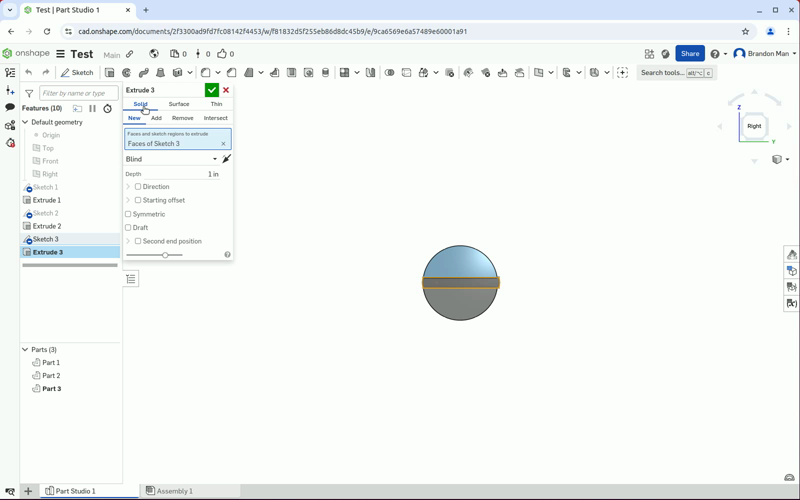
click(143, 106)
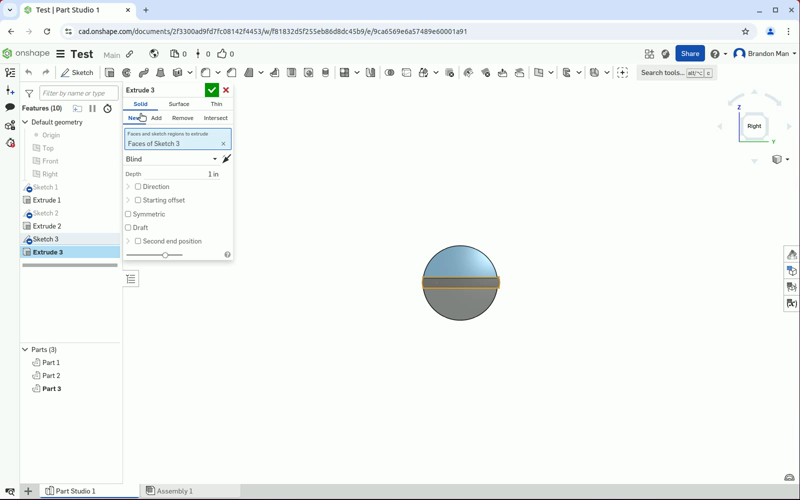
mouse_move(137, 120)
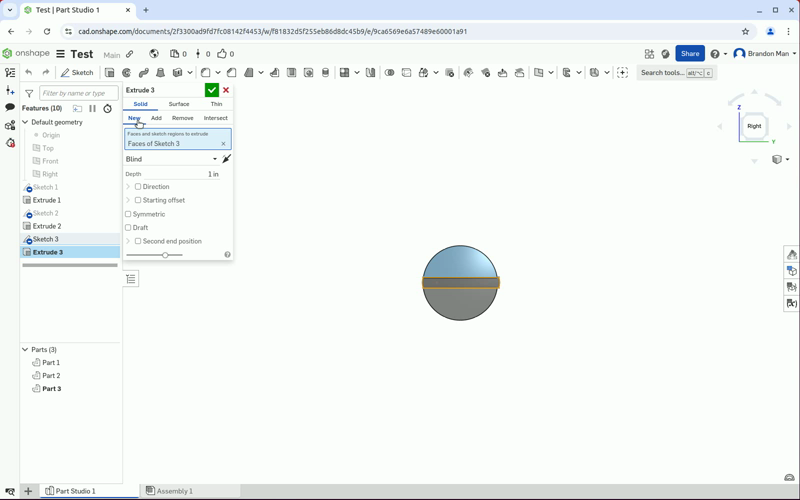
click(137, 120)
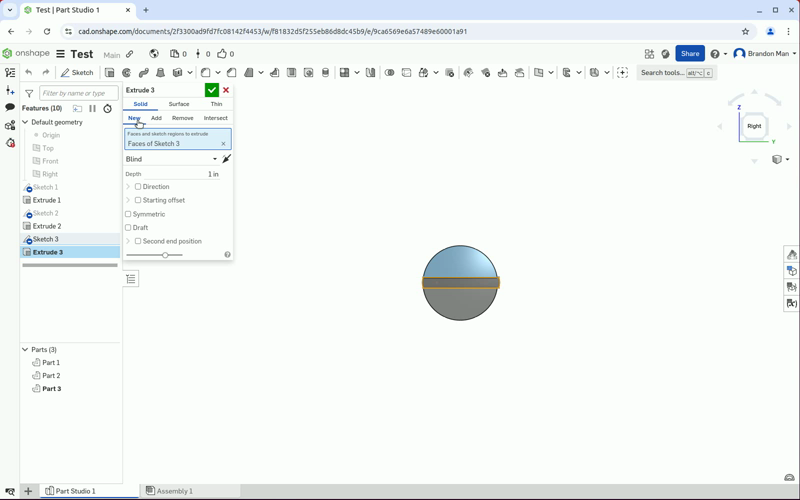
key(tab, 4)
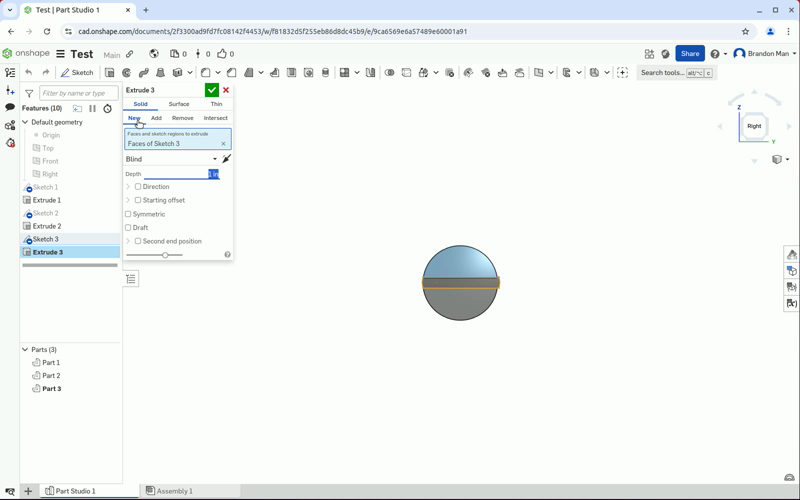
text(3.611)
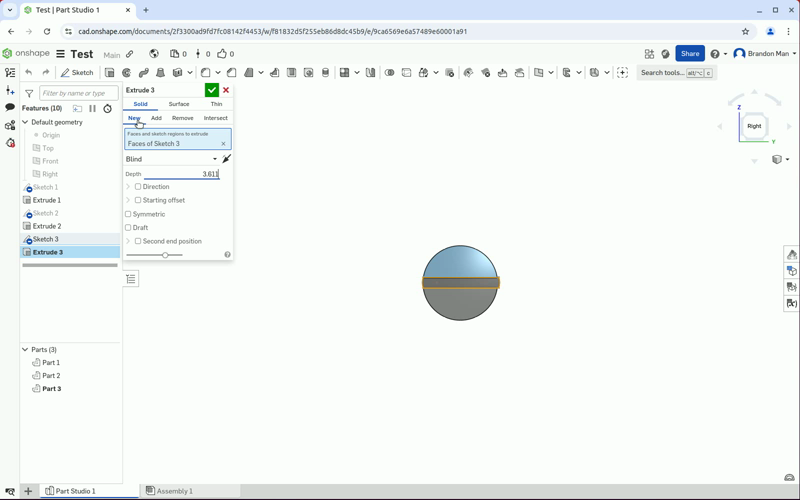
key(enter)
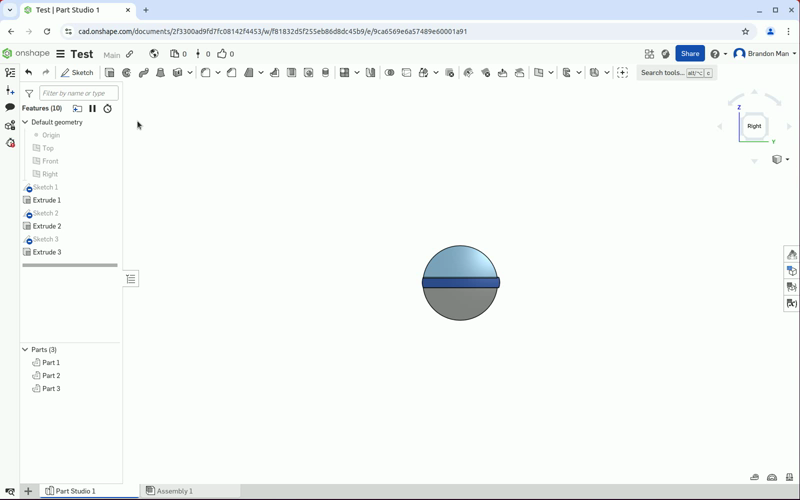
key(shift+h)
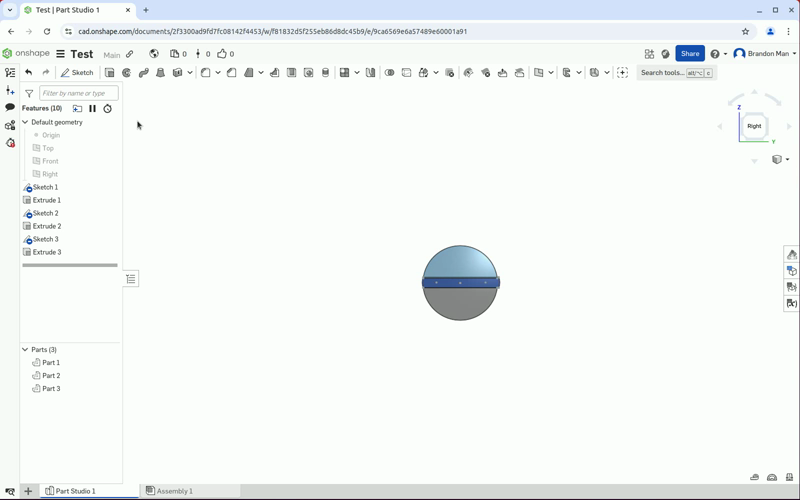
key(shift+h)
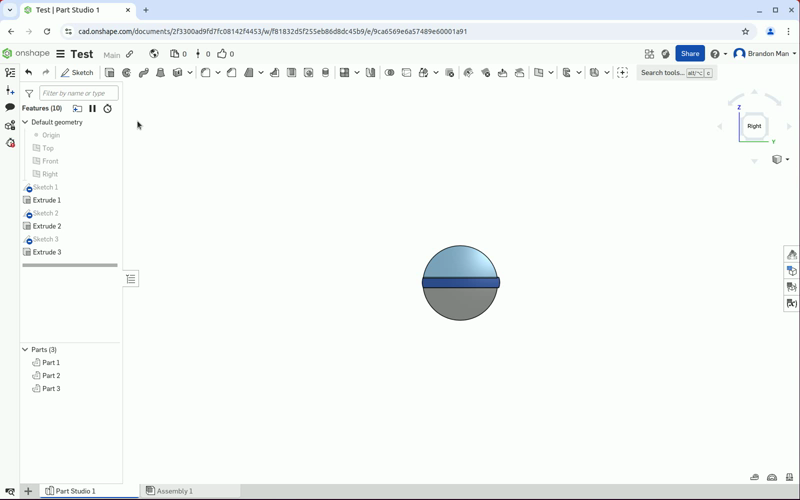
mouse_move(73, 189)
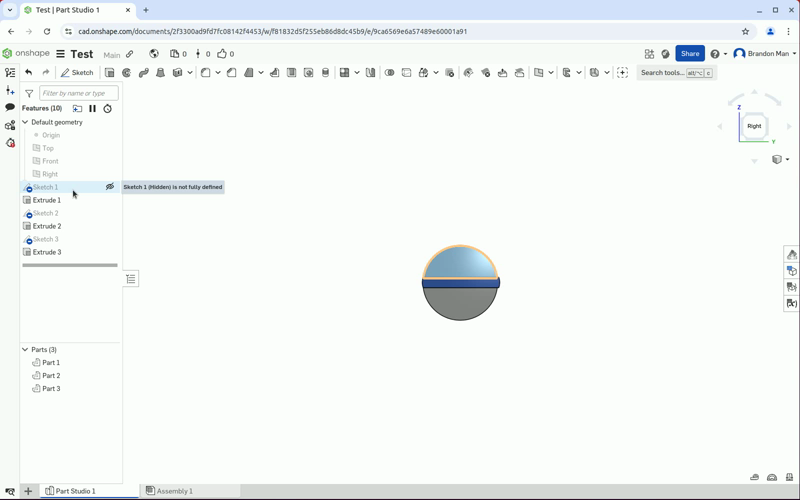
click(73, 189)
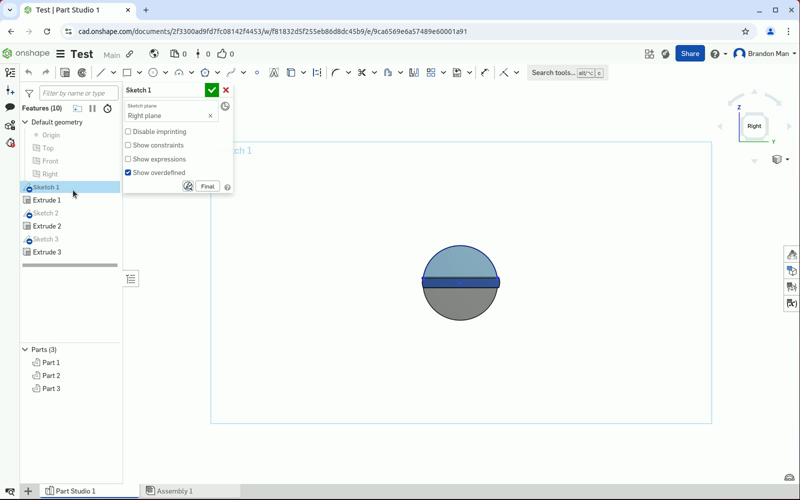
mouse_move(229, 92)
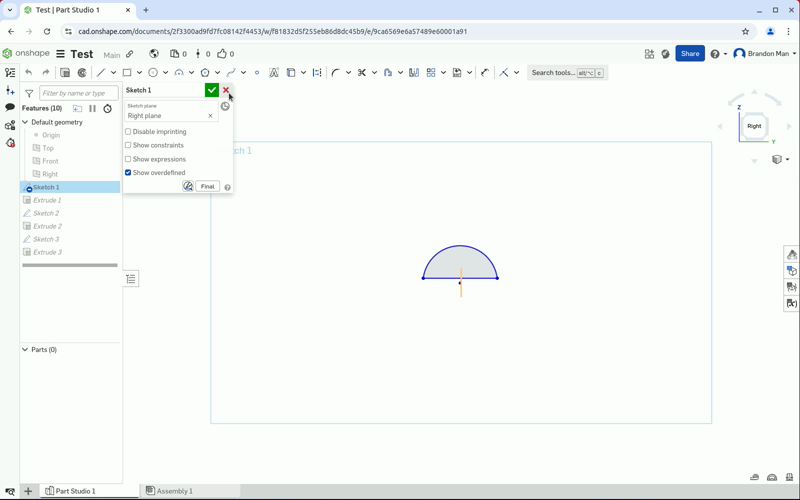
click(229, 92)
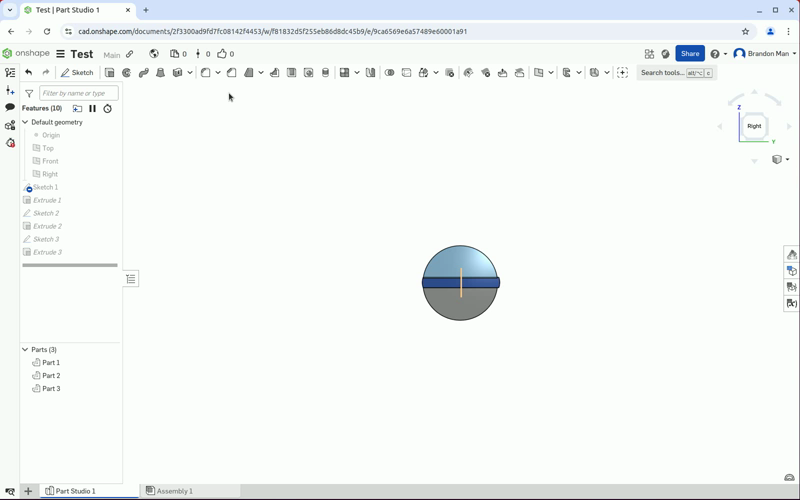
mouse_move(541, 75)
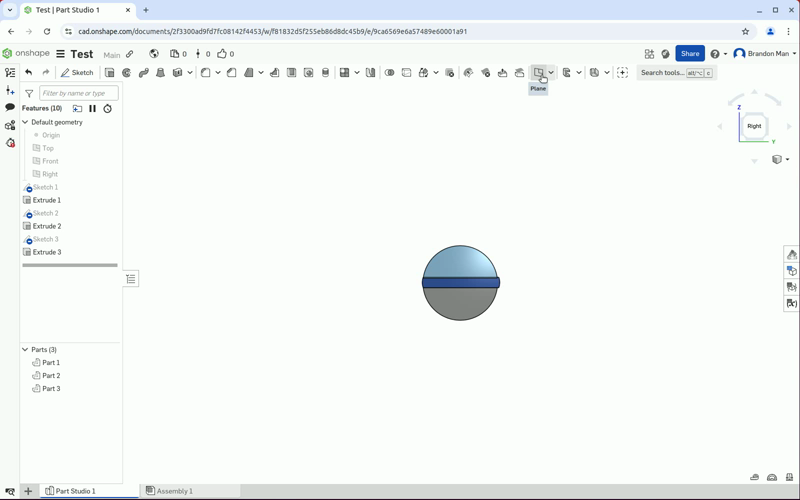
click(541, 75)
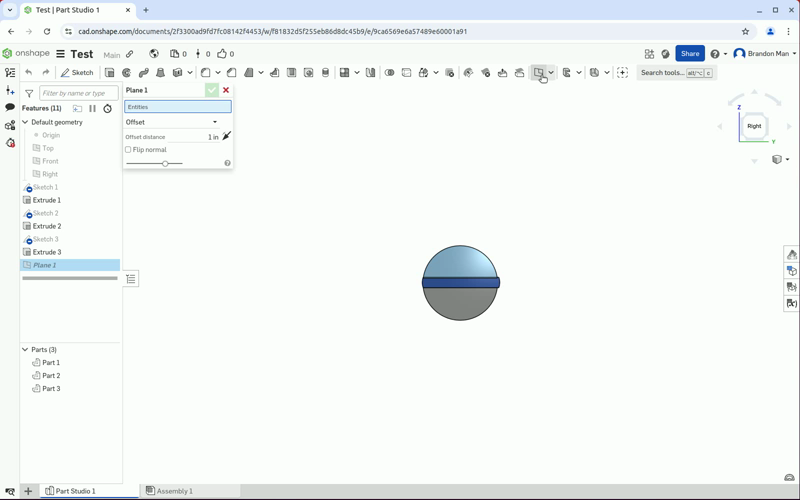
mouse_move(73, 176)
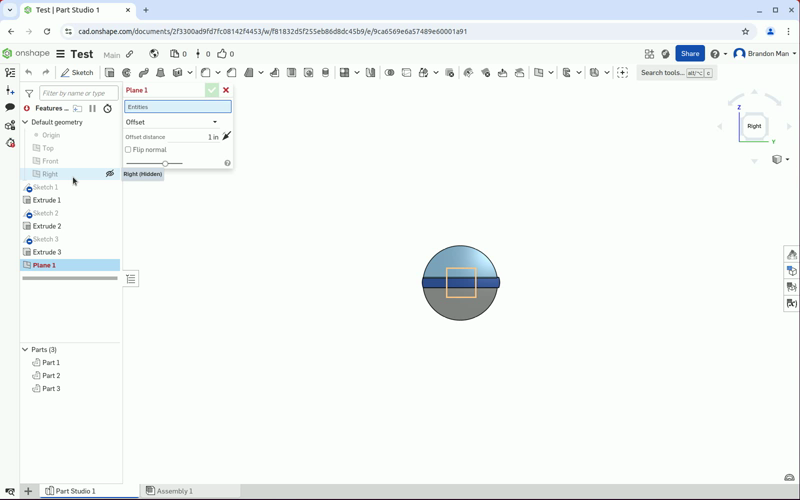
click(73, 176)
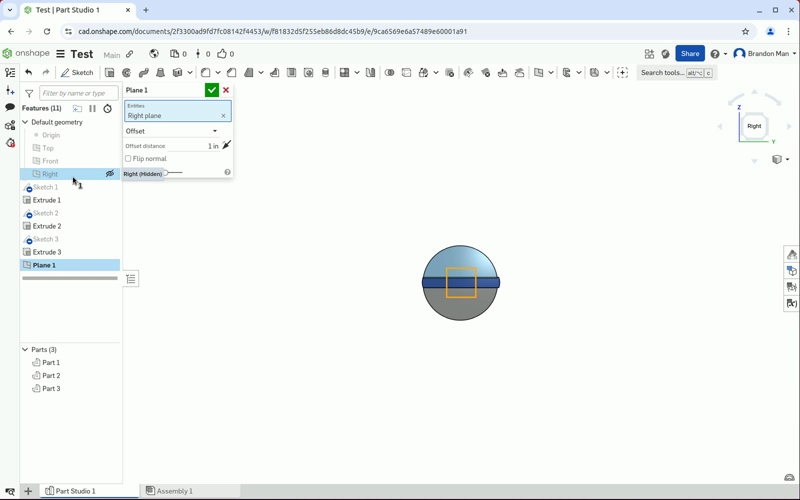
key(tab, 2)
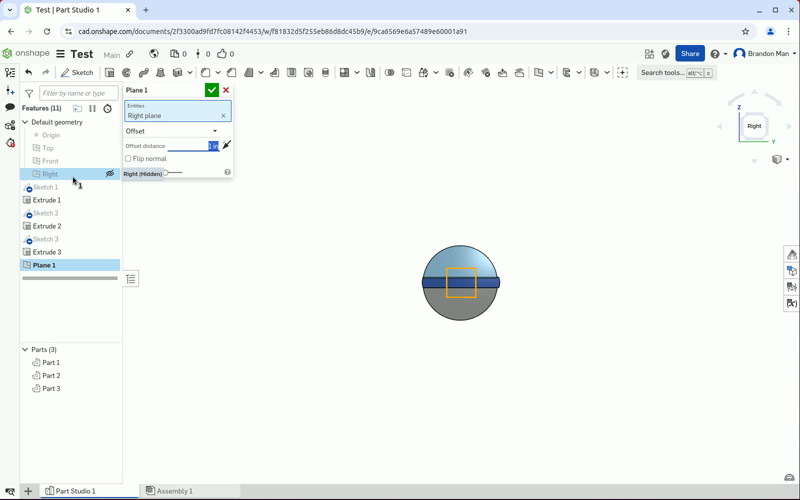
text(3.605)
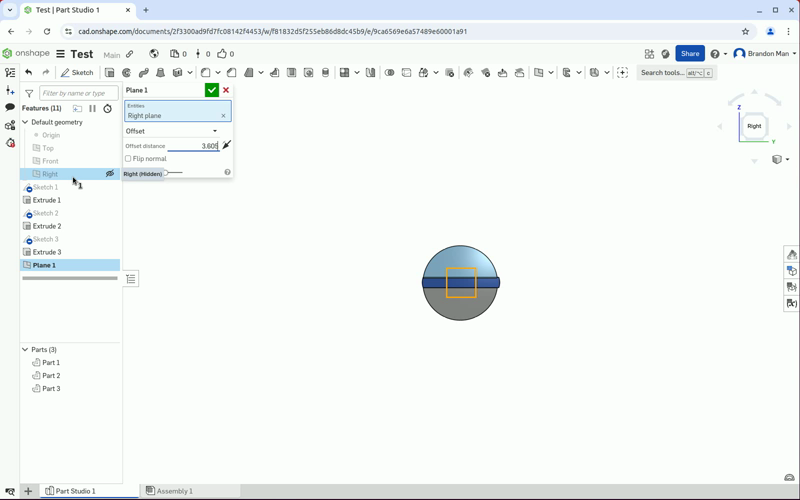
key(enter, 2)
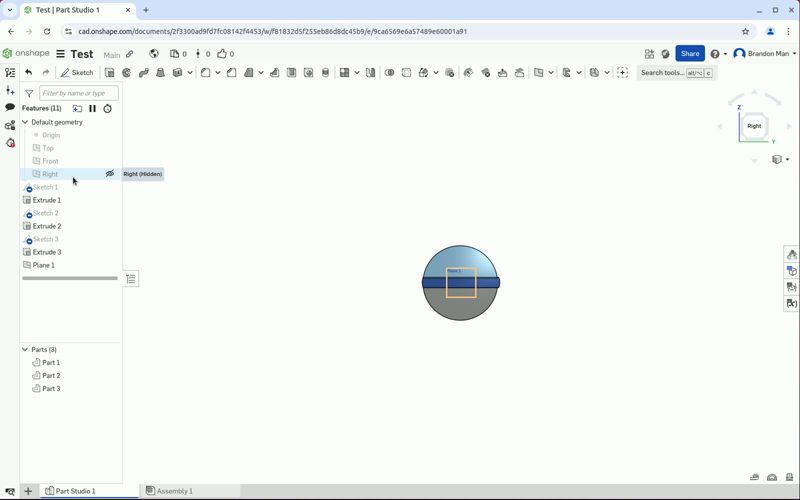
key(shift+s)
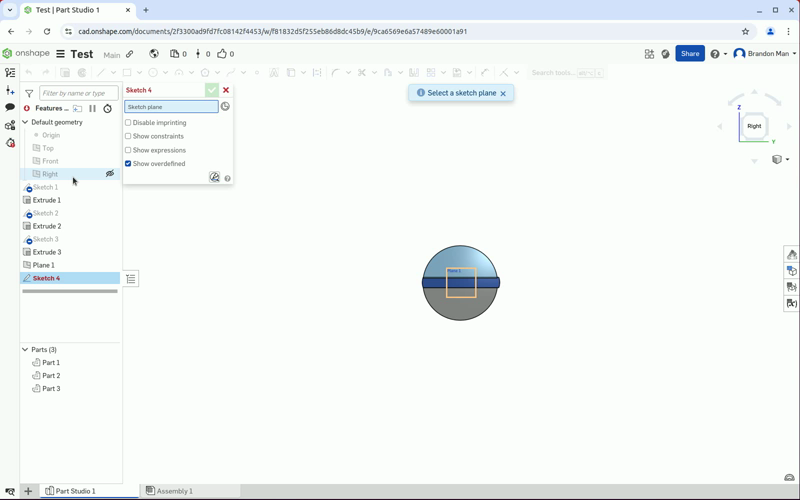
mouse_move(73, 267)
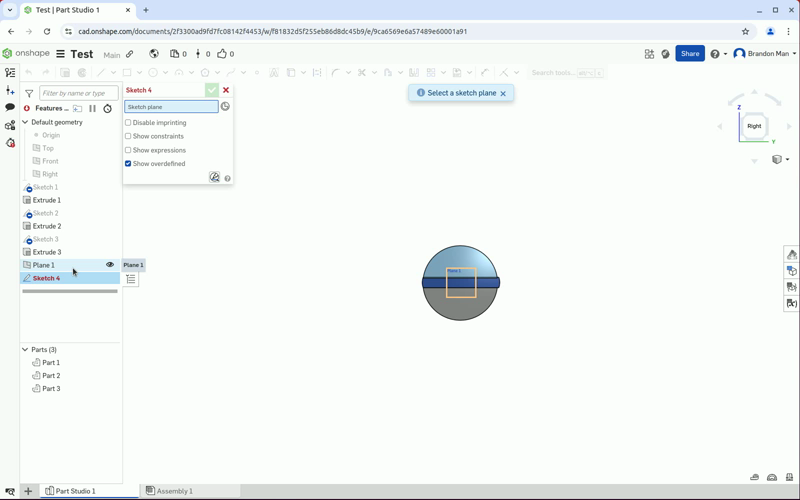
click(73, 267)
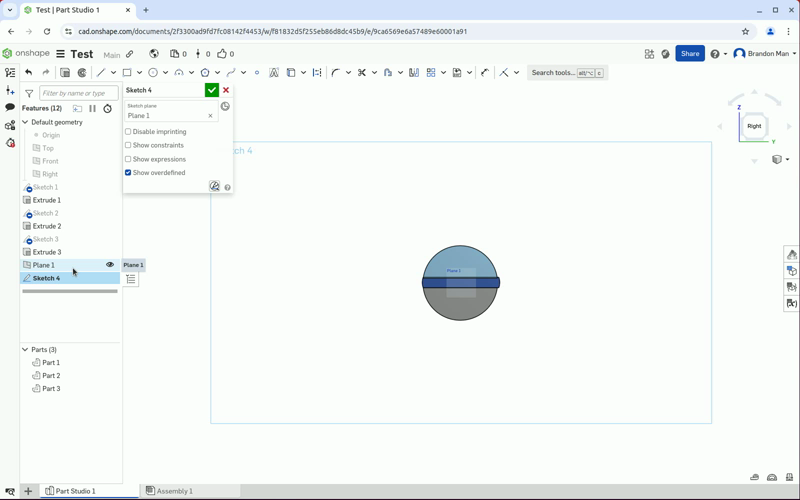
mouse_move(73, 352)
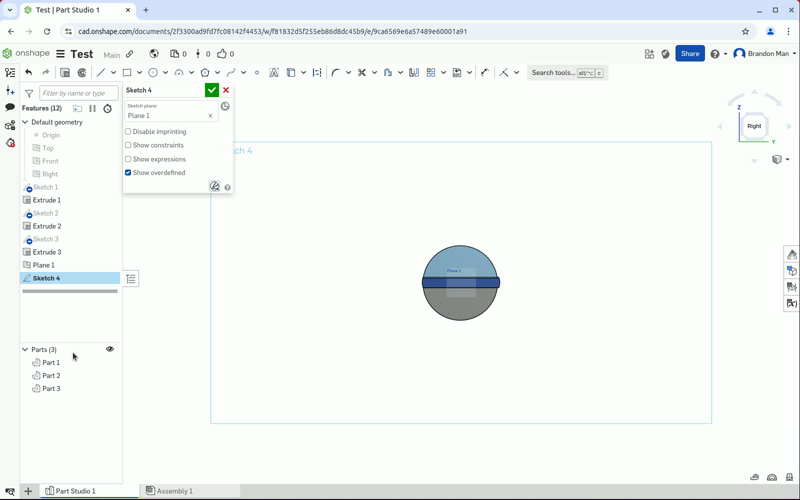
key(y)
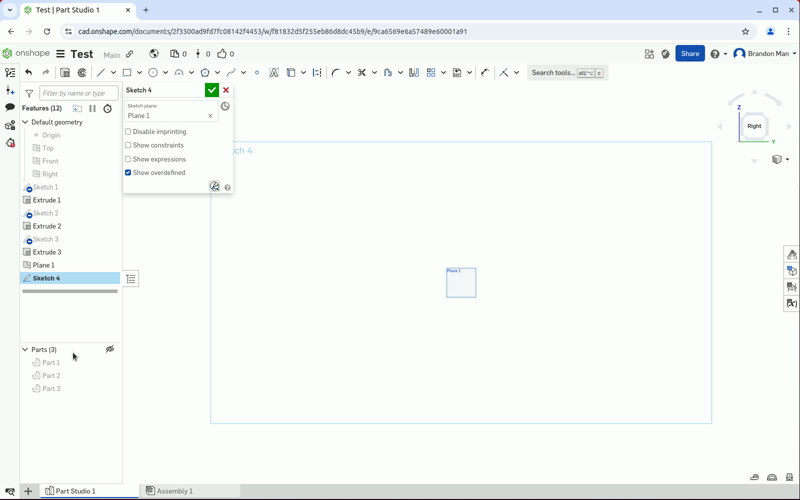
key(l)
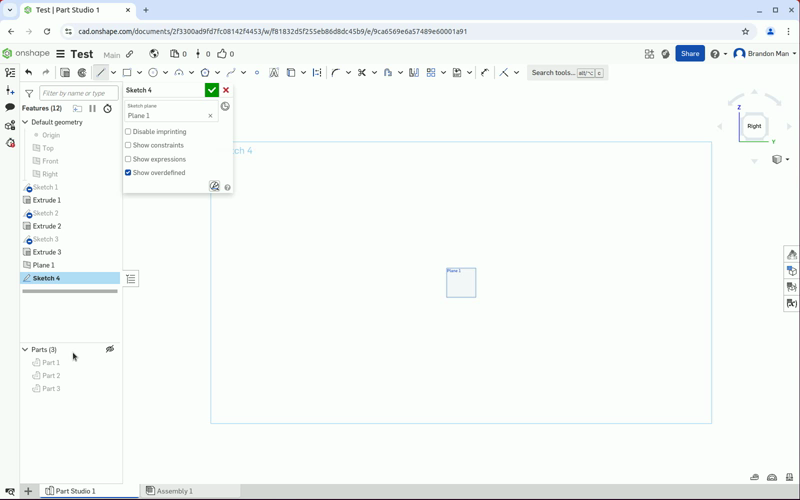
key_down(shift)
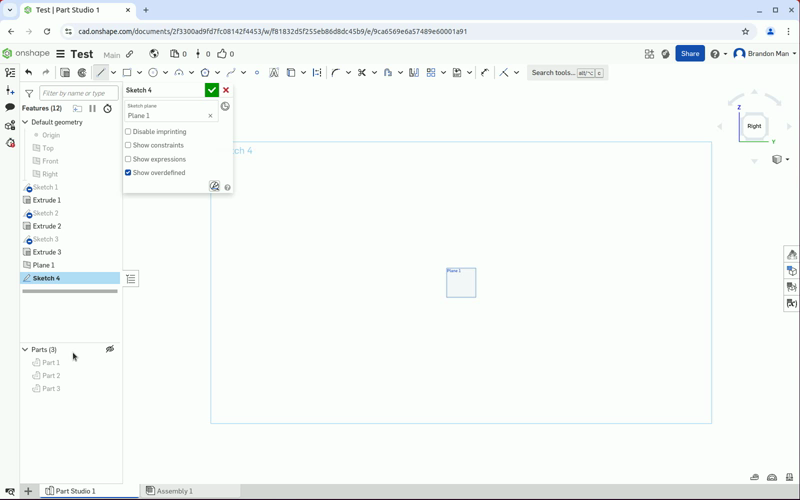
mouse_move(423, 287)
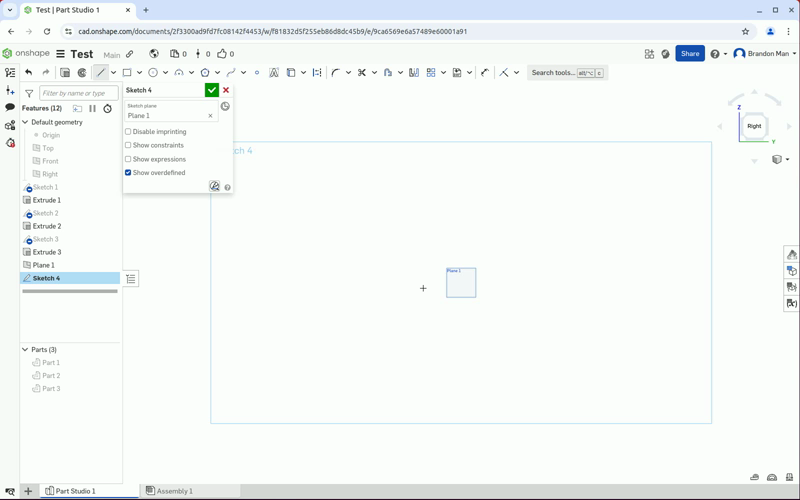
click(423, 287)
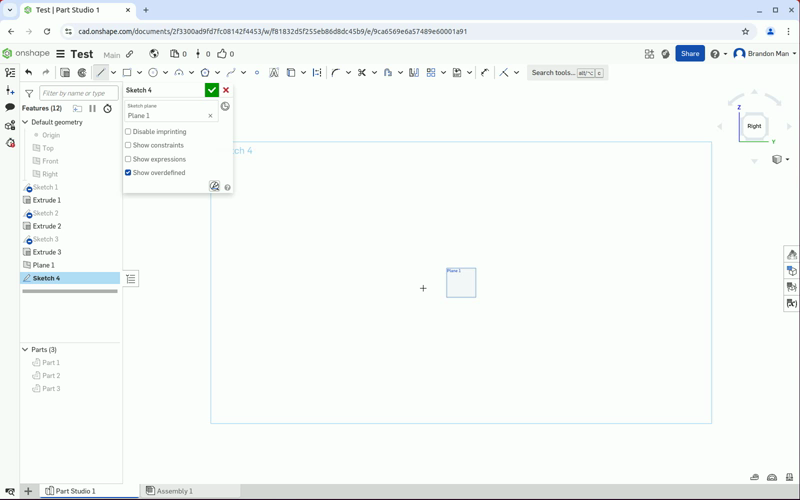
key_up(shift)
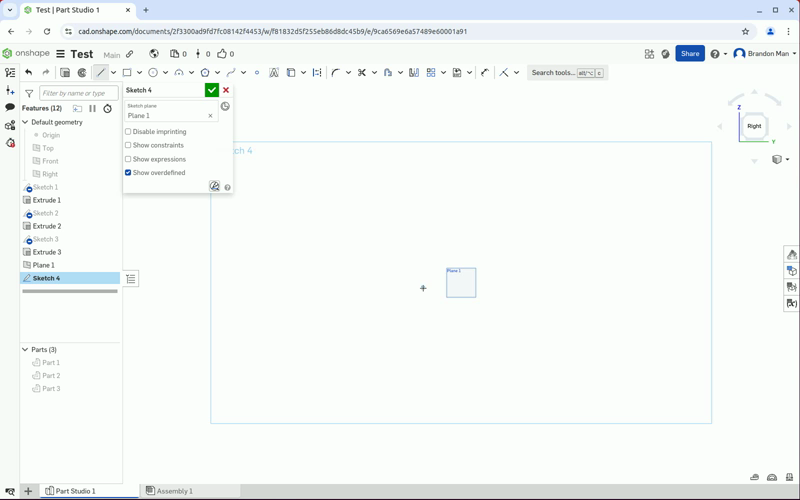
key_down(shift)
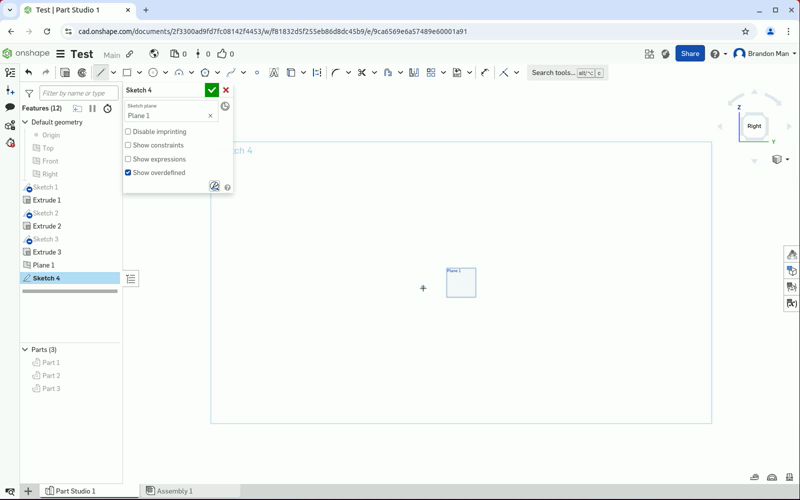
mouse_move(498, 287)
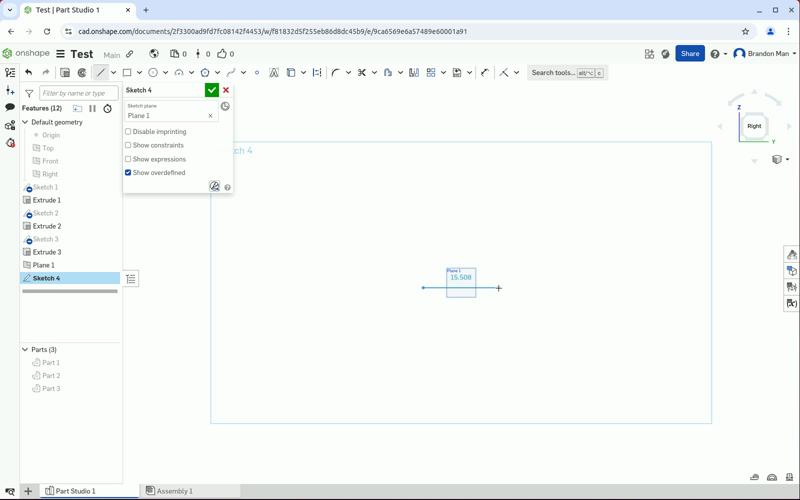
click(498, 287)
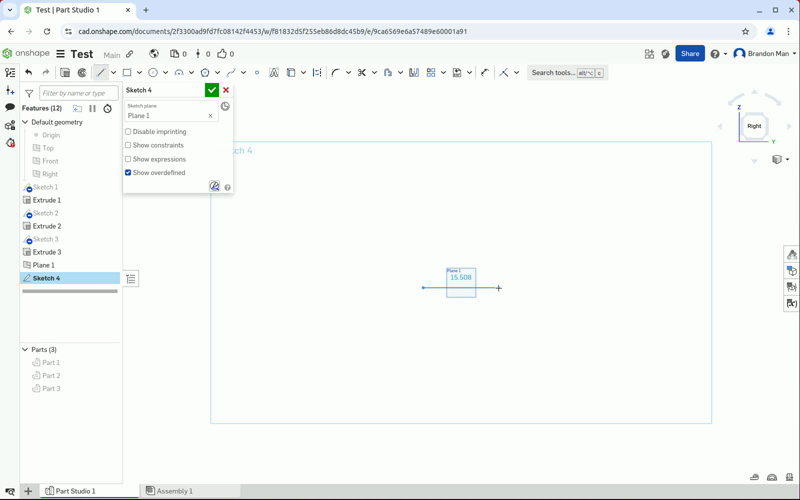
key_up(shift)
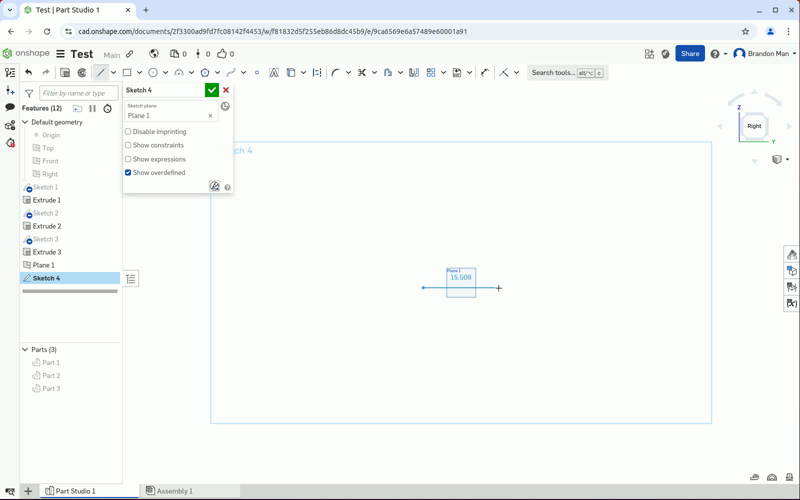
key(esc)
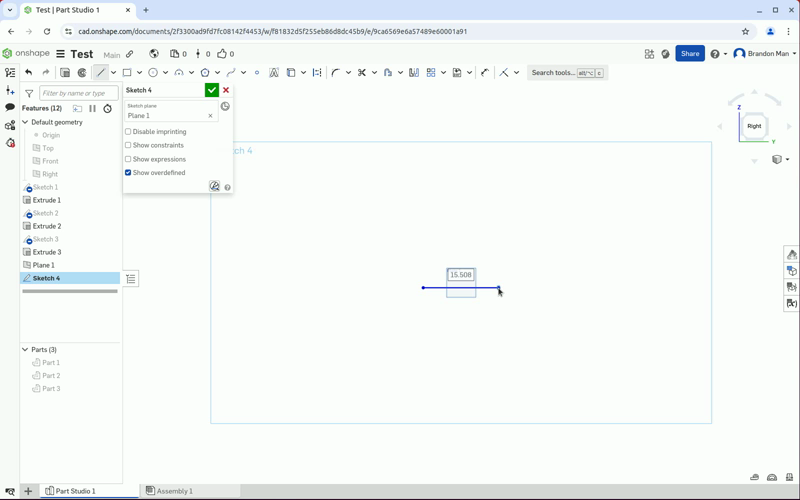
key(a)
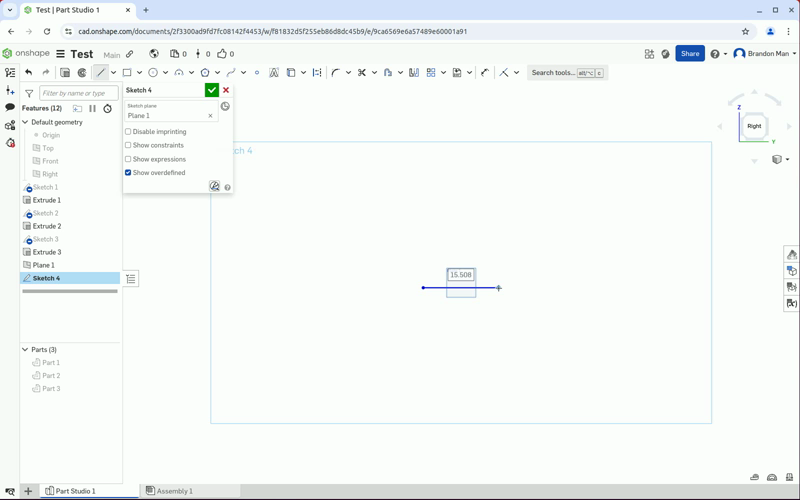
mouse_move(498, 287)
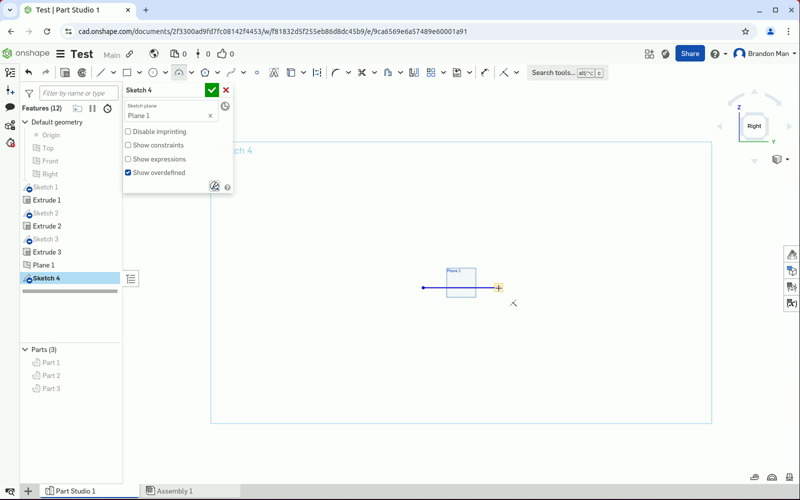
click(498, 287)
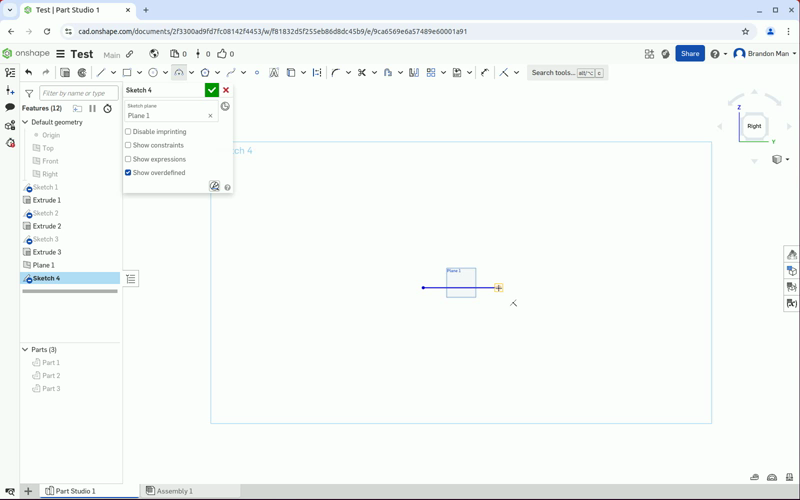
key_down(shift)
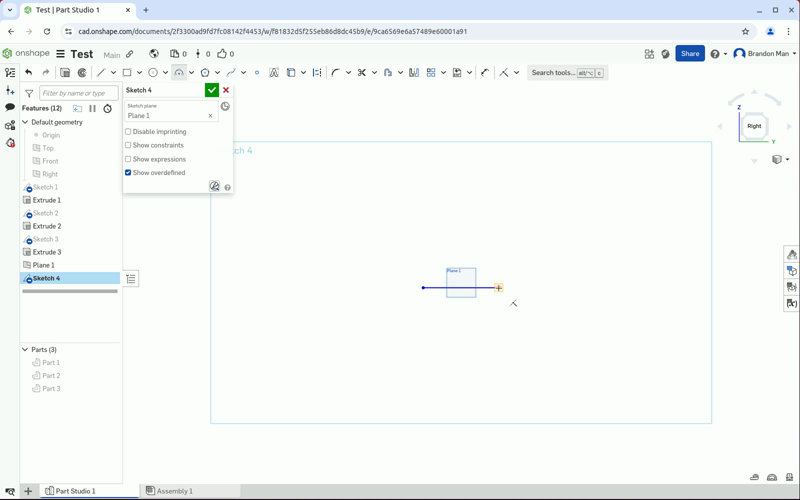
mouse_move(498, 277)
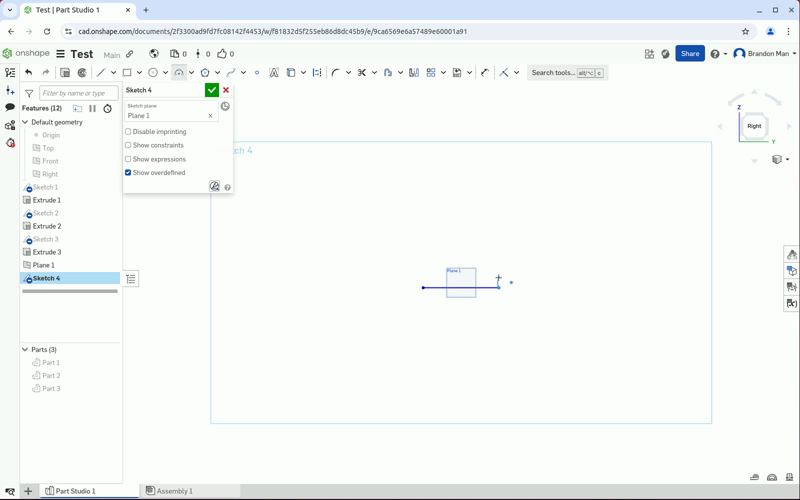
click(498, 277)
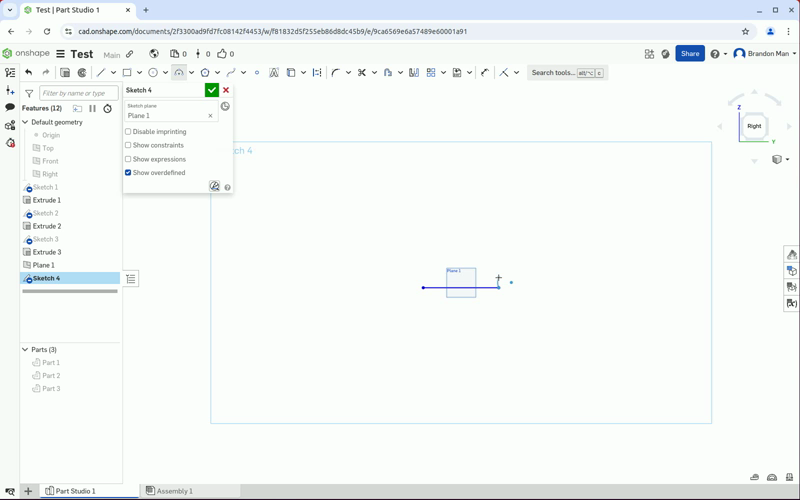
mouse_move(499, 282)
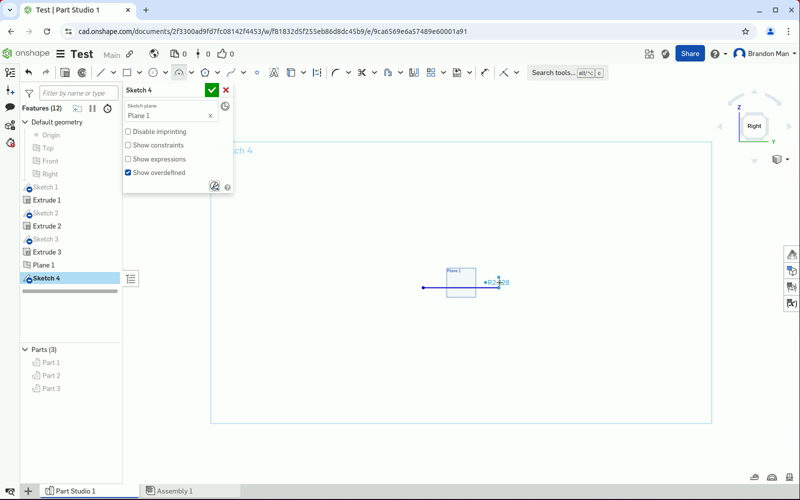
click(499, 282)
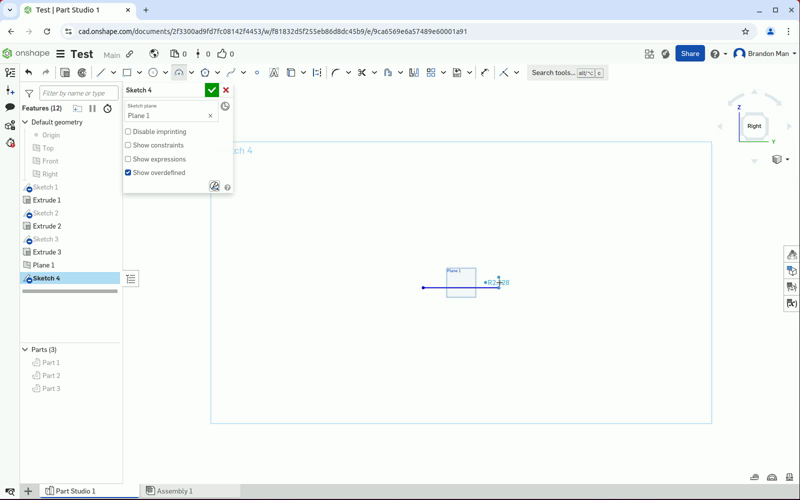
key_up(shift)
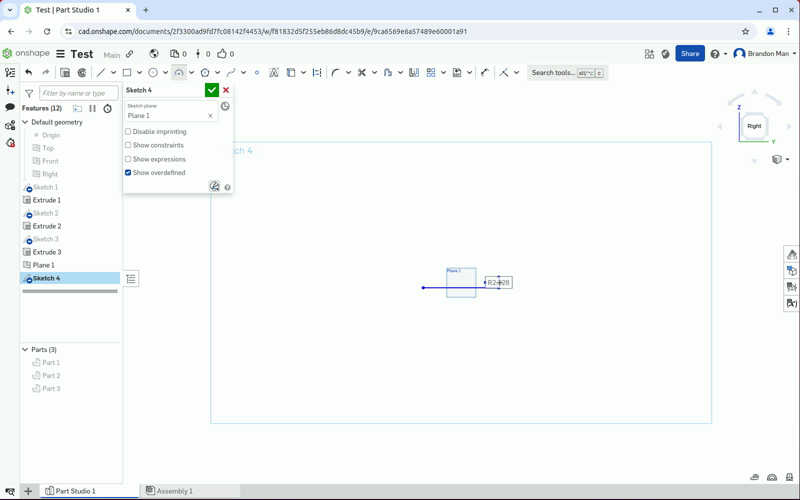
key(esc)
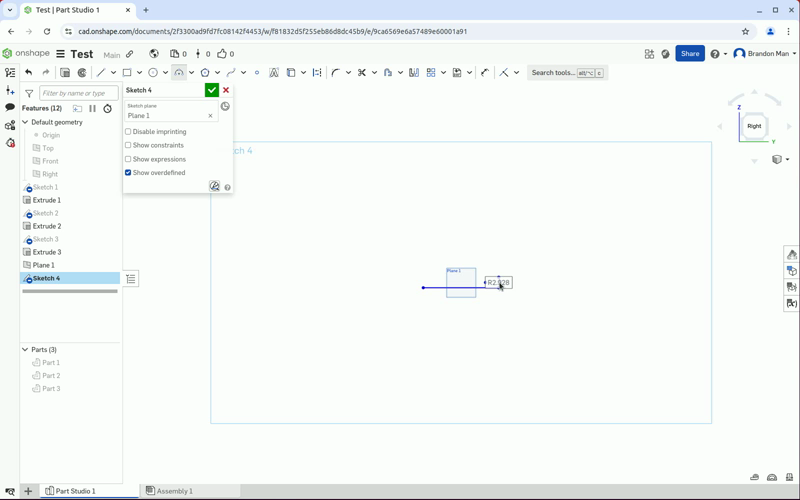
key(l)
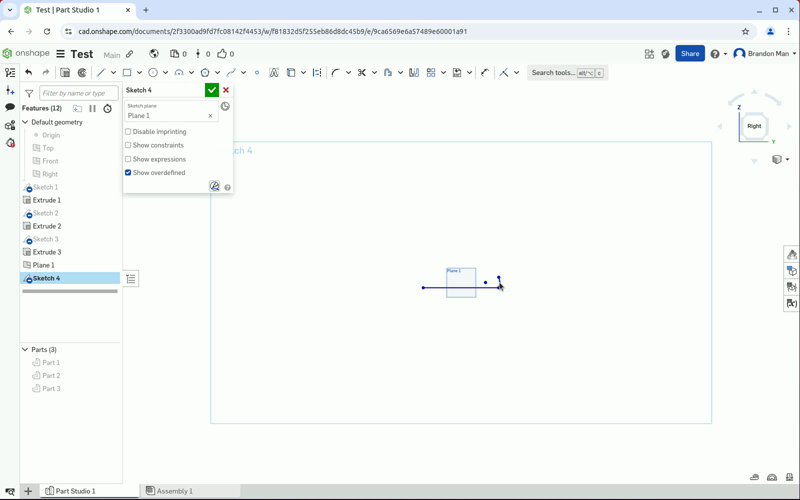
mouse_move(498, 277)
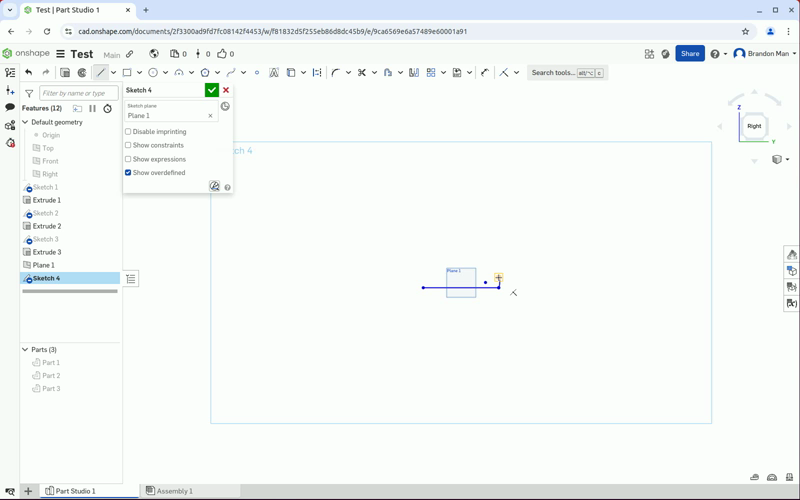
click(498, 277)
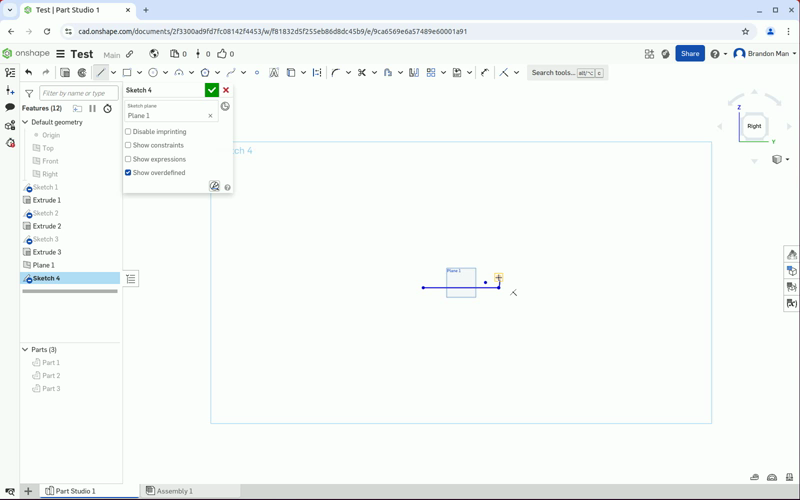
key_down(shift)
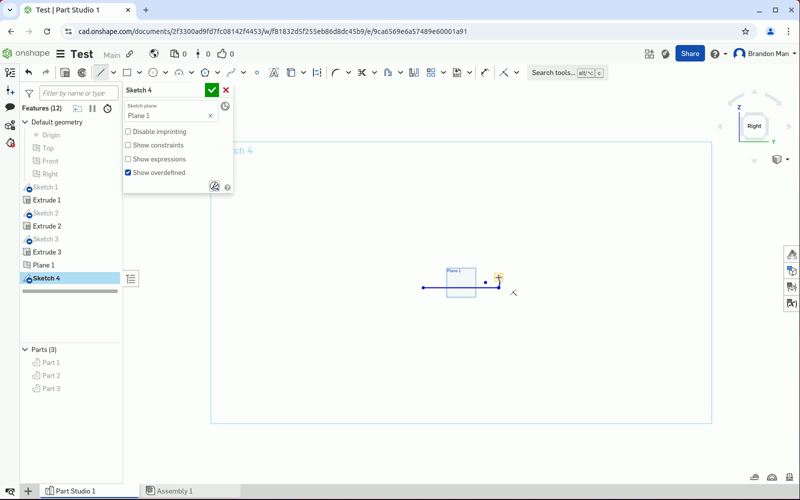
mouse_move(423, 277)
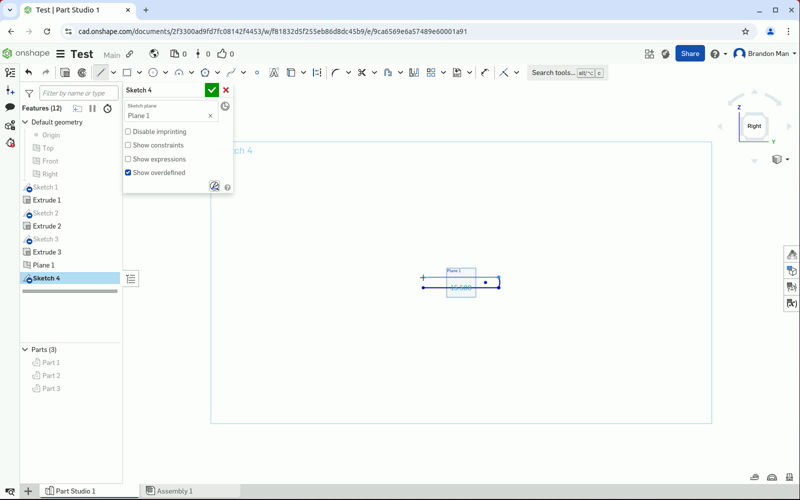
click(423, 277)
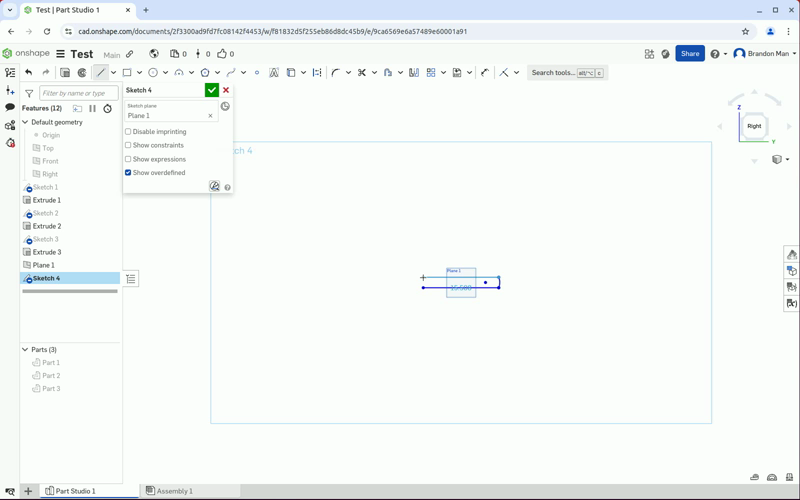
key_up(shift)
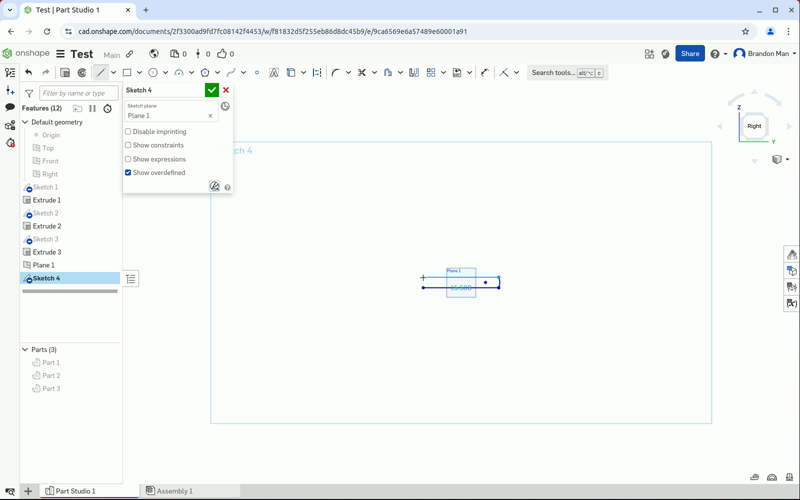
key(esc)
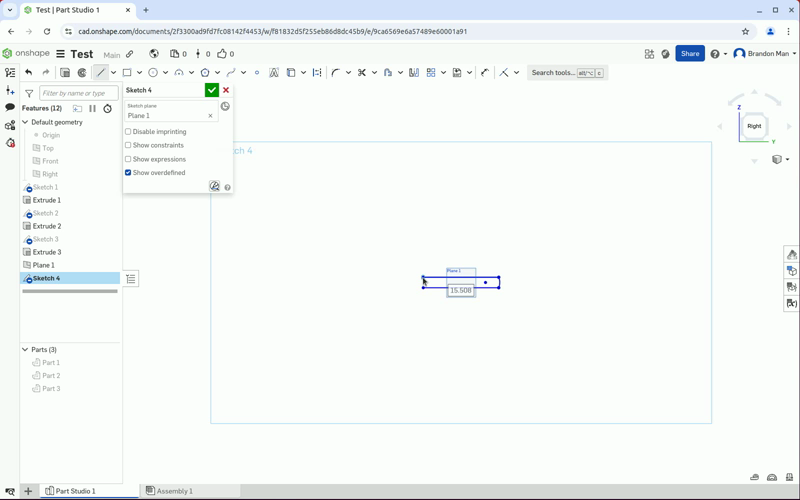
key(a)
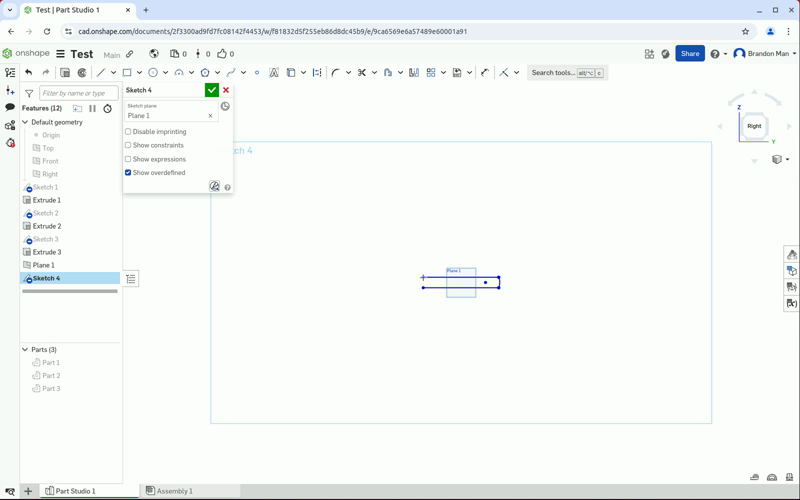
mouse_move(423, 277)
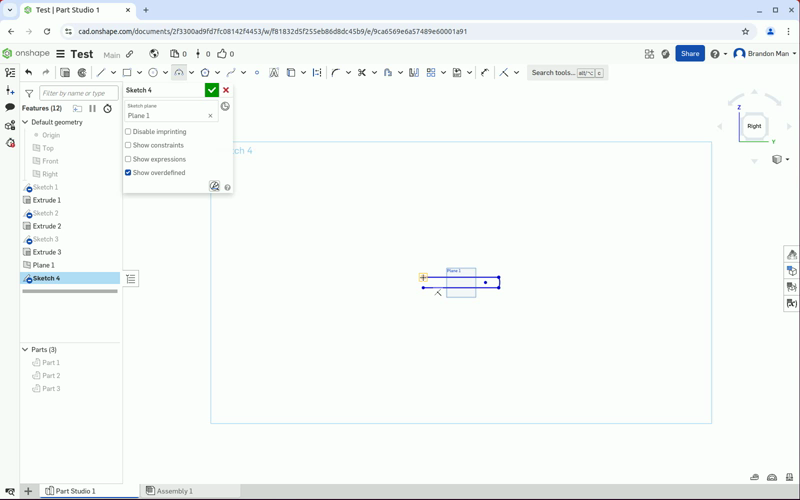
click(423, 277)
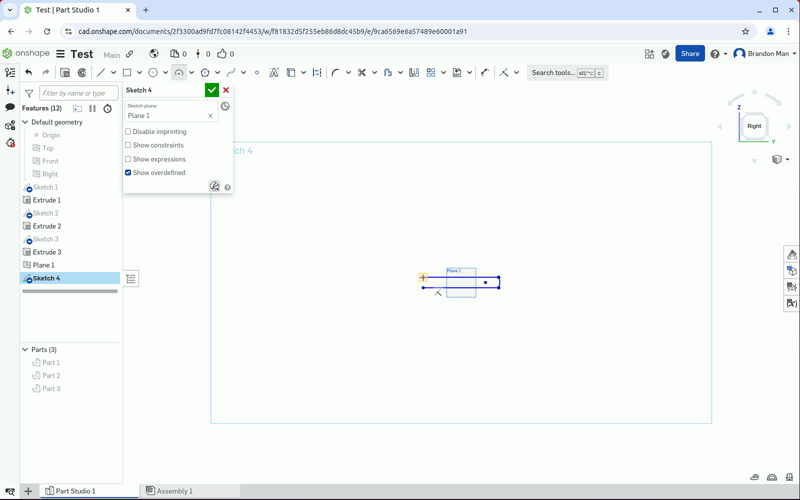
mouse_move(423, 287)
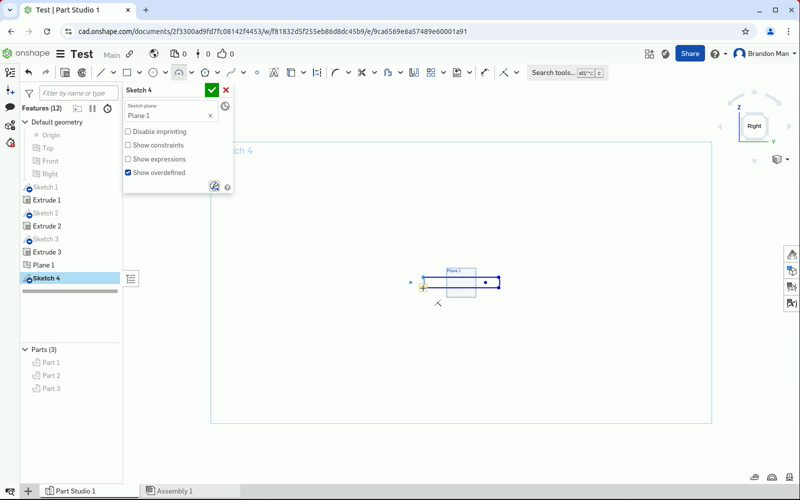
click(423, 287)
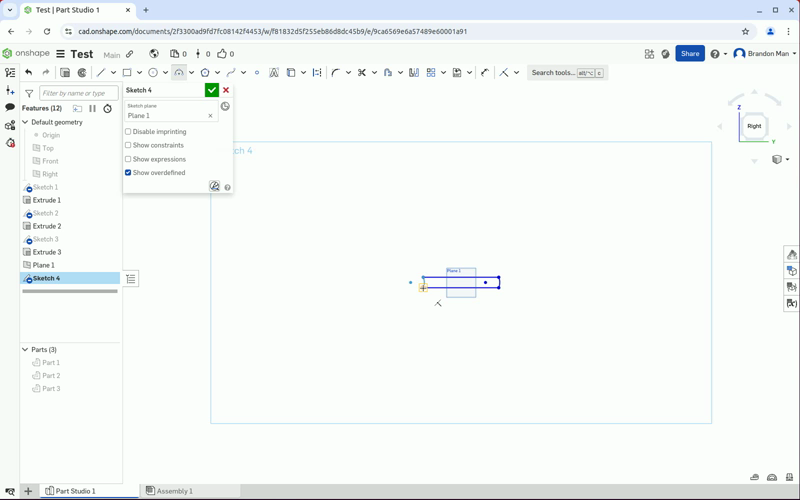
key_down(shift)
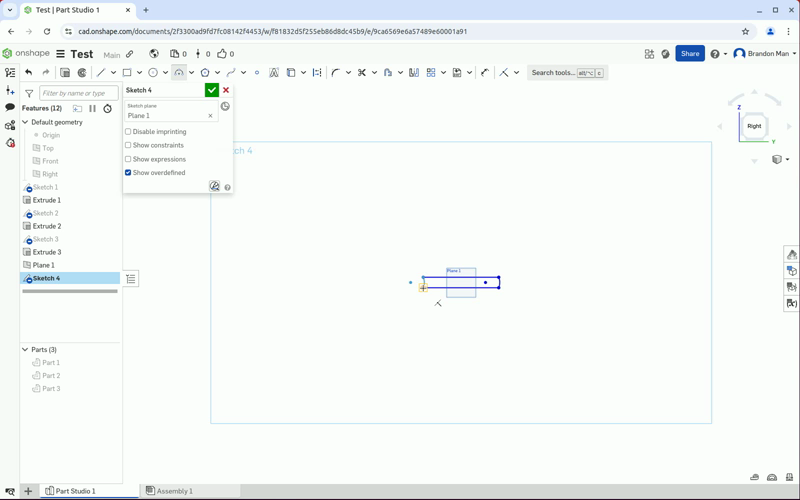
mouse_move(422, 282)
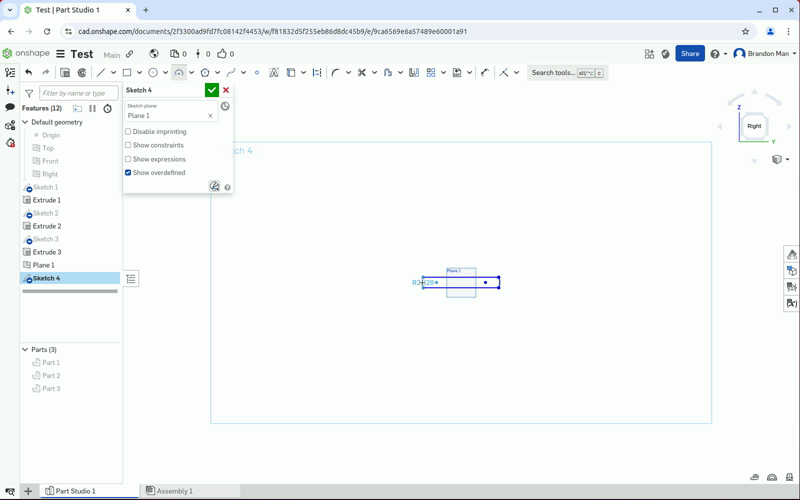
click(422, 282)
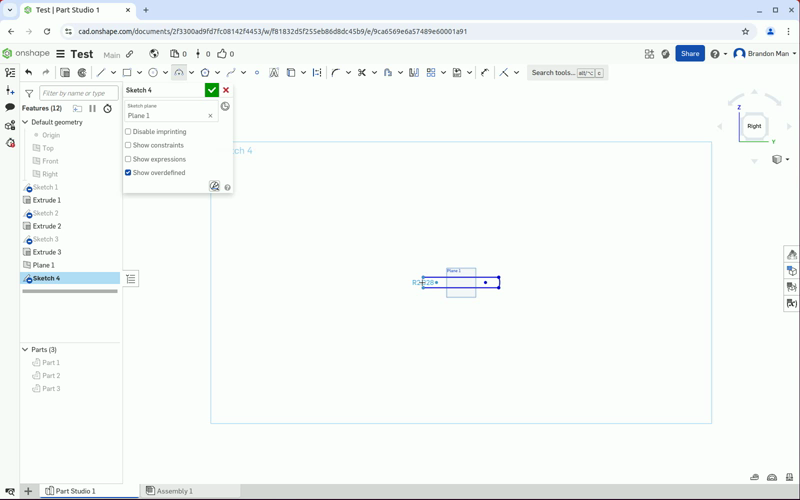
key_up(shift)
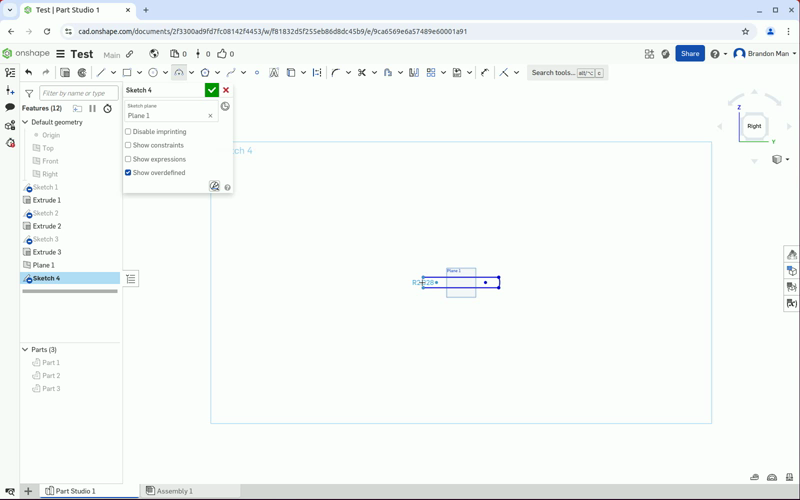
key(esc)
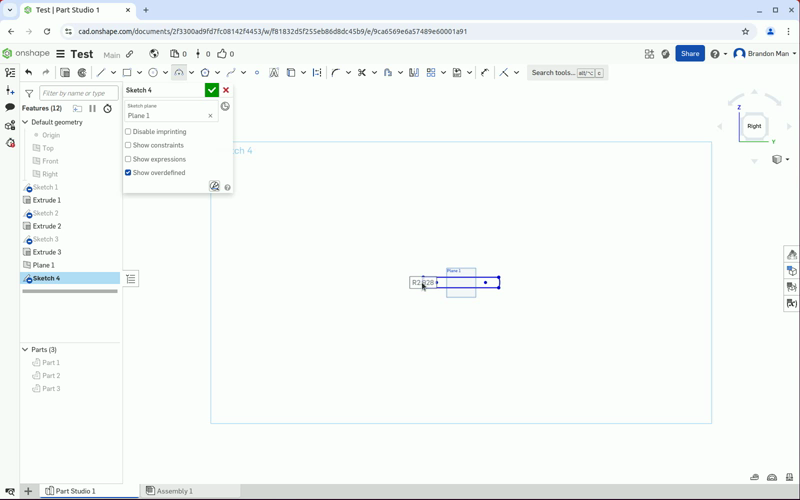
mouse_move(454, 281)
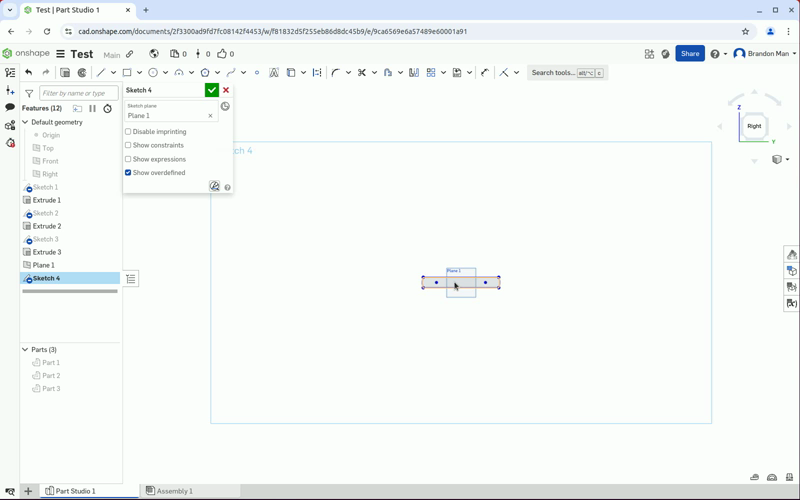
scroll(6)
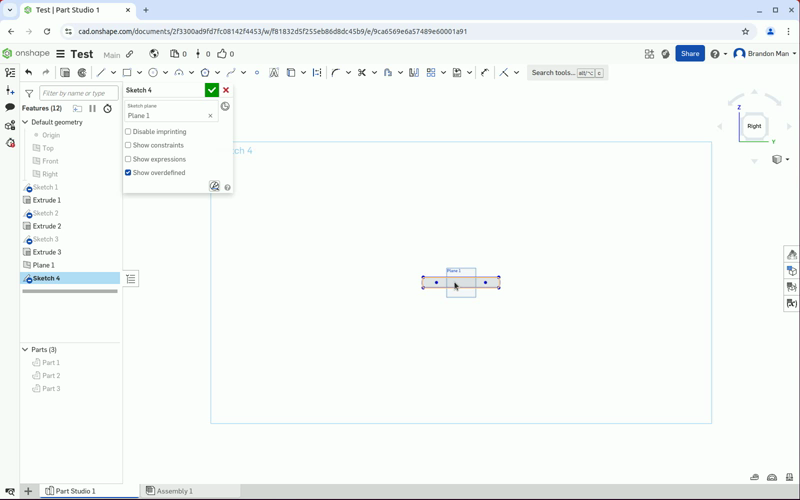
scroll(6)
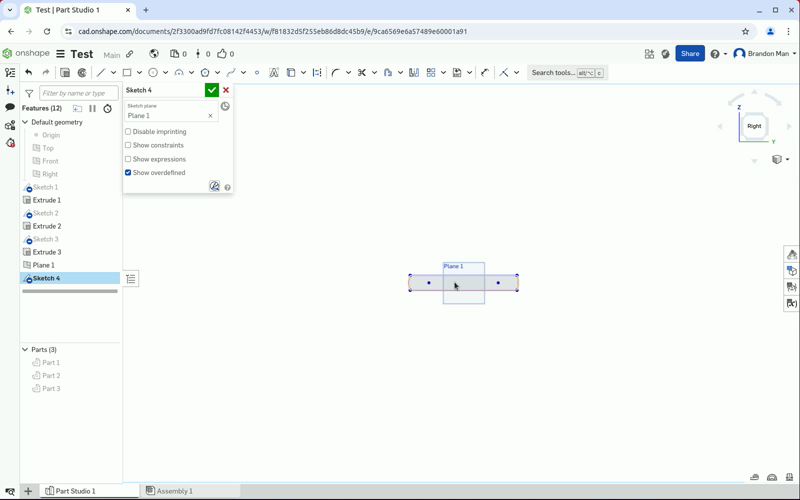
scroll(6)
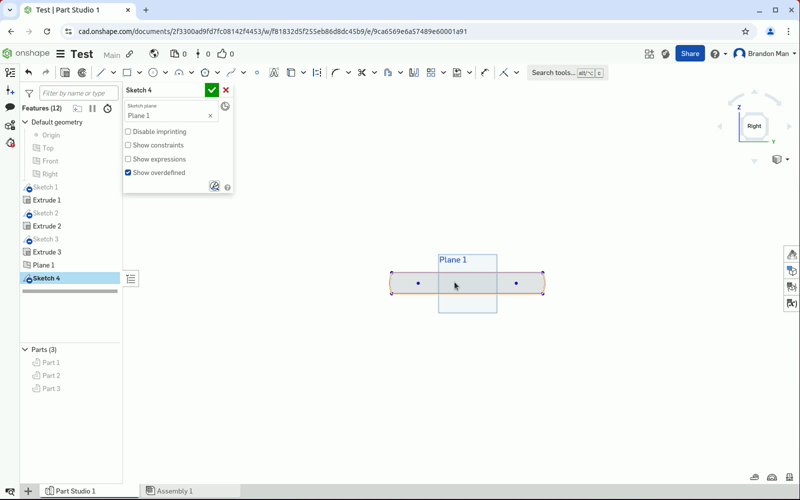
scroll(6)
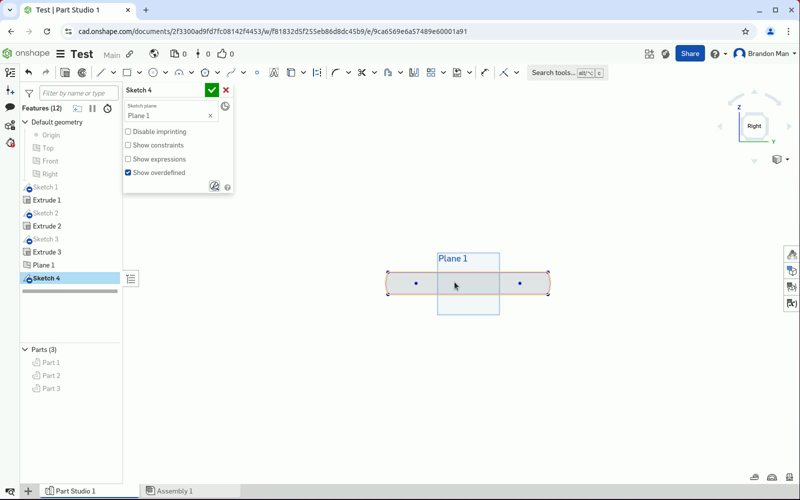
scroll(6)
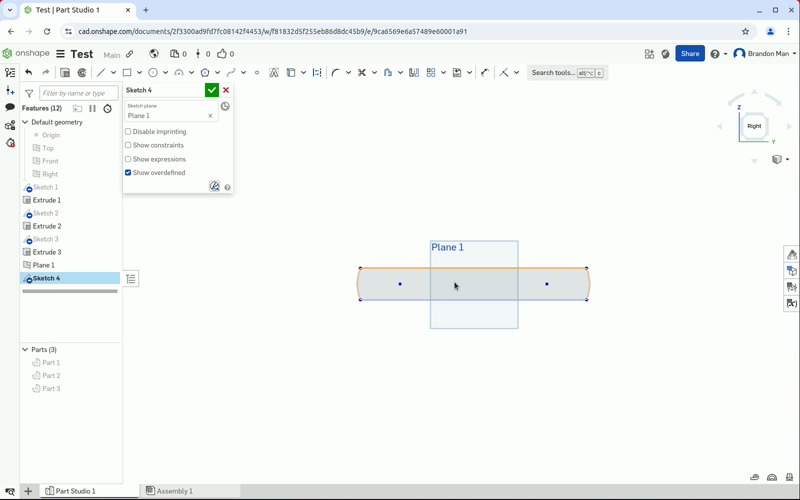
scroll(6)
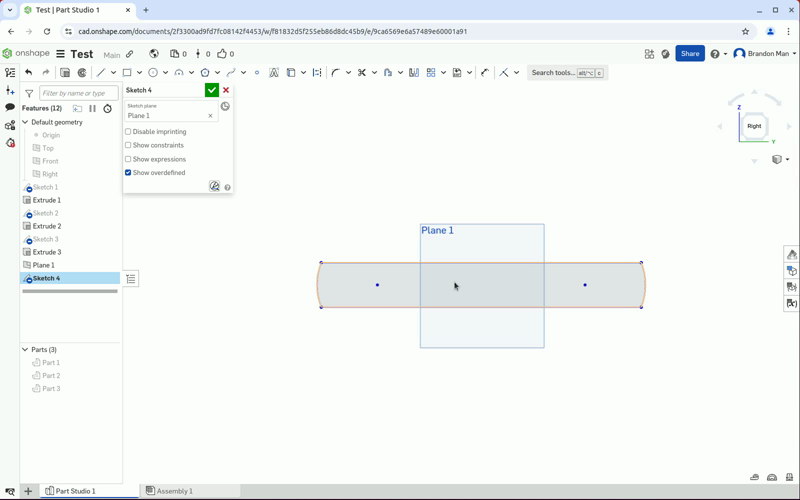
scroll(6)
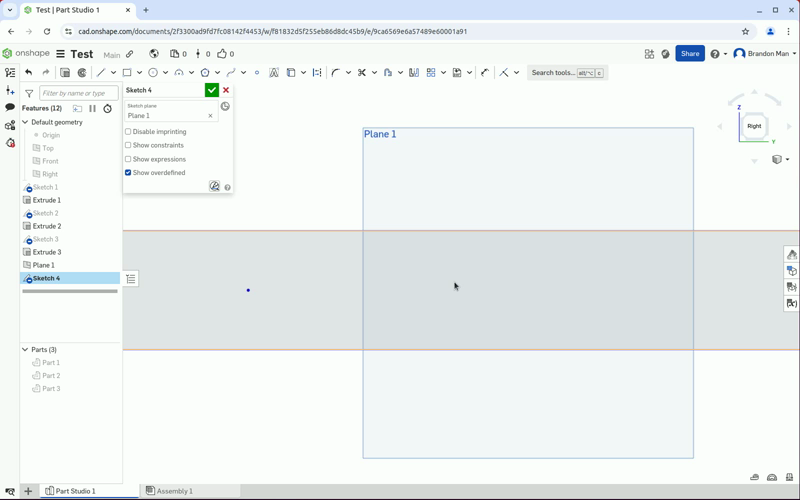
click(454, 281)
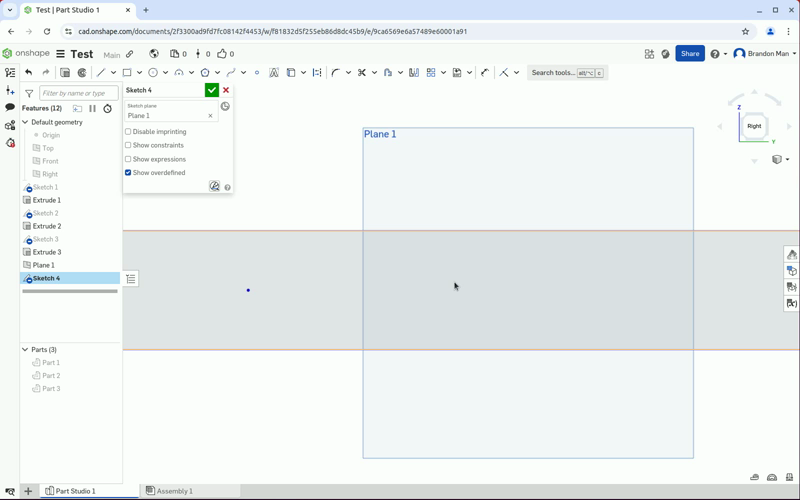
scroll(-6)
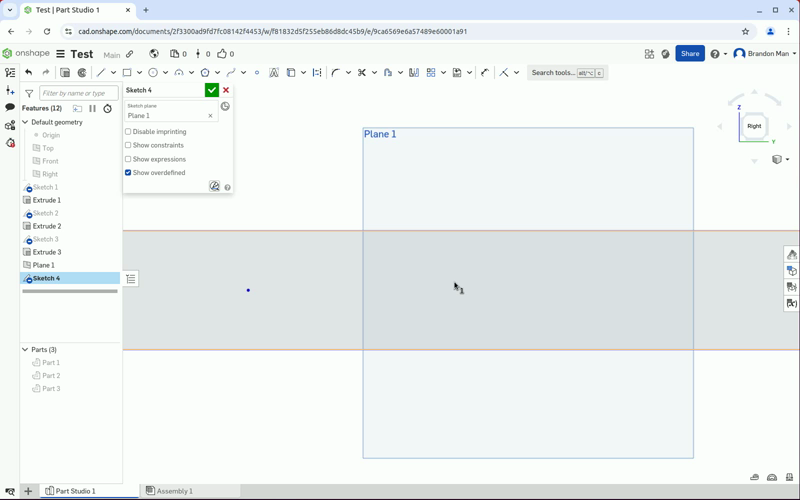
scroll(-6)
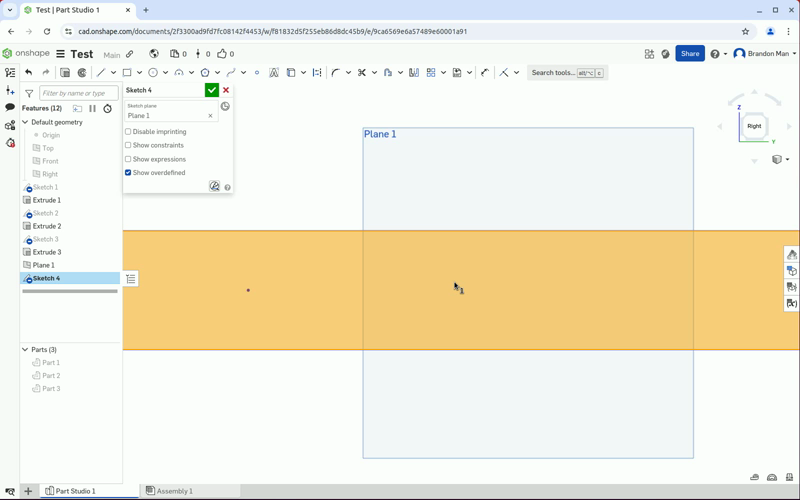
scroll(-6)
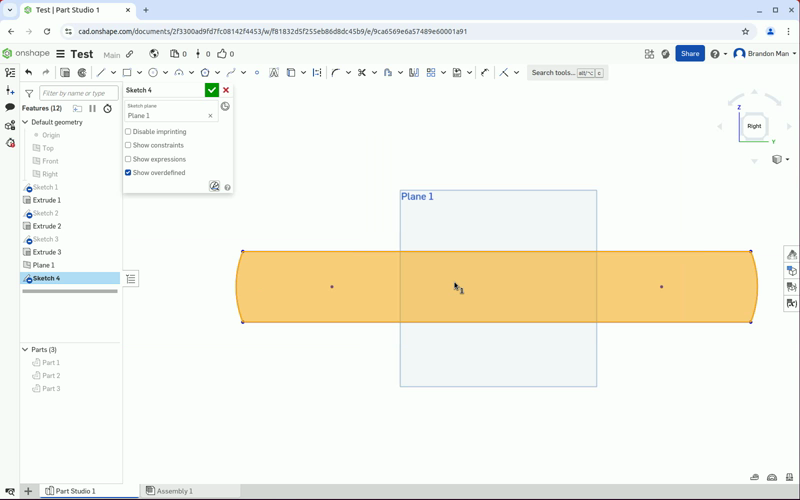
scroll(-6)
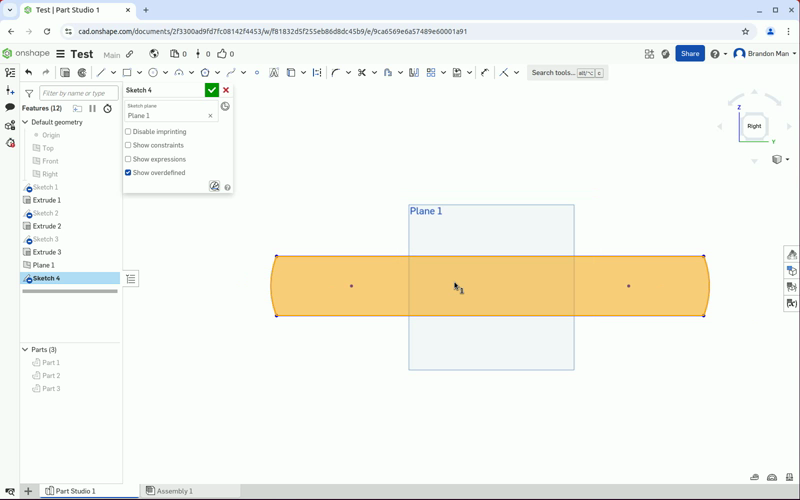
scroll(-6)
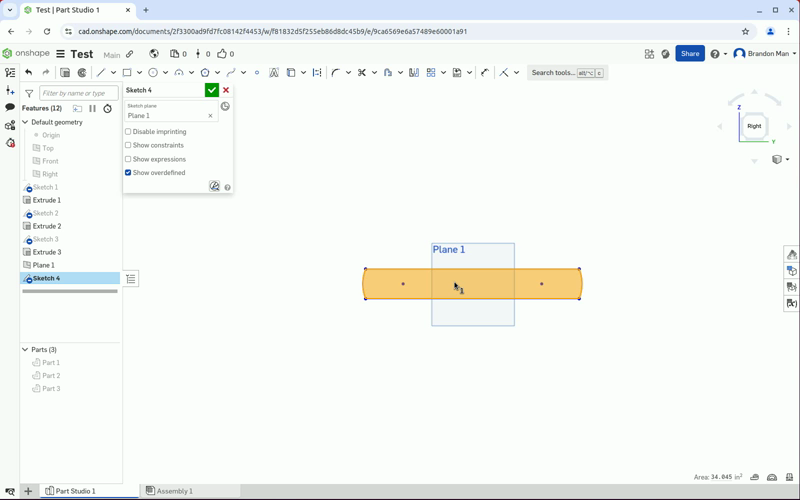
scroll(-6)
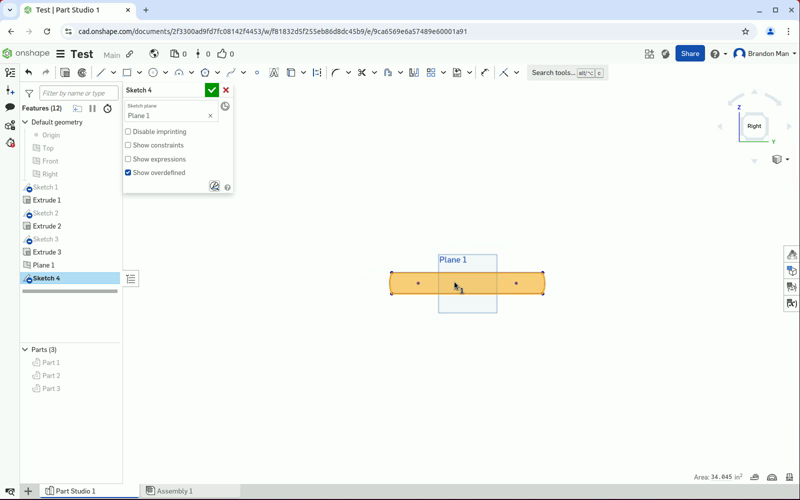
scroll(-6)
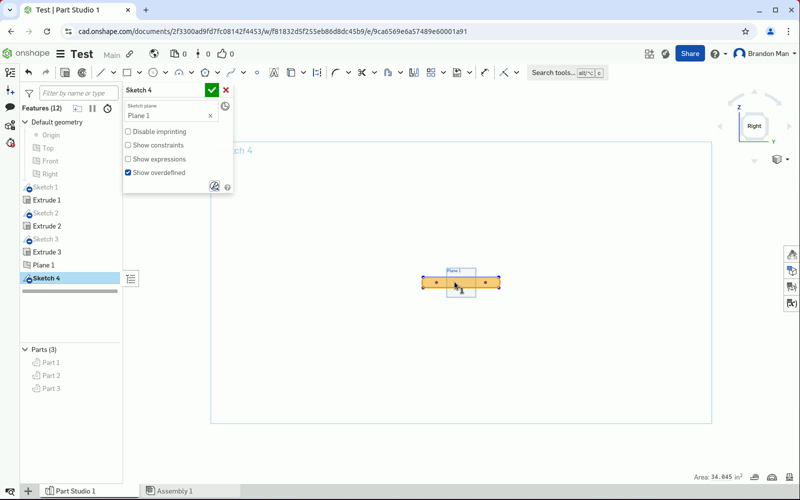
mouse_move(73, 352)
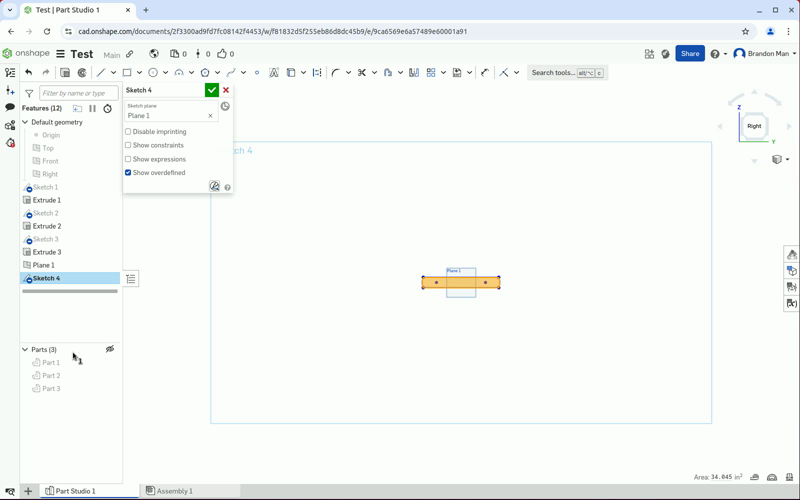
key(shift+y)
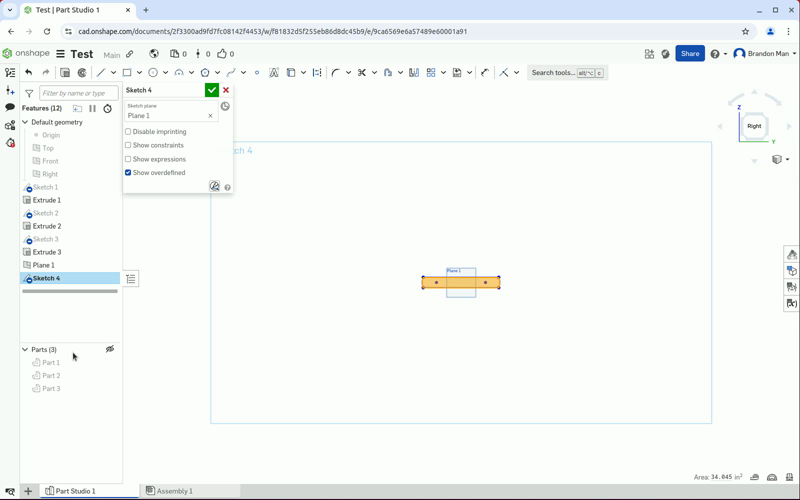
key(shift+e)
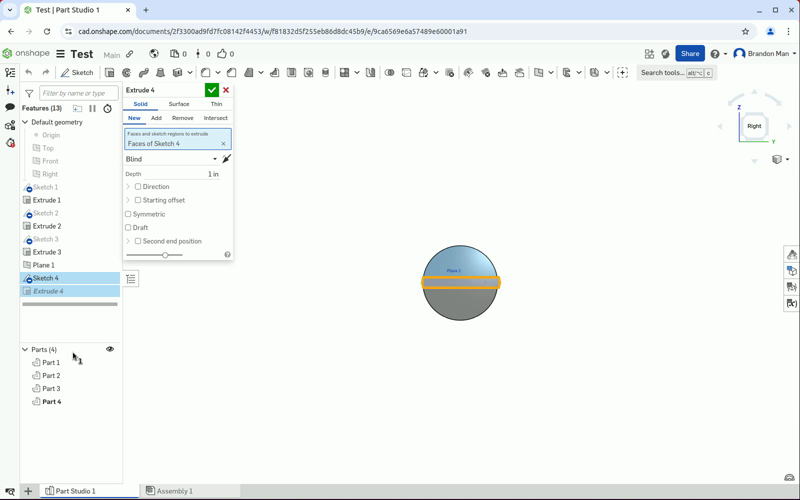
mouse_move(143, 106)
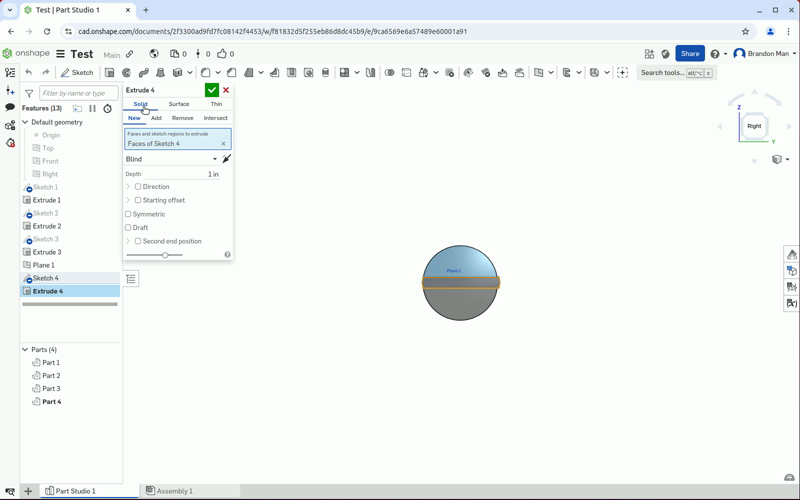
click(143, 106)
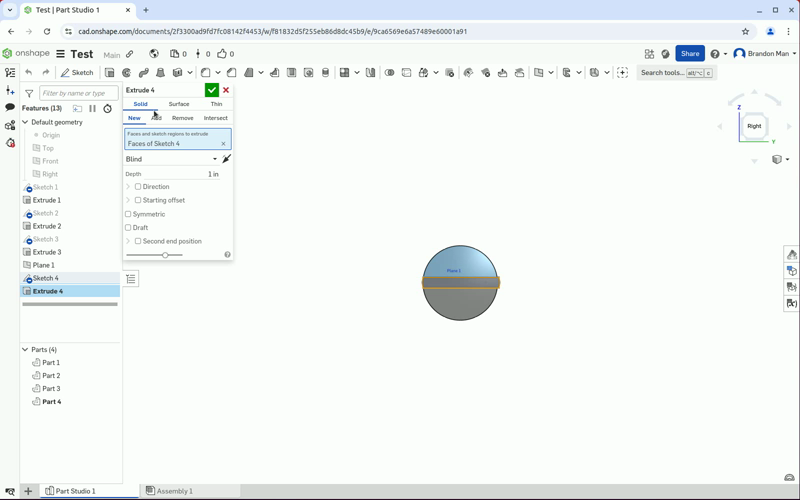
mouse_move(186, 120)
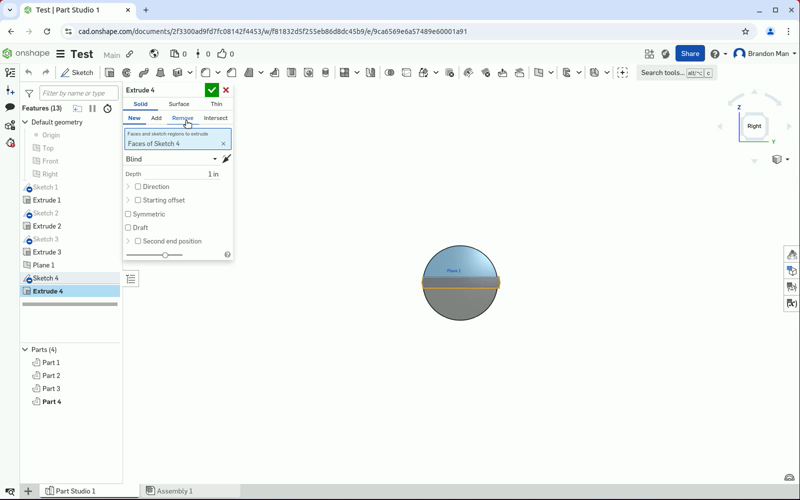
click(186, 120)
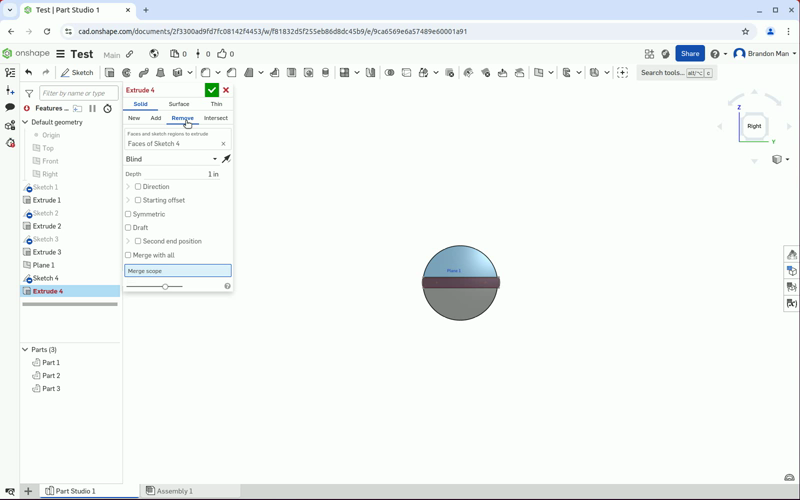
key(tab, 4)
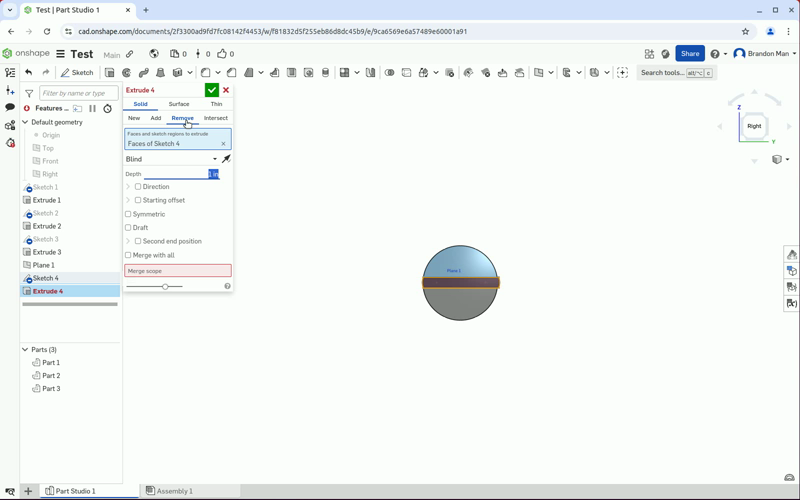
text(0.963)
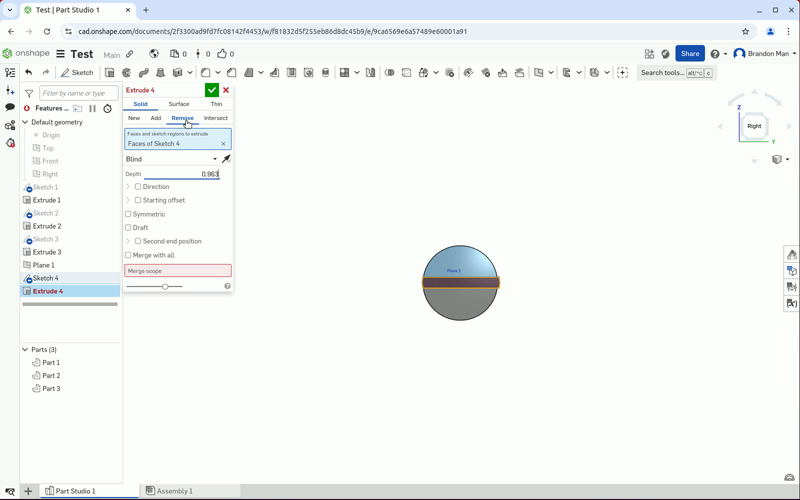
key(tab, 6)
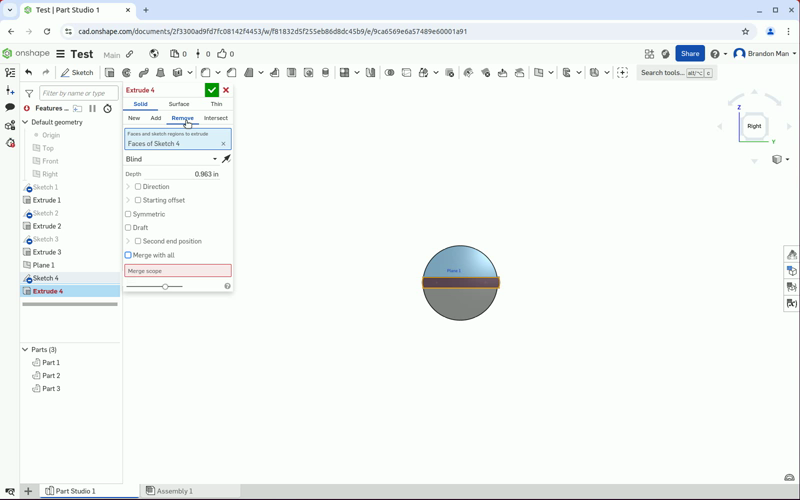
key(space)
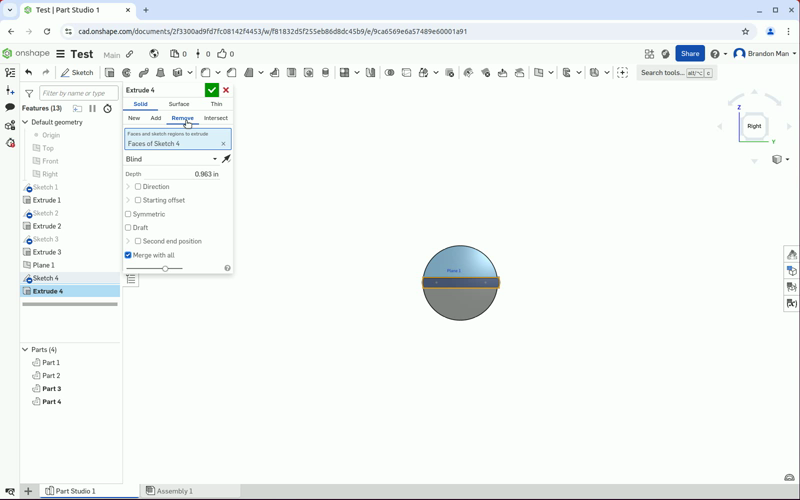
key(enter)
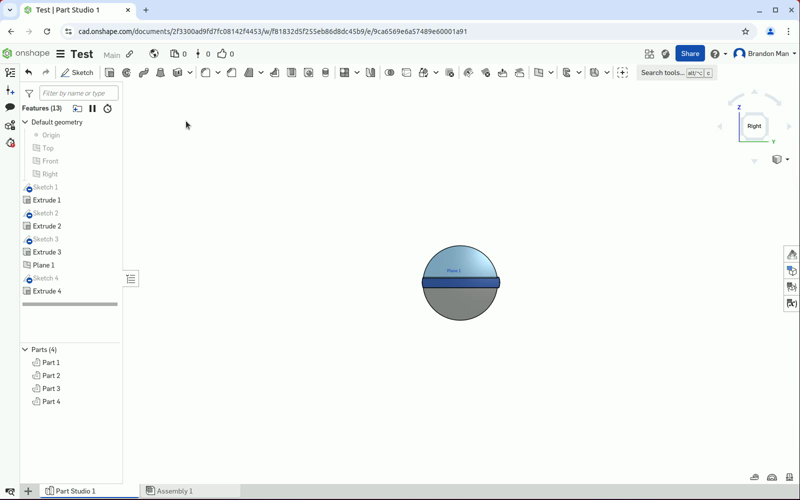
key(shift+h)
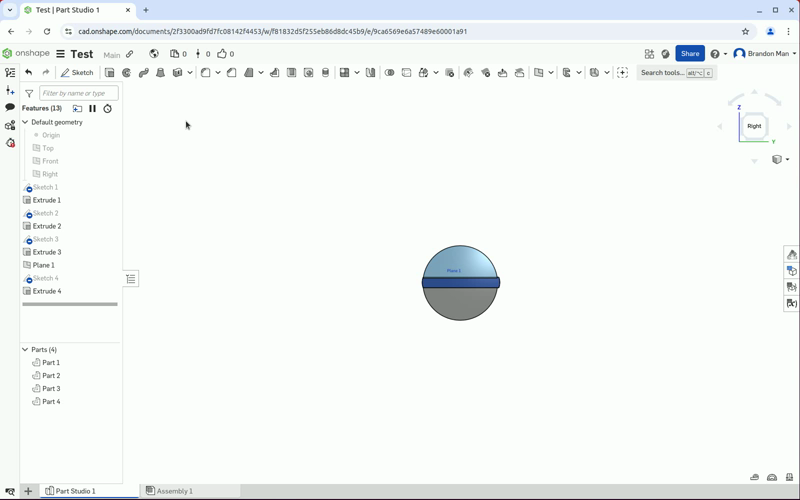
key(shift+h)
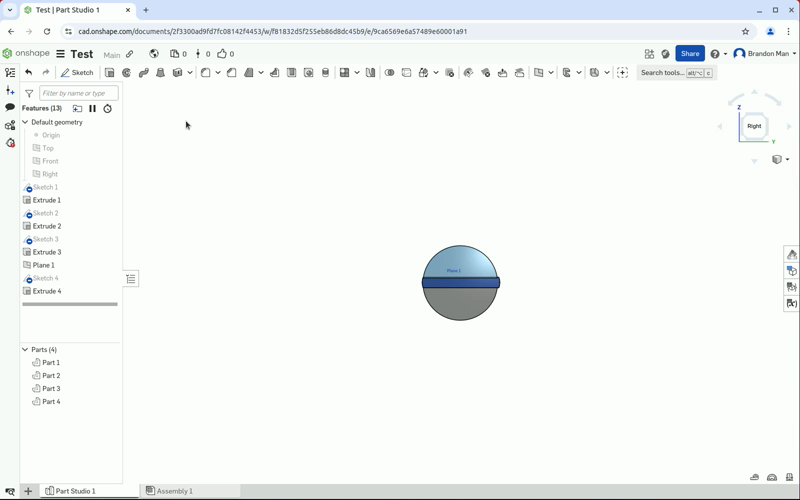
mouse_move(73, 189)
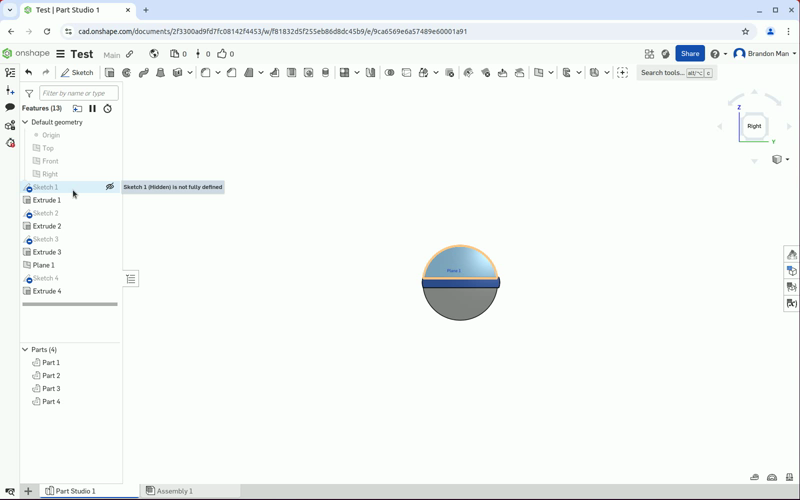
click(73, 189)
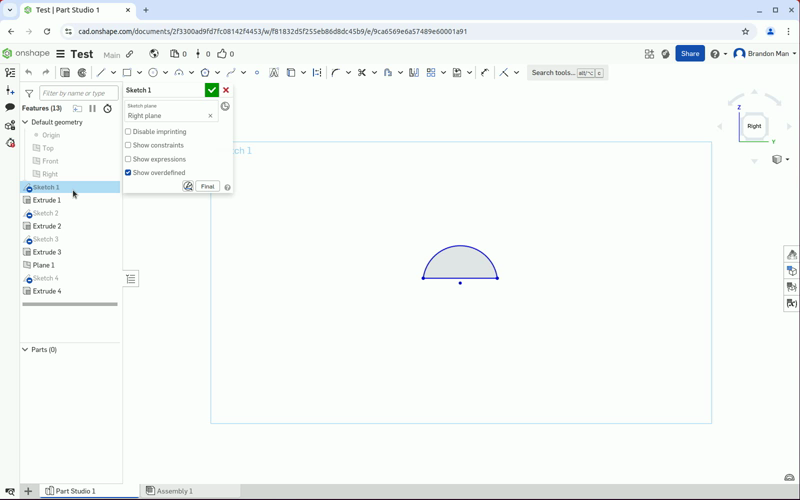
mouse_move(229, 92)
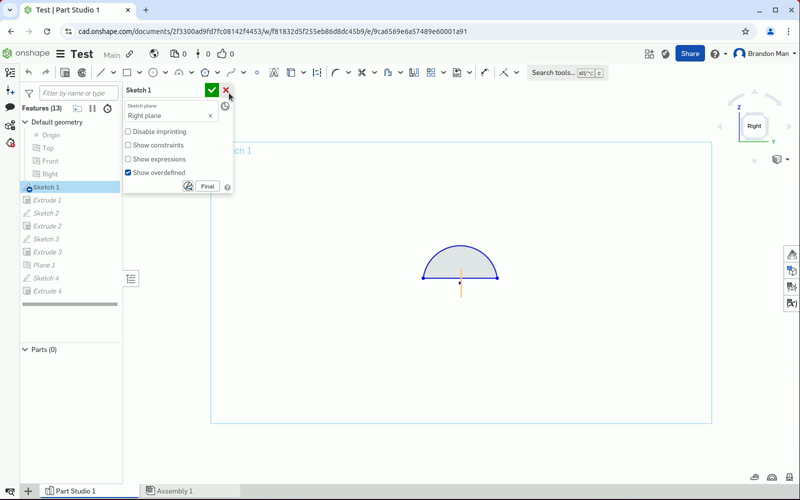
click(229, 92)
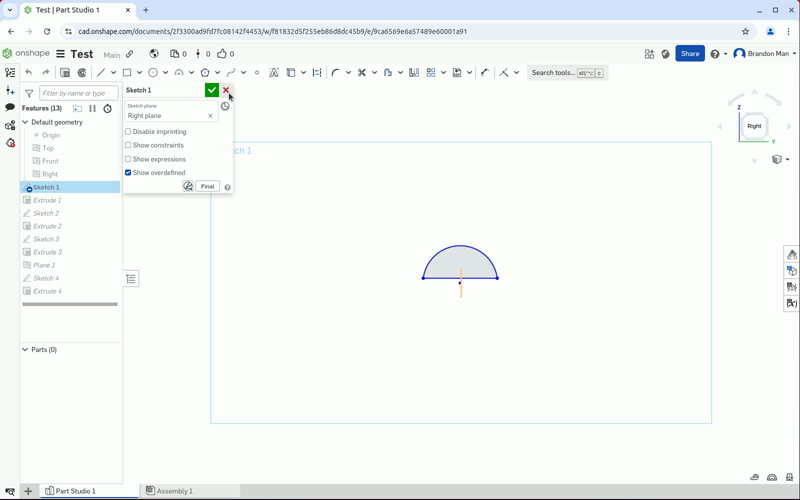
key(shift+s)
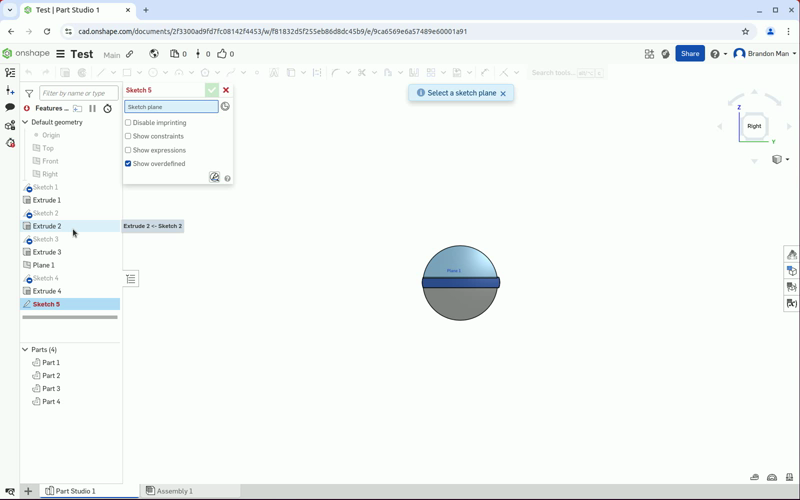
scroll(3)
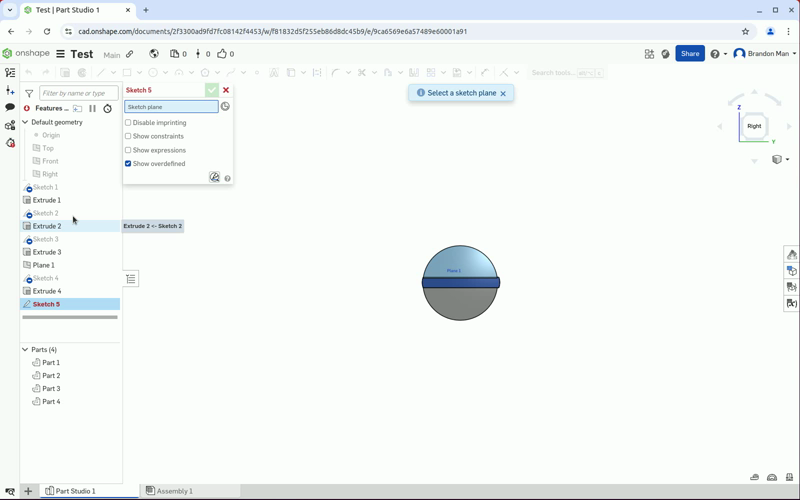
mouse_move(73, 176)
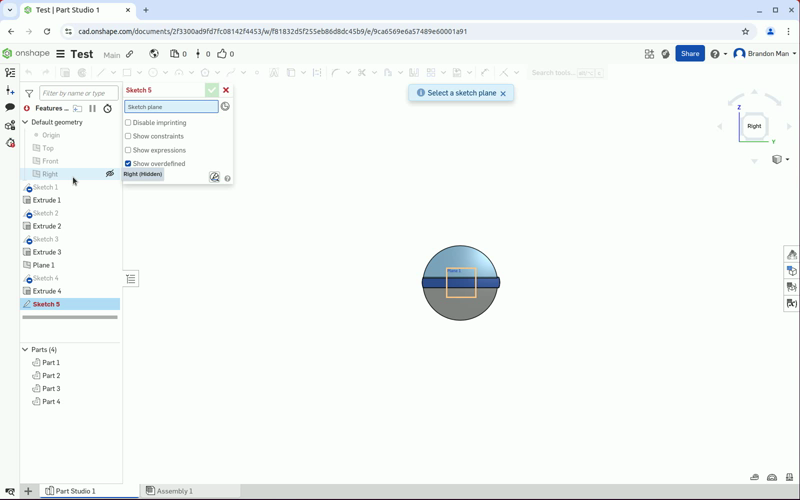
click(73, 176)
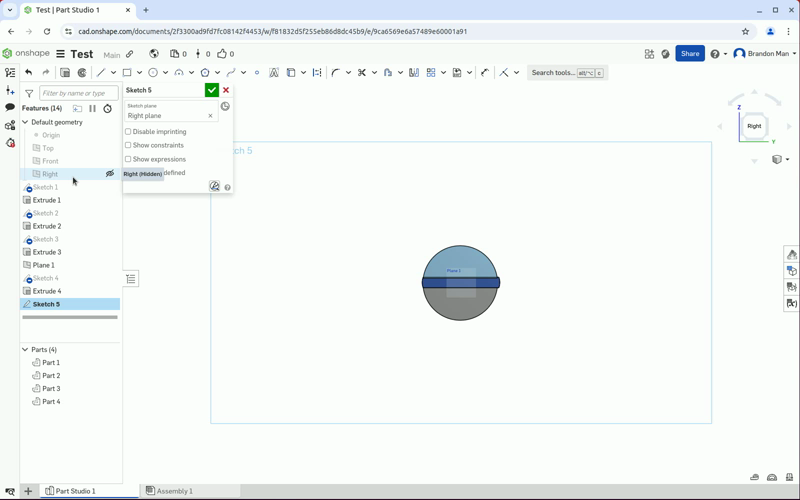
mouse_move(73, 352)
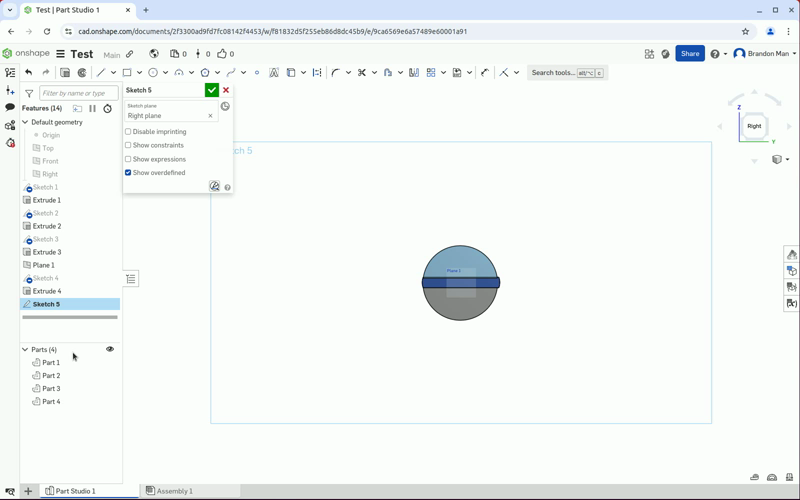
key(y)
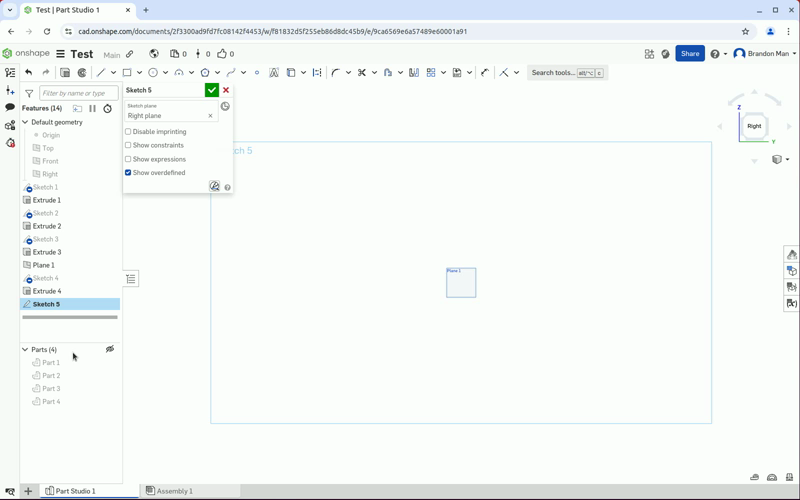
key(a)
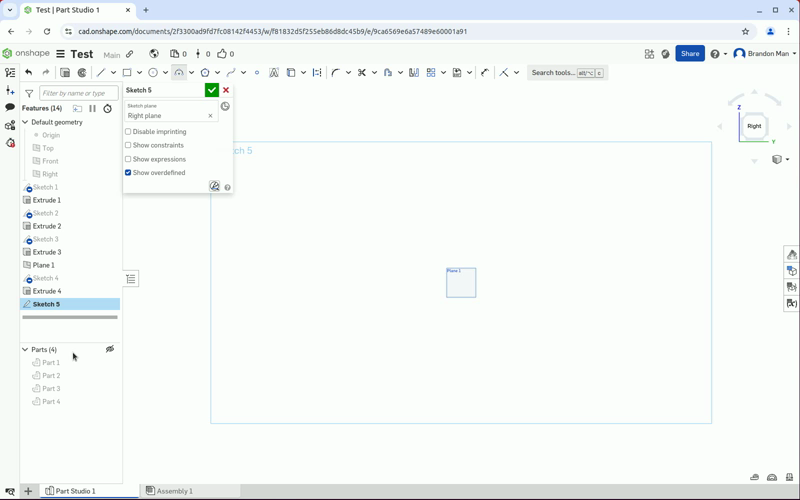
key_down(shift)
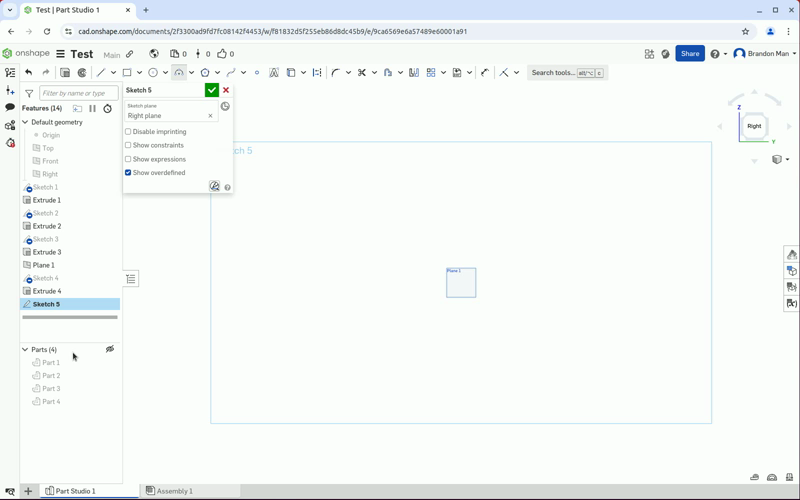
mouse_move(433, 278)
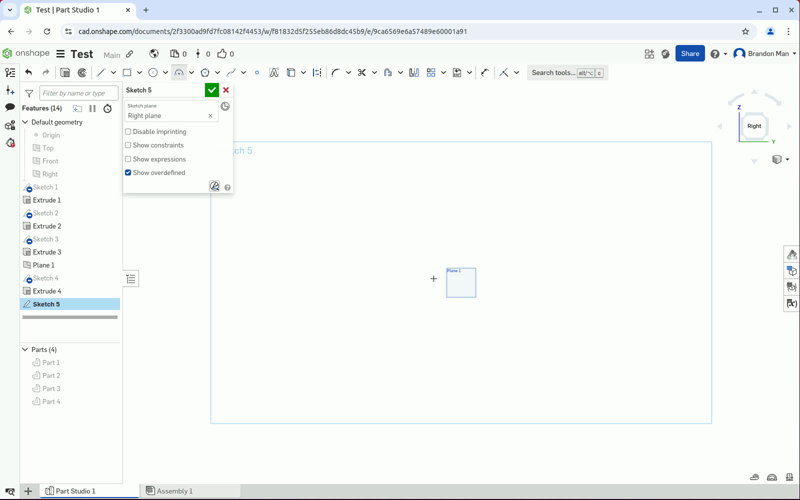
click(433, 278)
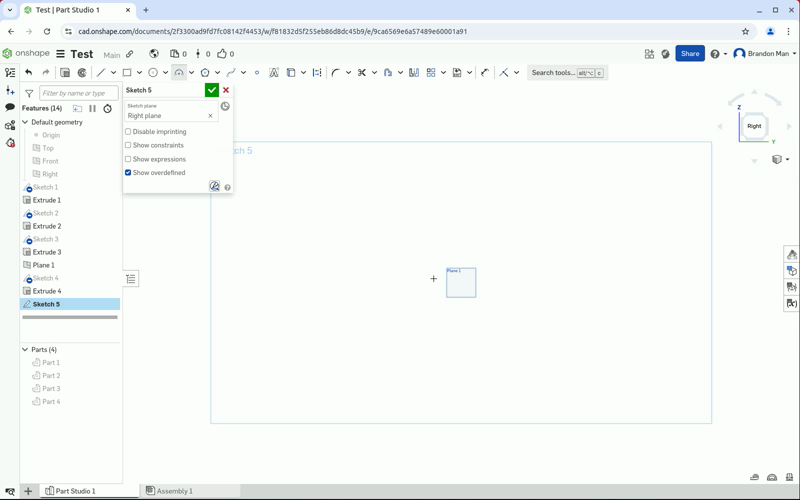
key_up(shift)
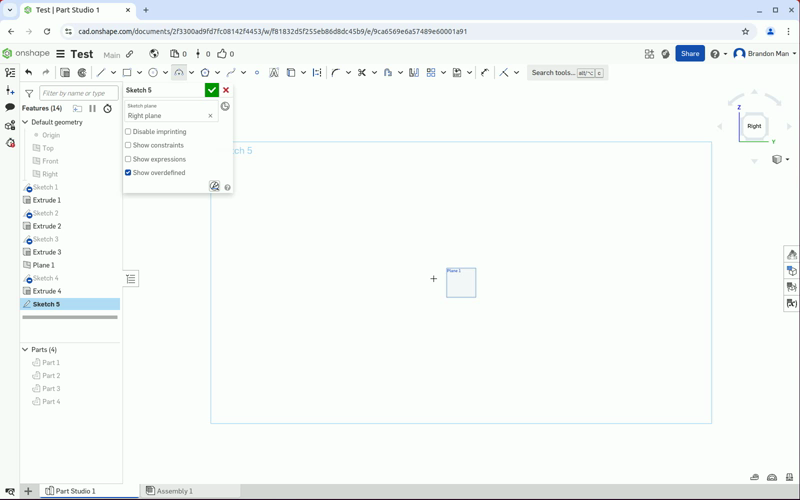
key_down(shift)
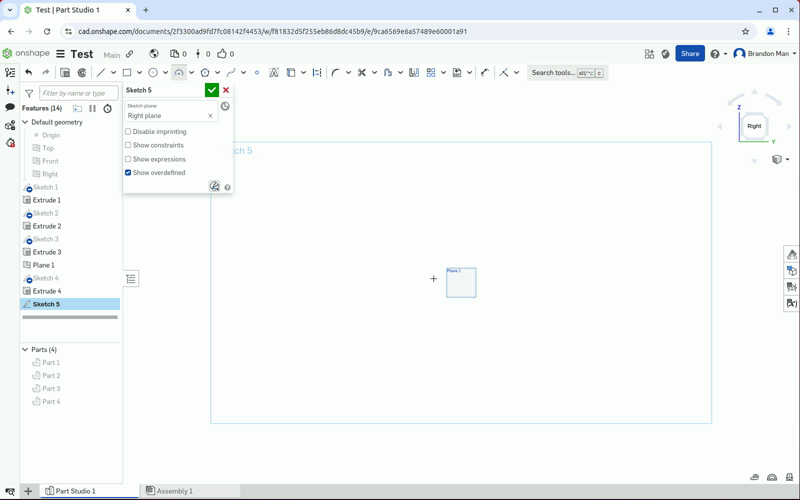
mouse_move(487, 278)
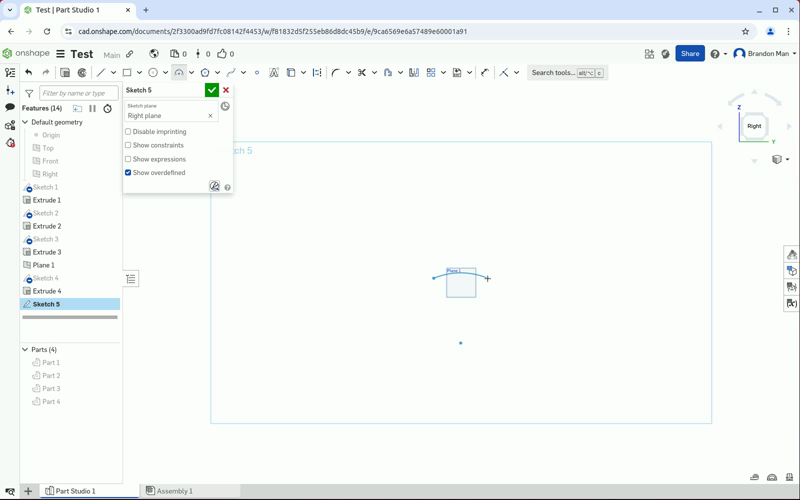
click(487, 278)
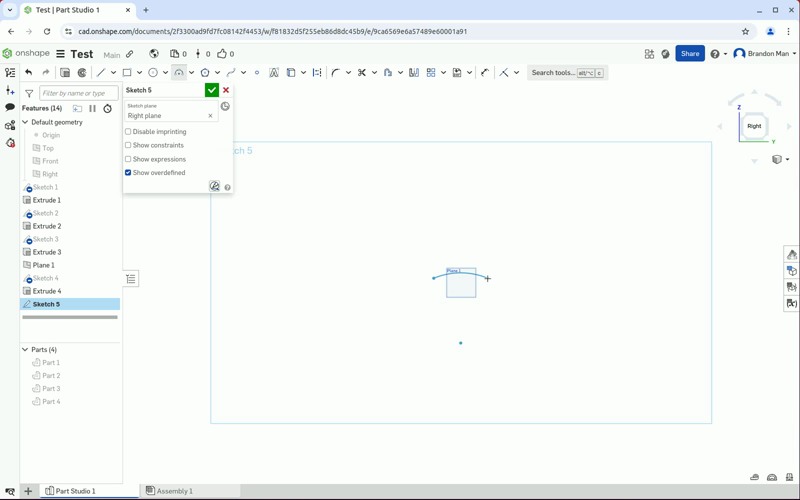
mouse_move(460, 310)
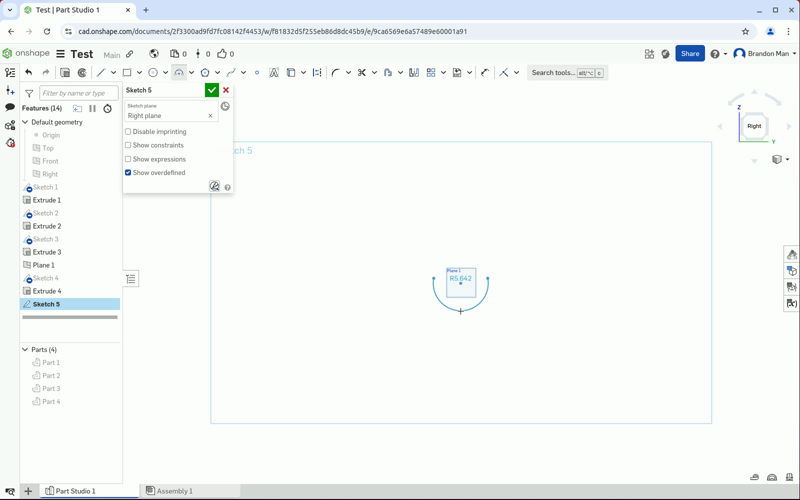
click(460, 310)
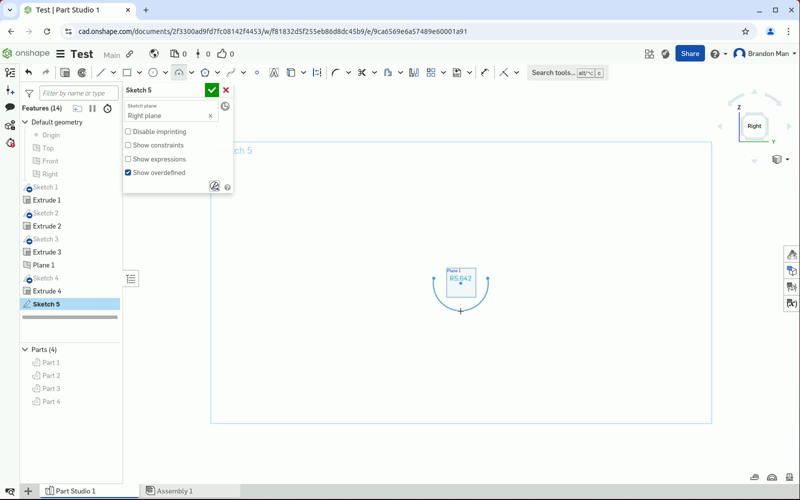
key_up(shift)
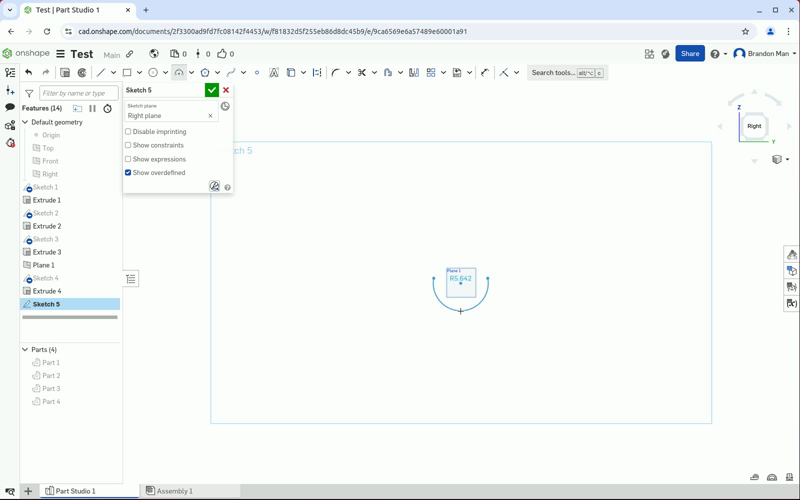
key(esc)
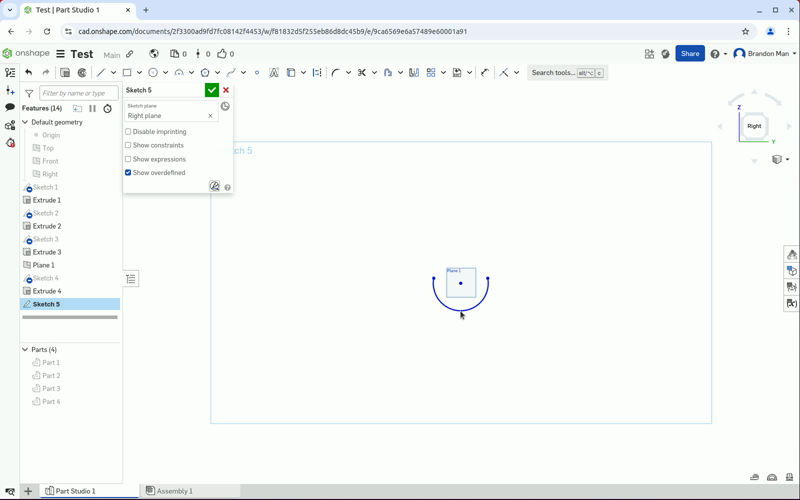
key(l)
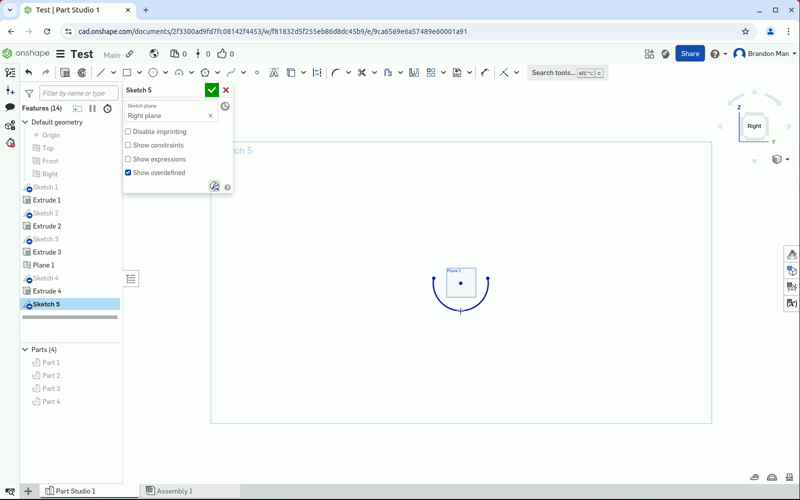
mouse_move(487, 278)
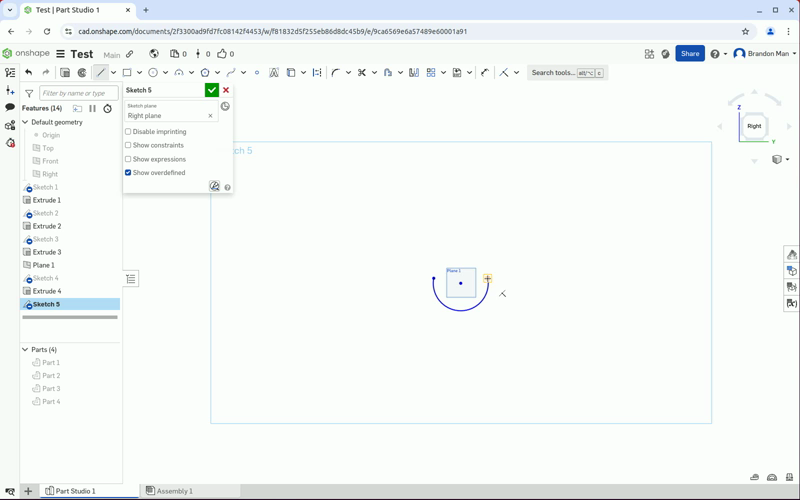
click(487, 278)
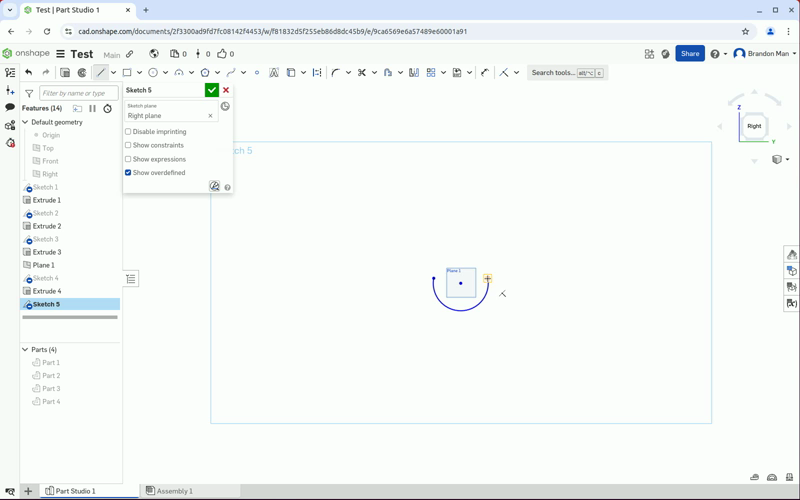
mouse_move(517, 278)
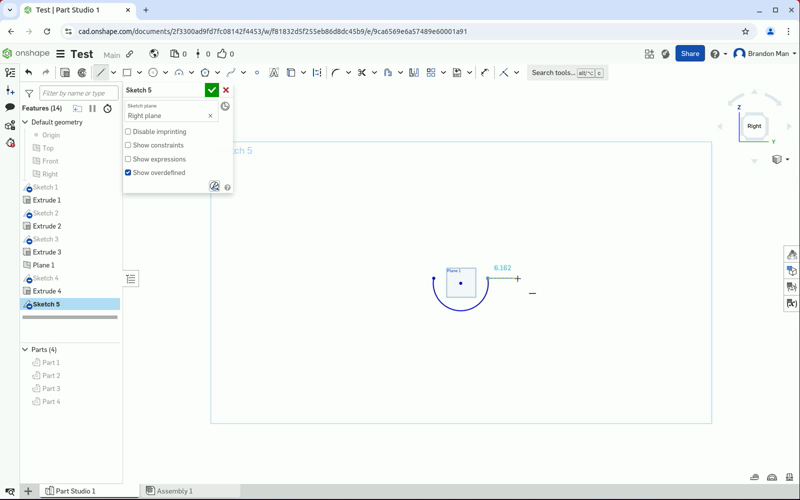
key_down(shift)
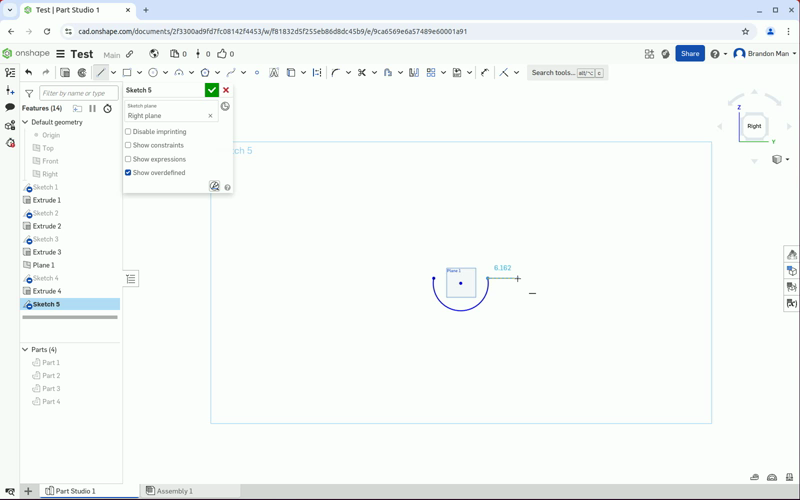
mouse_move(433, 278)
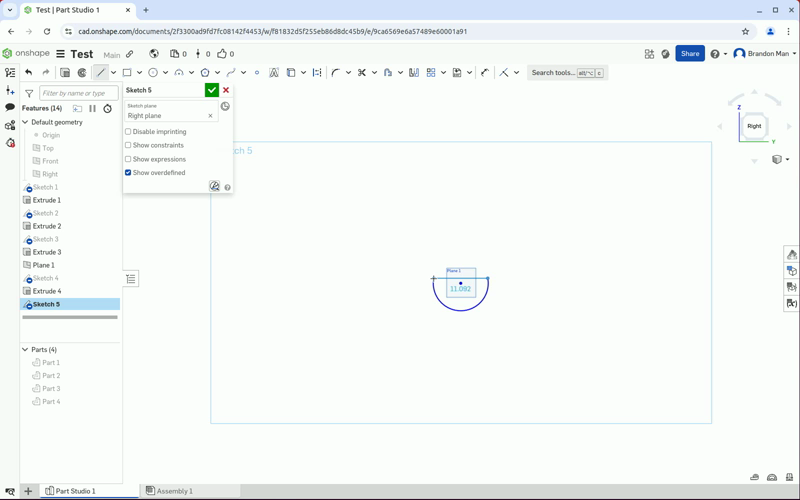
key_up(shift)
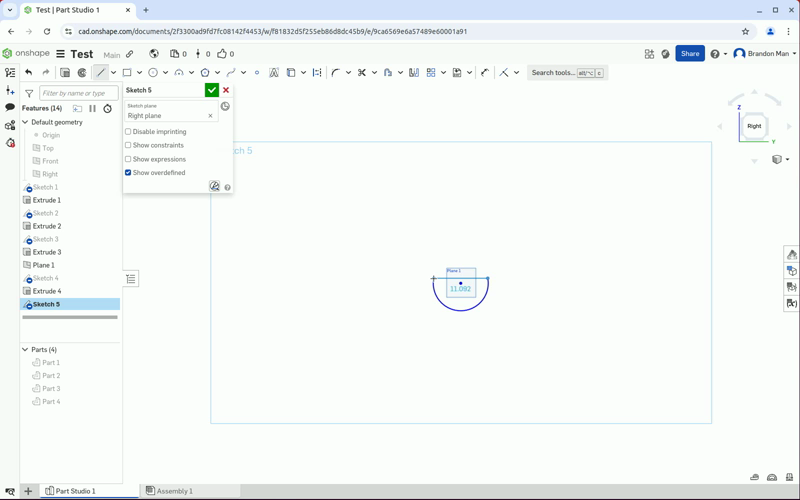
click(433, 278)
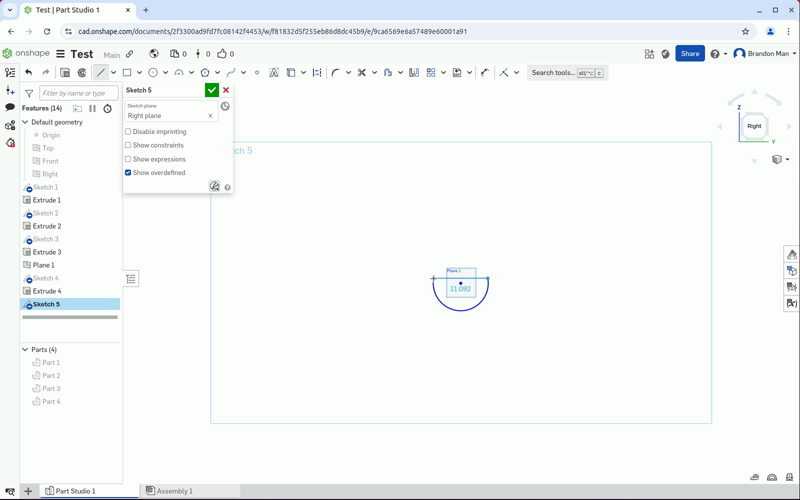
key(esc)
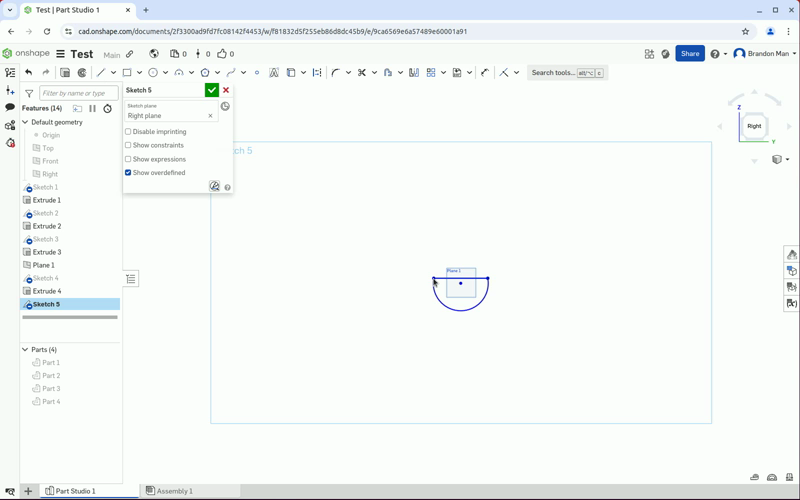
mouse_move(438, 294)
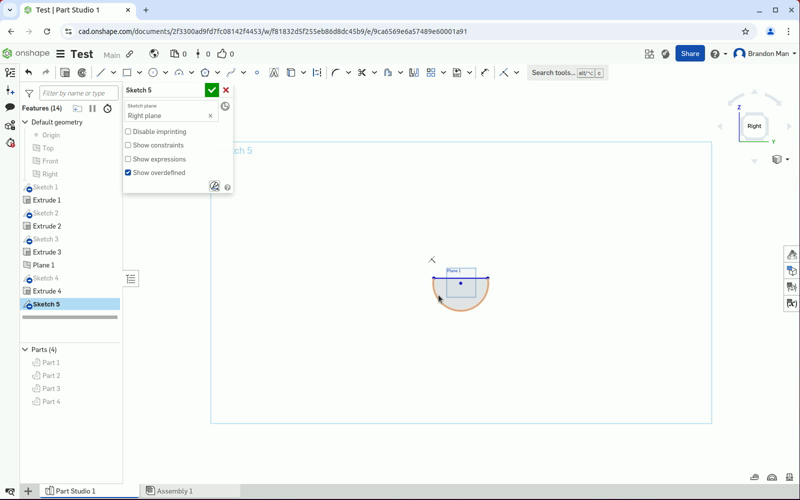
scroll(6)
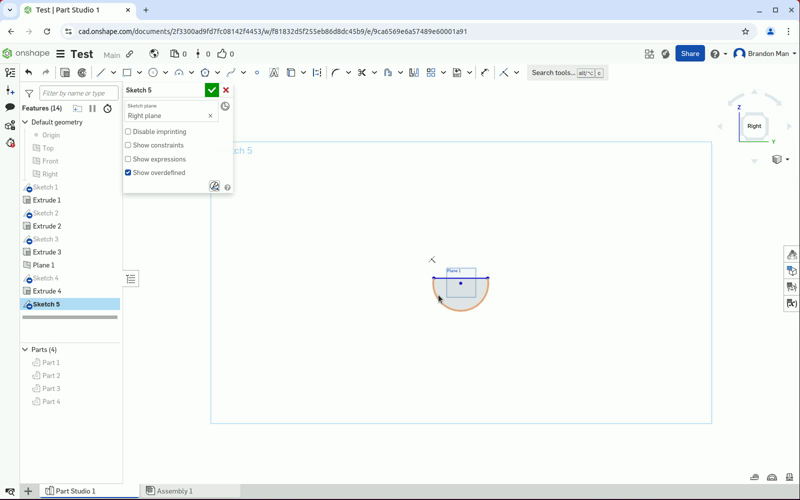
scroll(6)
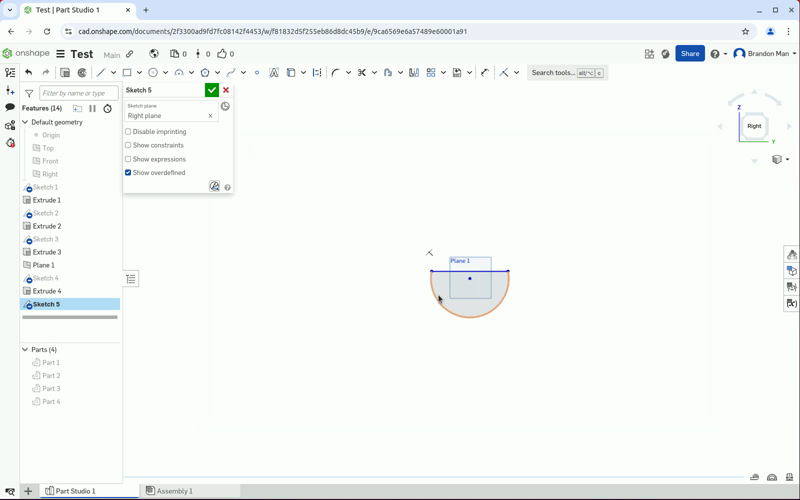
scroll(6)
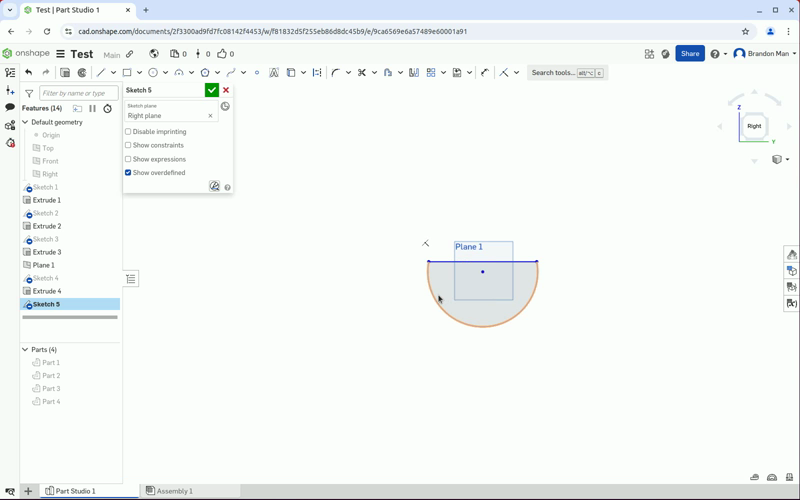
scroll(6)
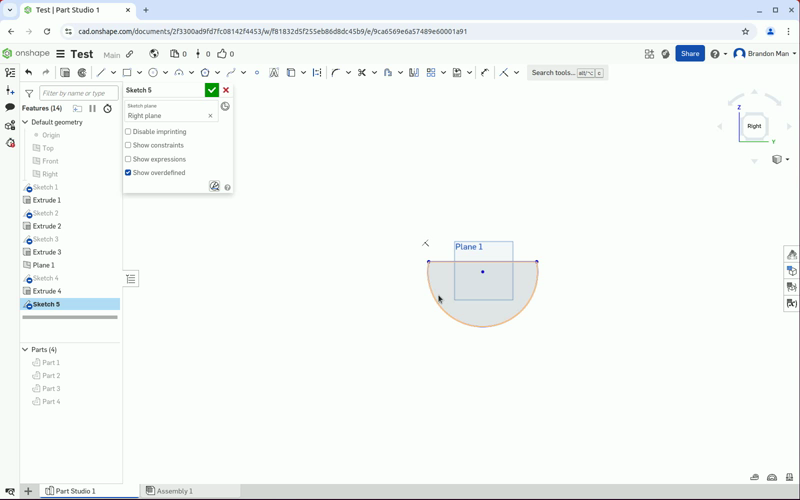
scroll(6)
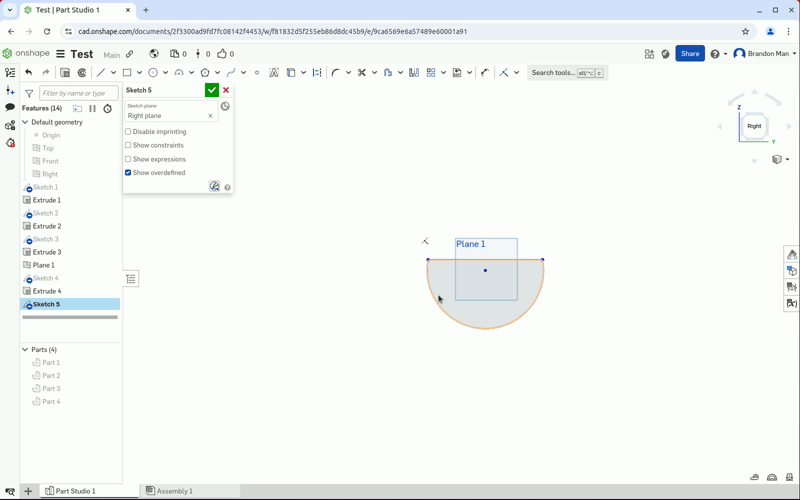
scroll(6)
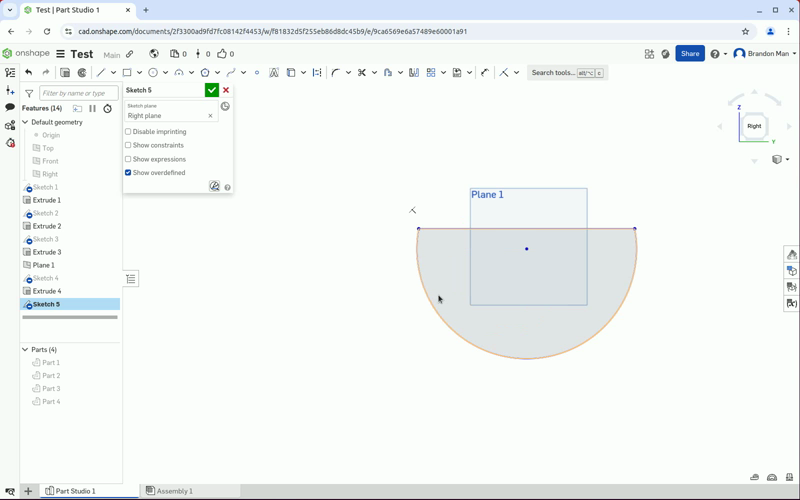
scroll(6)
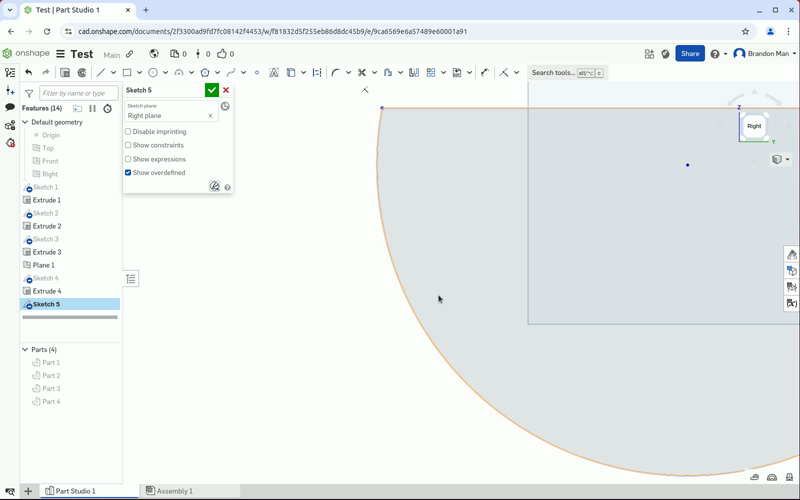
click(438, 294)
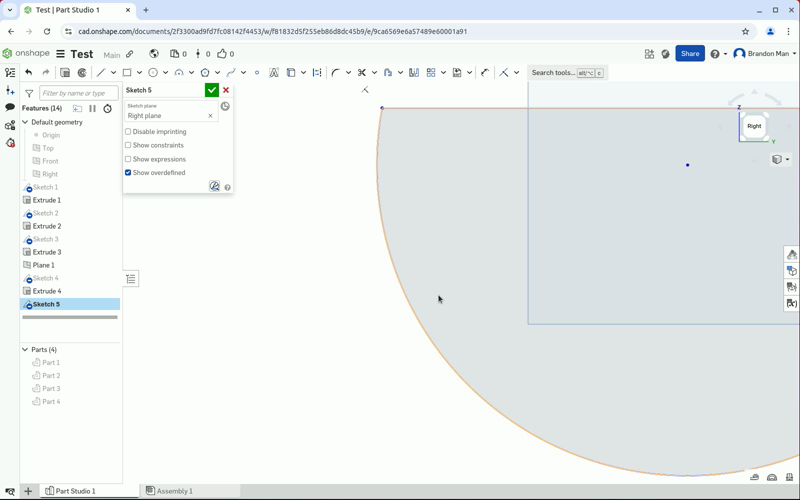
scroll(-6)
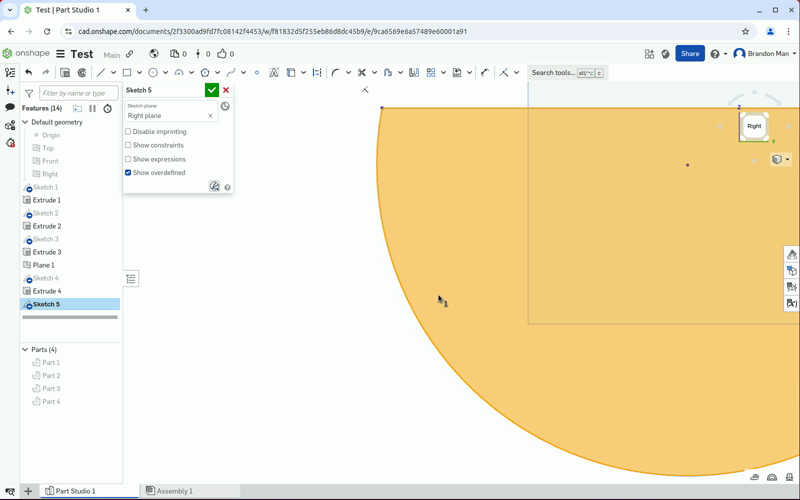
scroll(-6)
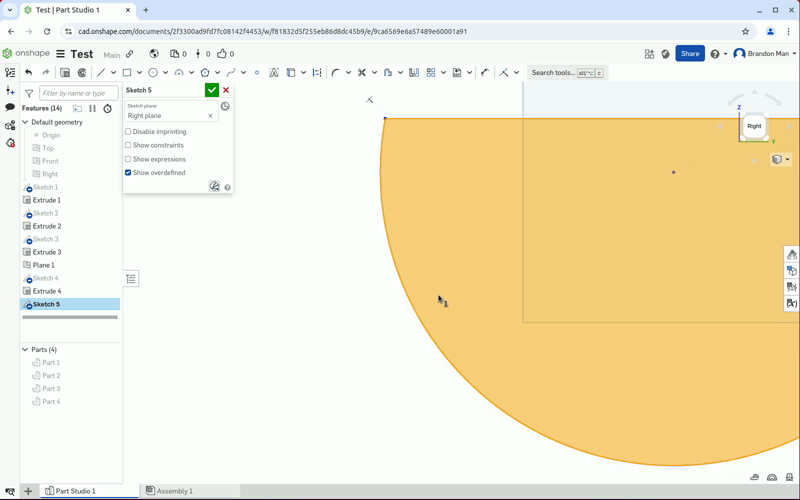
scroll(-6)
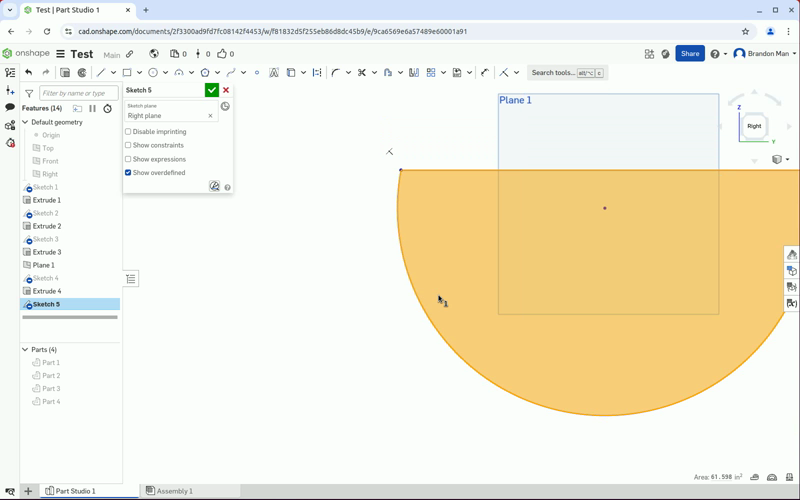
scroll(-6)
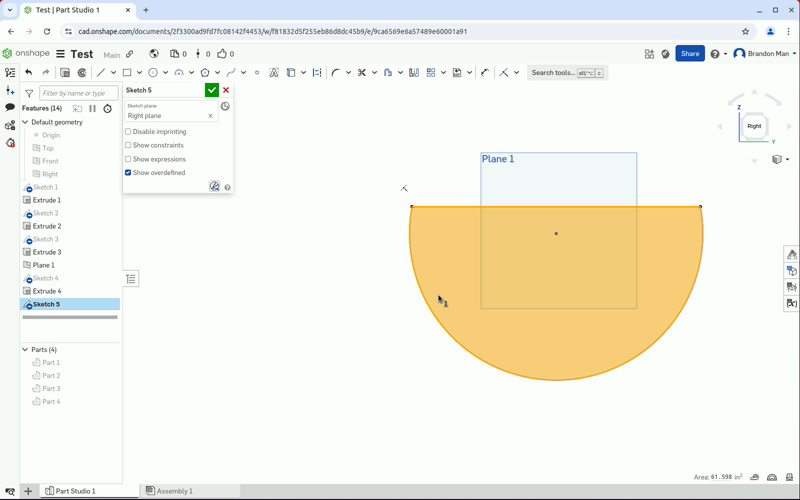
scroll(-6)
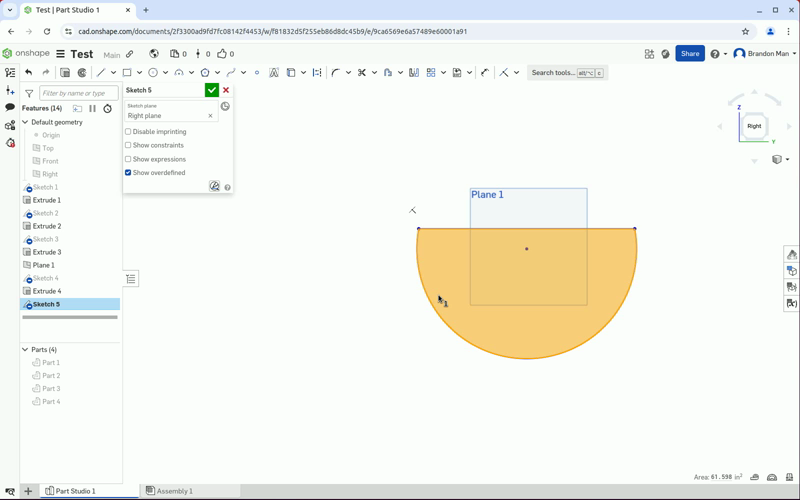
scroll(-6)
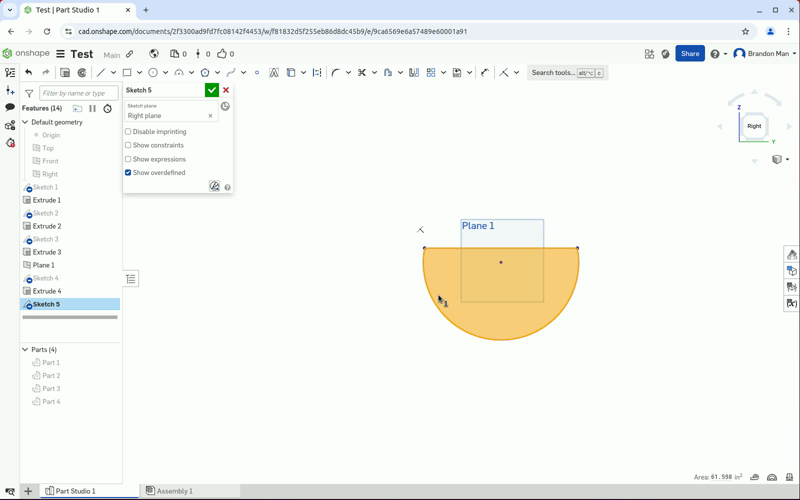
scroll(-6)
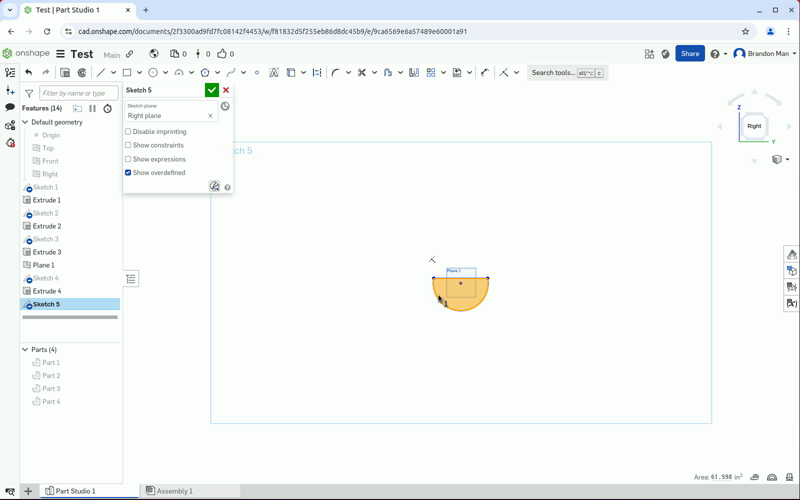
mouse_move(73, 352)
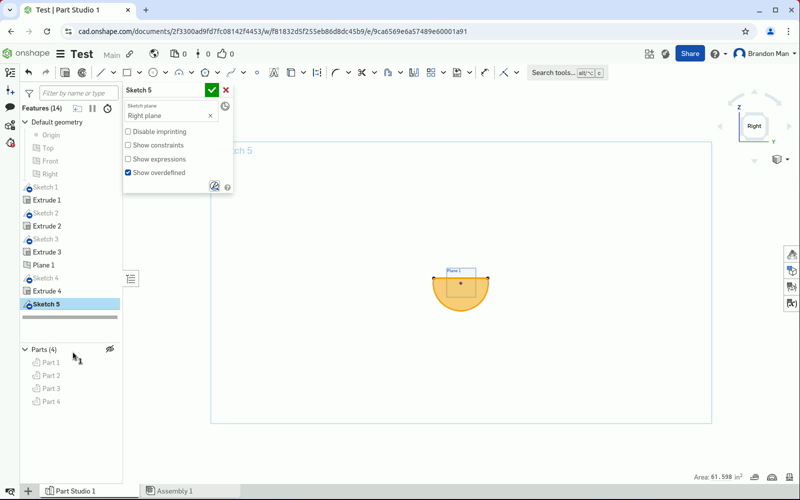
key(shift+y)
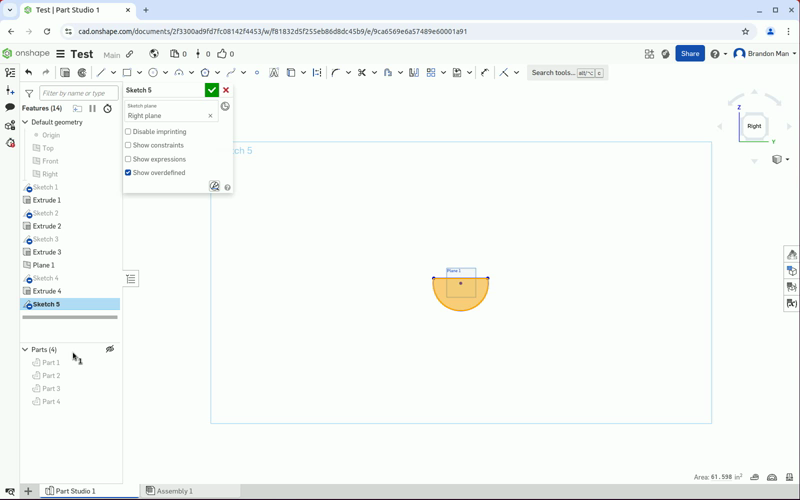
key(shift+e)
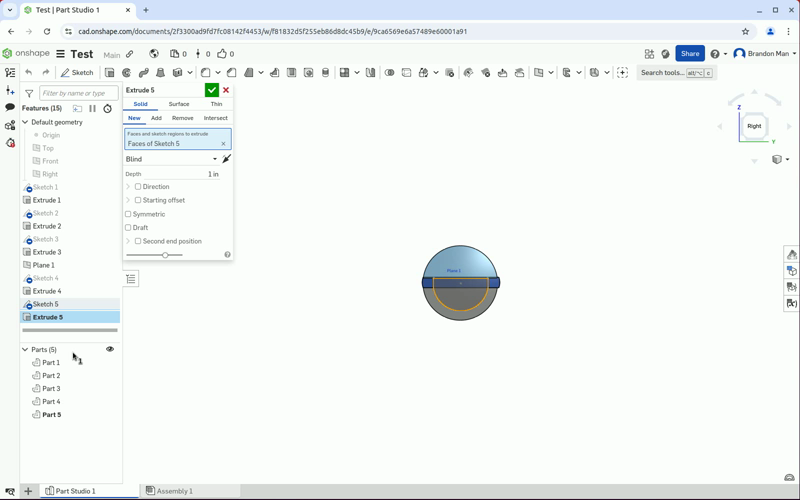
mouse_move(143, 106)
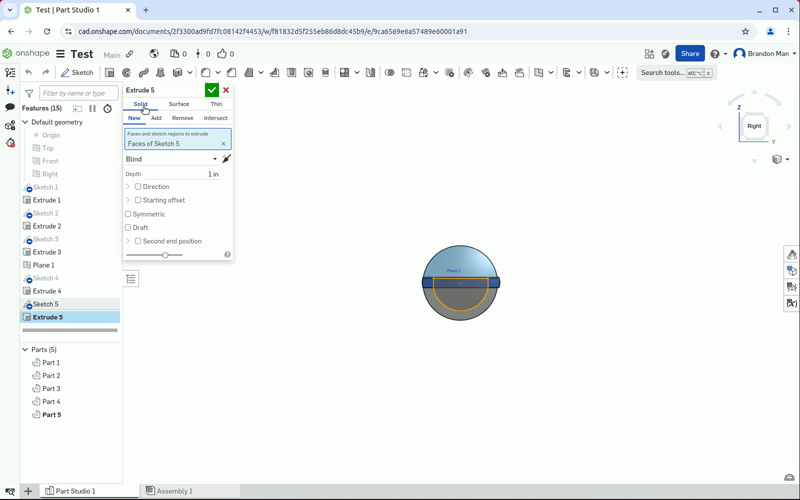
click(143, 106)
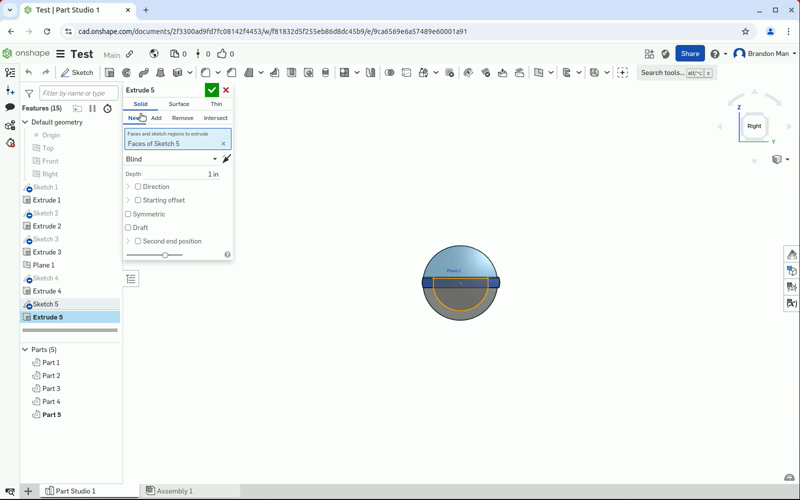
mouse_move(137, 120)
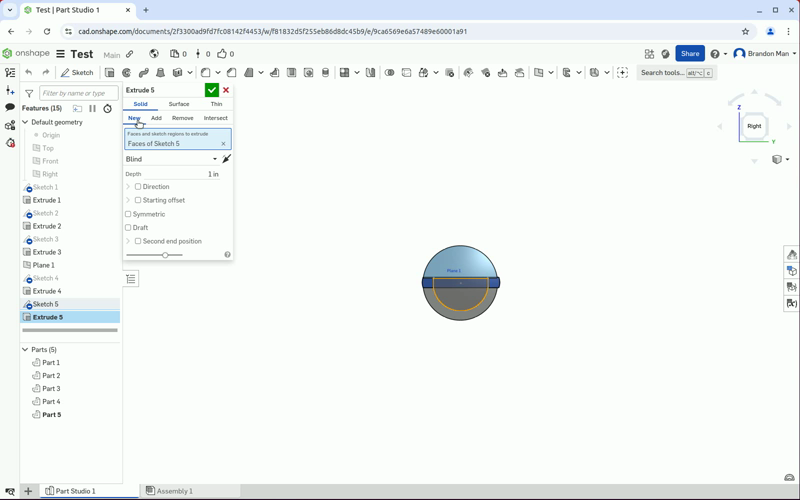
click(137, 120)
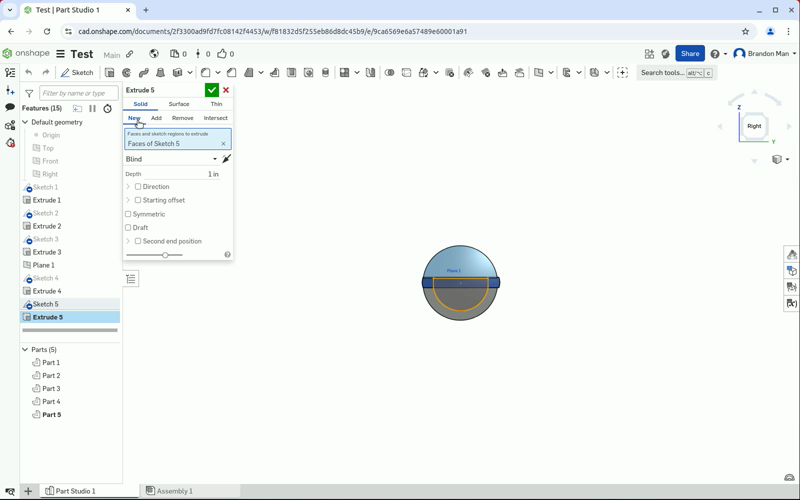
key(tab, 4)
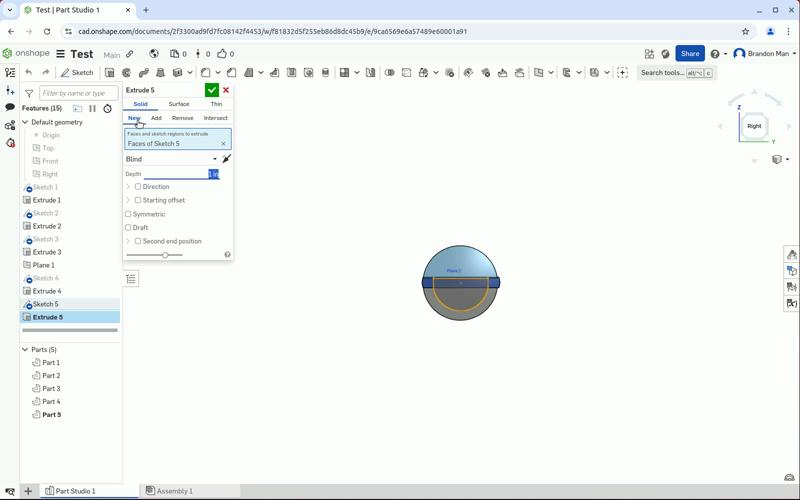
text(-23.108)
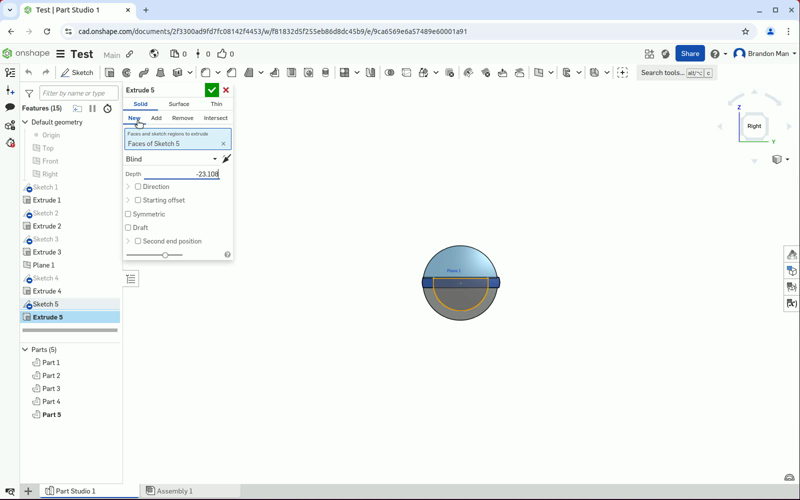
key(enter)
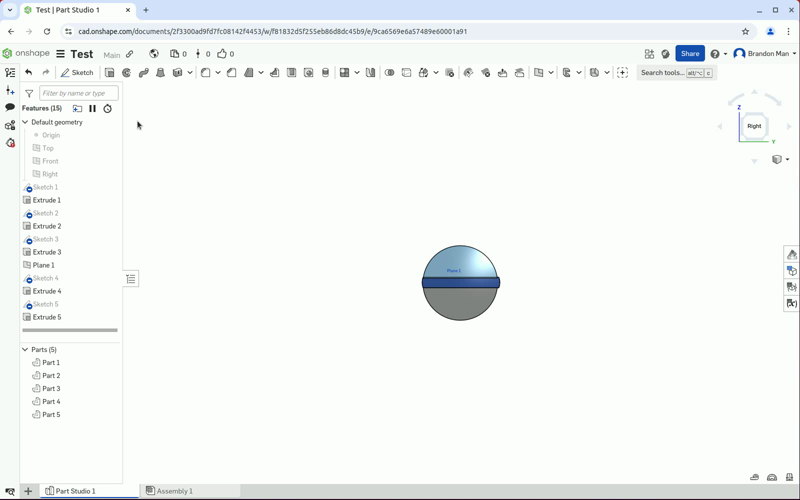
key(shift+h)
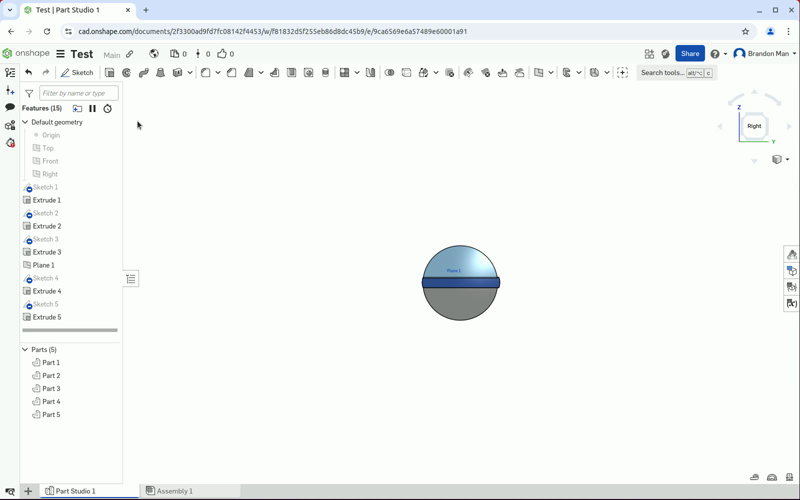
key(shift+h)
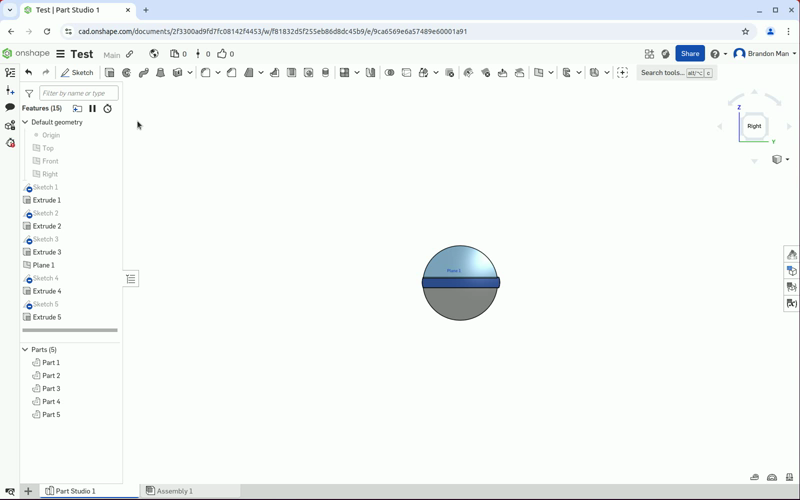
mouse_move(73, 189)
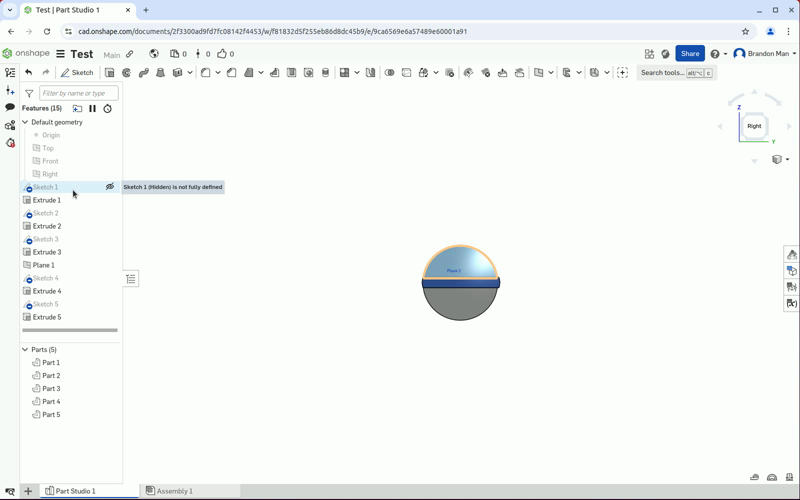
click(73, 189)
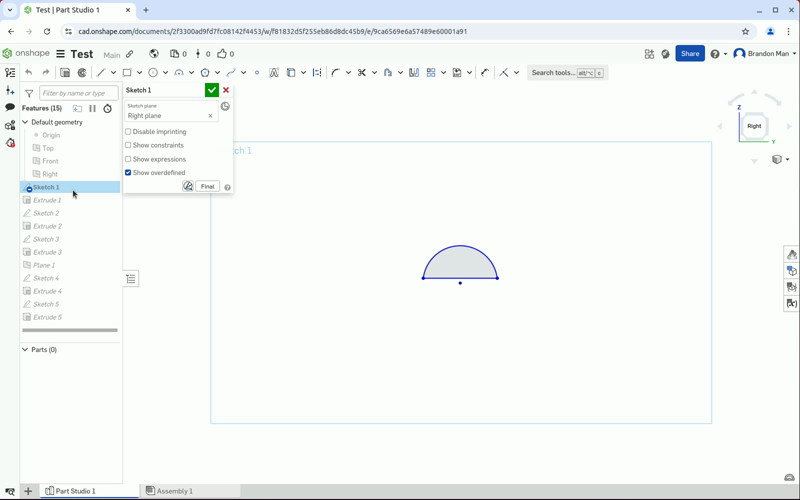
mouse_move(229, 92)
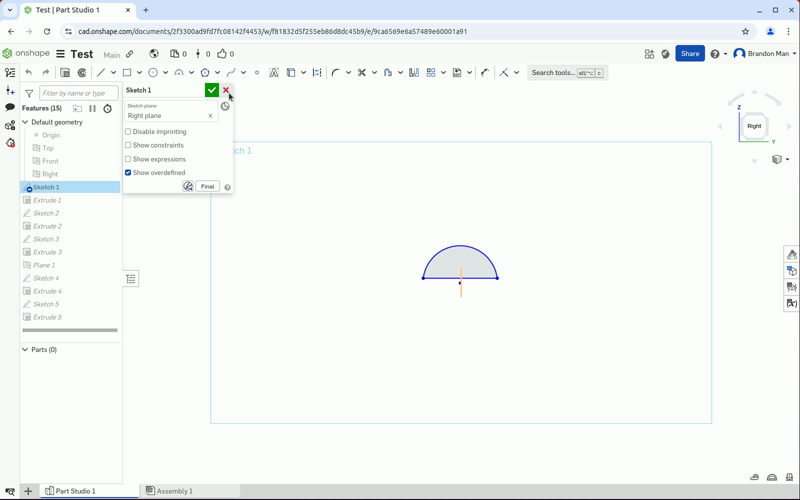
click(229, 92)
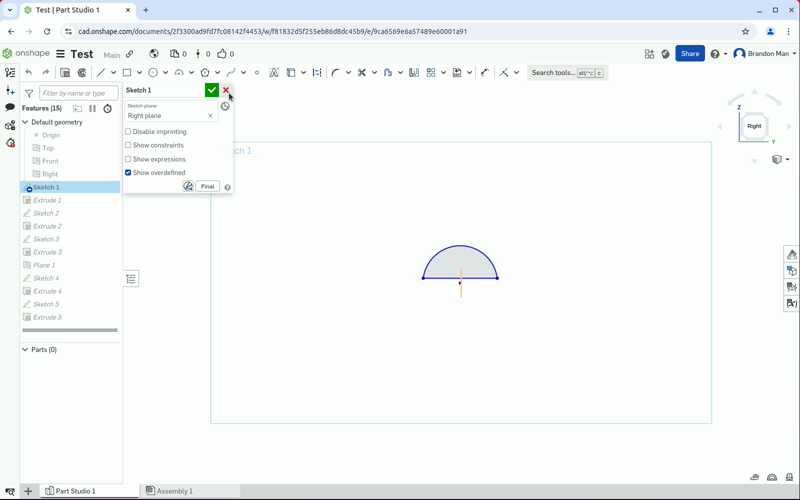
key(shift+s)
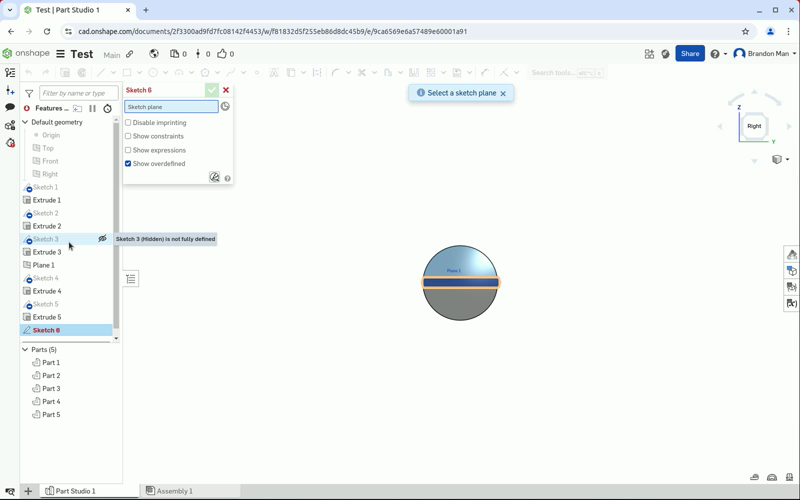
scroll(3)
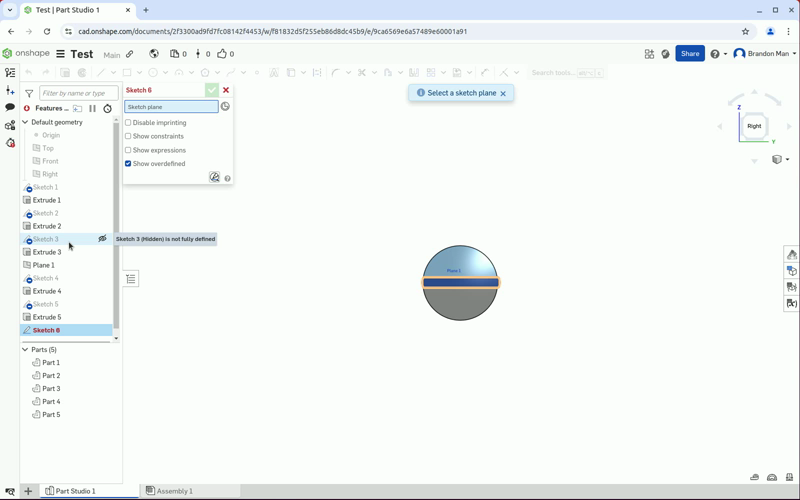
mouse_move(69, 176)
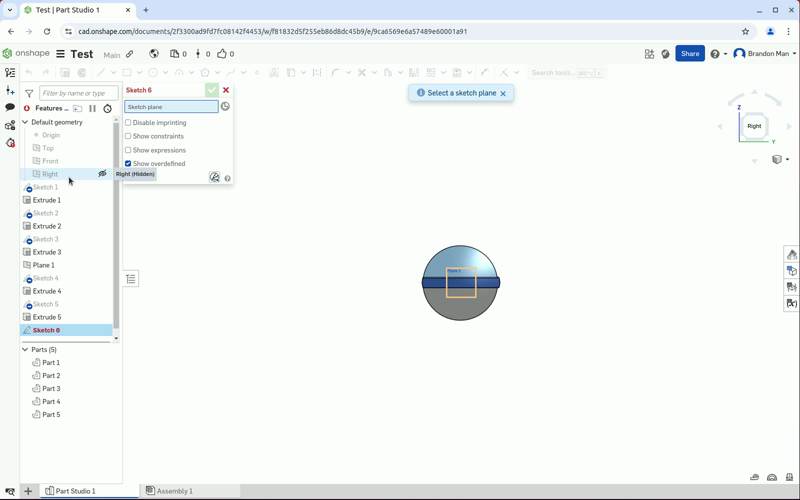
click(69, 176)
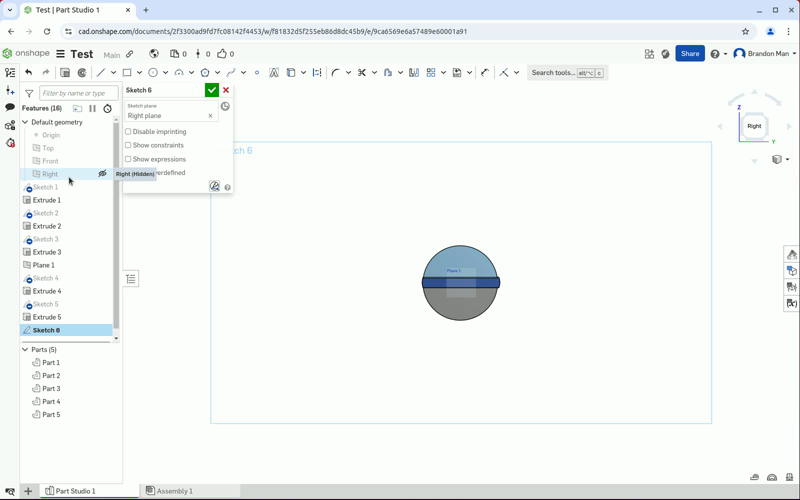
mouse_move(73, 352)
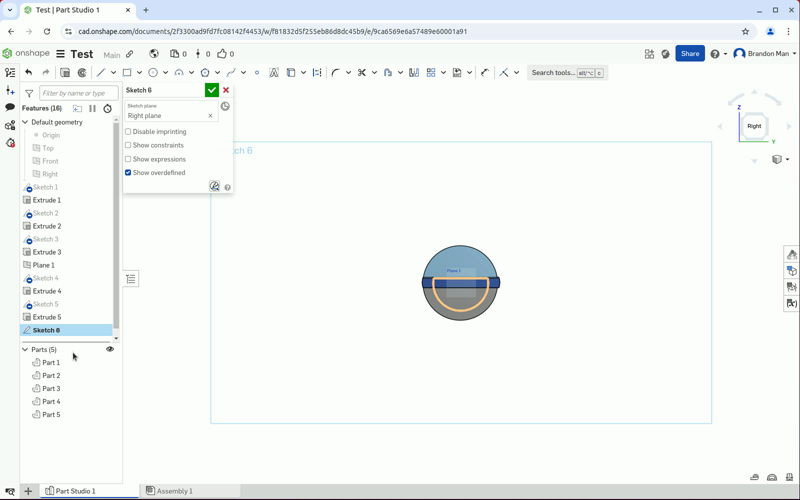
key(y)
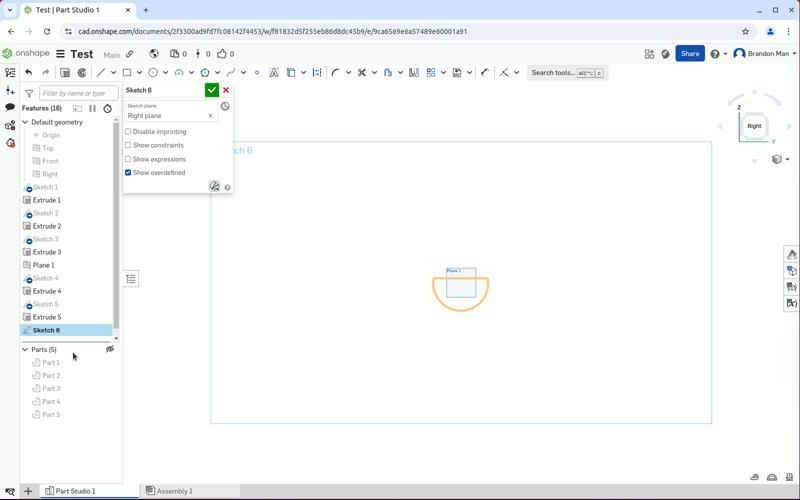
key(l)
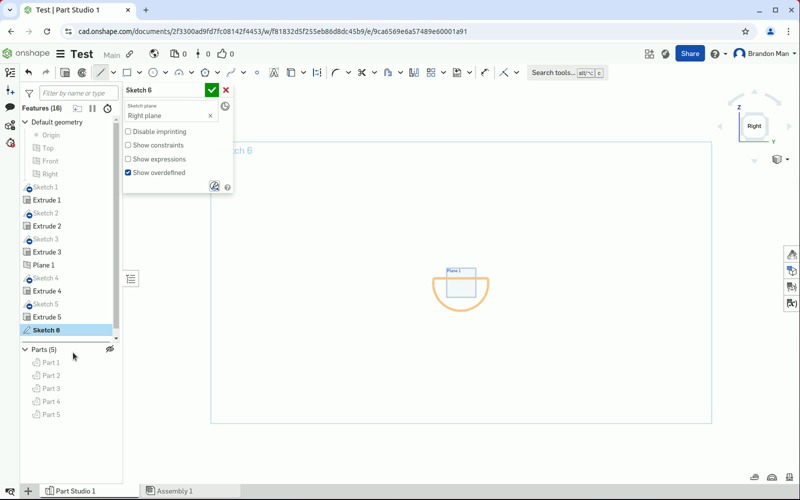
key_down(shift)
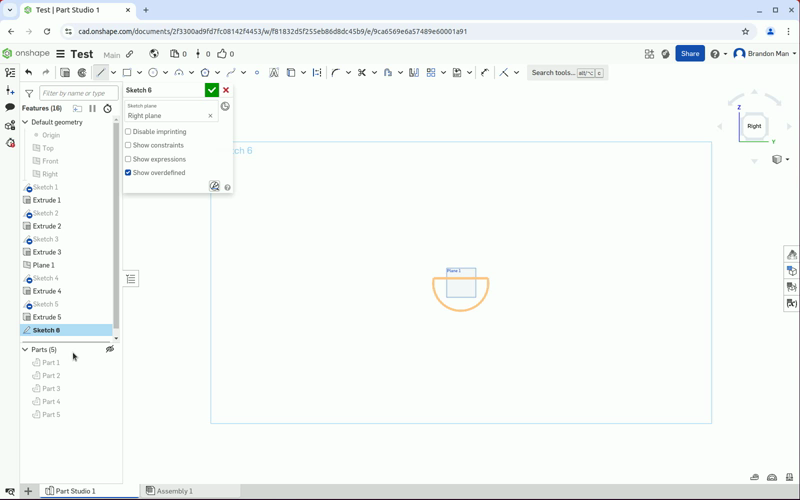
mouse_move(433, 278)
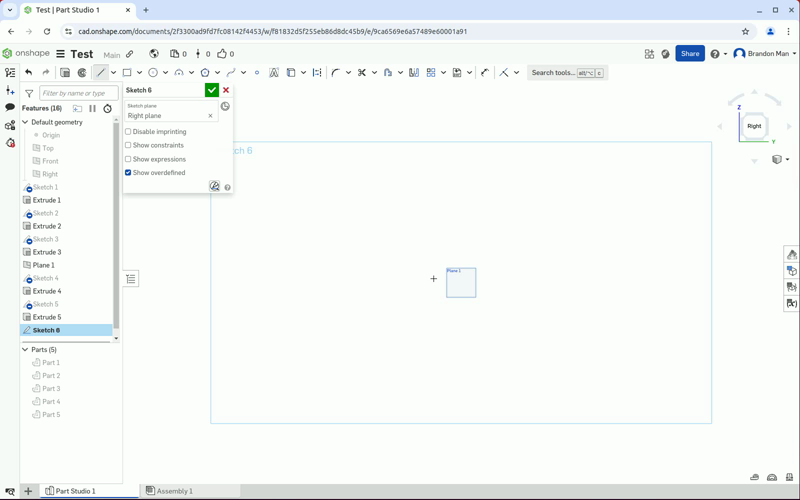
click(433, 278)
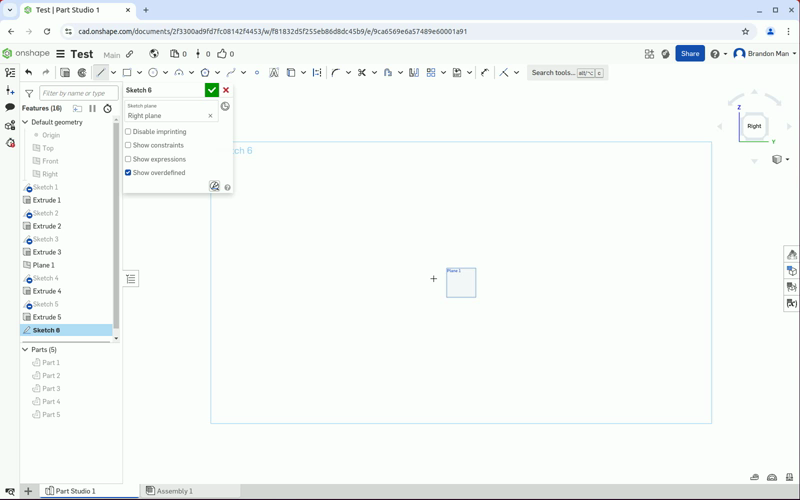
key_up(shift)
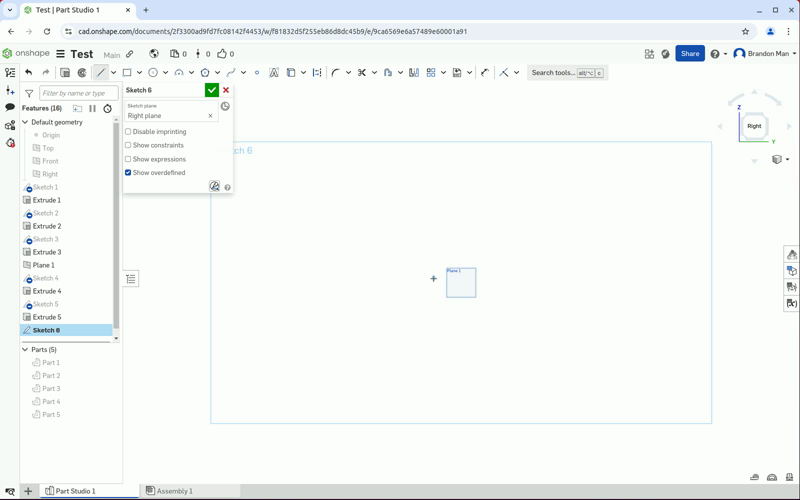
key_down(shift)
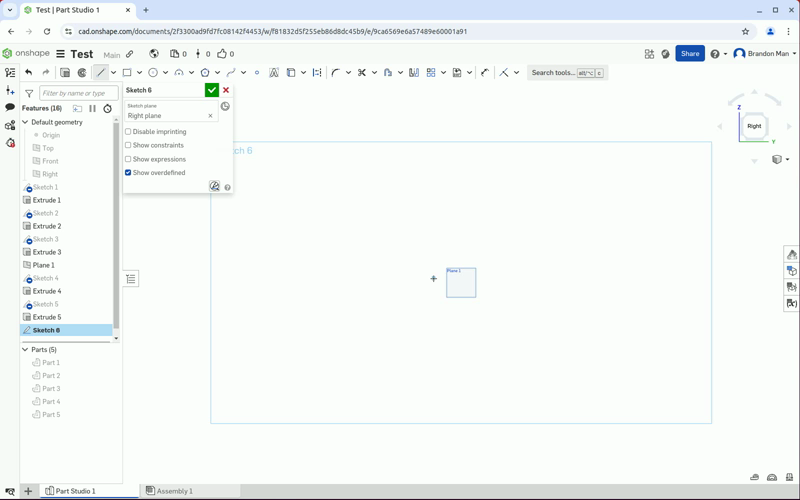
mouse_move(463, 278)
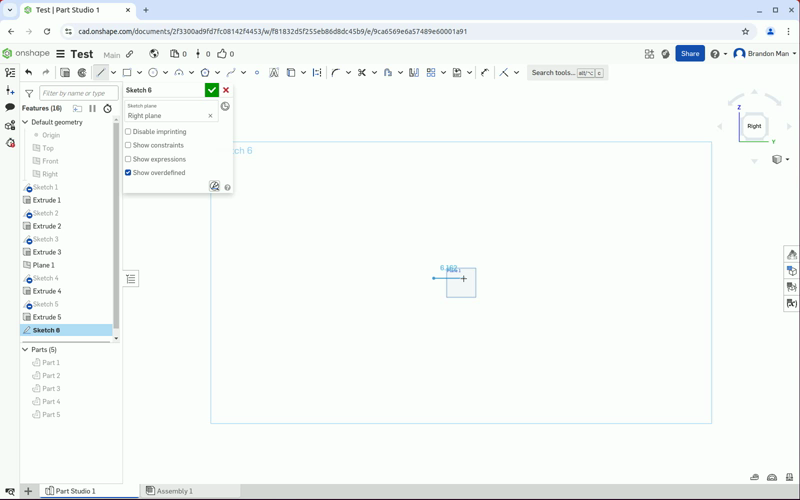
mouse_move(488, 278)
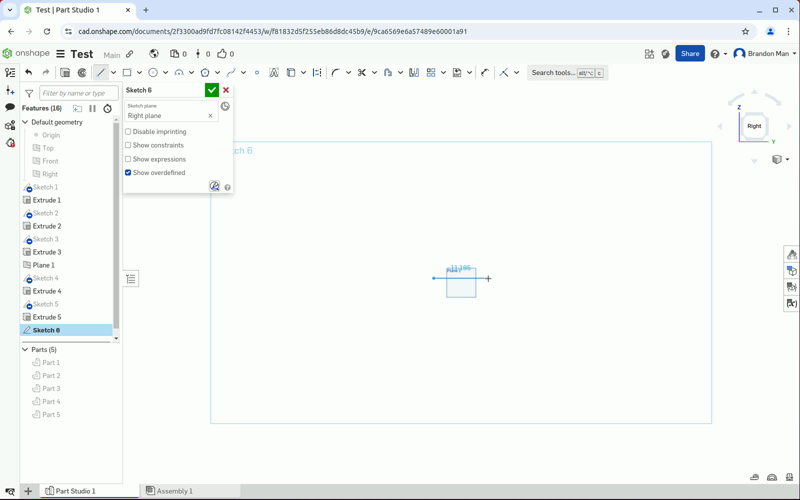
click(488, 278)
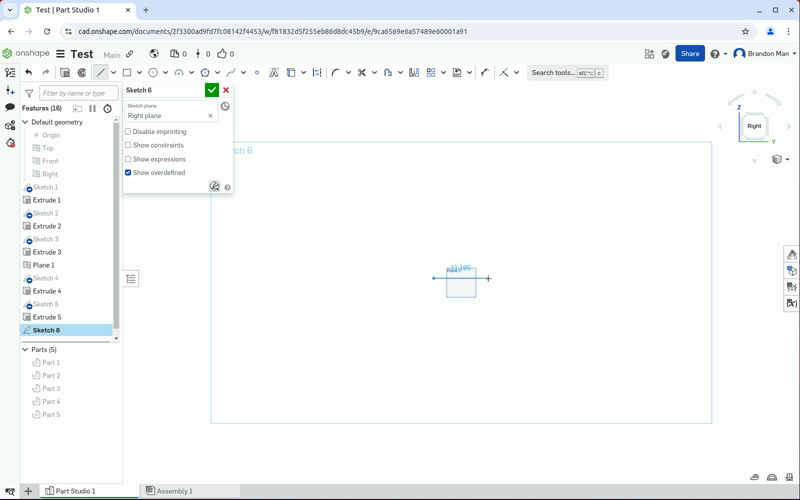
key_up(shift)
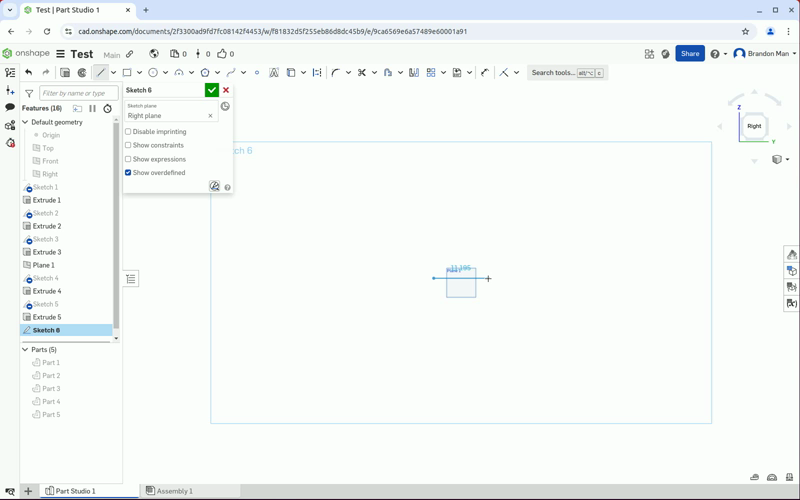
key(esc)
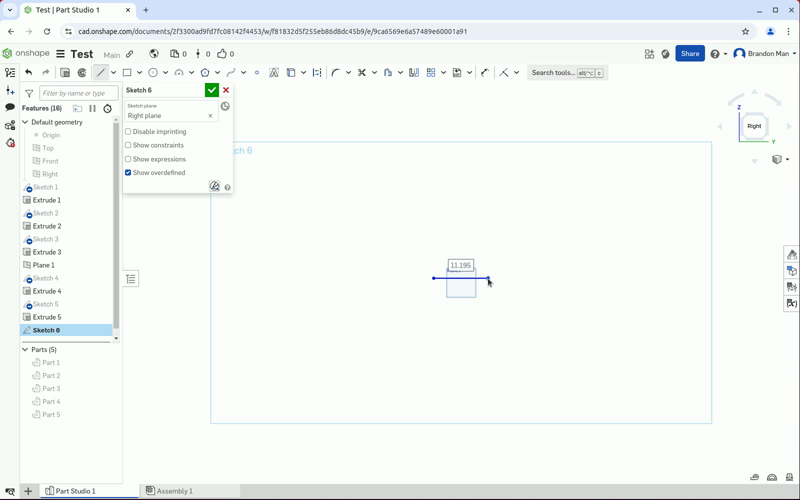
key(a)
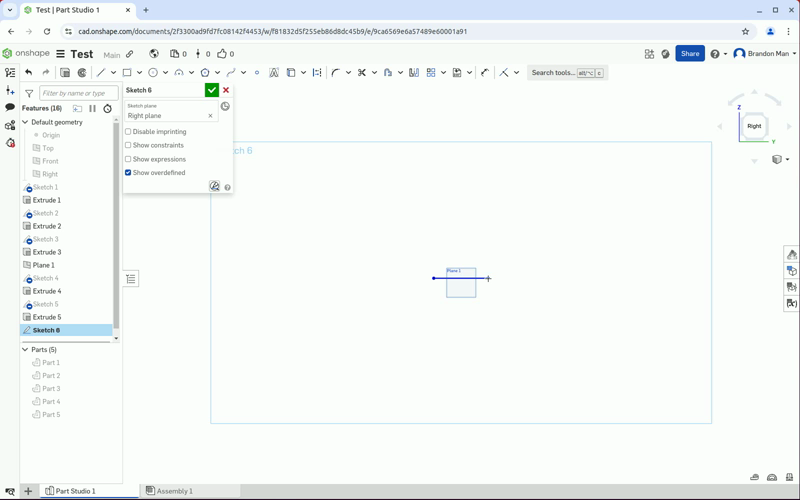
mouse_move(488, 278)
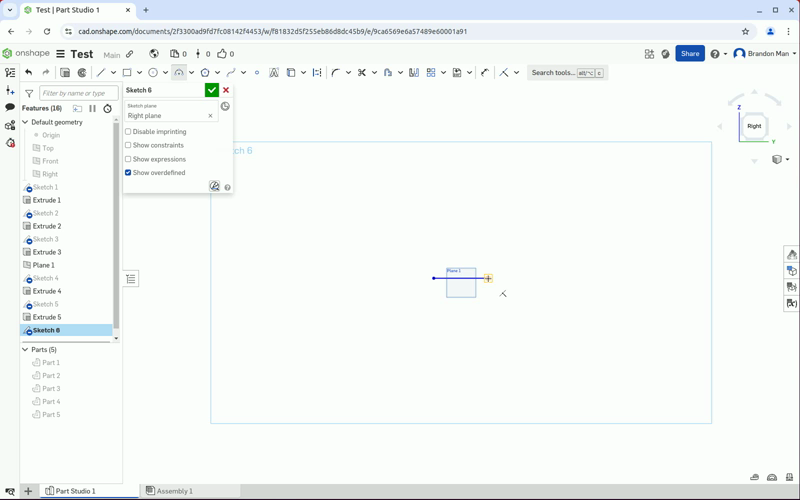
click(488, 278)
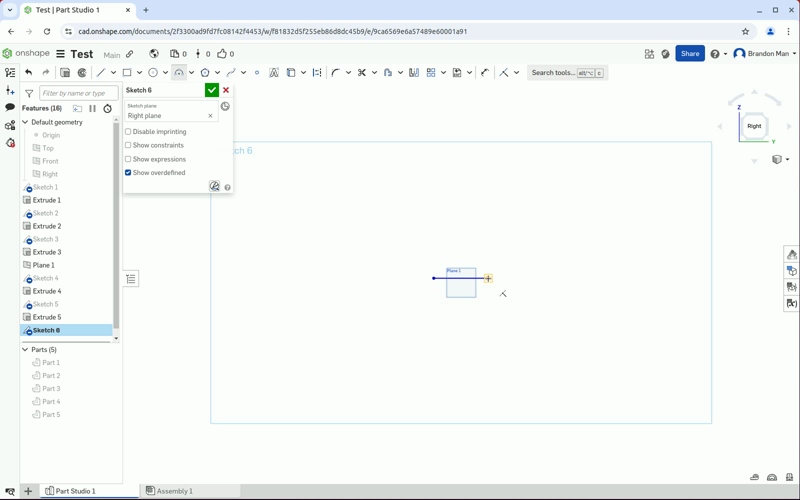
mouse_move(433, 278)
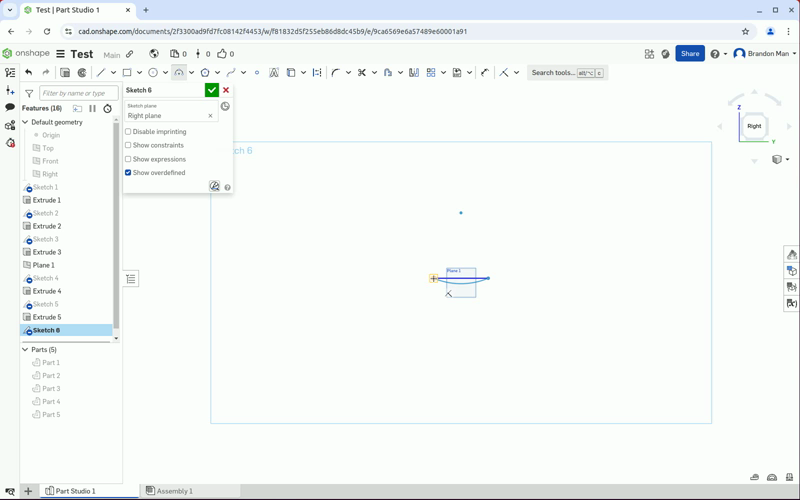
click(433, 278)
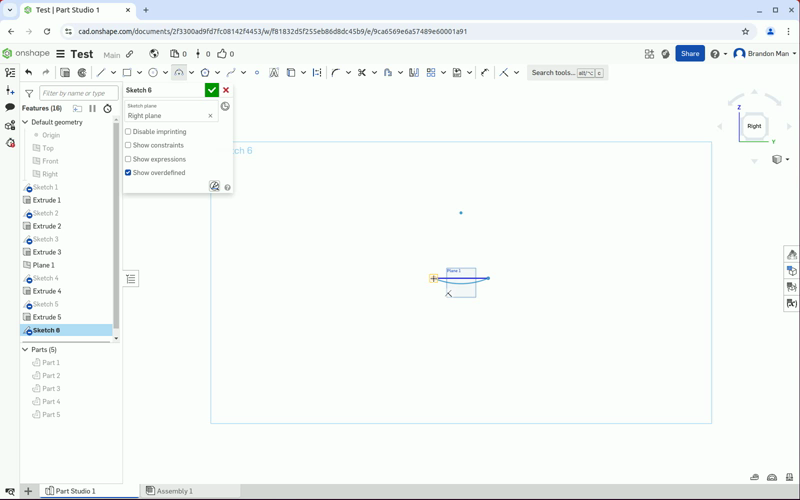
key_down(shift)
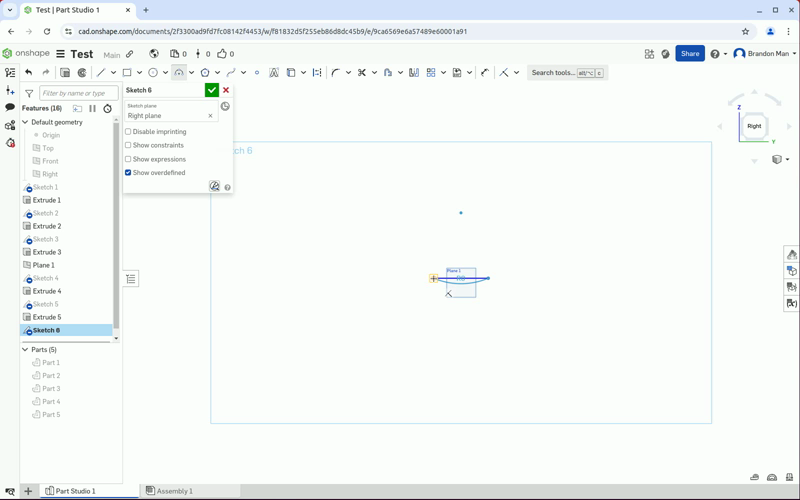
mouse_move(461, 255)
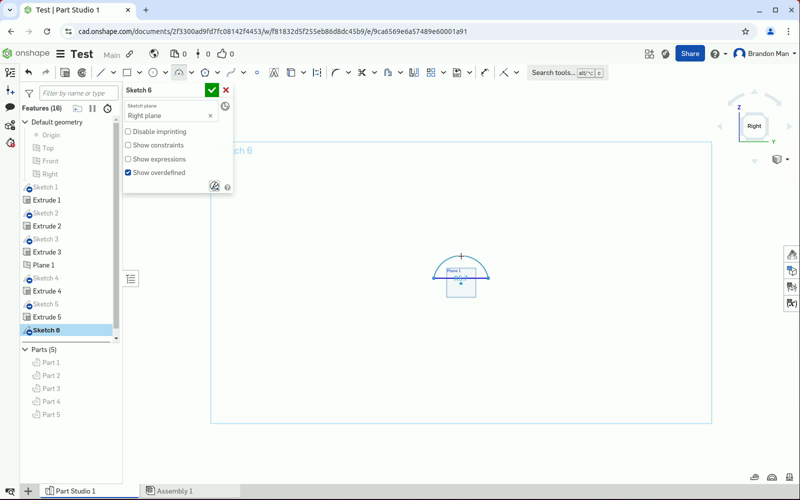
click(461, 255)
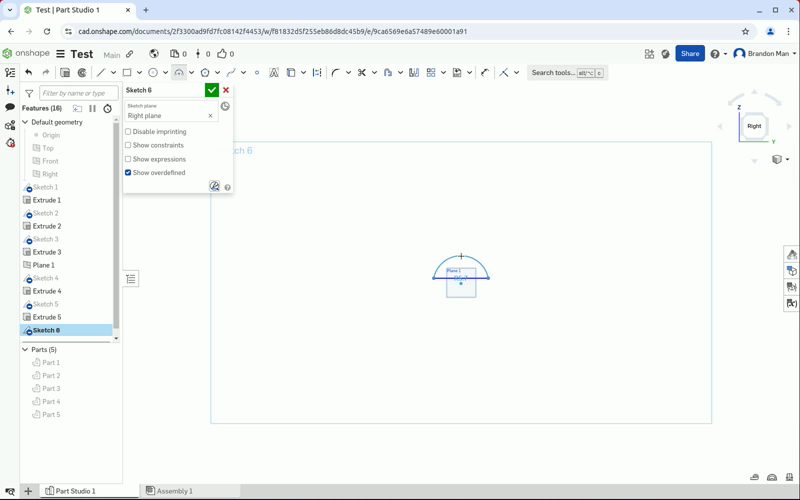
key_up(shift)
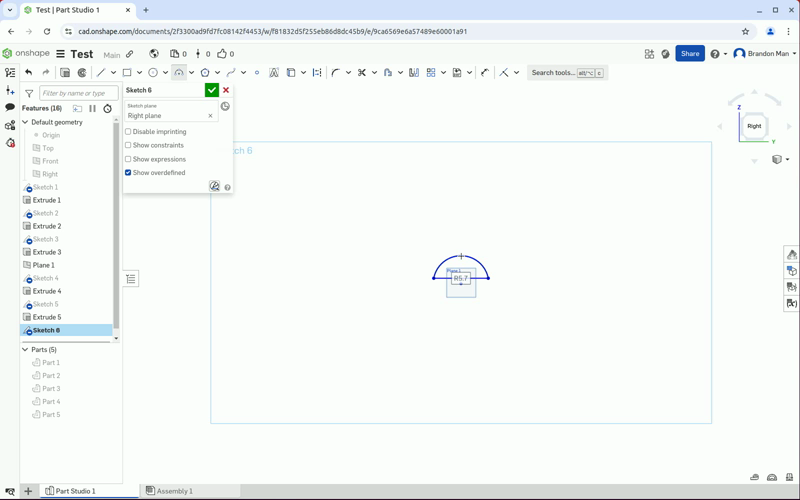
key(esc)
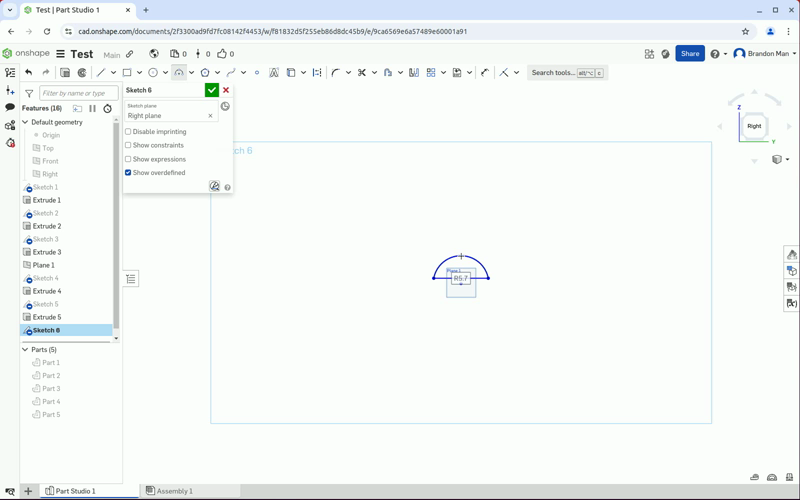
mouse_move(467, 276)
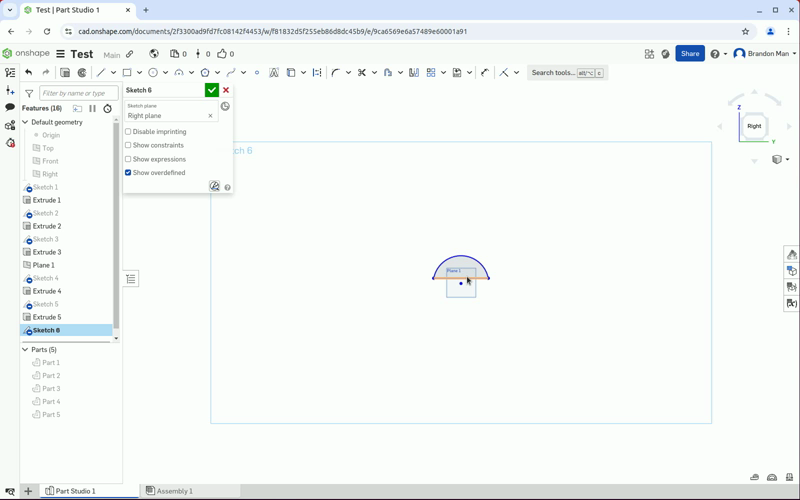
scroll(6)
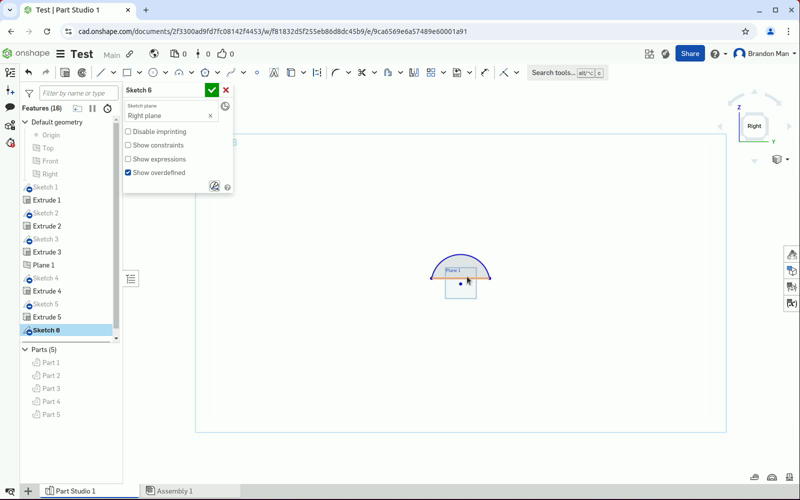
scroll(6)
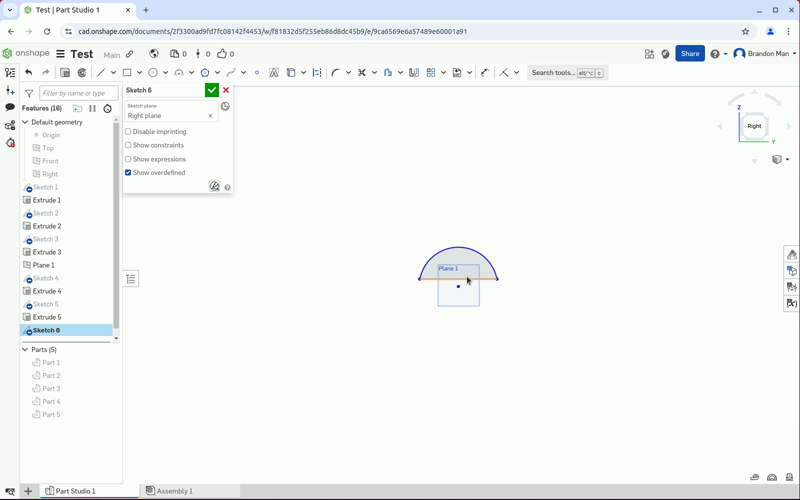
scroll(6)
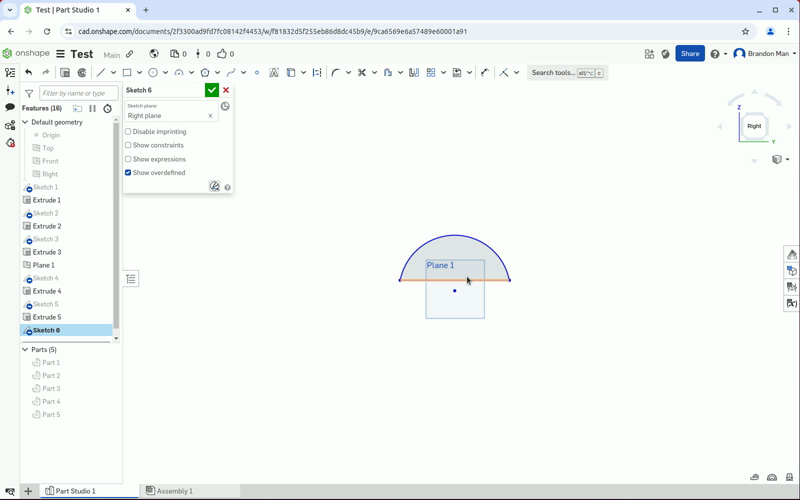
scroll(6)
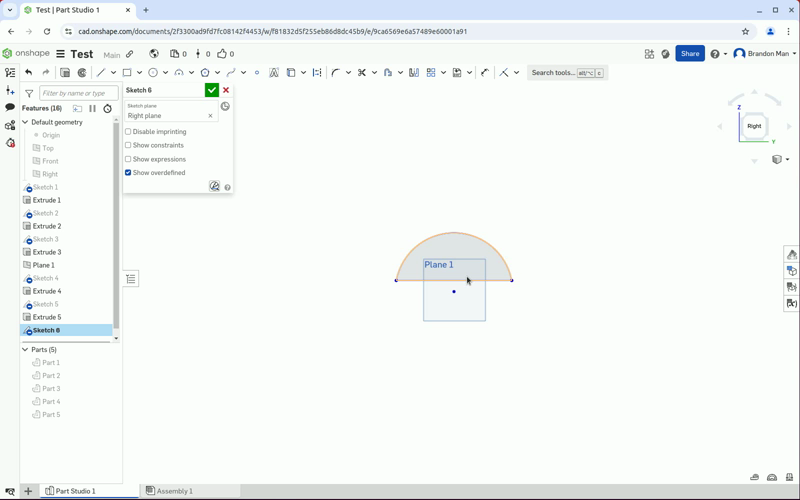
scroll(6)
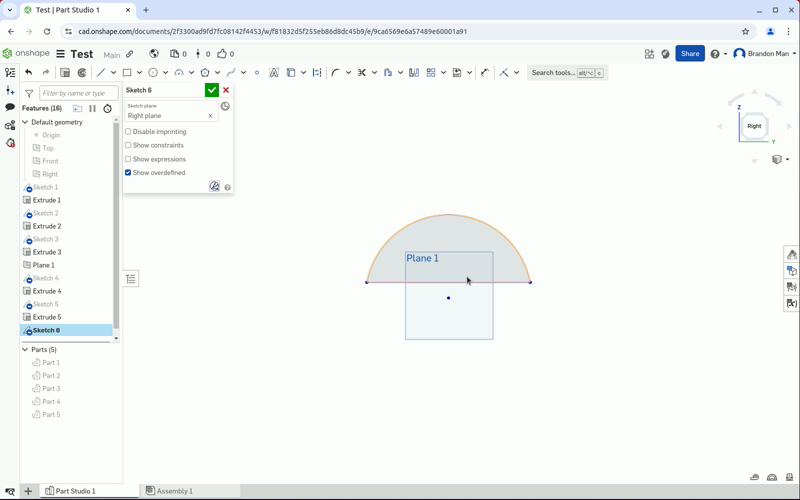
scroll(6)
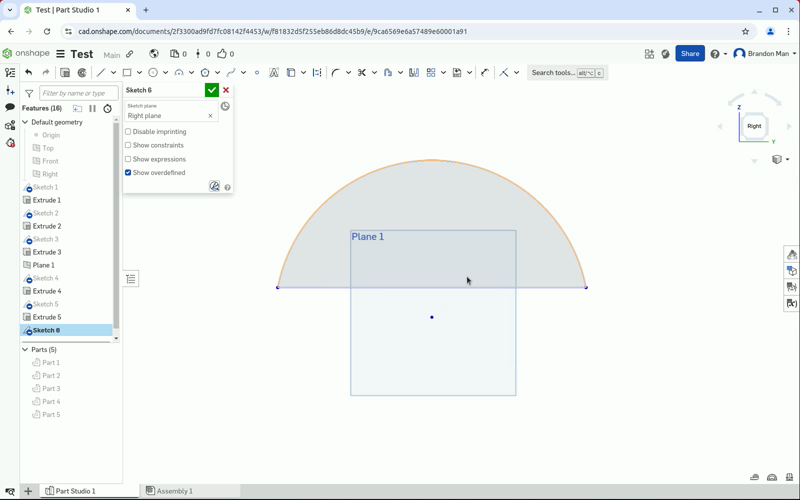
scroll(6)
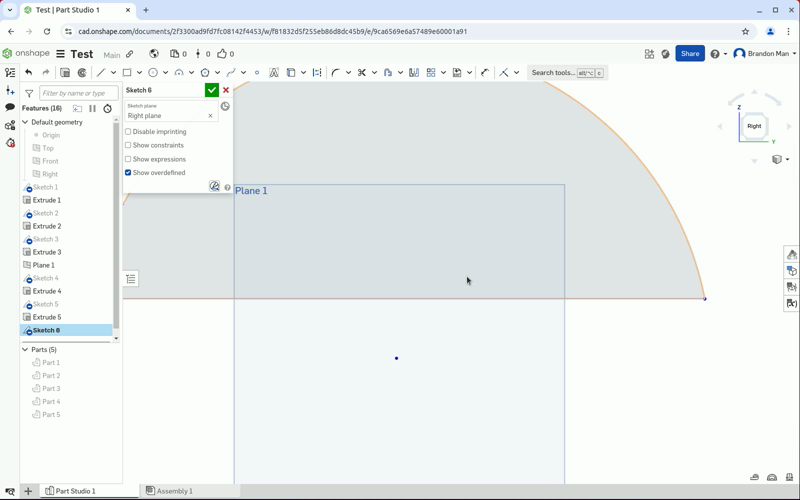
click(467, 276)
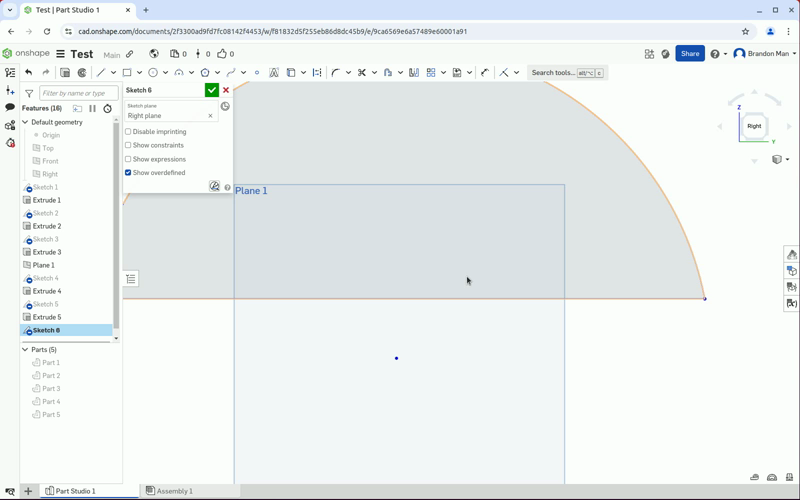
scroll(-6)
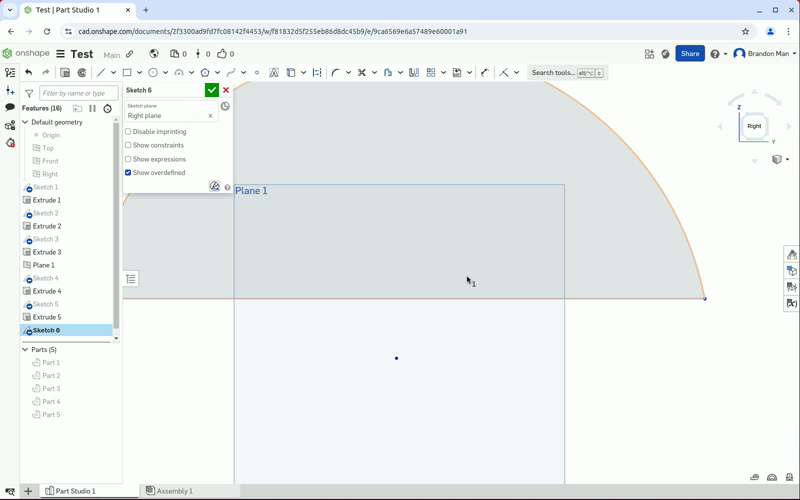
scroll(-6)
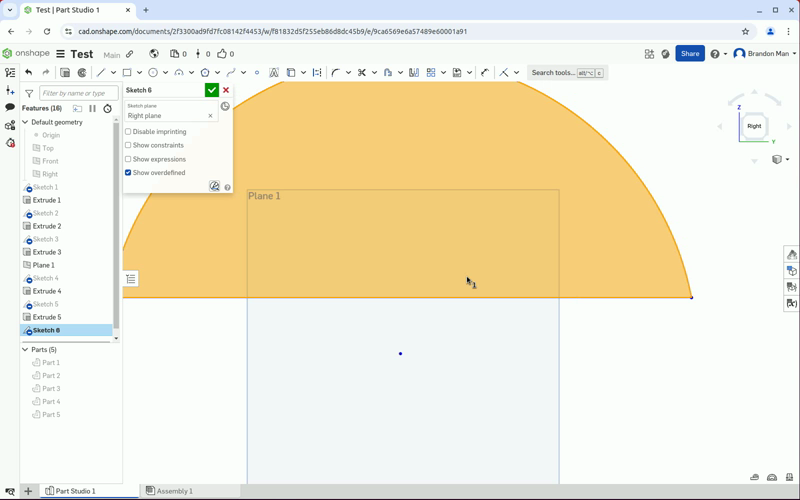
scroll(-6)
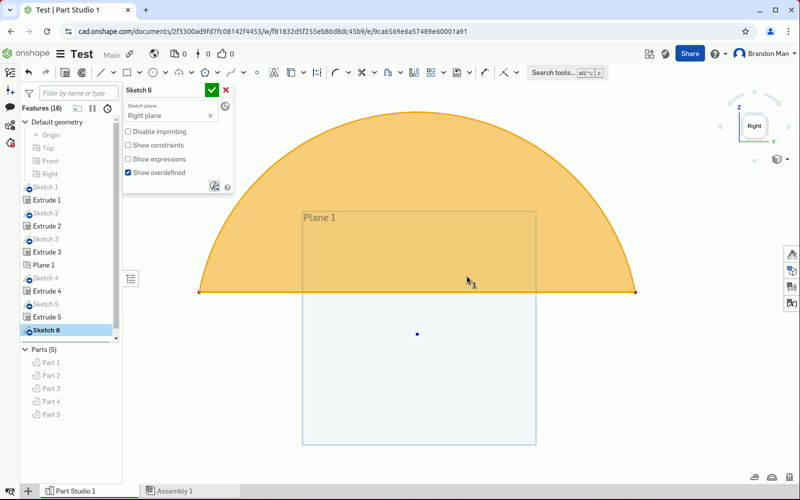
scroll(-6)
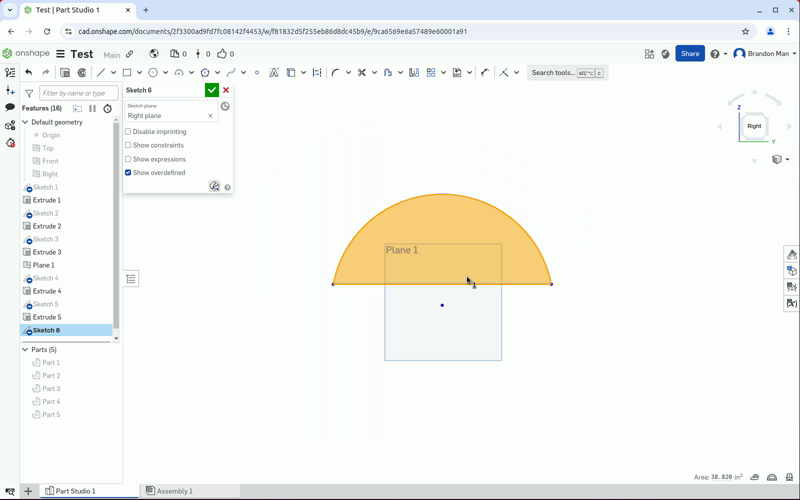
scroll(-6)
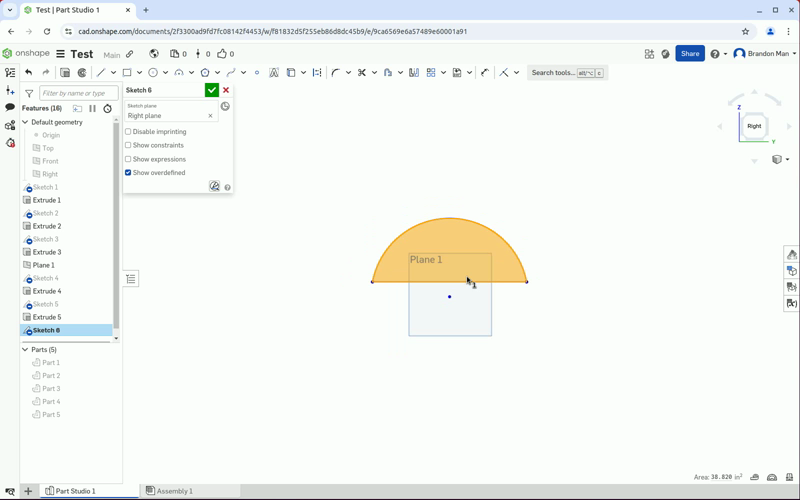
scroll(-6)
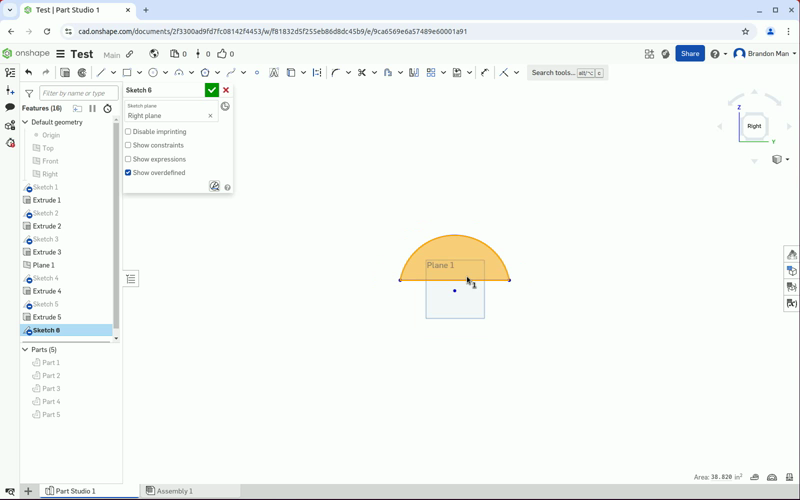
scroll(-6)
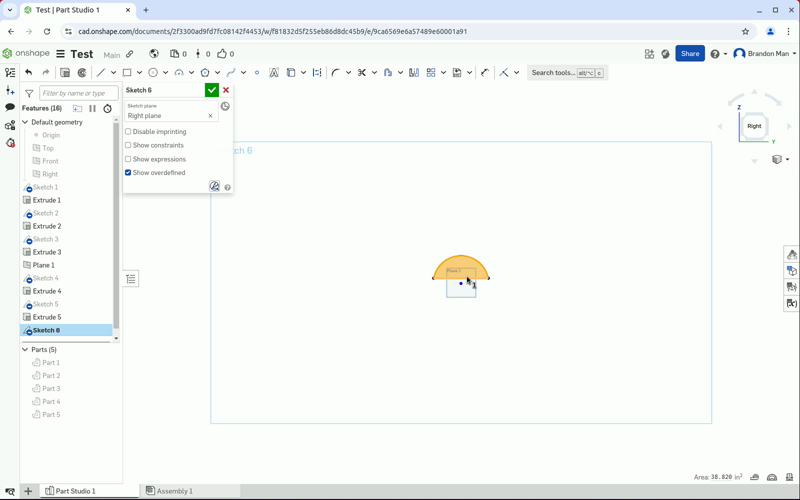
mouse_move(73, 352)
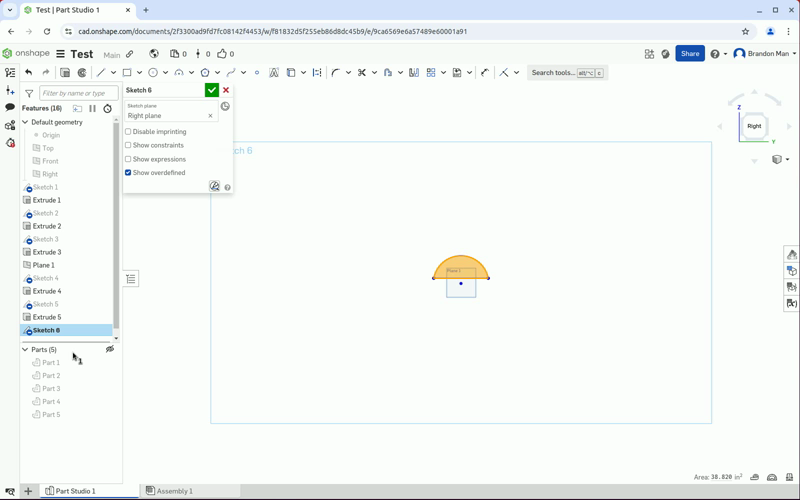
key(shift+y)
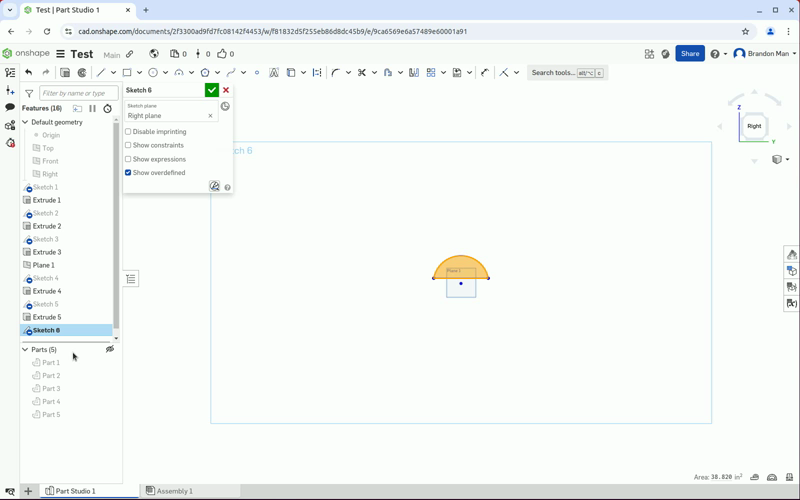
key(shift+e)
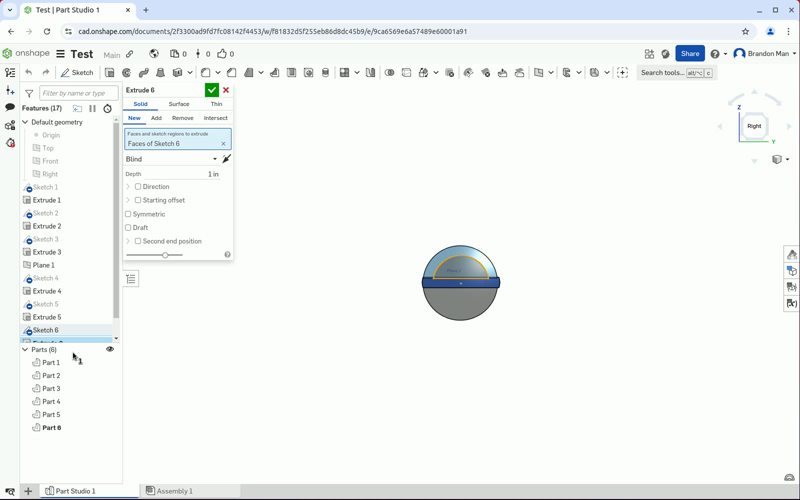
mouse_move(143, 106)
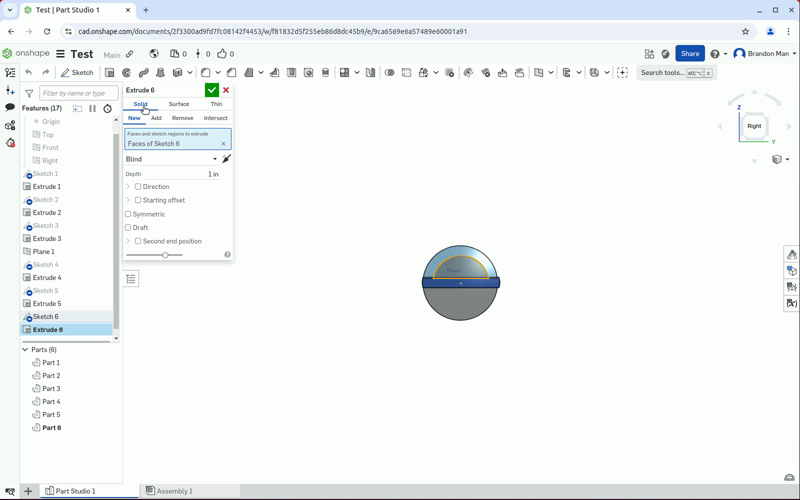
click(143, 106)
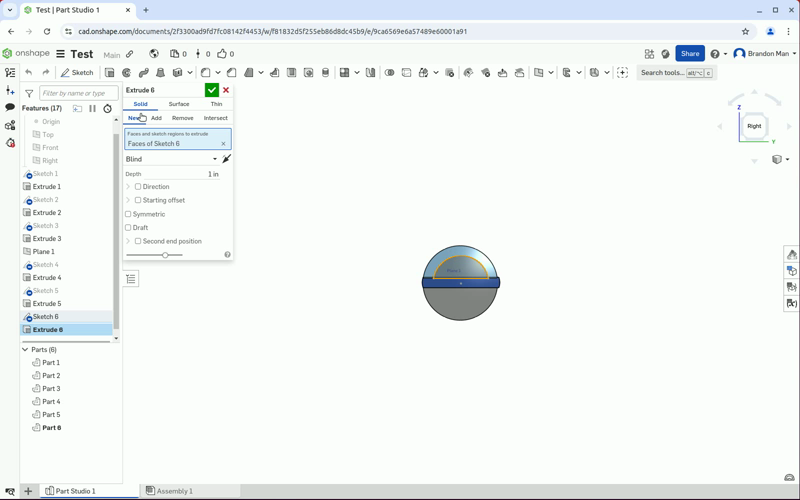
mouse_move(137, 120)
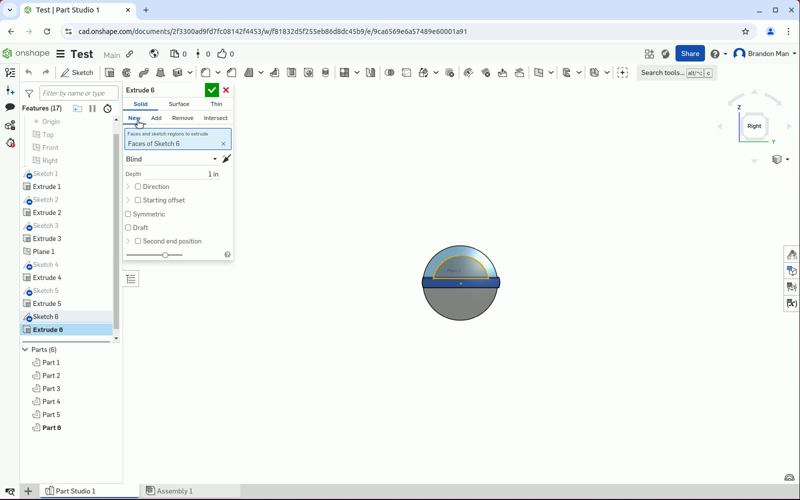
click(137, 120)
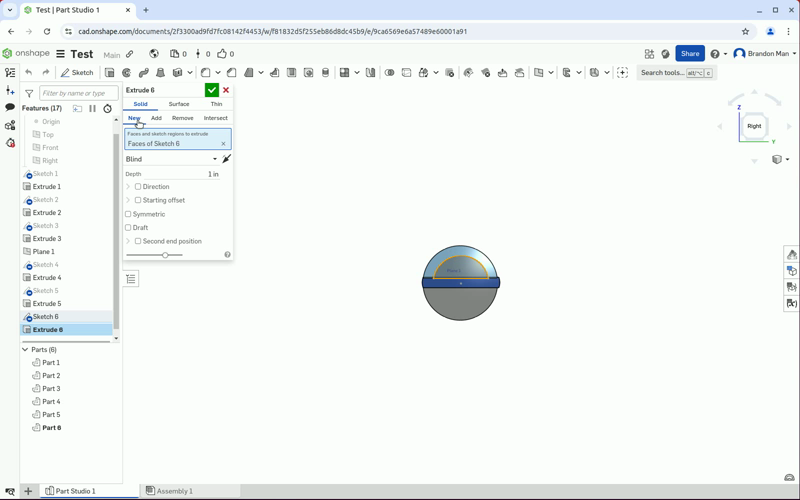
key(tab, 4)
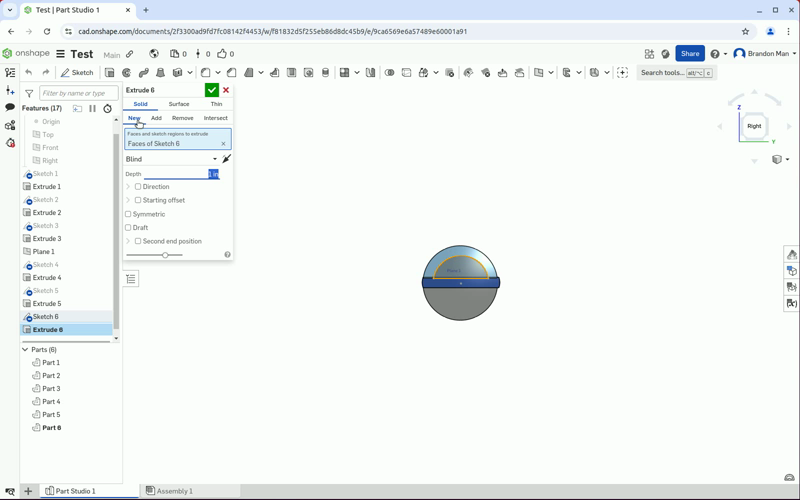
text(-23.108)
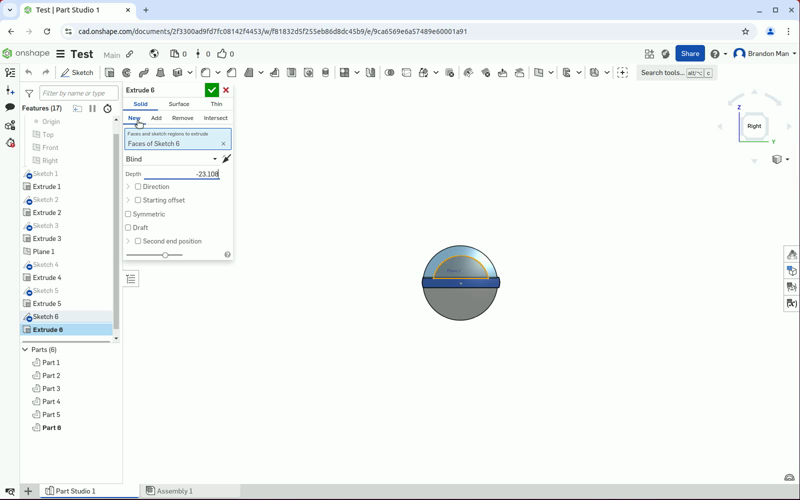
key(enter)
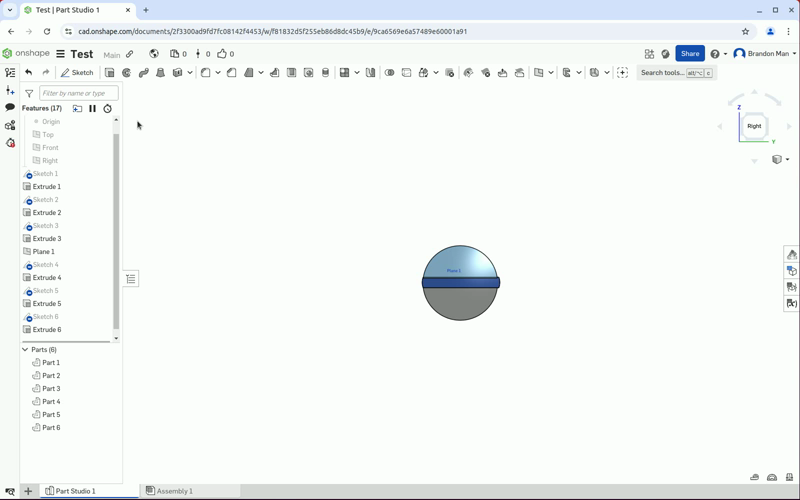
key(shift+h)
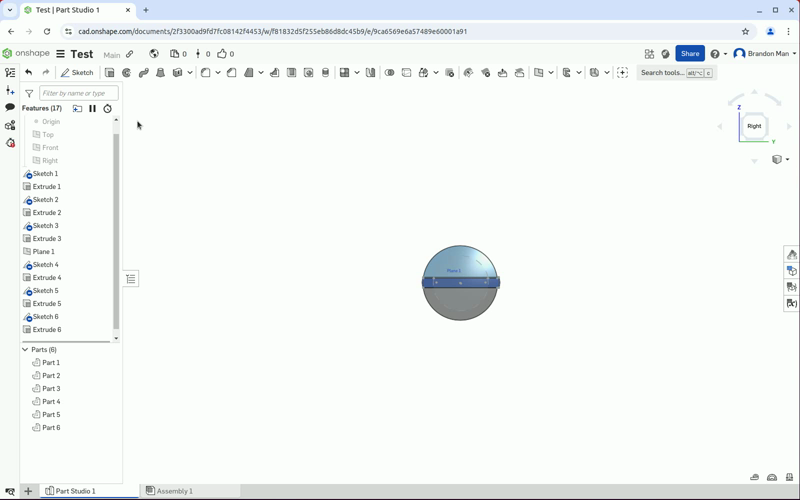
key(shift+h)
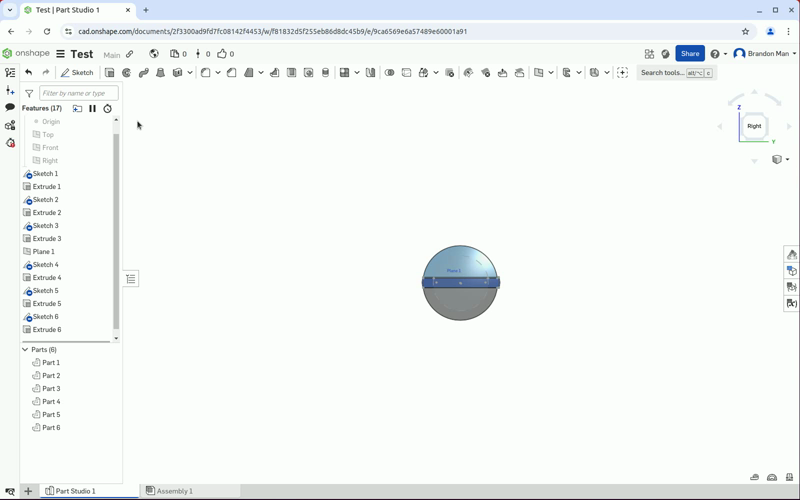
key(shift+7)
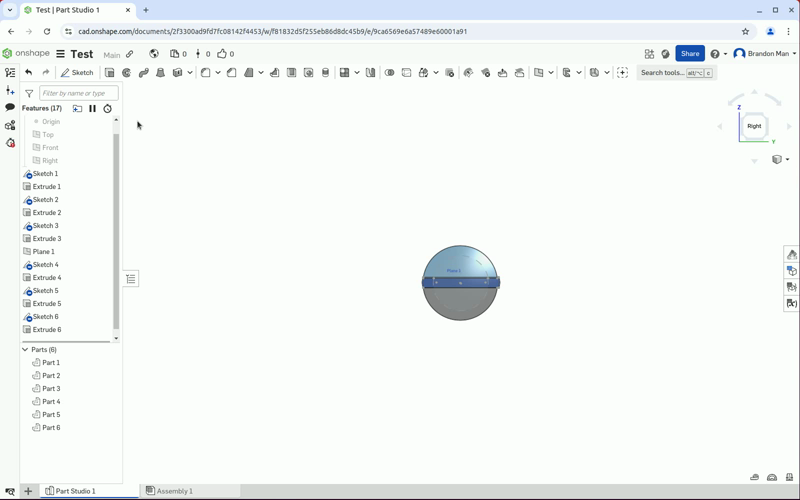
key(right, 2)
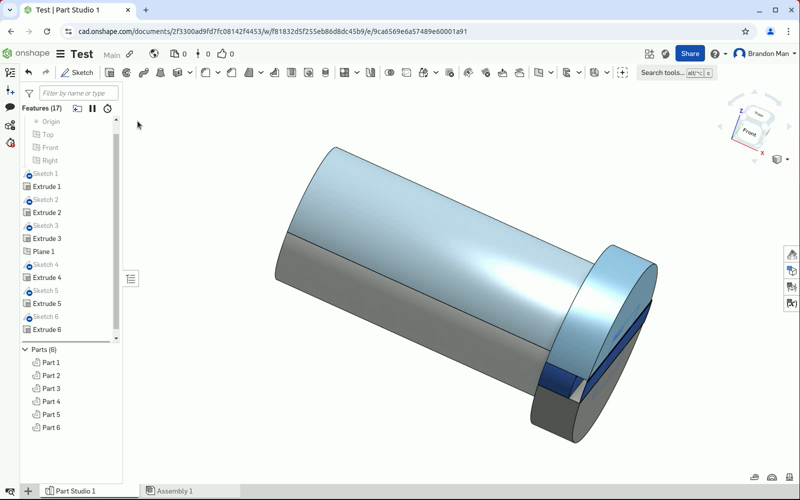
key(down, 2)
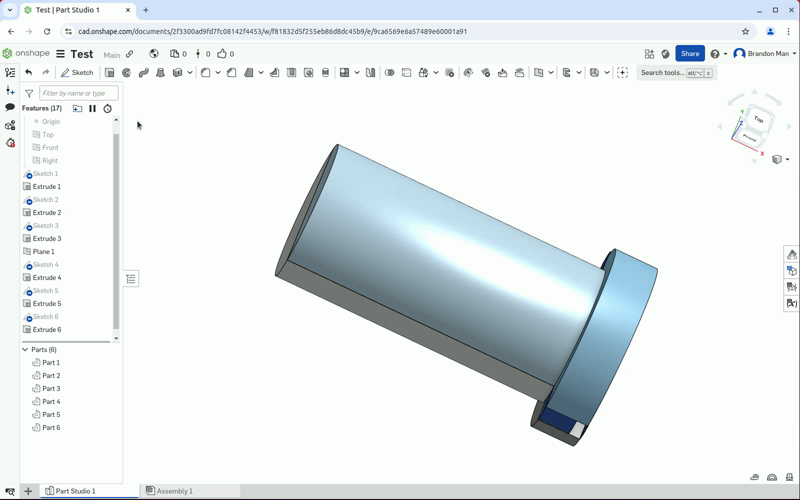
key(up, 2)
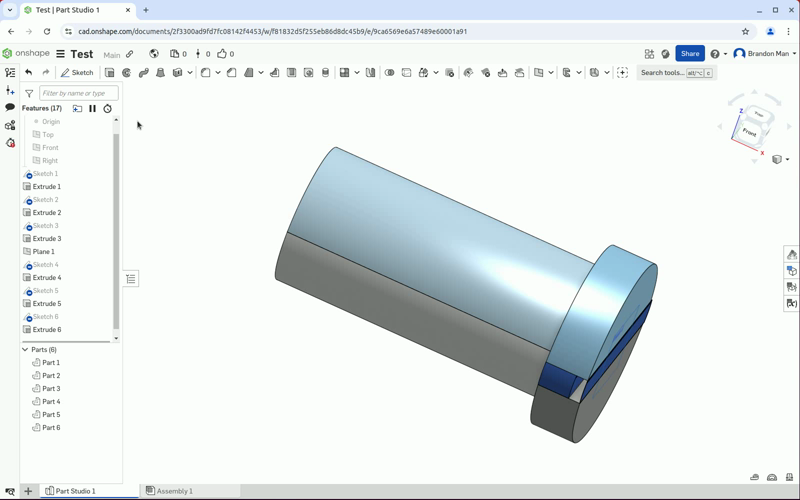
key(left, 2)
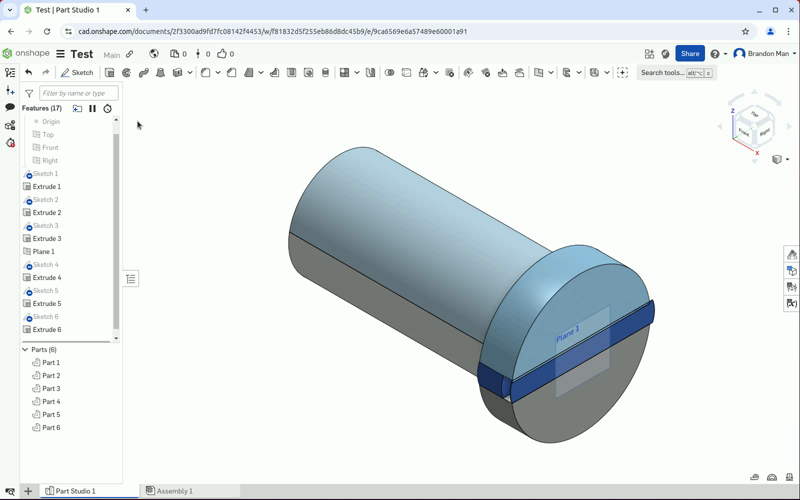
mouse_move(69, 176)
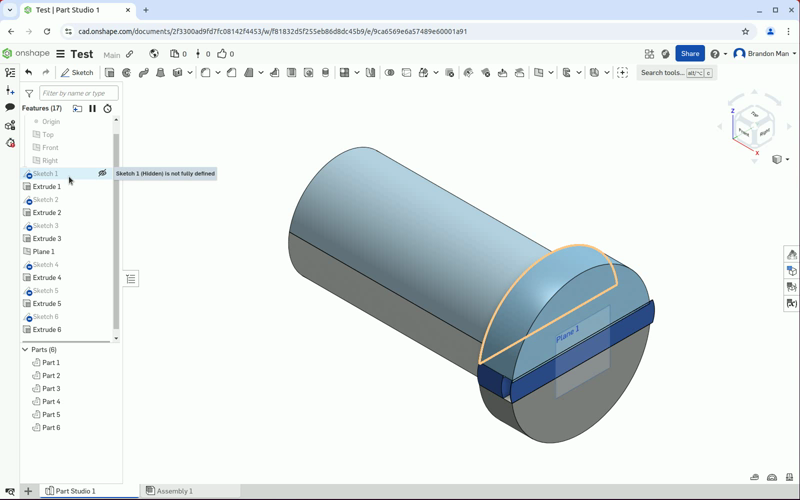
click(69, 176)